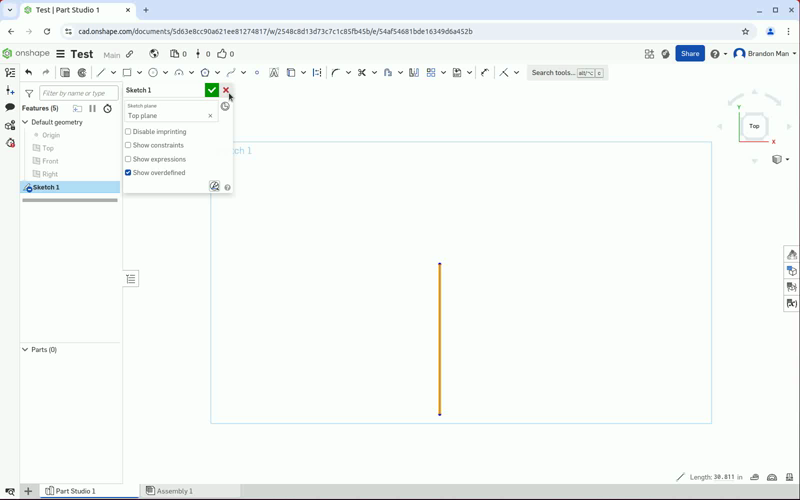
key(shift+h)
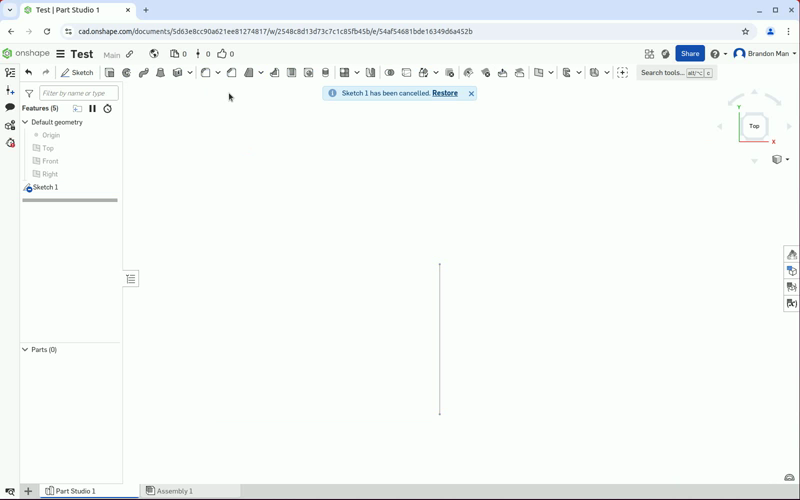
key(shift+s)
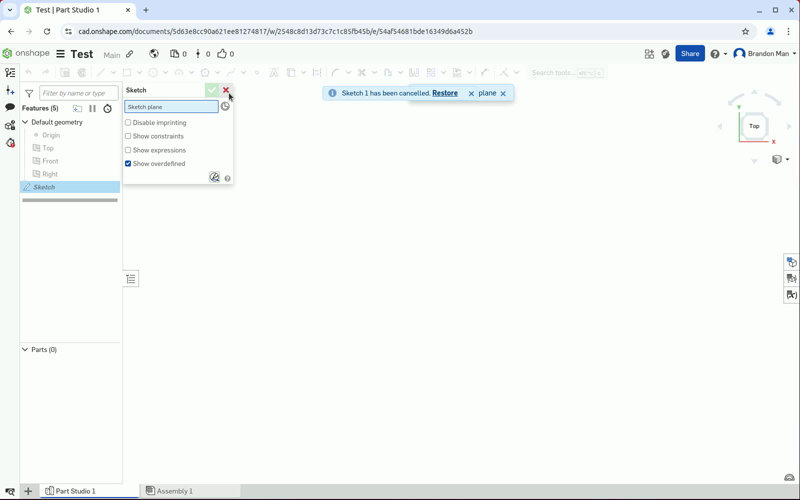
mouse_move(73, 150)
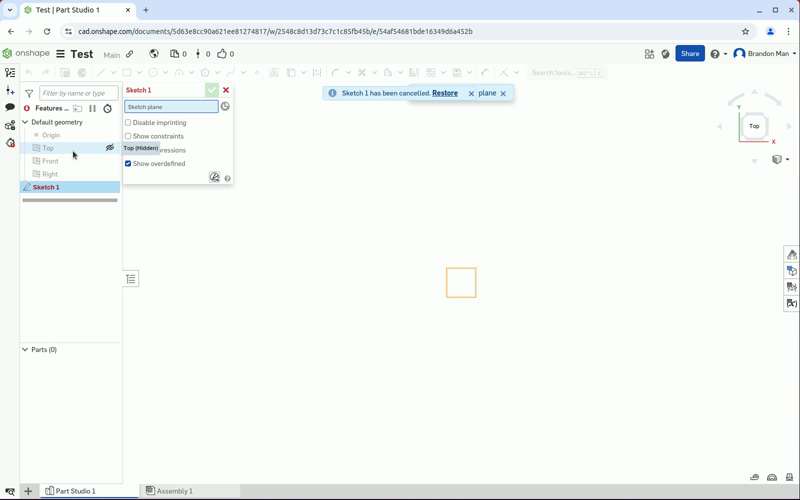
click(73, 150)
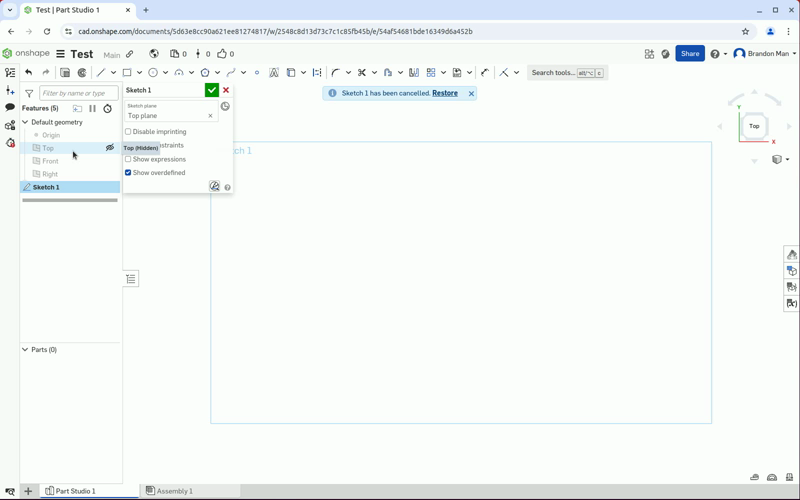
mouse_move(73, 352)
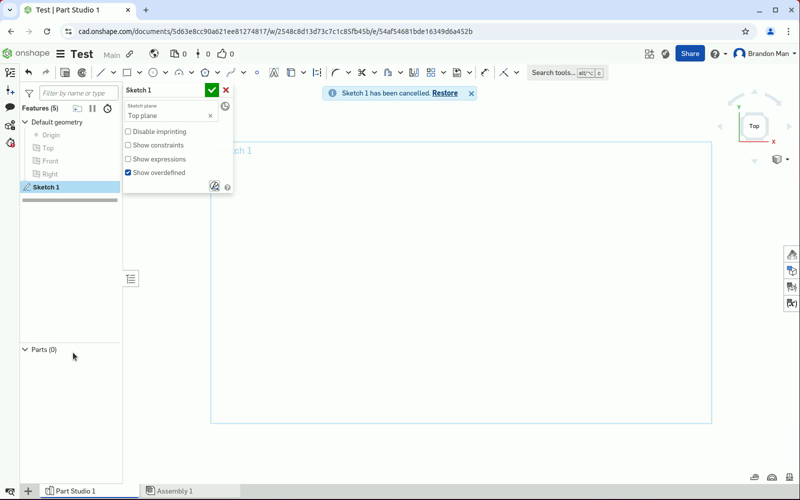
key(y)
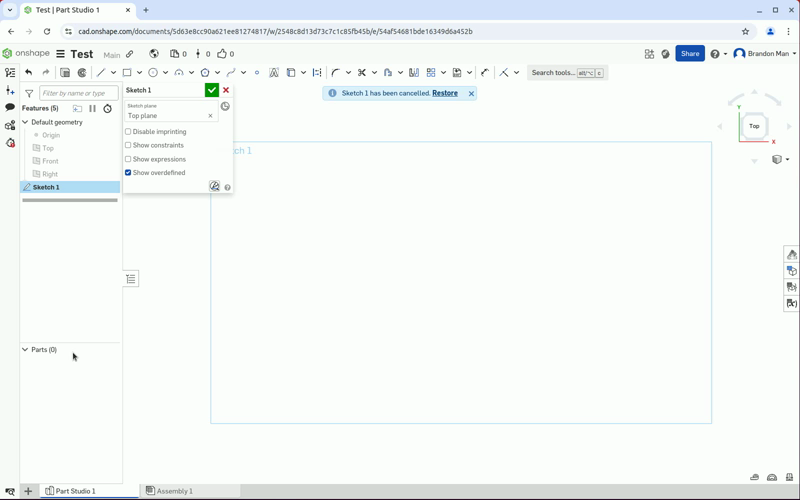
key(l)
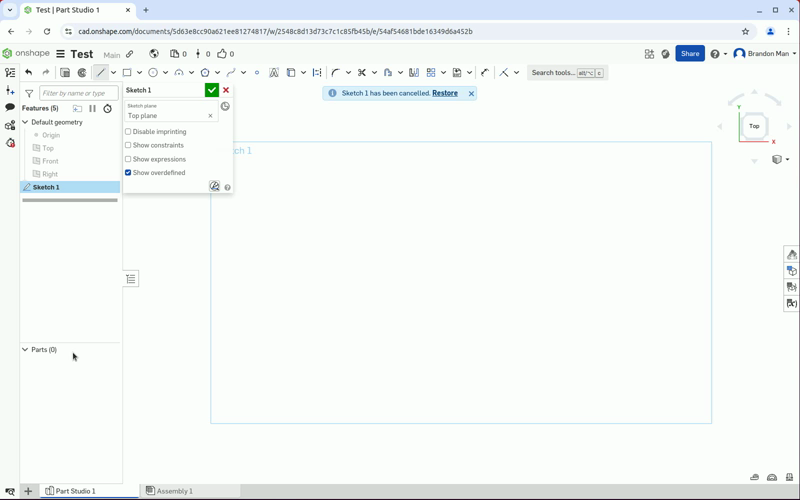
key_down(shift)
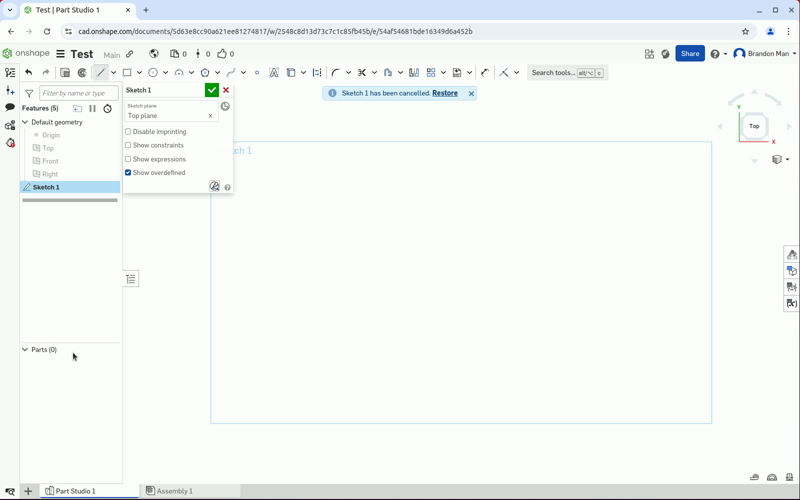
mouse_move(460, 282)
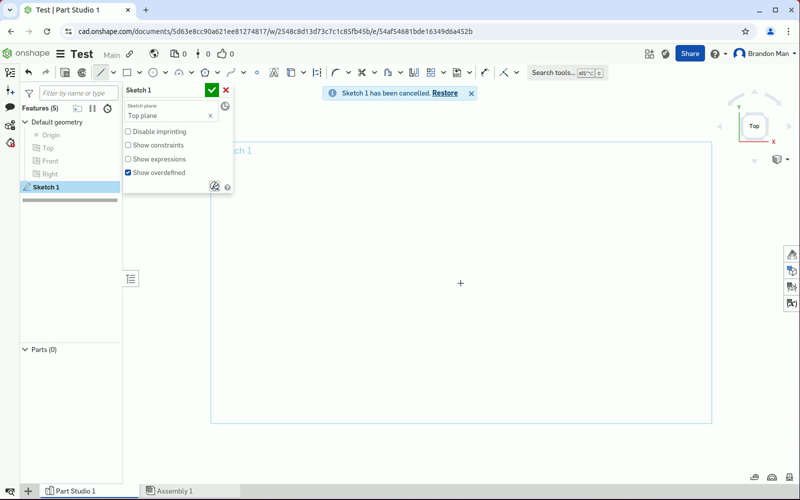
click(460, 282)
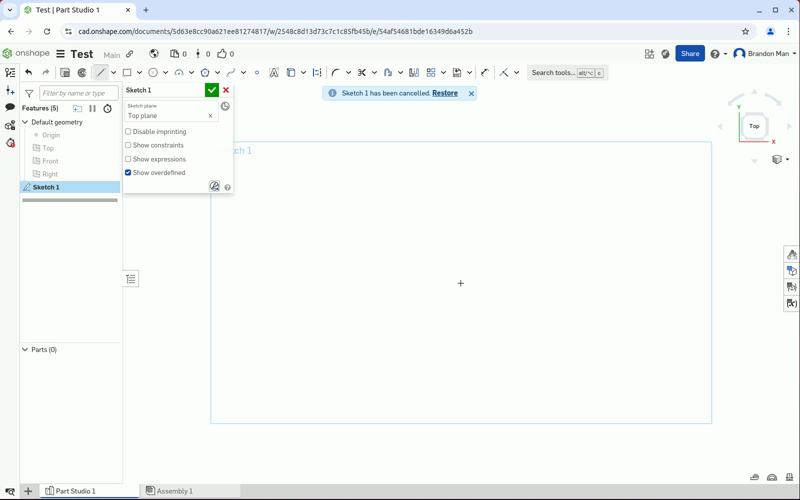
key_up(shift)
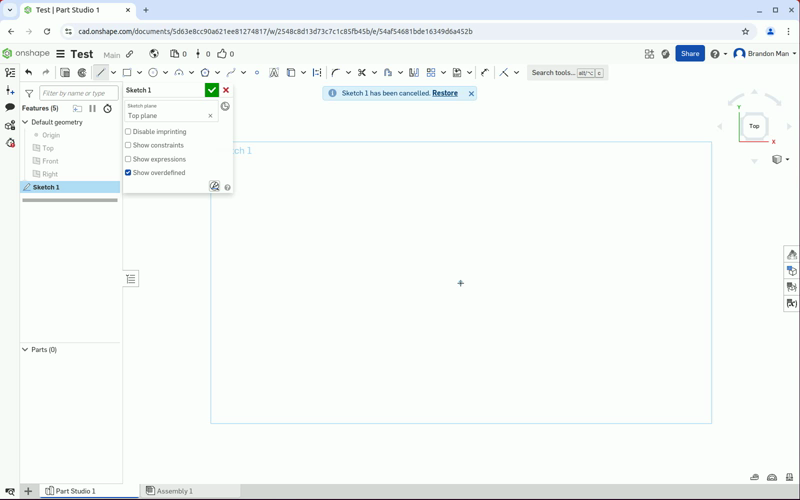
key_down(shift)
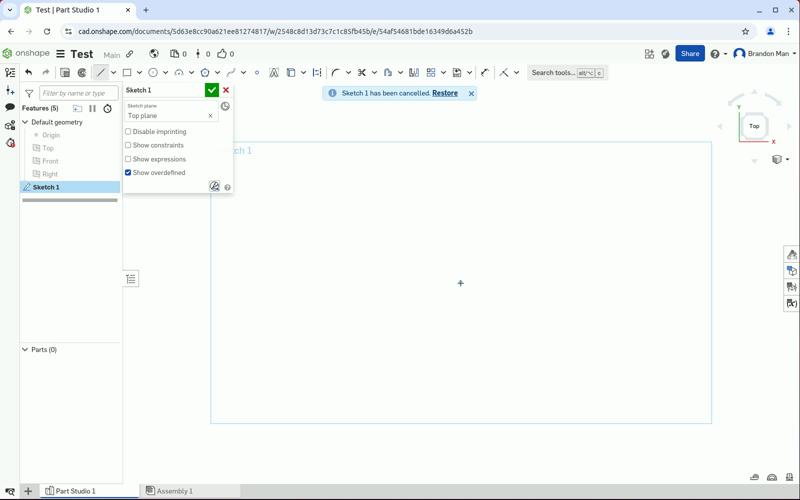
mouse_move(490, 282)
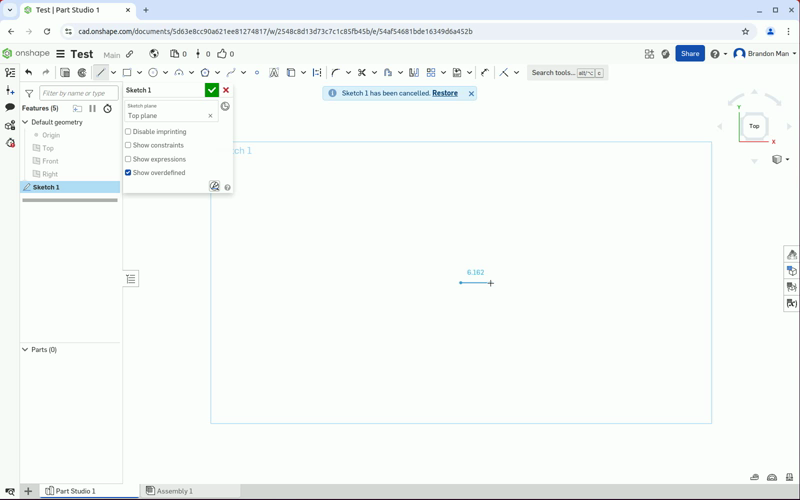
mouse_move(480, 282)
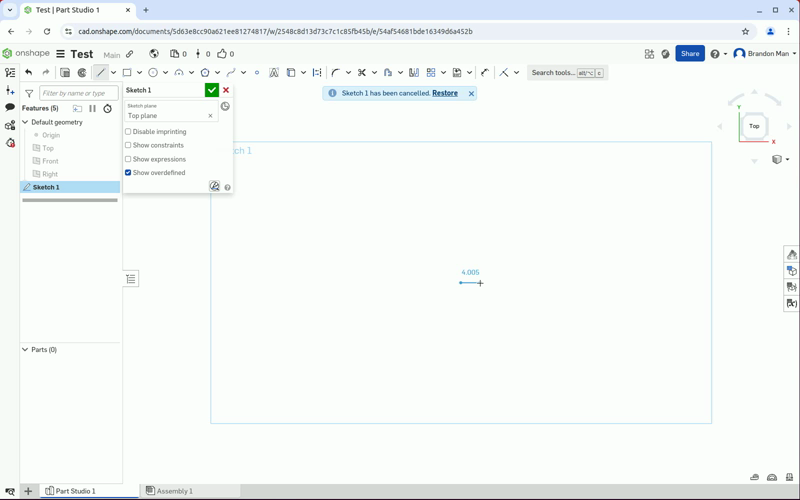
click(480, 282)
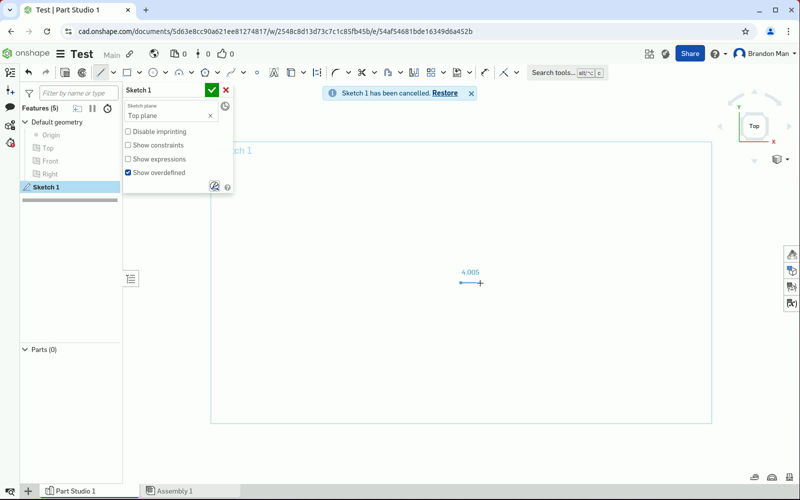
key_up(shift)
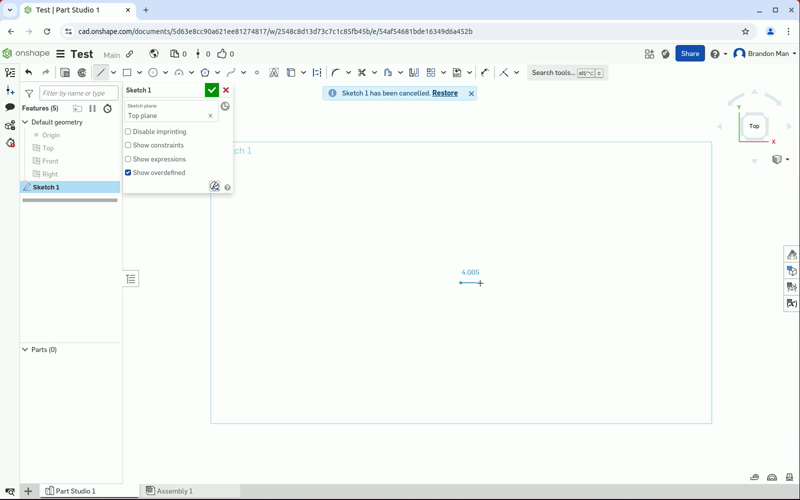
key_down(shift)
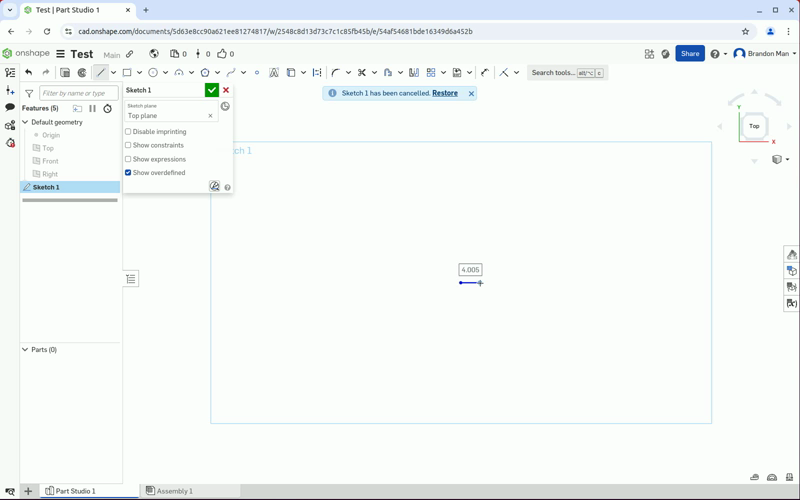
mouse_move(510, 282)
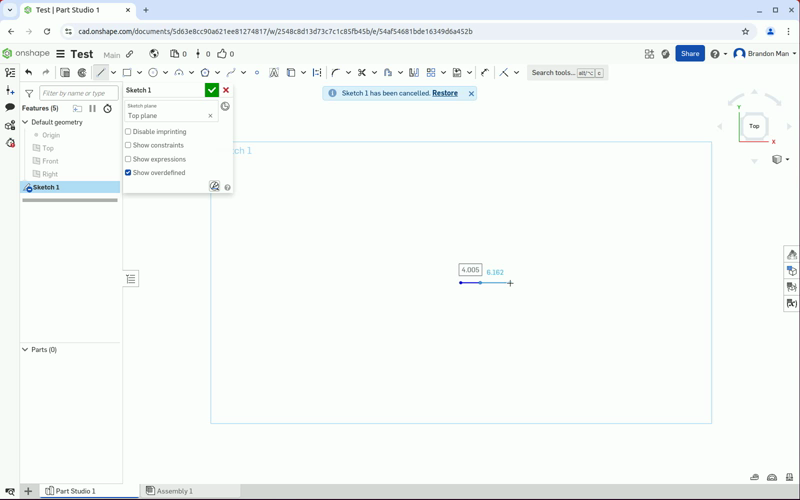
mouse_move(480, 226)
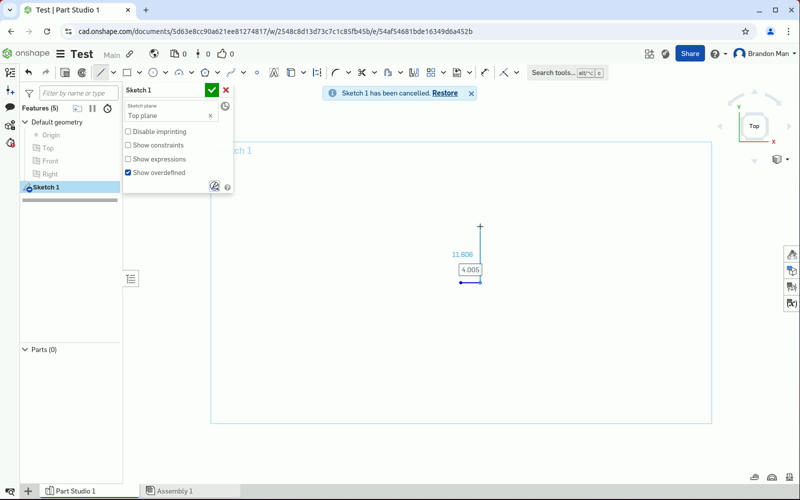
click(480, 226)
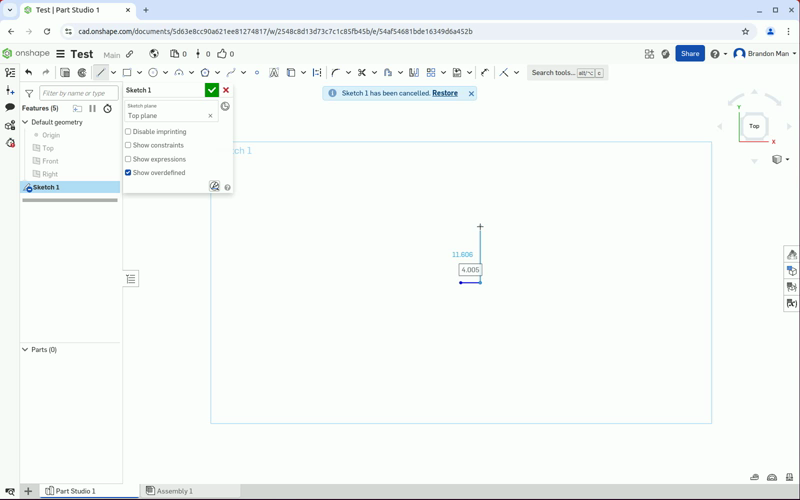
key_up(shift)
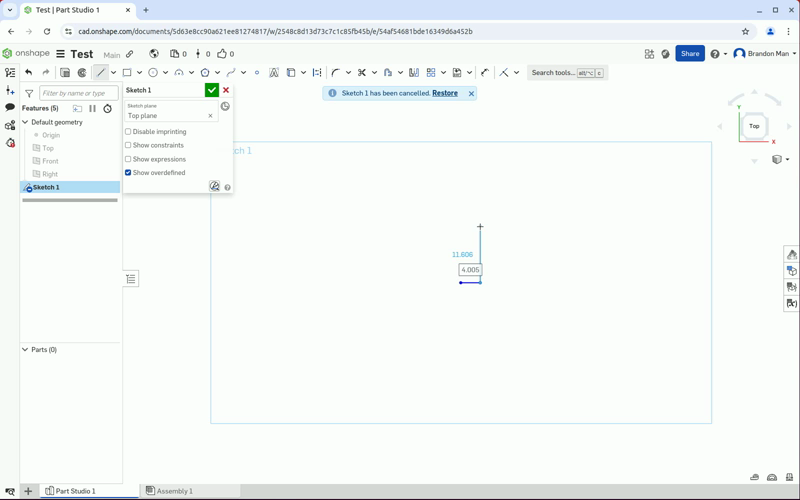
key_down(shift)
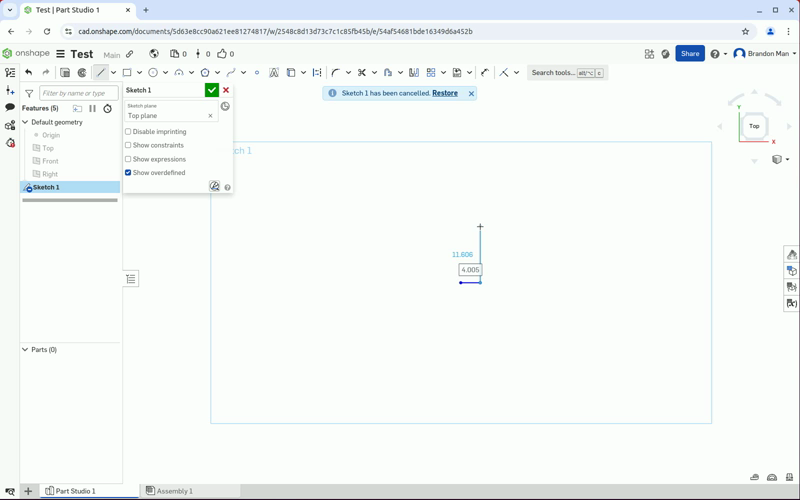
mouse_move(510, 226)
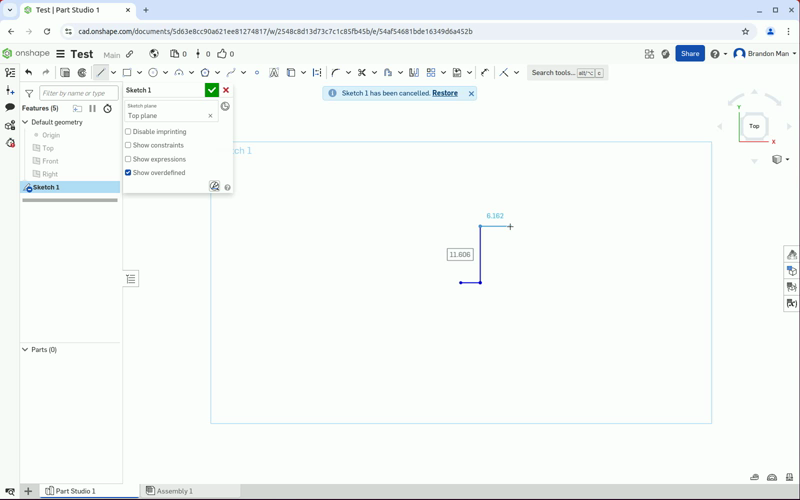
mouse_move(460, 226)
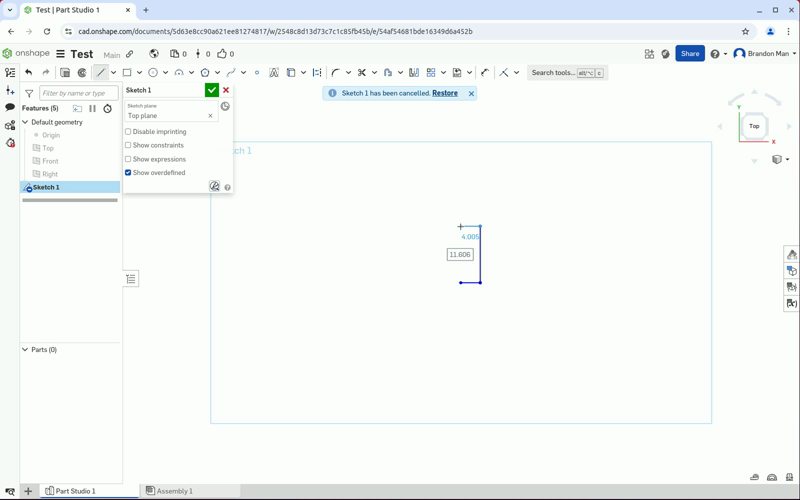
click(460, 226)
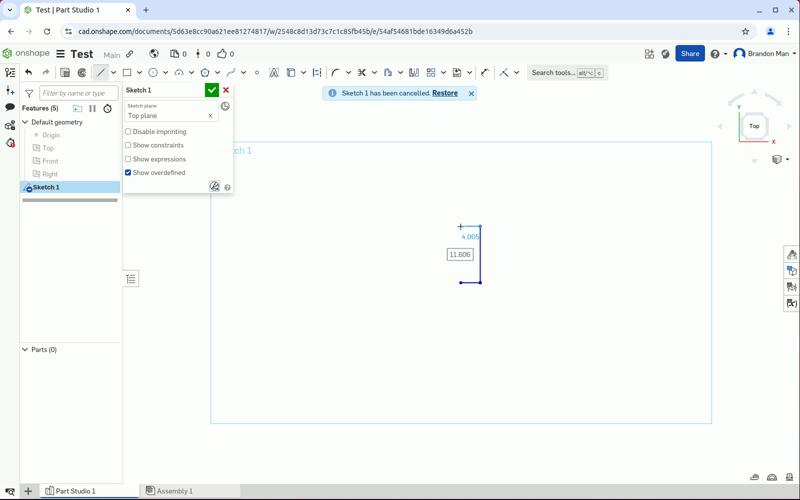
key_up(shift)
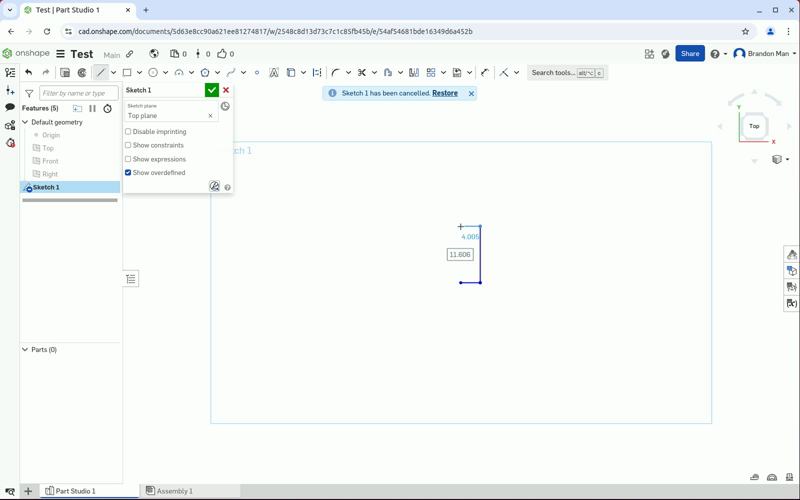
mouse_move(490, 226)
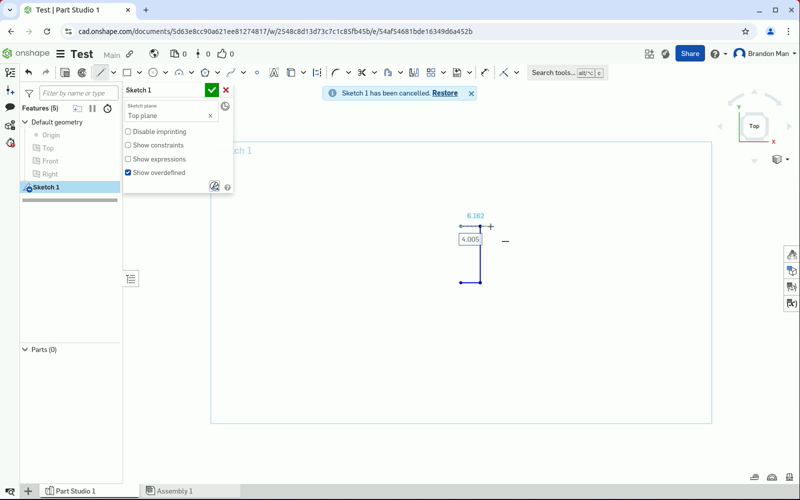
key_down(shift)
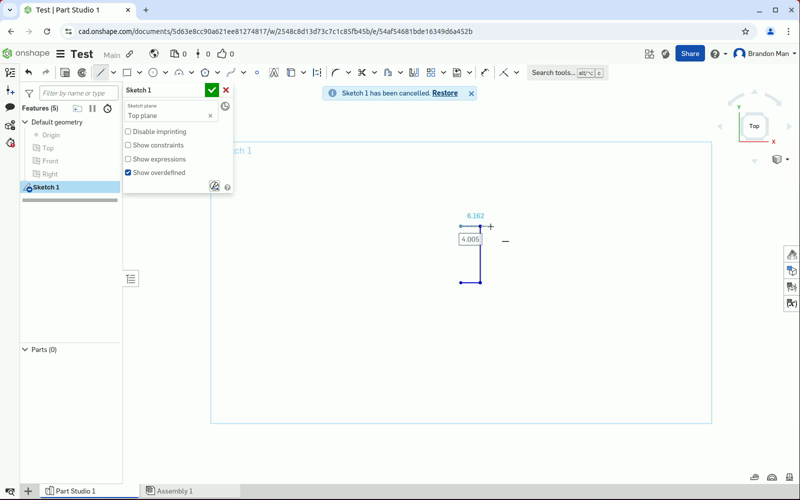
mouse_move(460, 282)
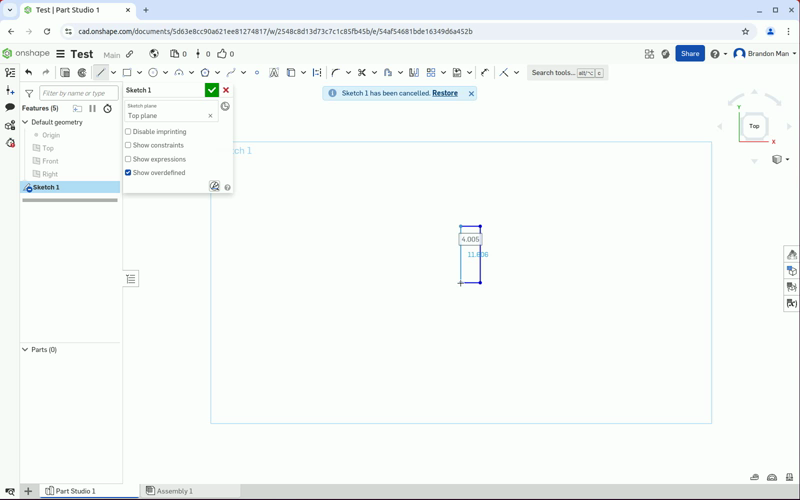
key_up(shift)
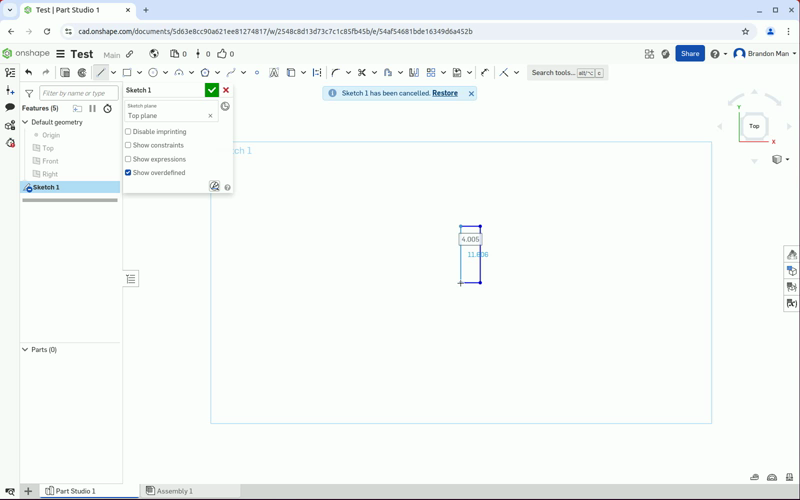
click(460, 282)
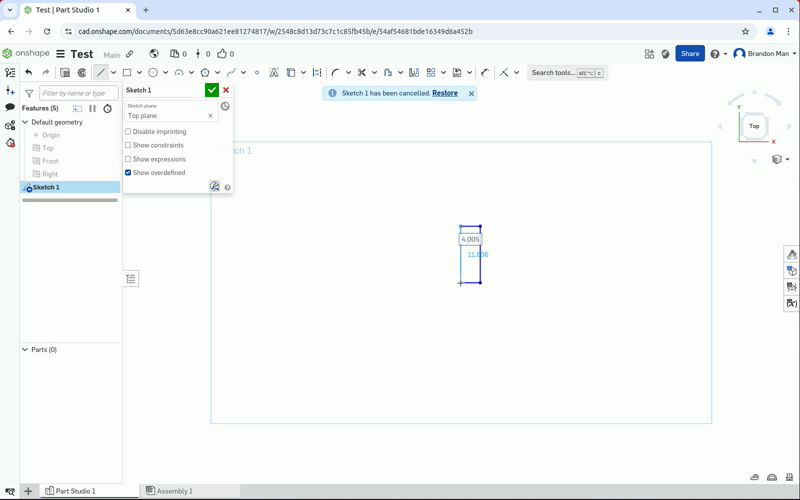
key(esc)
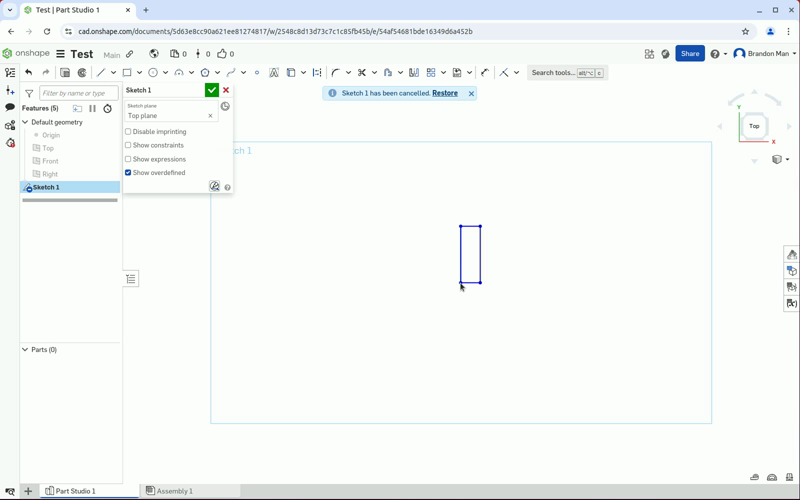
mouse_move(476, 229)
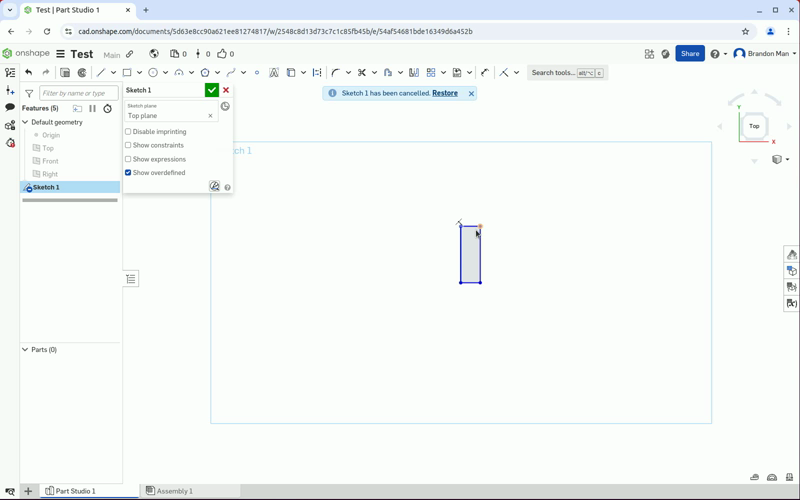
scroll(6)
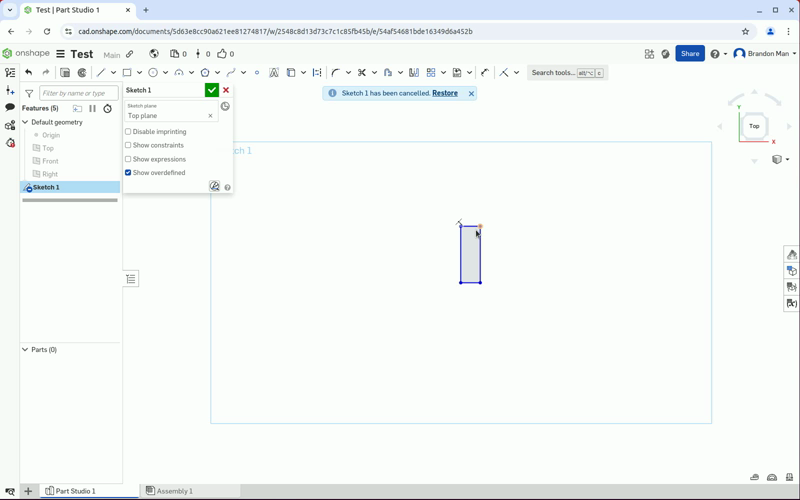
scroll(6)
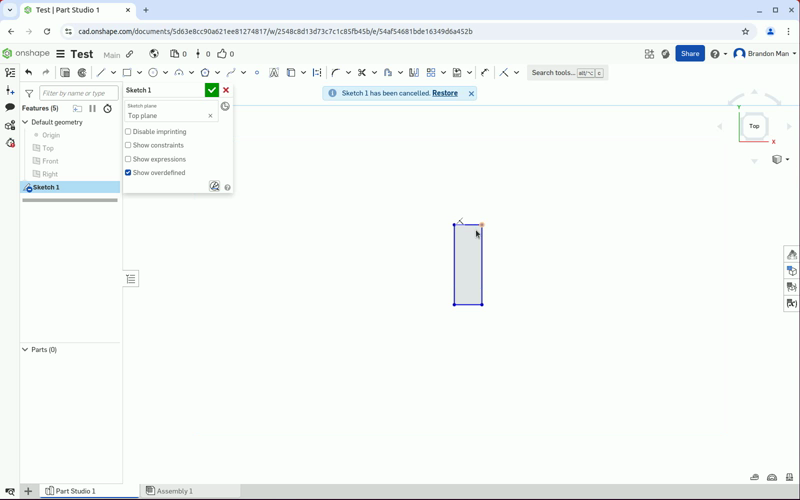
scroll(6)
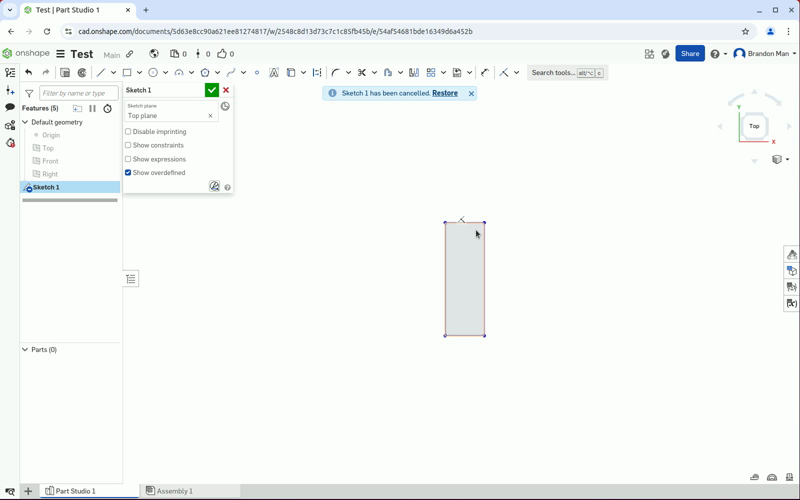
scroll(6)
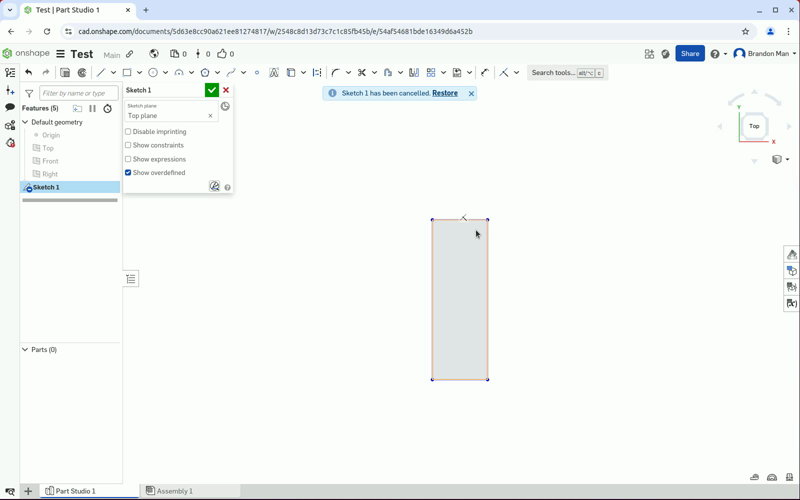
scroll(6)
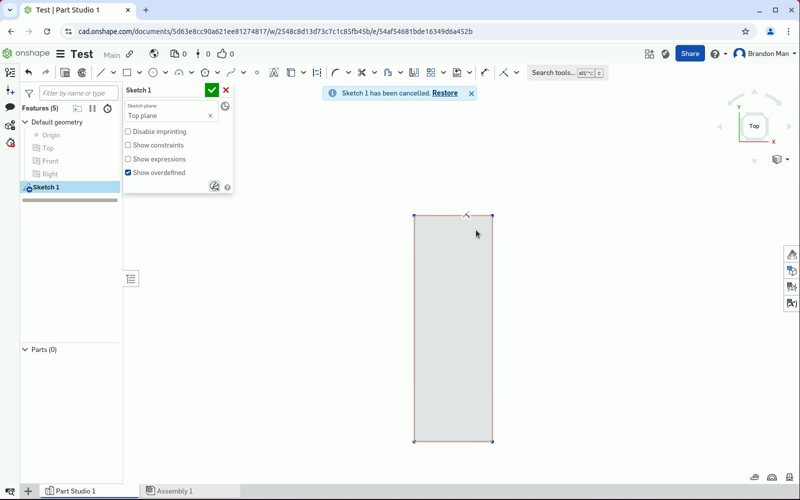
scroll(6)
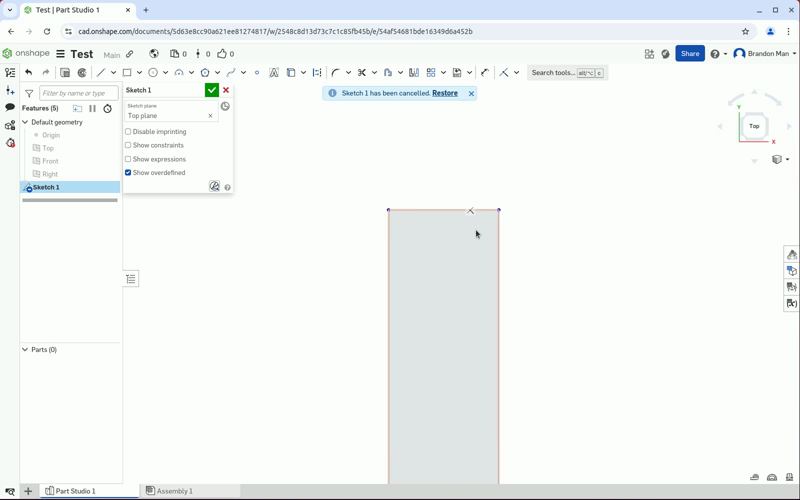
scroll(6)
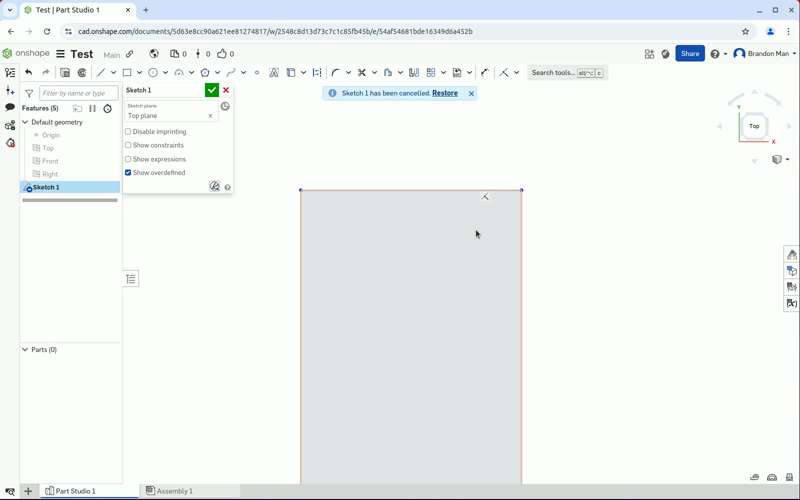
click(476, 229)
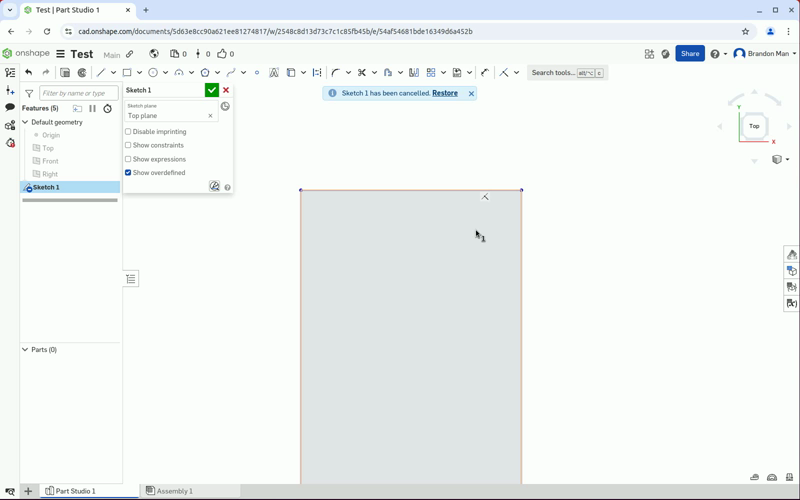
scroll(-6)
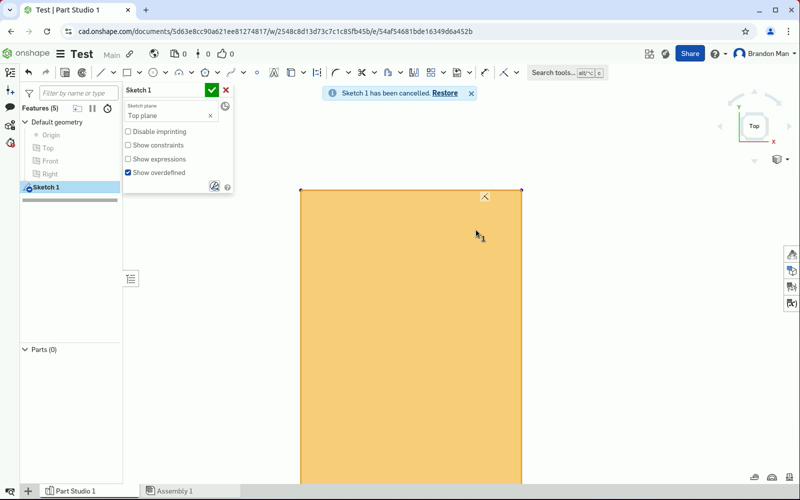
scroll(-6)
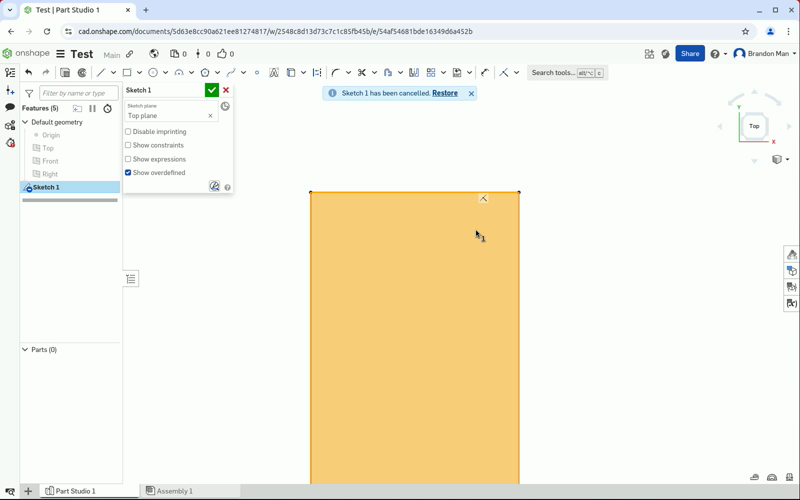
scroll(-6)
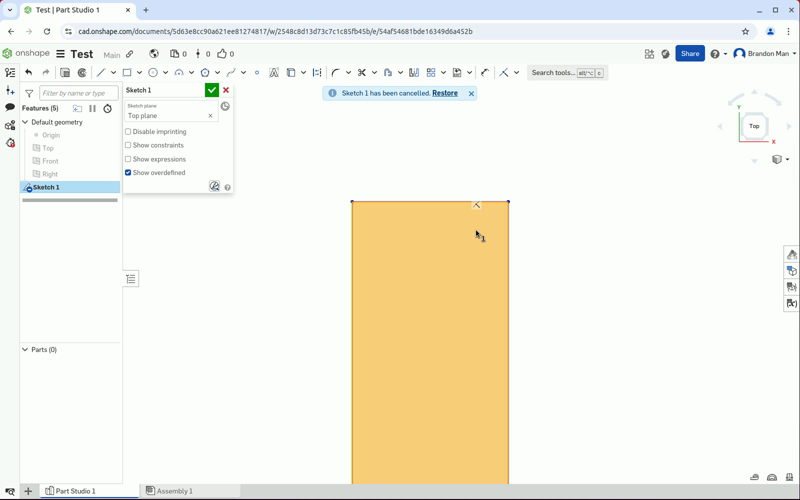
scroll(-6)
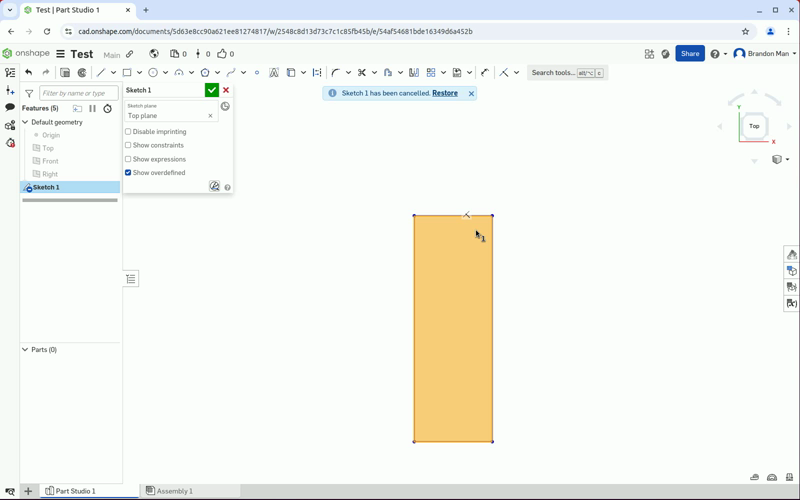
scroll(-6)
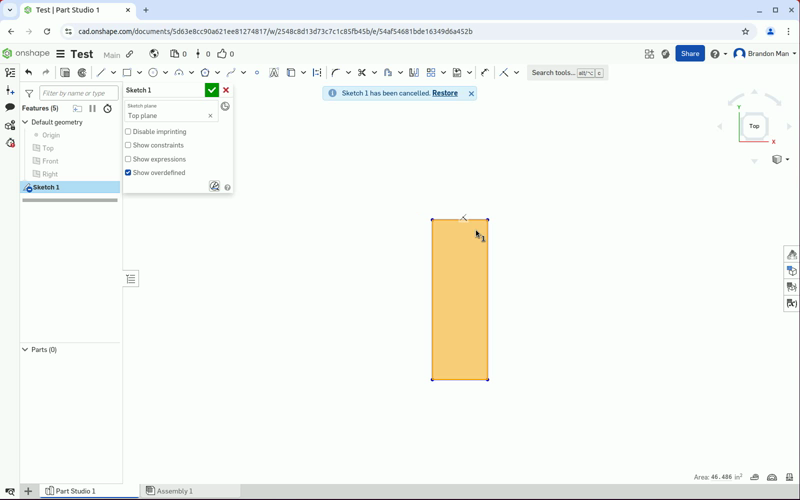
scroll(-6)
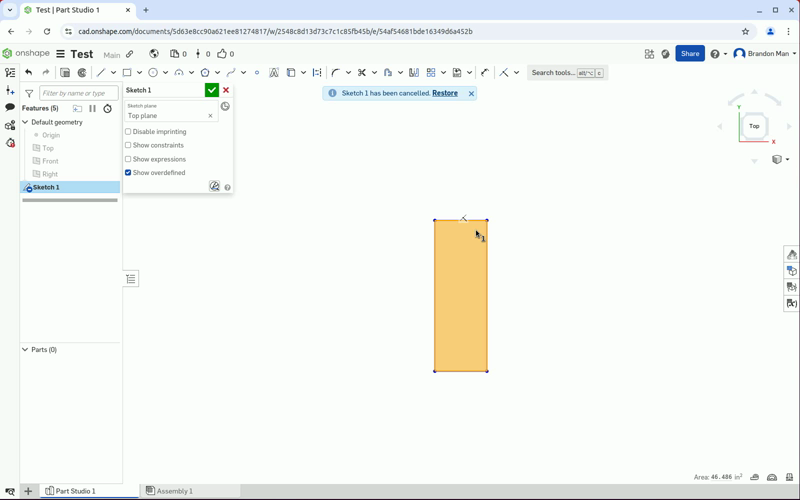
scroll(-6)
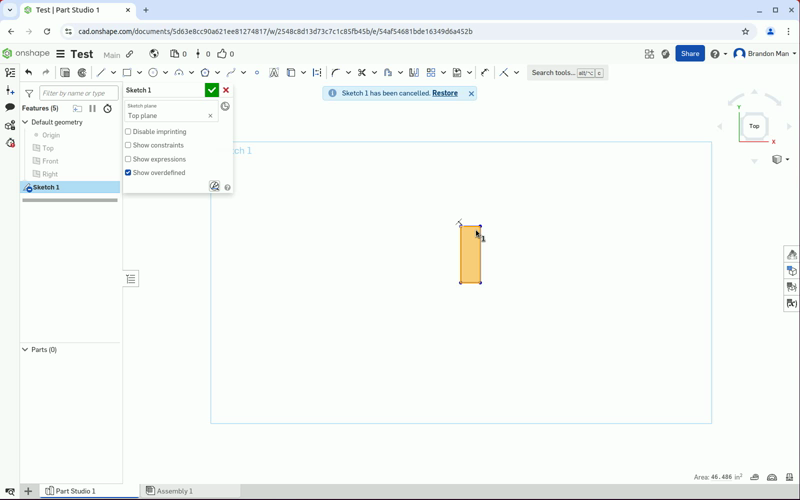
mouse_move(73, 352)
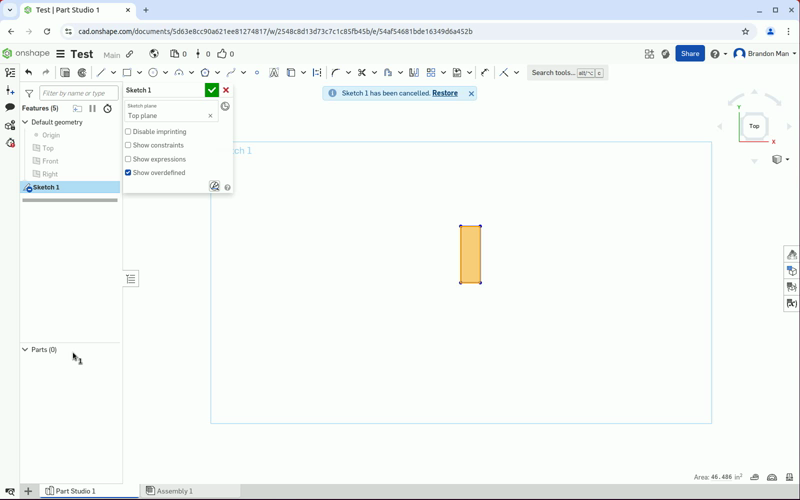
key(shift+y)
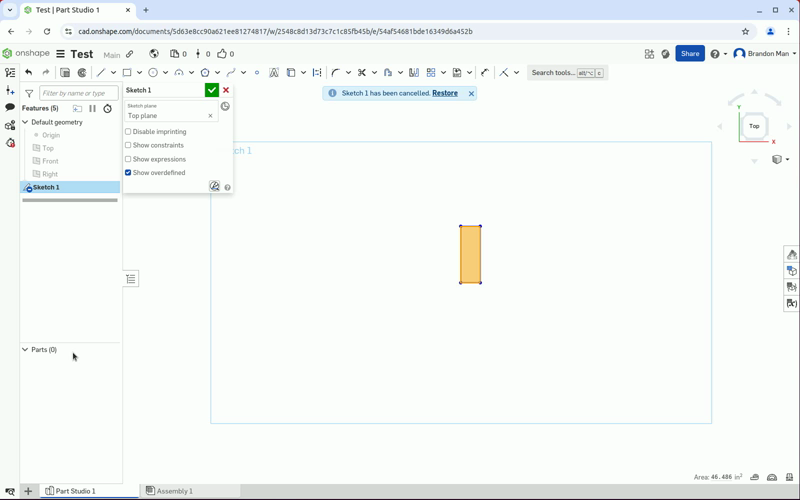
key(shift+e)
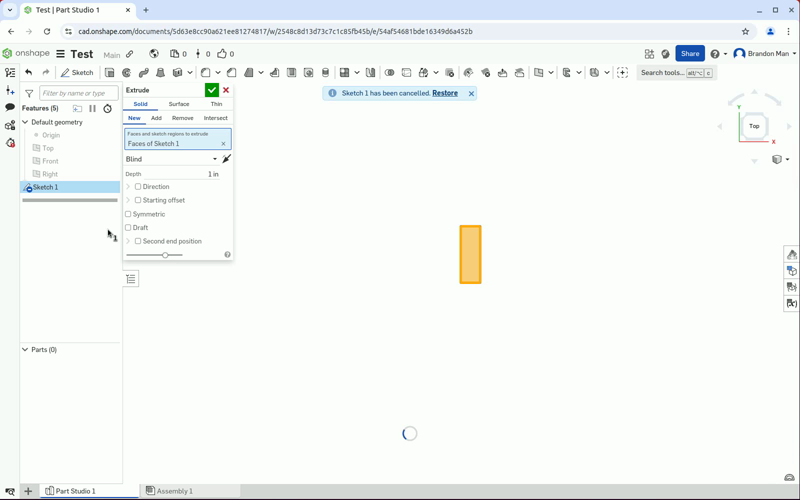
mouse_move(143, 106)
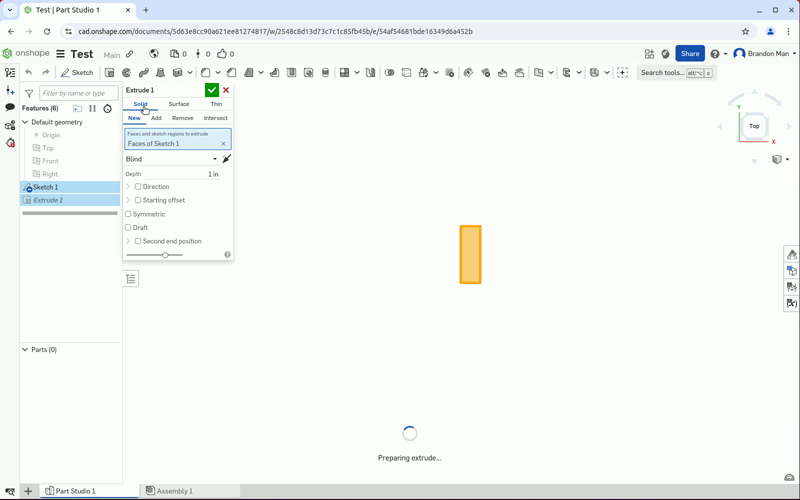
click(143, 106)
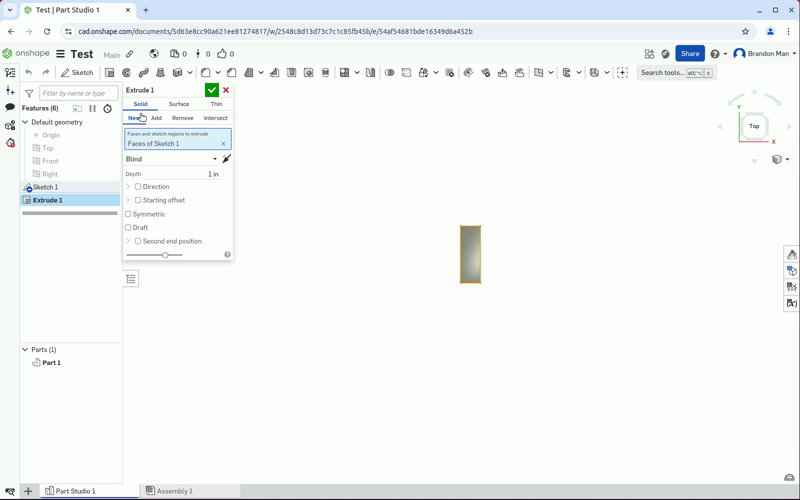
mouse_move(137, 120)
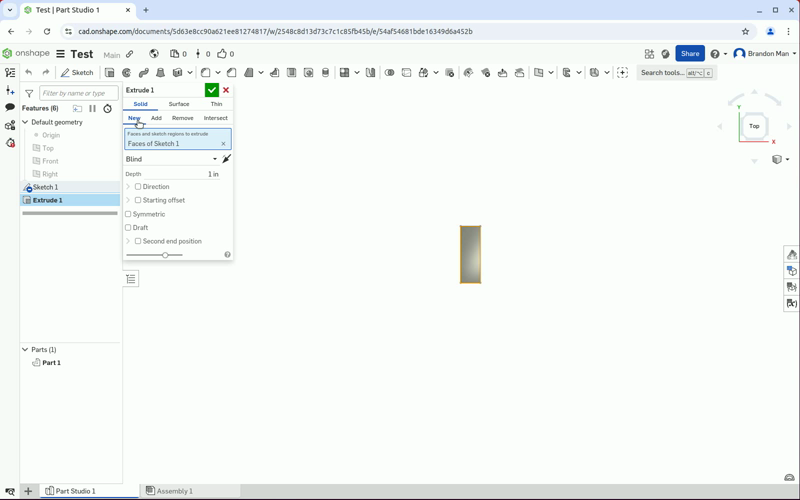
click(137, 120)
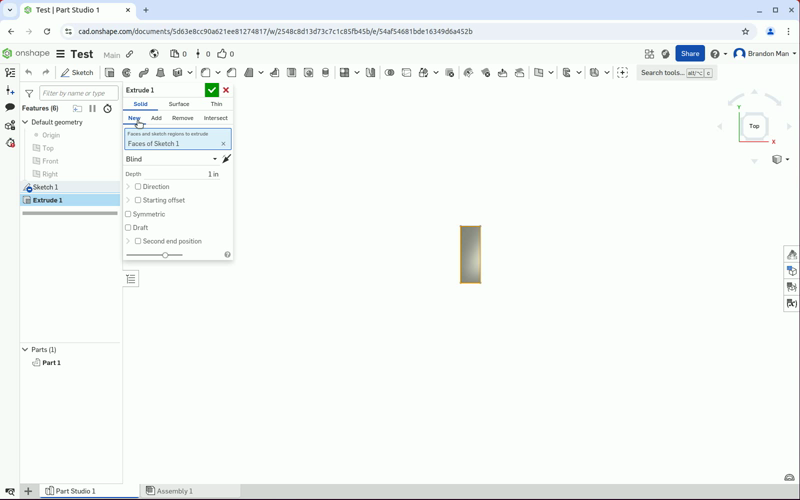
key(tab, 4)
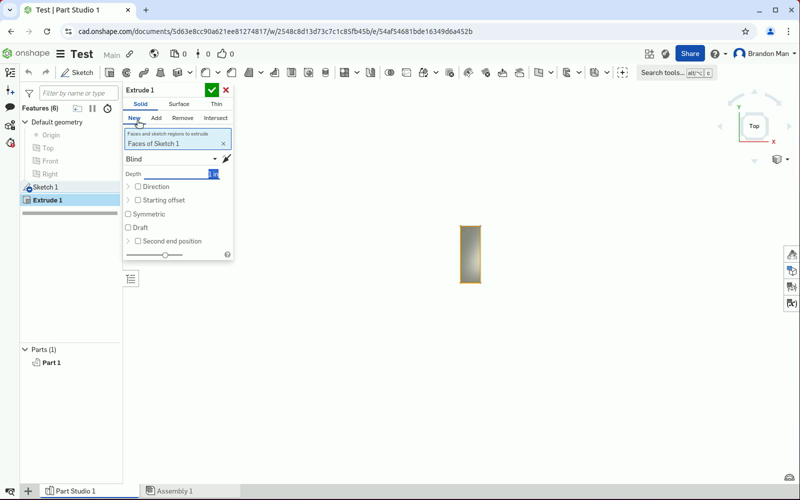
text(3.851)
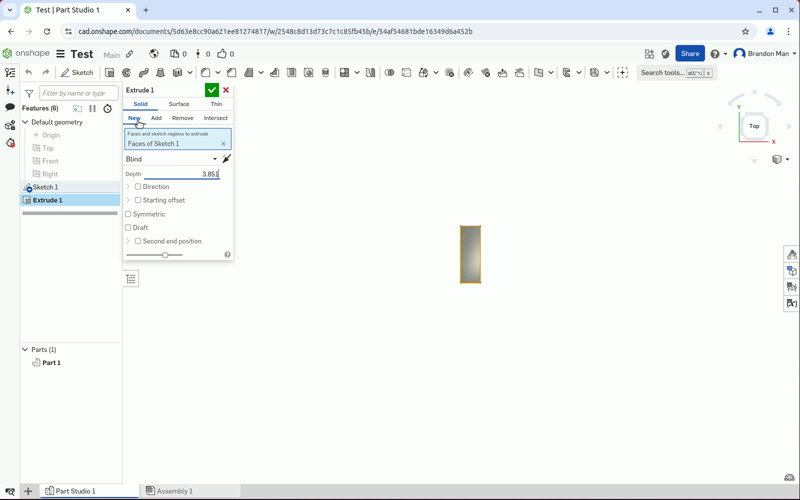
key(enter)
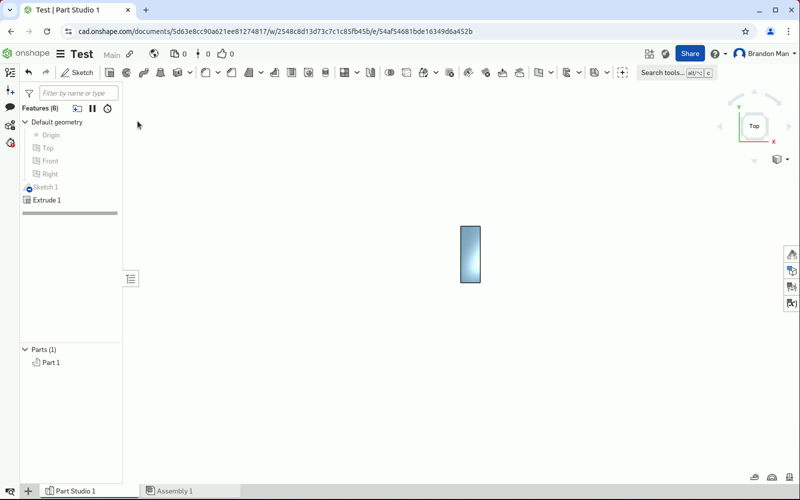
key(shift+h)
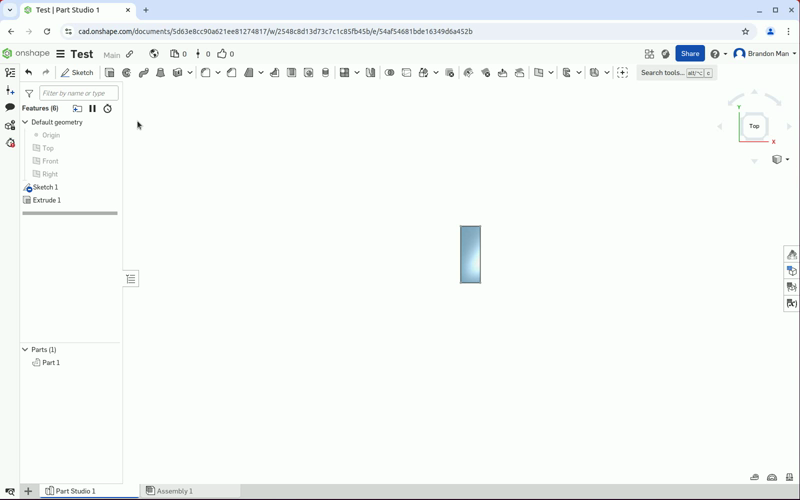
key(shift+h)
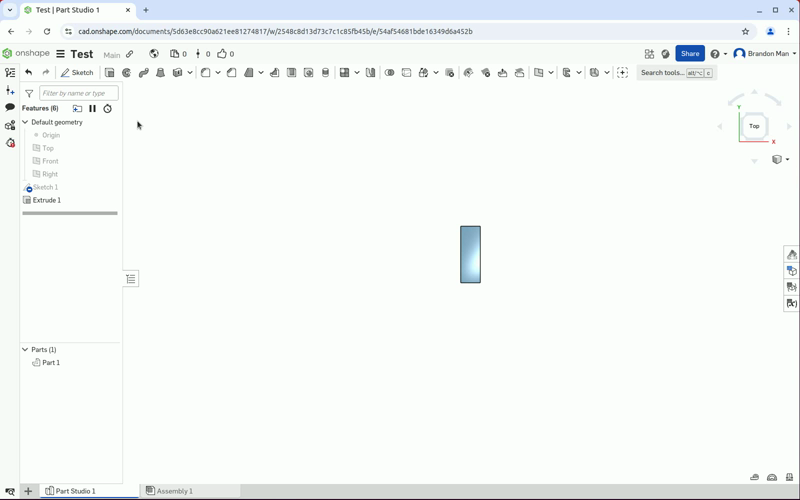
mouse_move(73, 189)
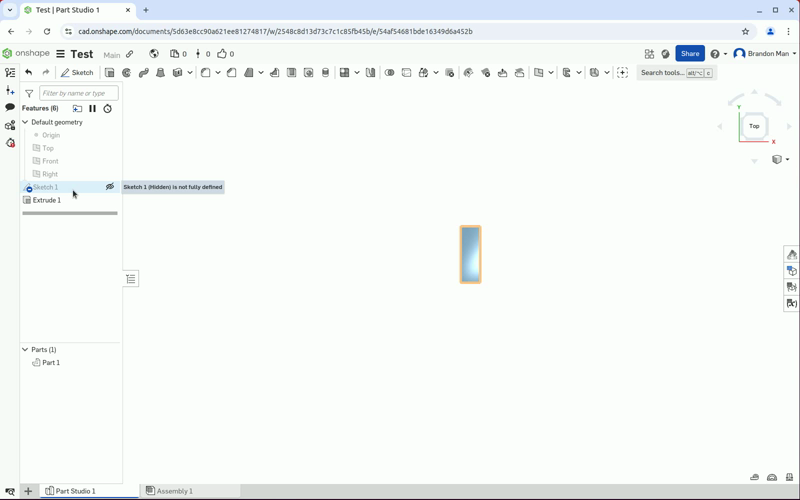
click(73, 189)
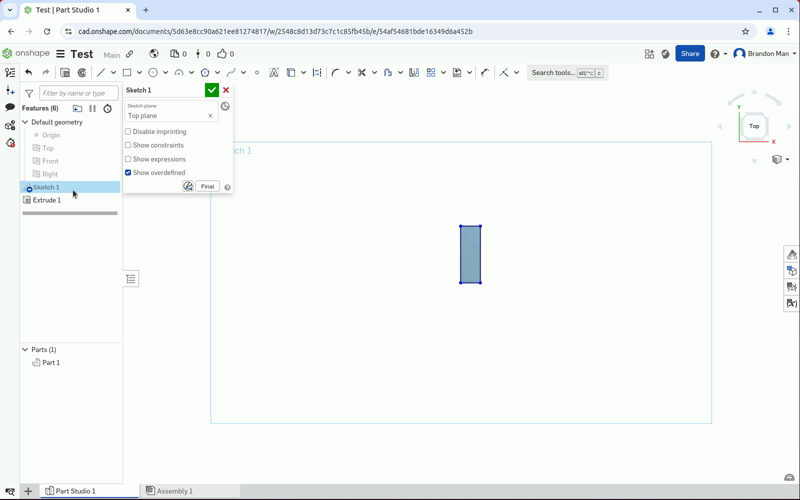
mouse_move(229, 92)
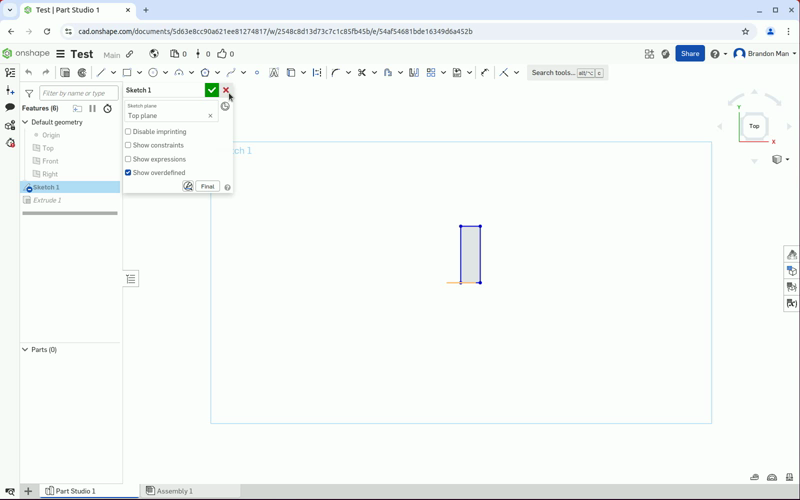
click(229, 92)
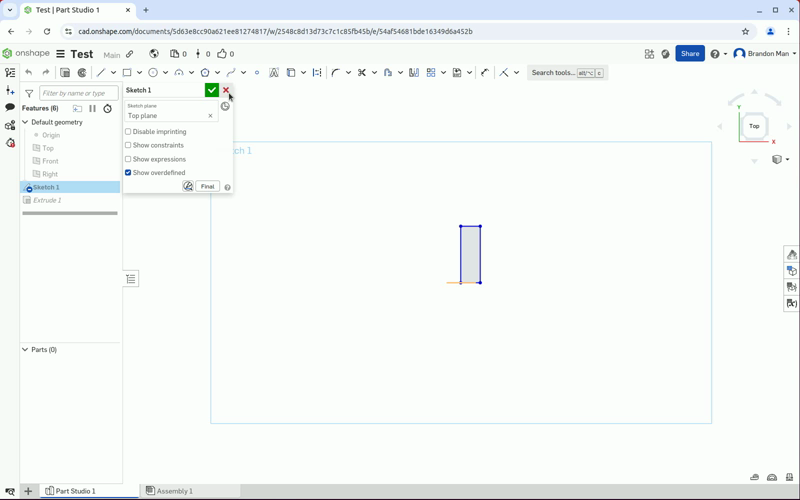
key(shift+s)
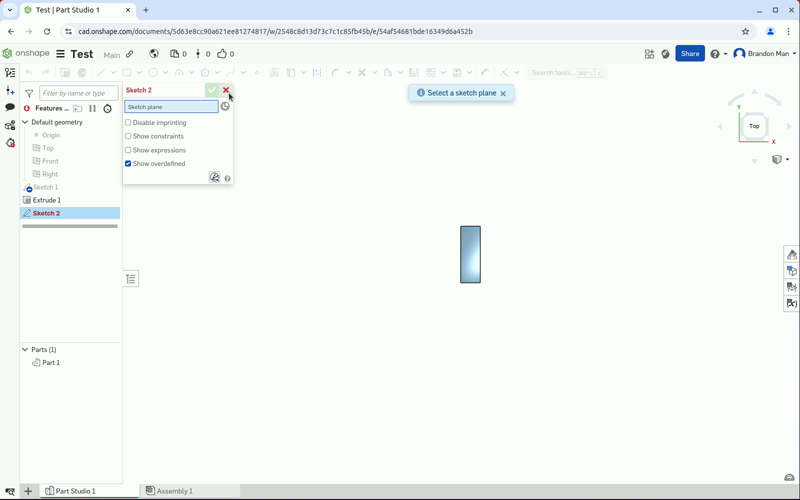
mouse_move(73, 150)
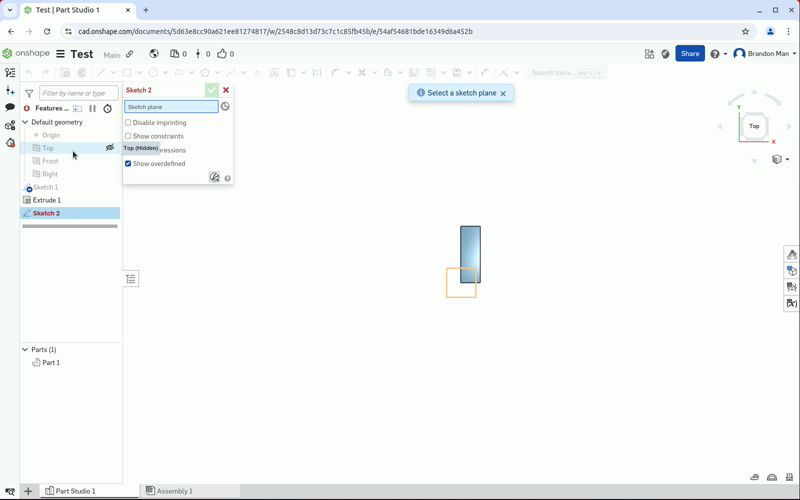
click(73, 150)
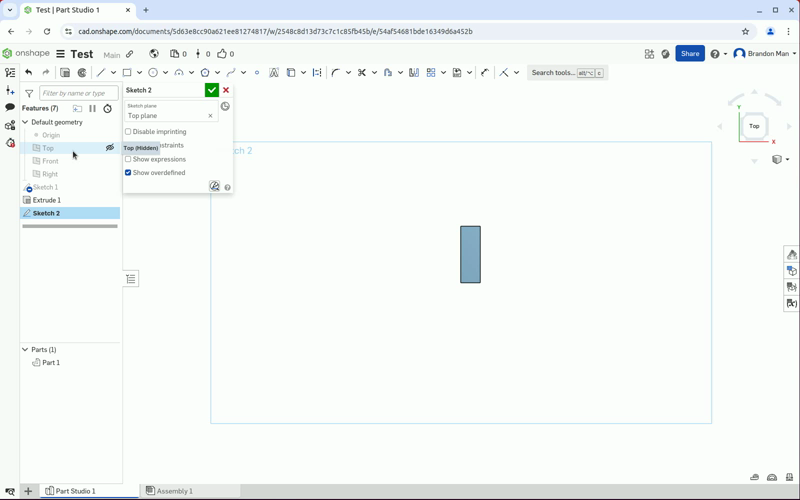
mouse_move(73, 352)
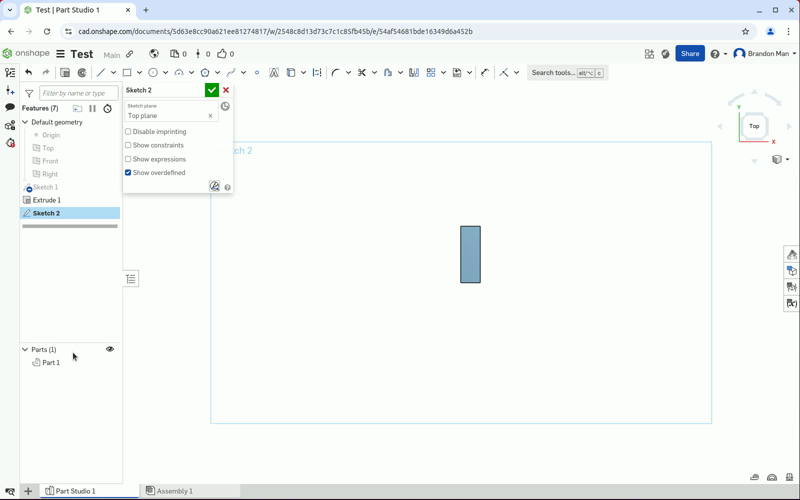
key(y)
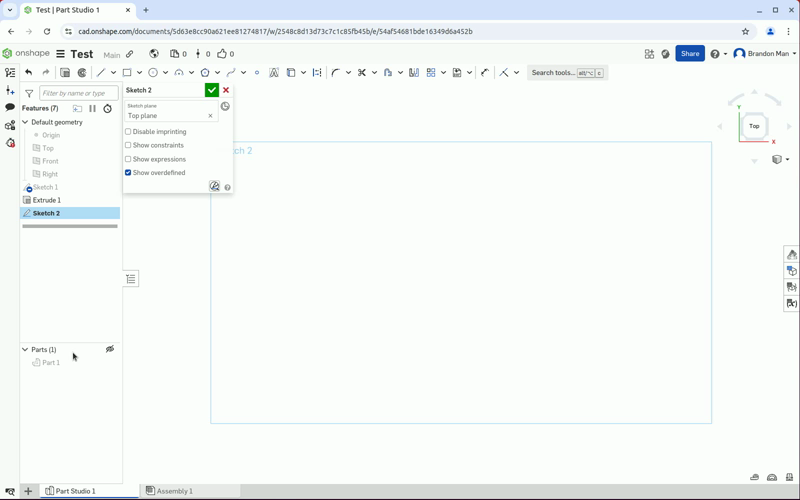
key(l)
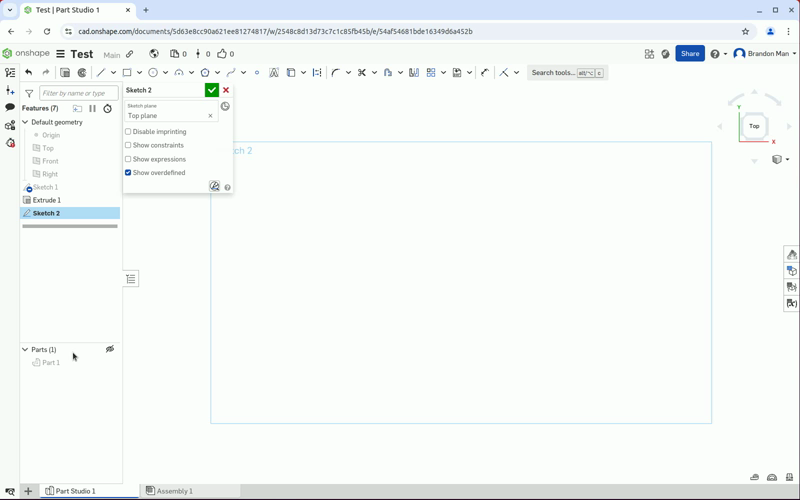
key_down(shift)
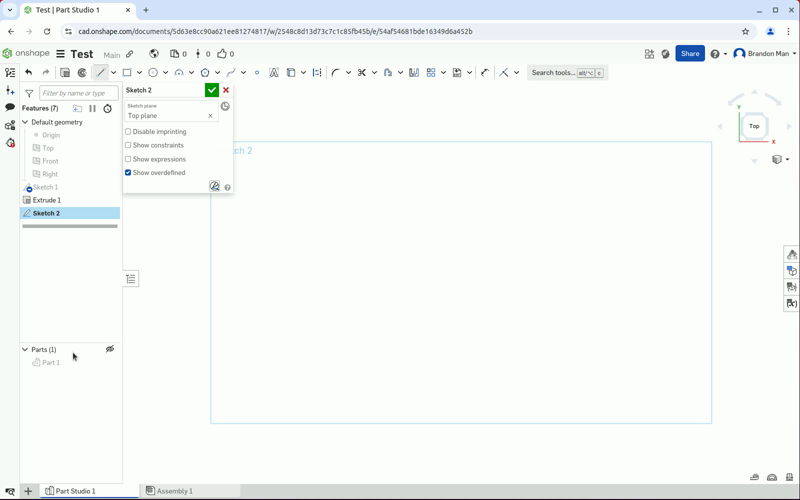
mouse_move(516, 245)
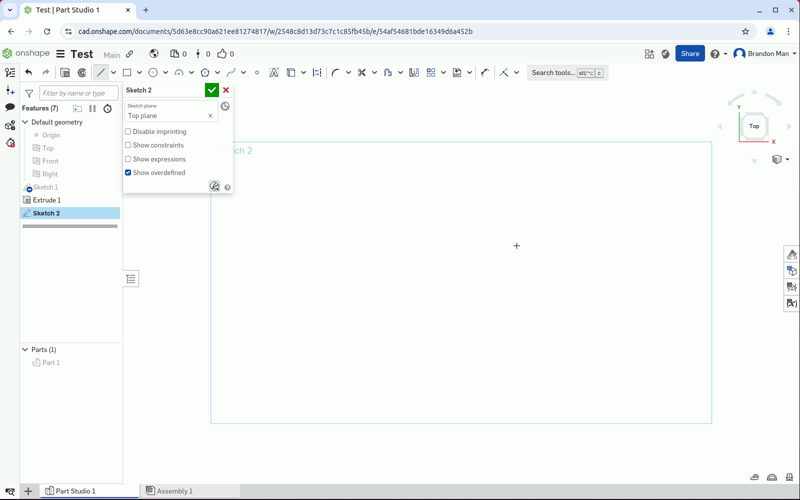
click(516, 245)
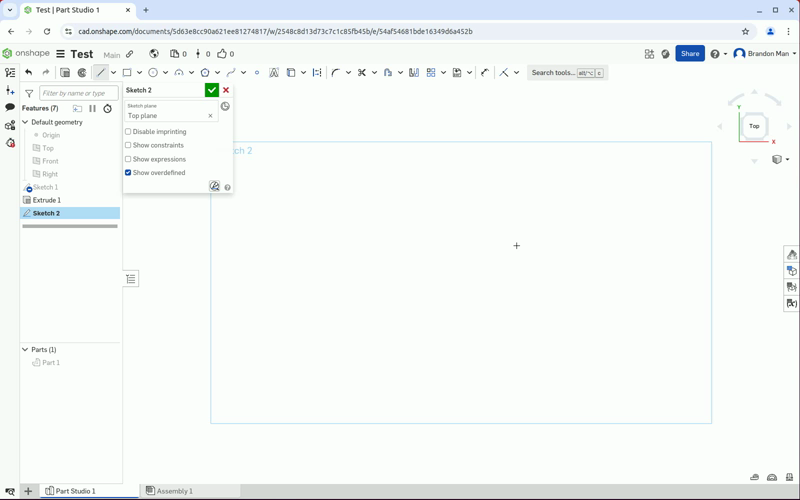
key_up(shift)
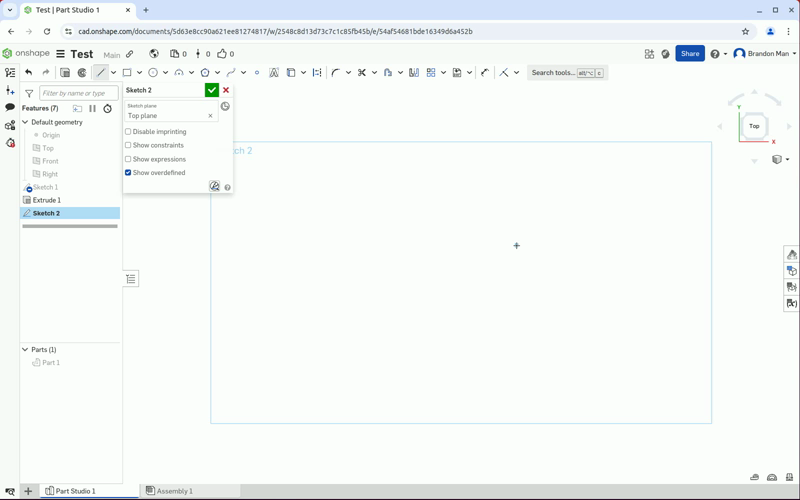
key_down(shift)
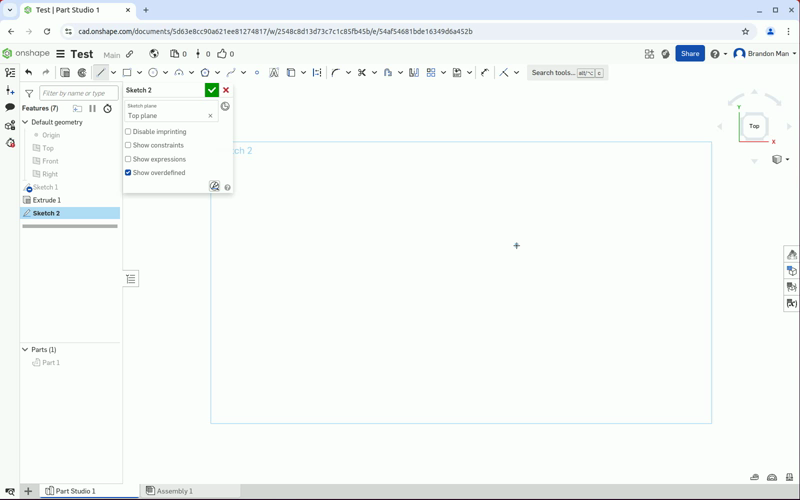
mouse_move(546, 245)
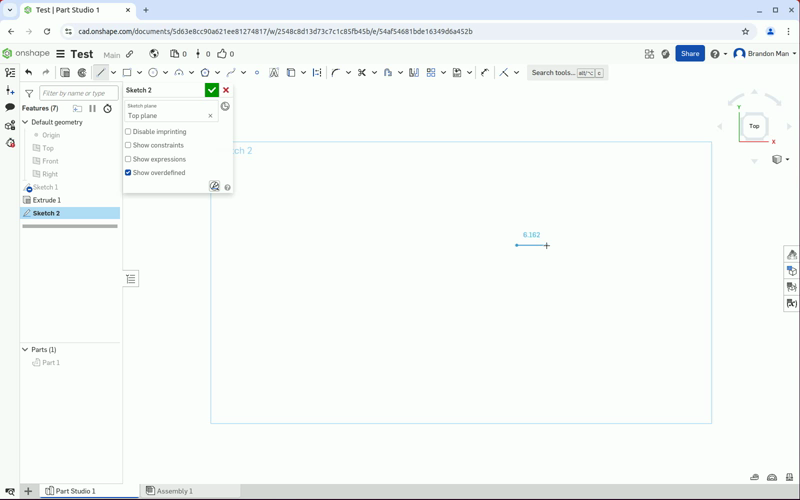
mouse_move(573, 245)
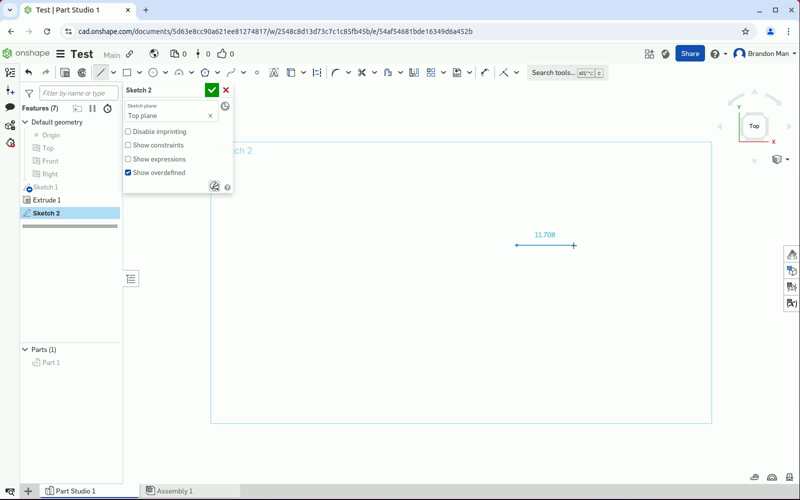
click(573, 245)
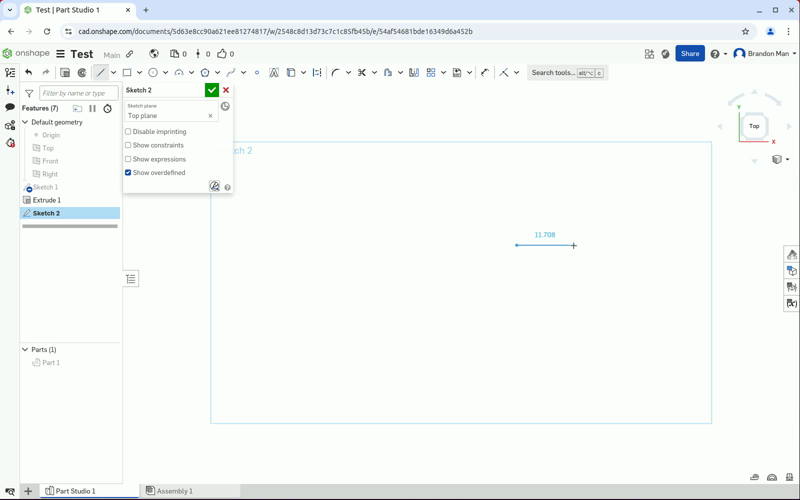
key_up(shift)
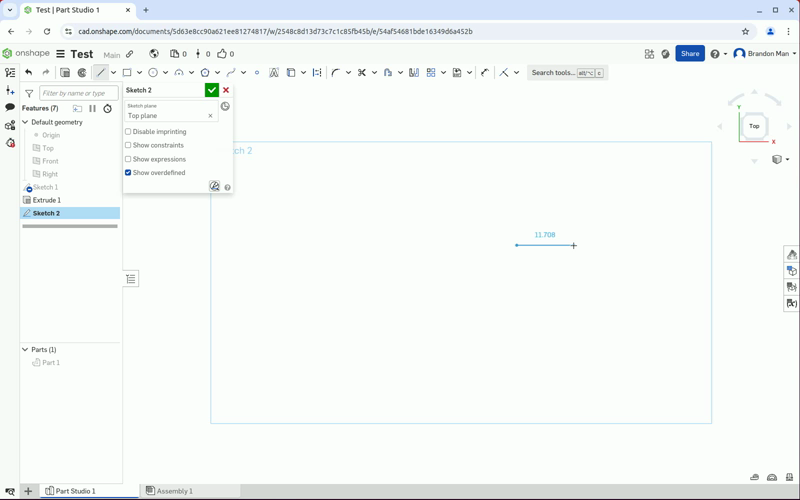
key_down(shift)
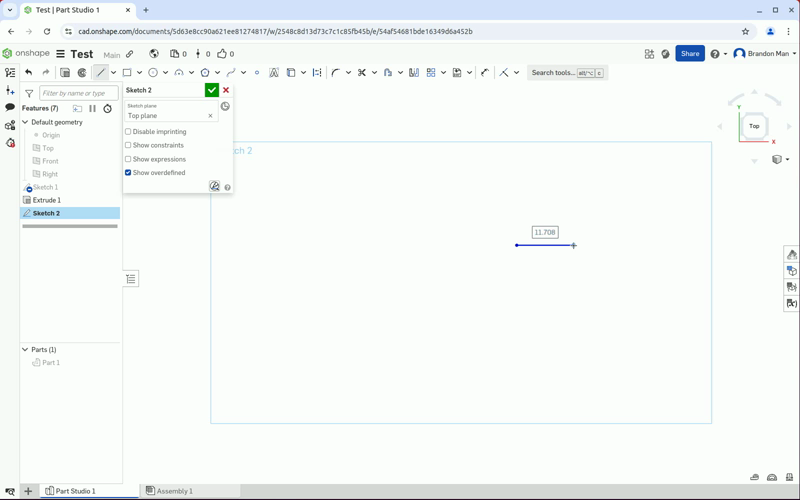
mouse_move(589, 245)
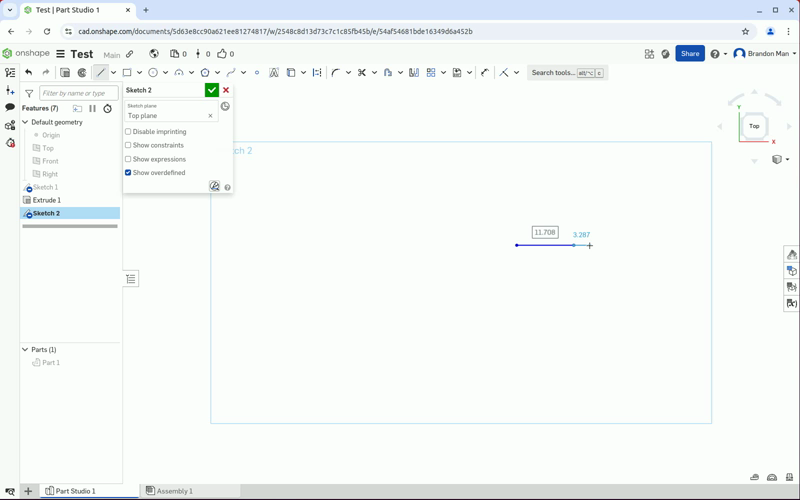
mouse_move(573, 226)
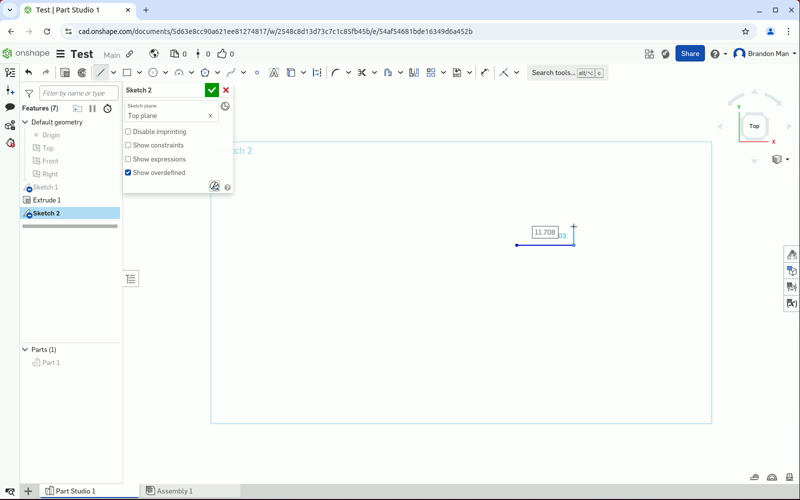
click(573, 226)
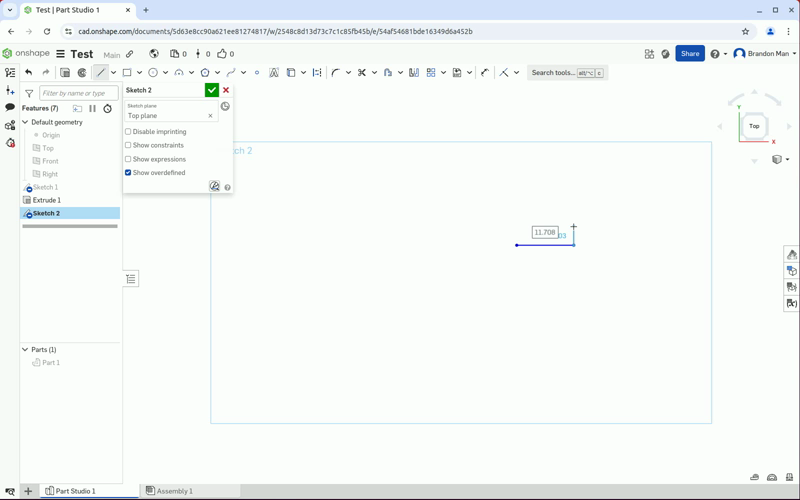
key_up(shift)
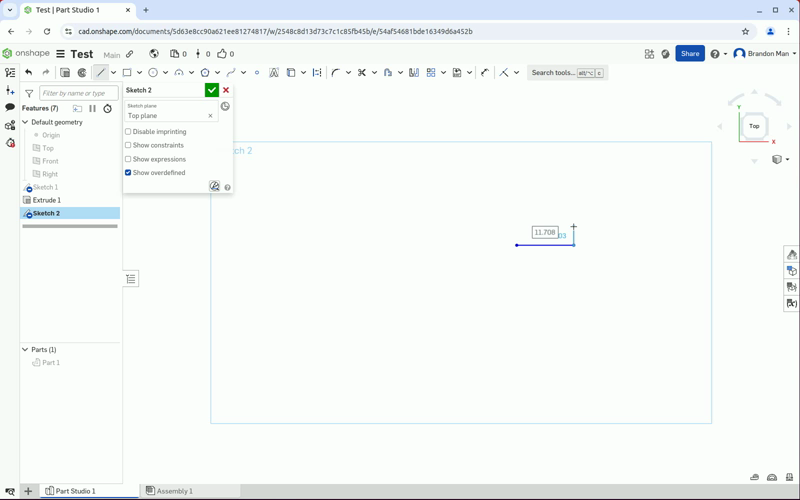
key_down(shift)
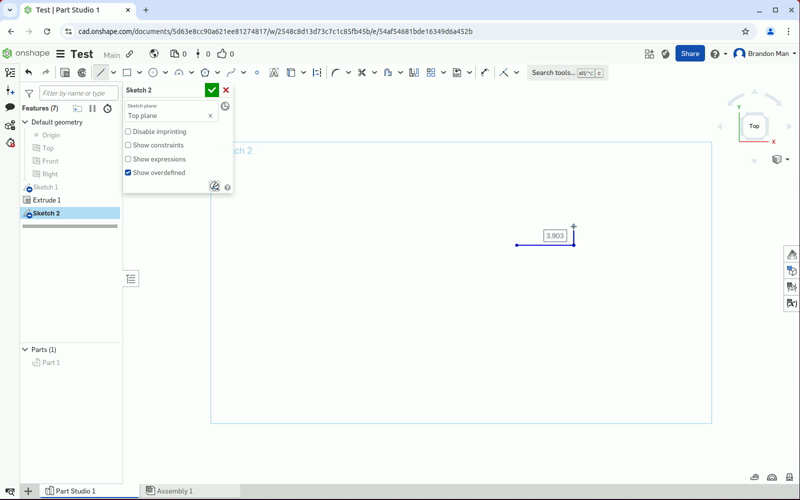
mouse_move(589, 226)
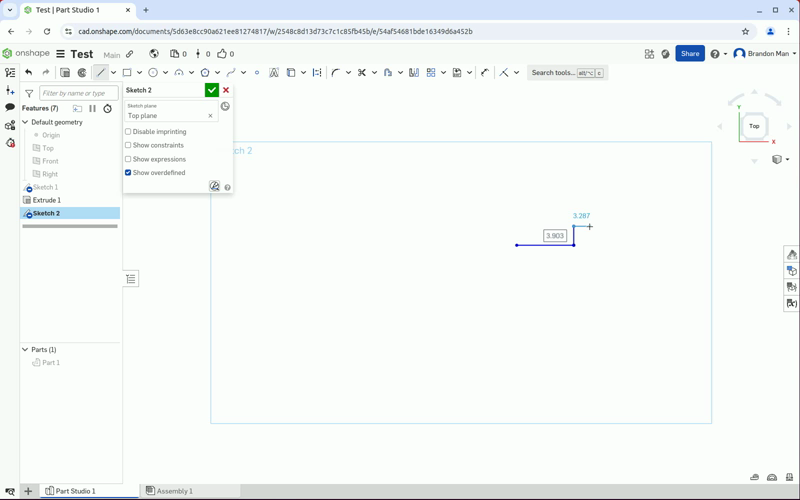
mouse_move(516, 226)
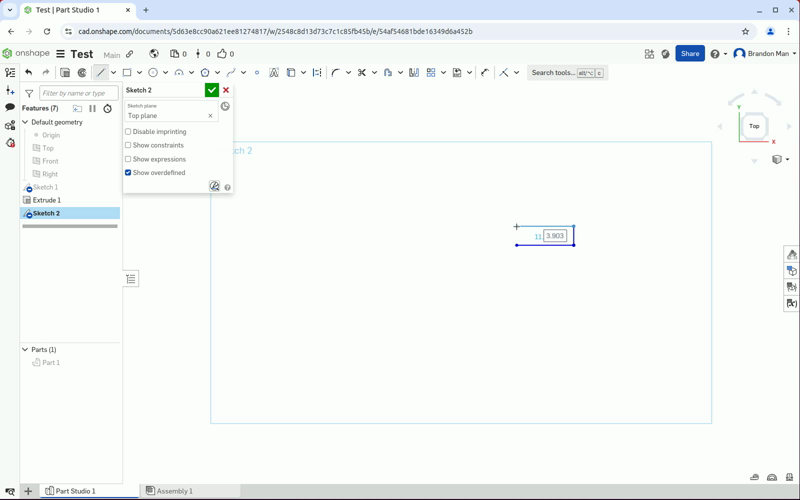
click(516, 226)
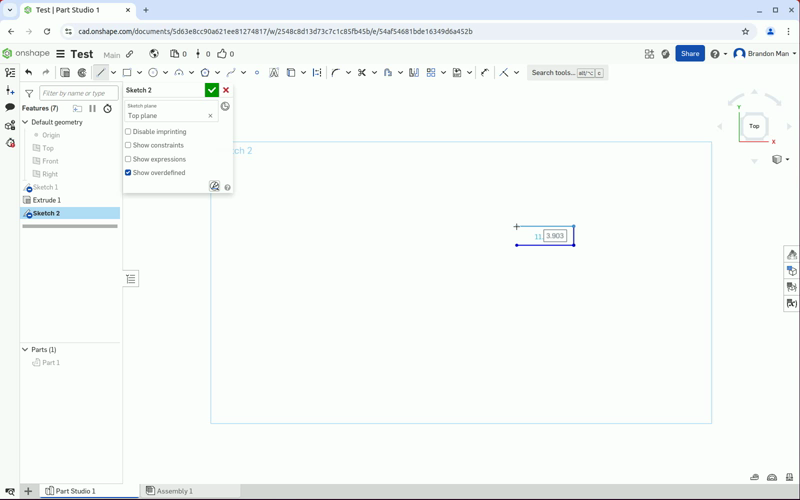
key_up(shift)
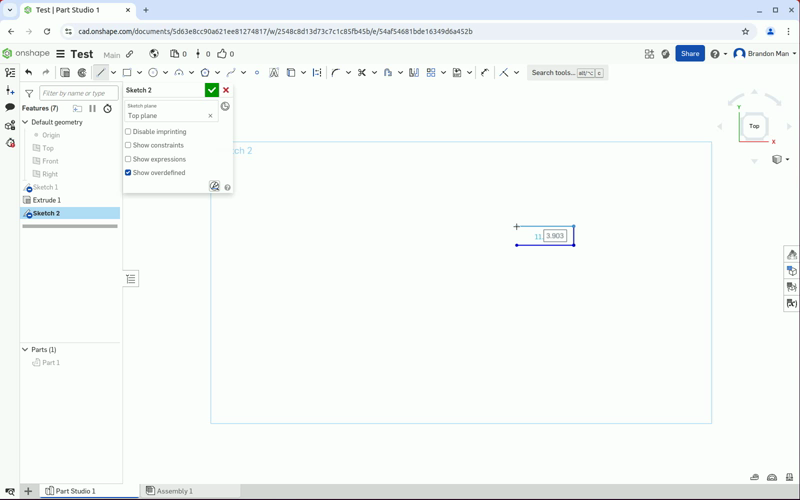
mouse_move(546, 226)
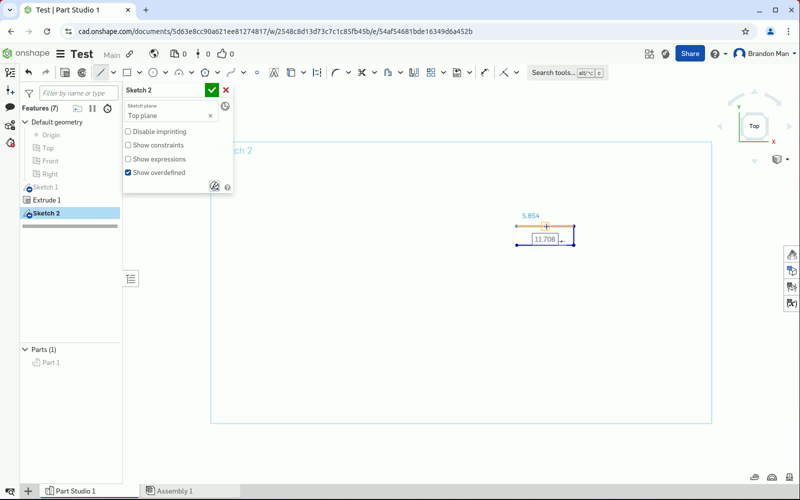
key_down(shift)
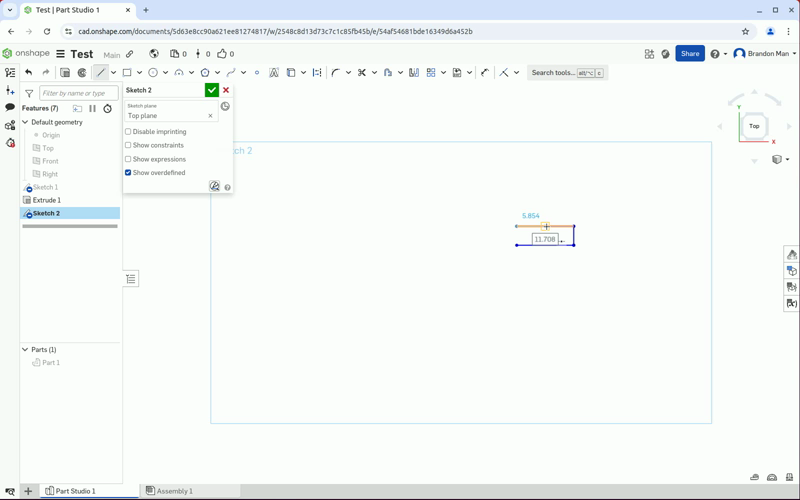
mouse_move(516, 245)
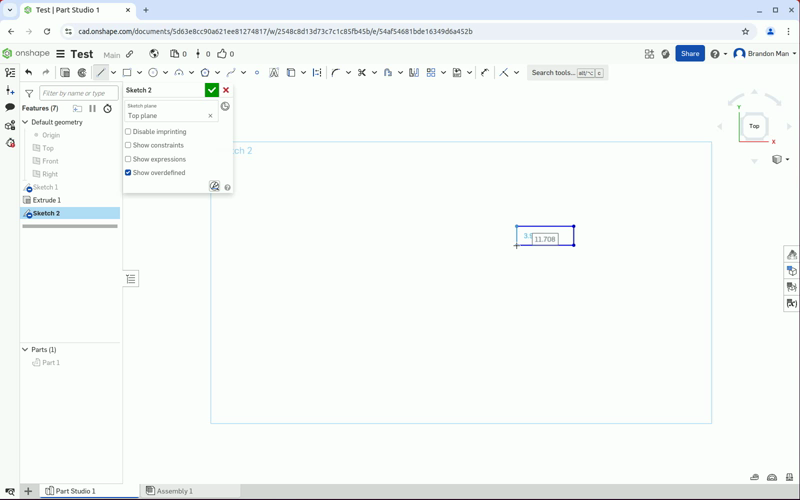
key_up(shift)
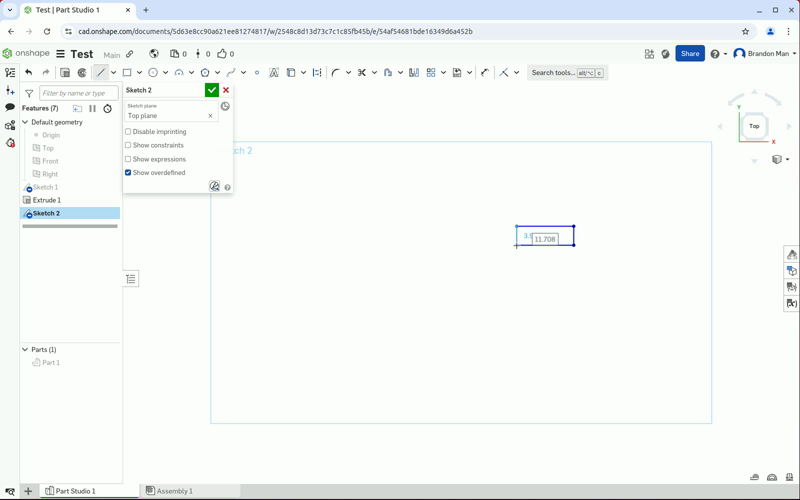
click(516, 245)
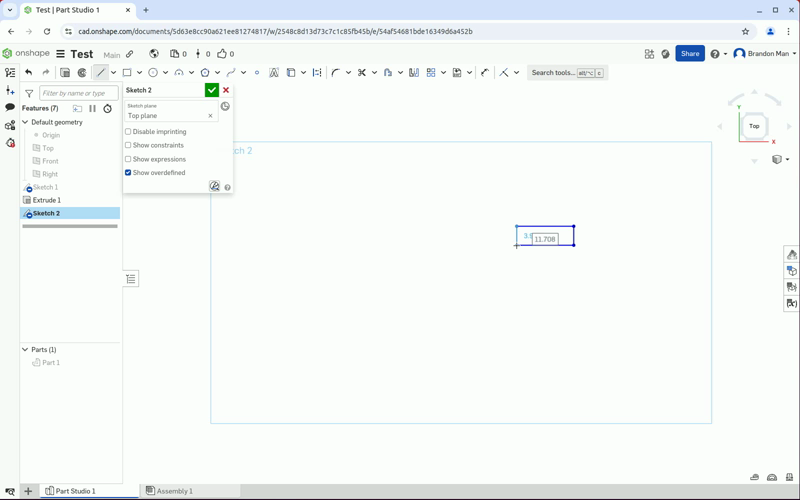
key(esc)
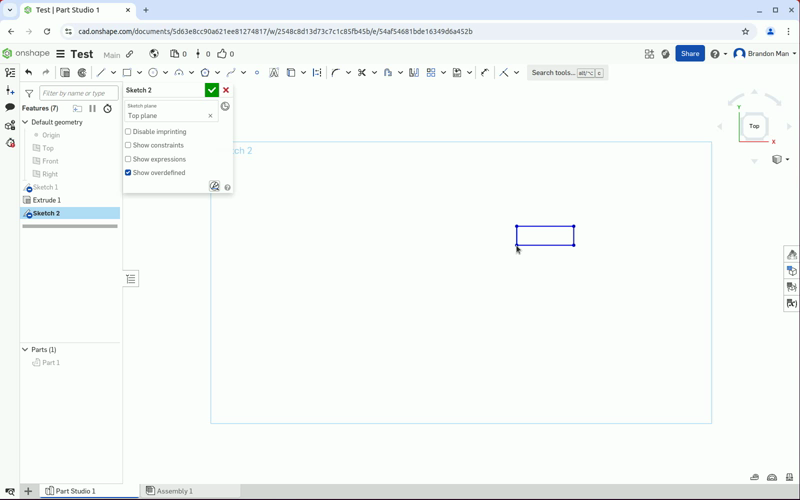
mouse_move(555, 242)
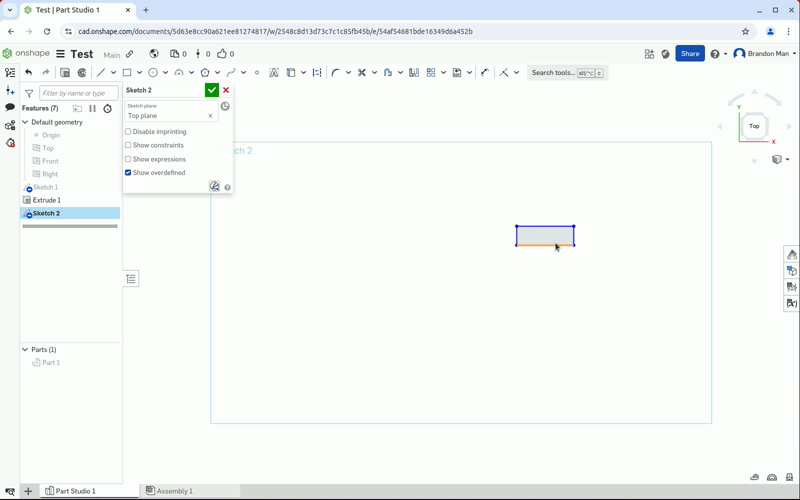
scroll(6)
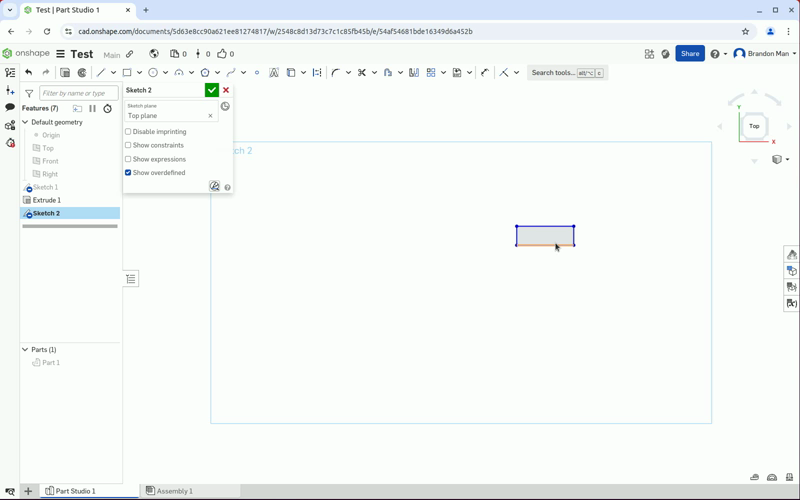
scroll(6)
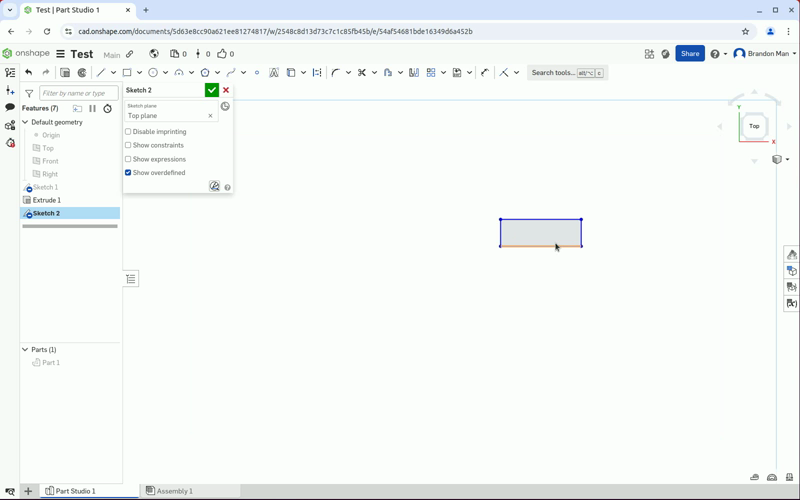
scroll(6)
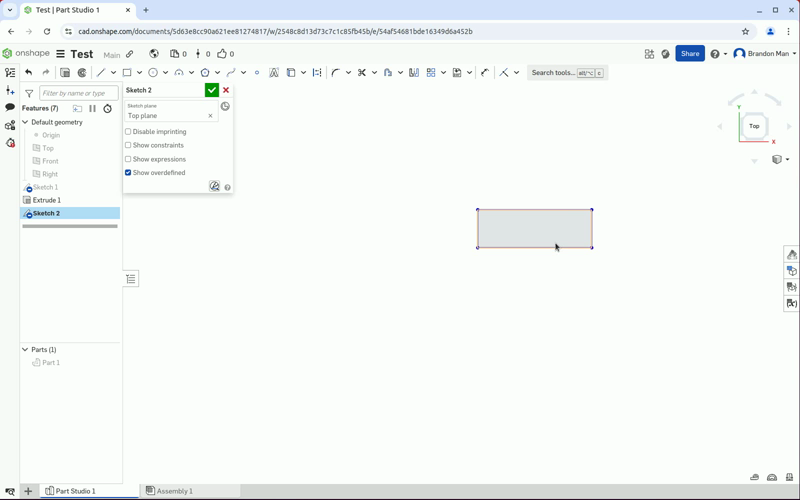
scroll(6)
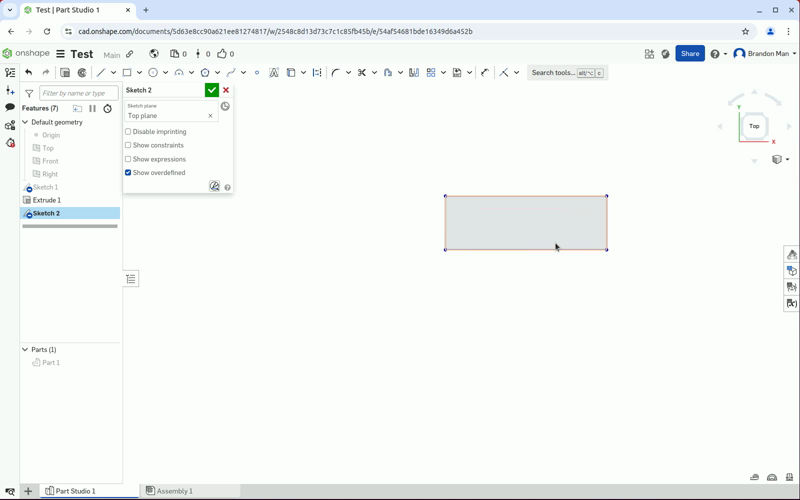
scroll(6)
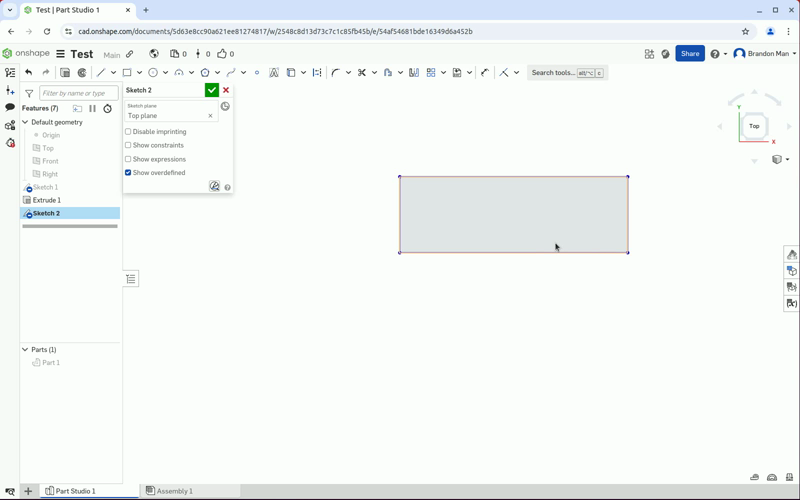
scroll(6)
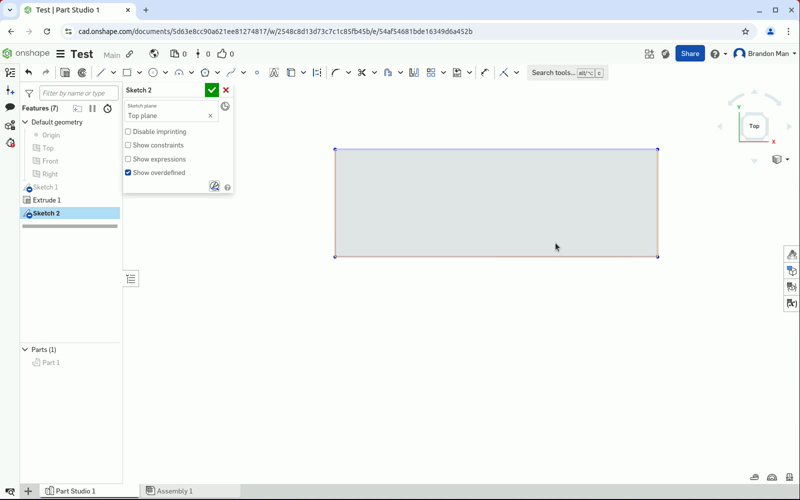
scroll(6)
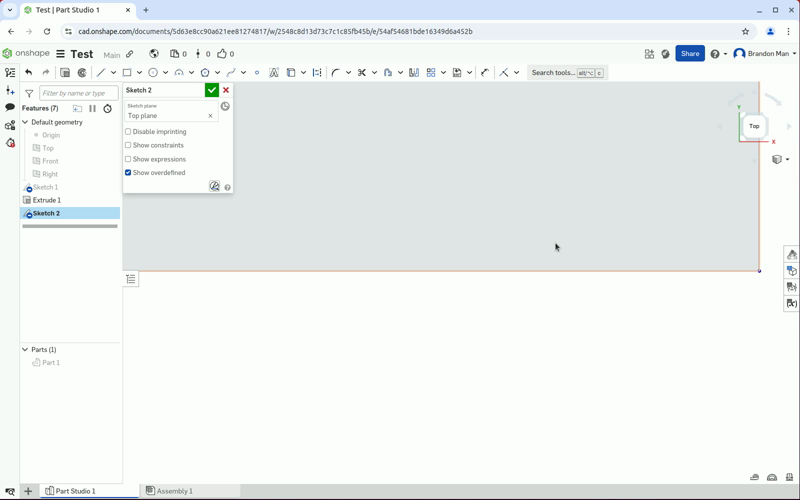
click(555, 242)
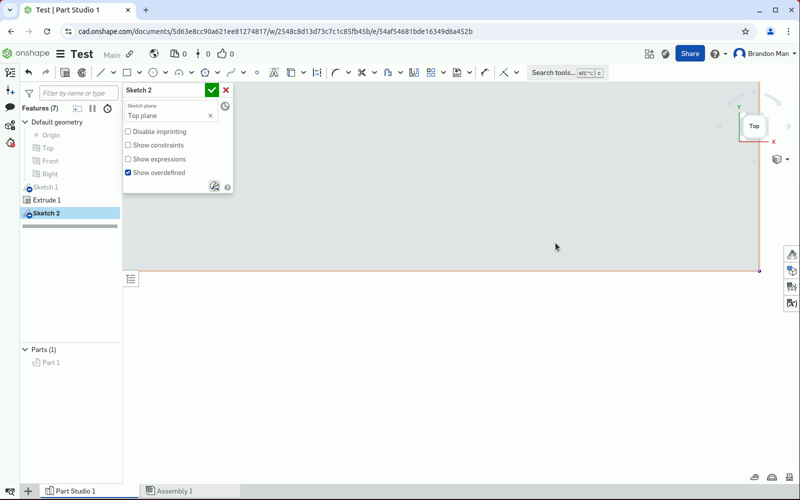
scroll(-6)
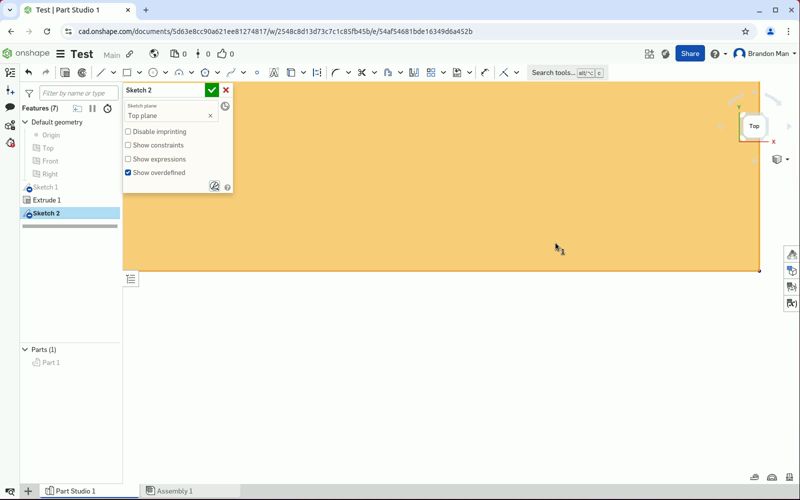
scroll(-6)
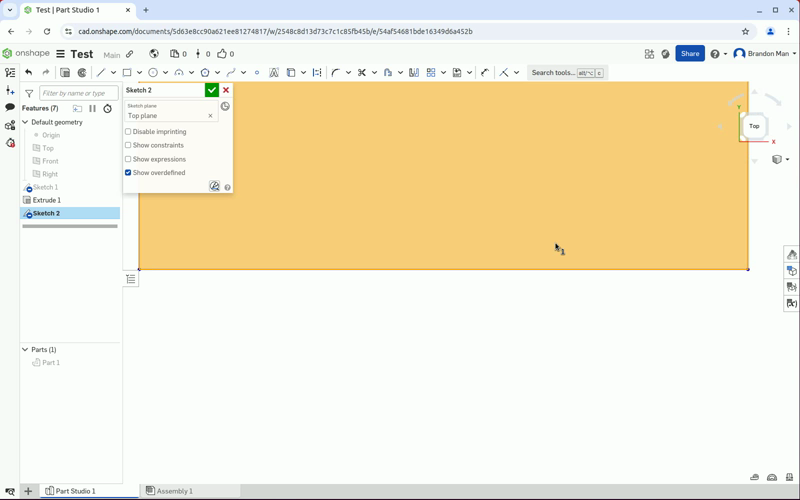
scroll(-6)
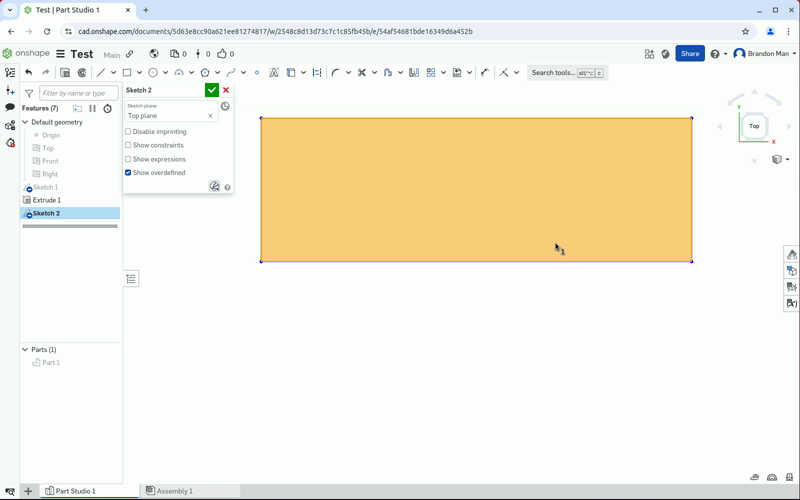
scroll(-6)
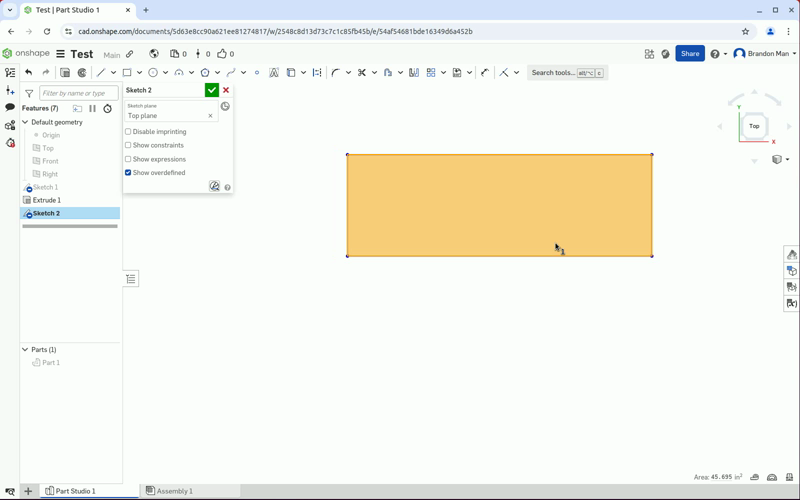
scroll(-6)
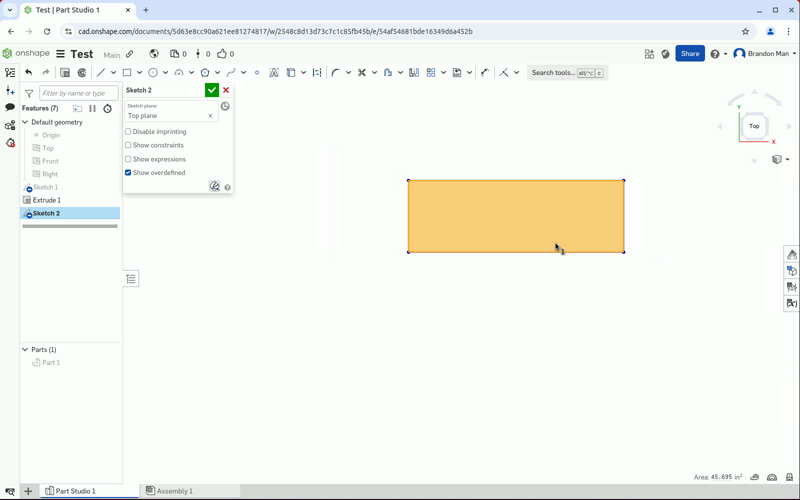
scroll(-6)
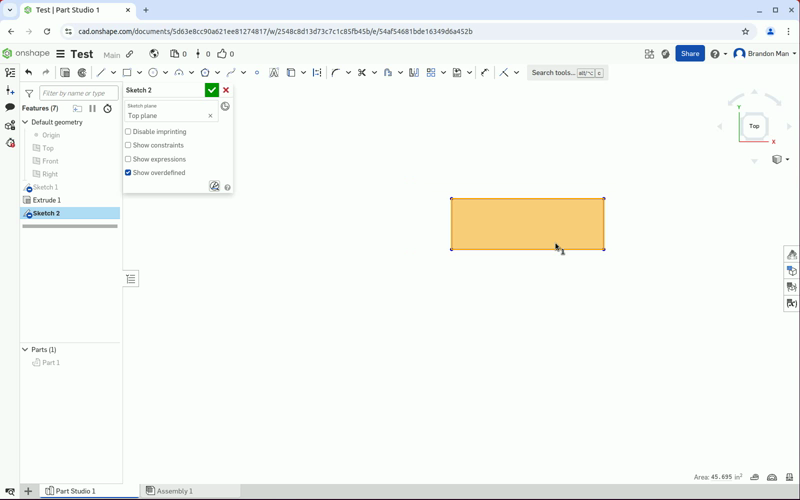
scroll(-6)
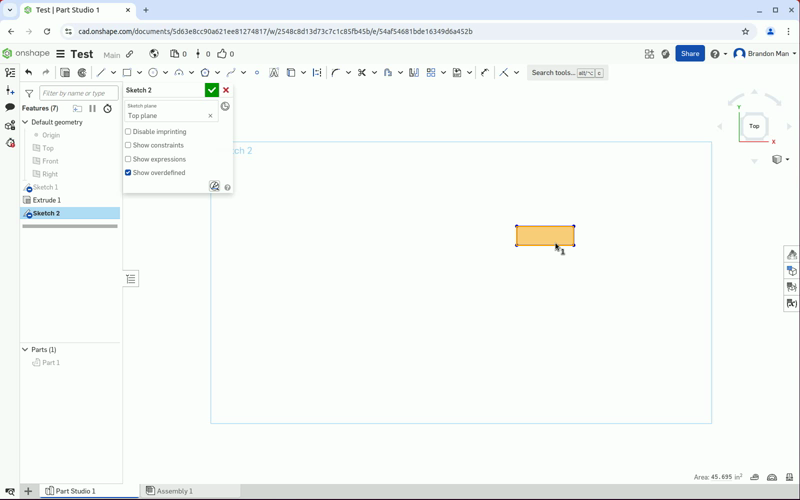
mouse_move(73, 352)
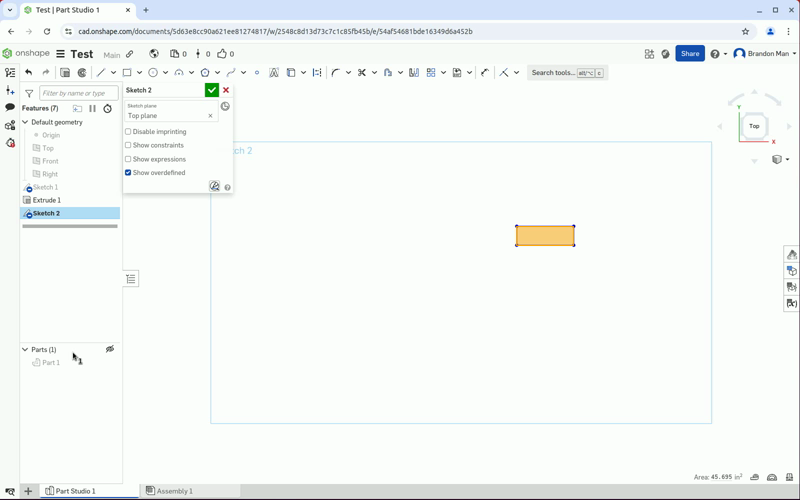
key(shift+y)
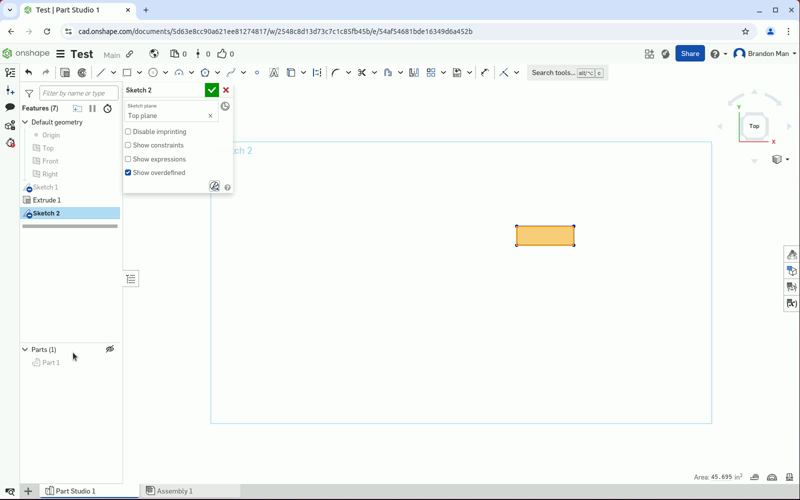
key(shift+e)
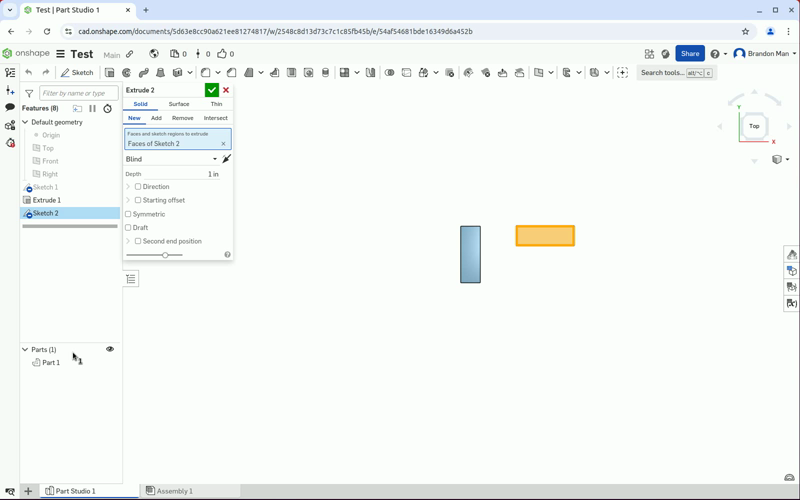
mouse_move(143, 106)
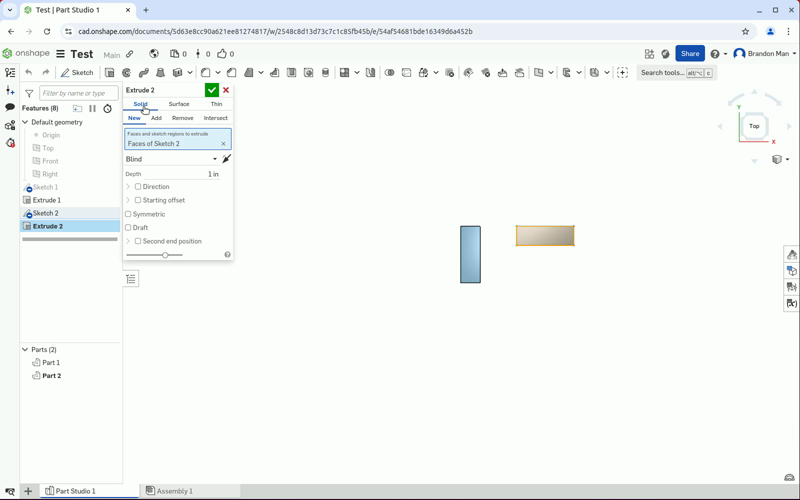
click(143, 106)
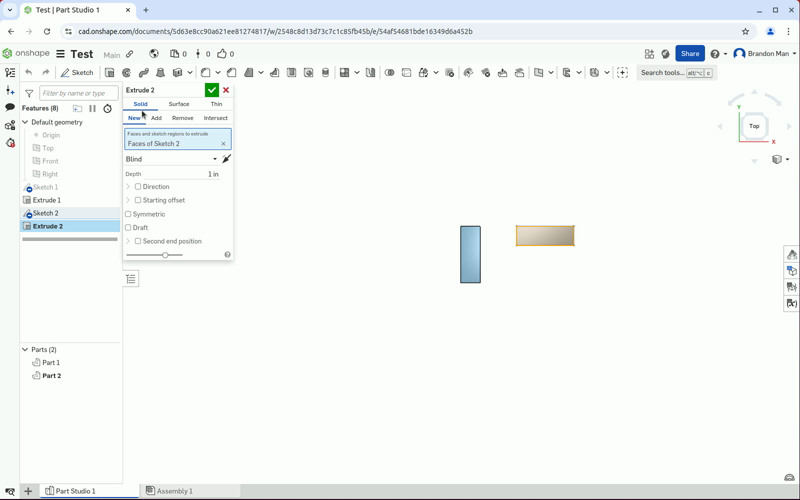
mouse_move(137, 120)
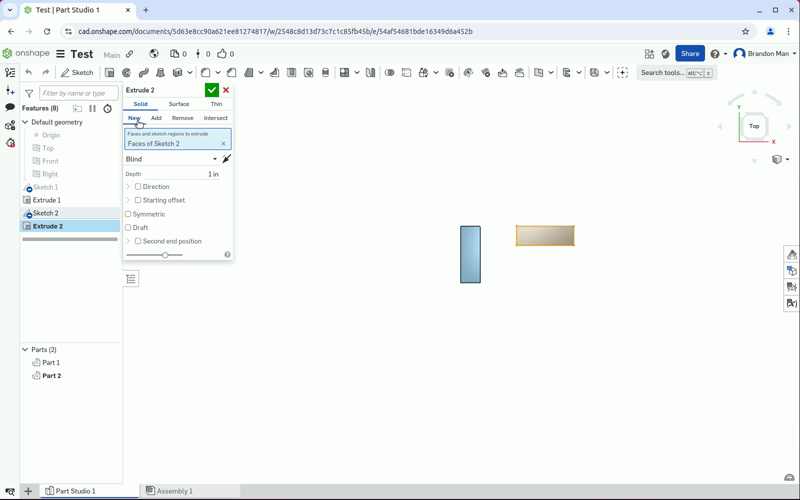
click(137, 120)
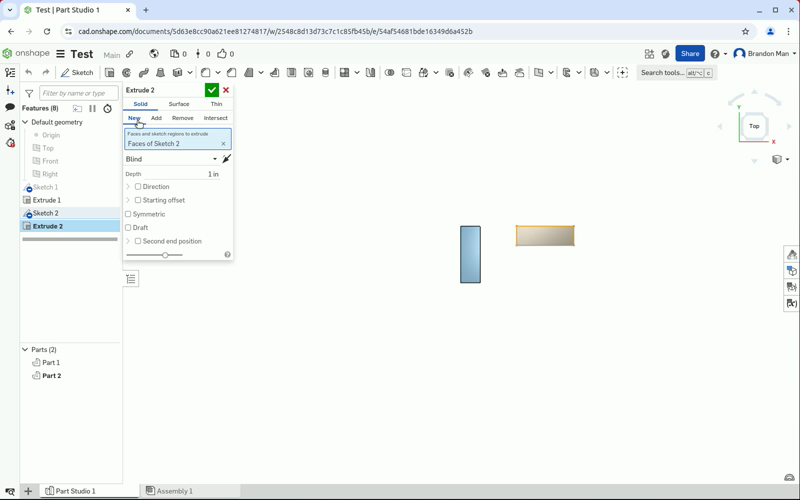
key(tab, 4)
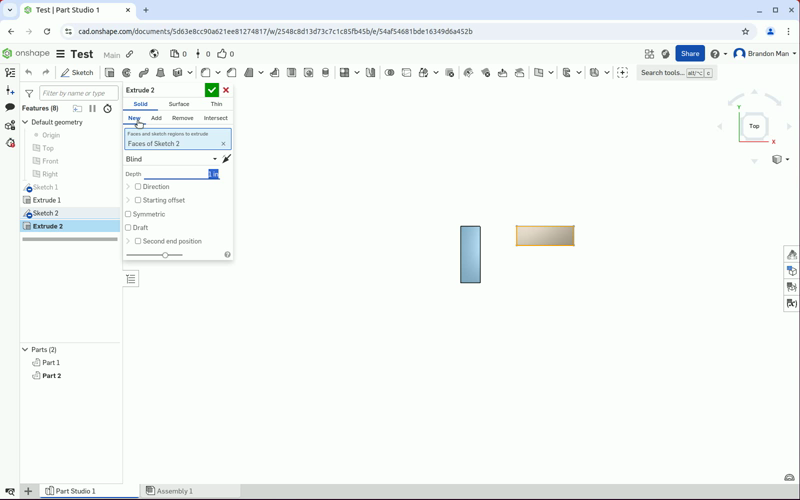
text(3.851)
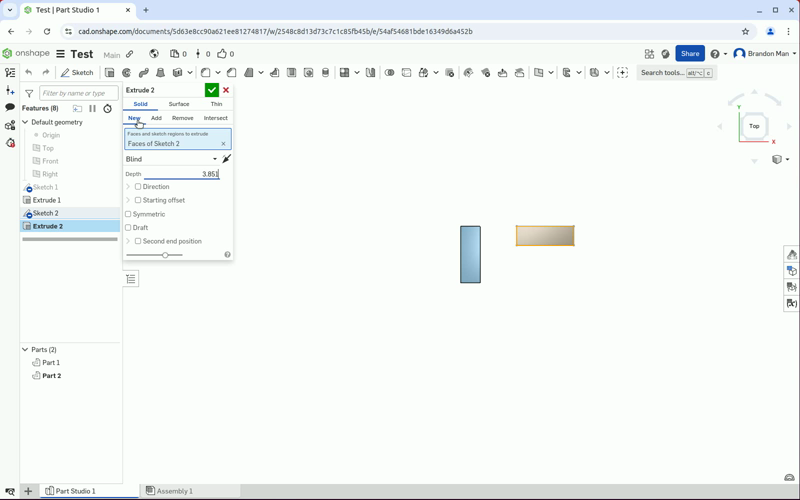
key(enter)
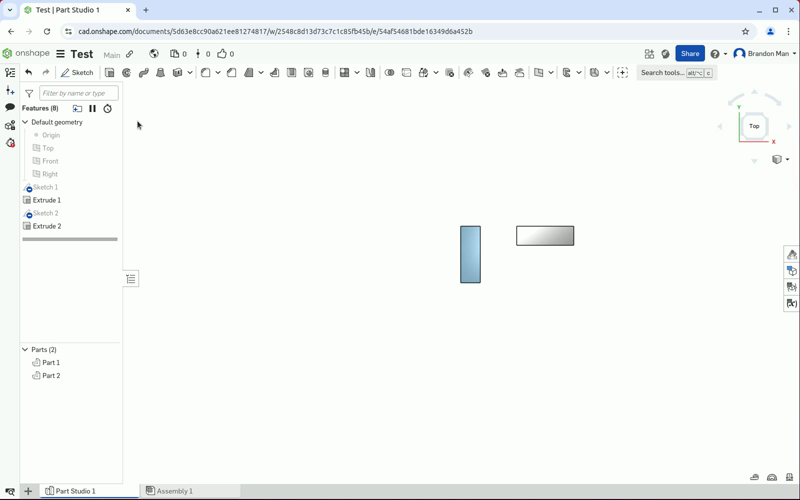
key(shift+h)
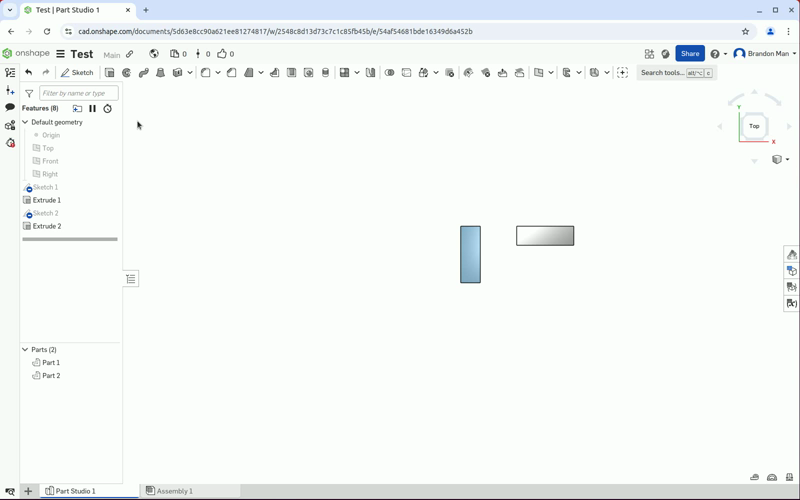
key(shift+h)
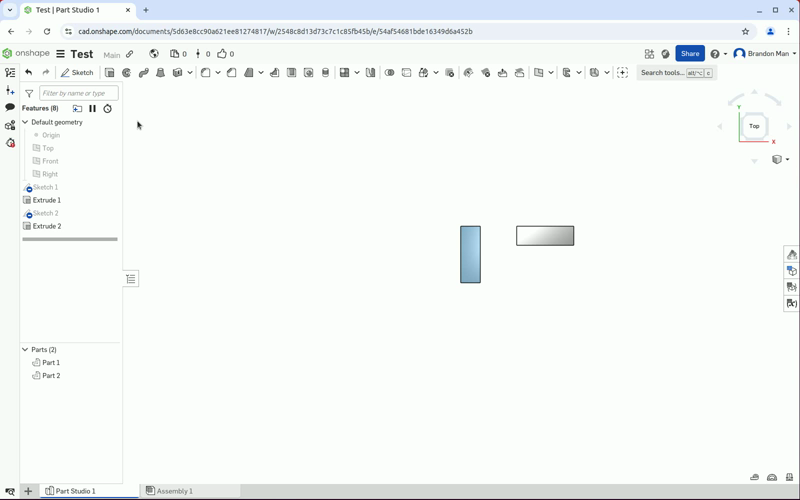
mouse_move(73, 189)
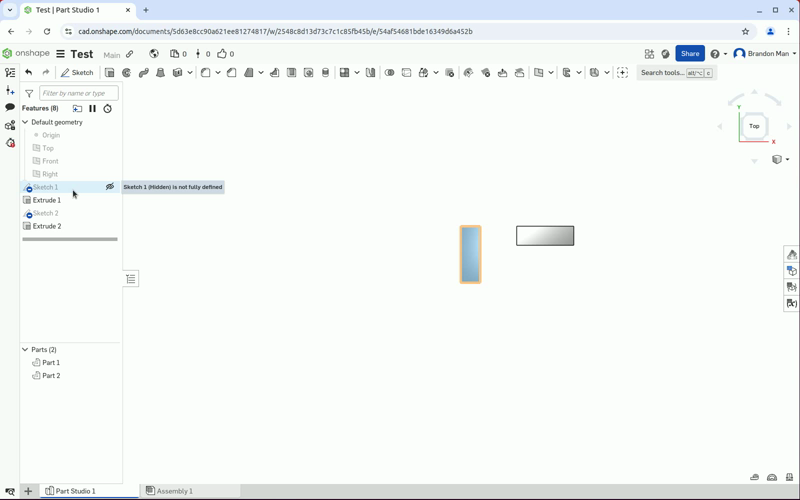
click(73, 189)
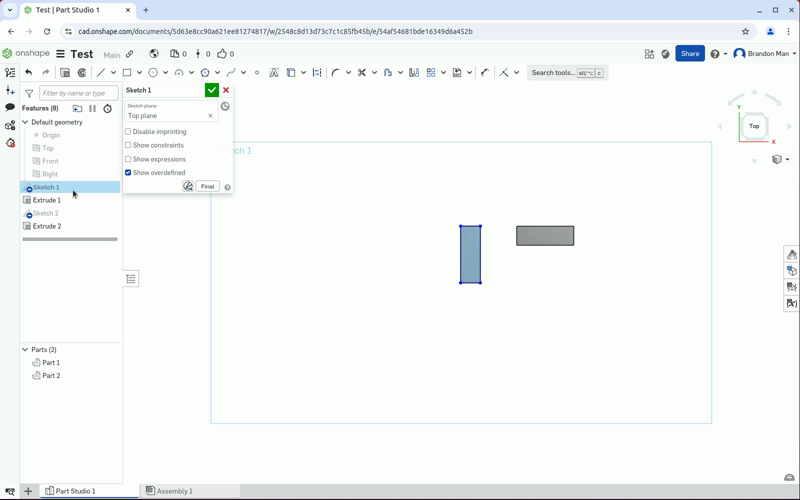
mouse_move(229, 92)
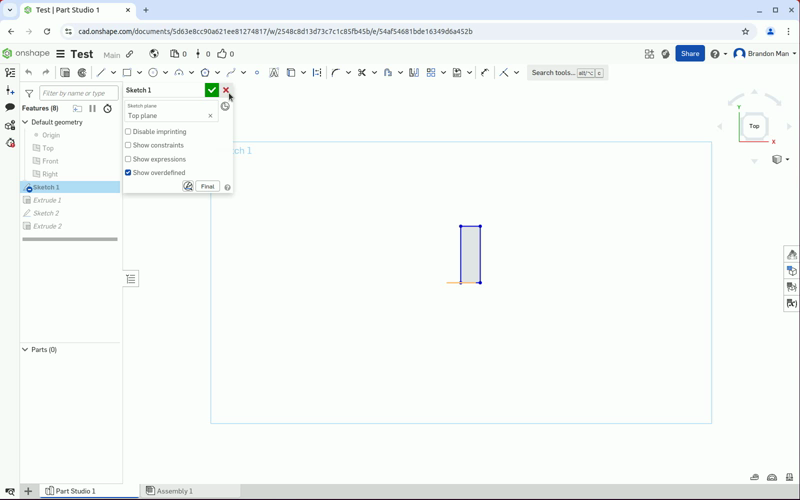
click(229, 92)
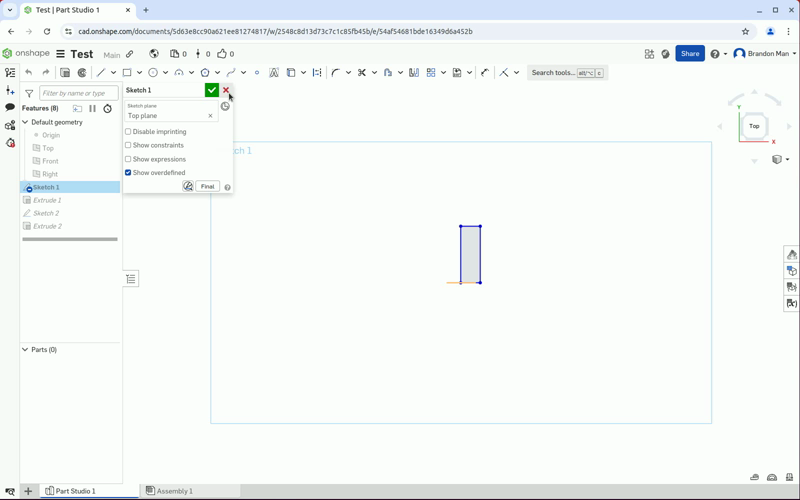
key(shift+s)
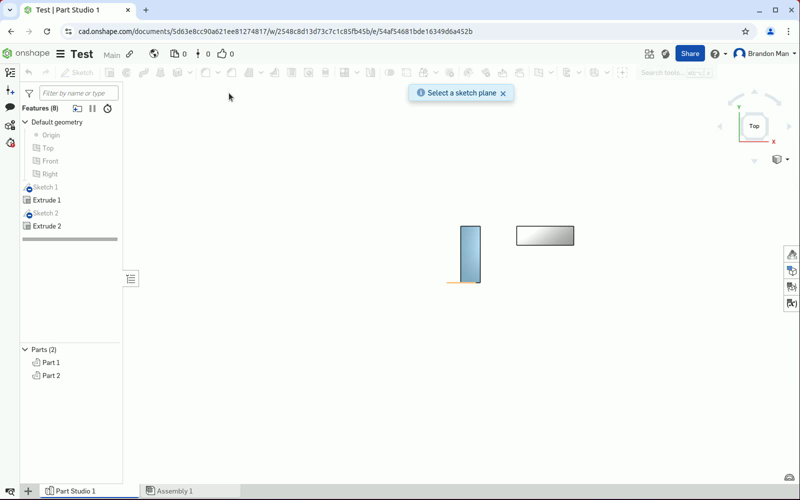
mouse_move(73, 150)
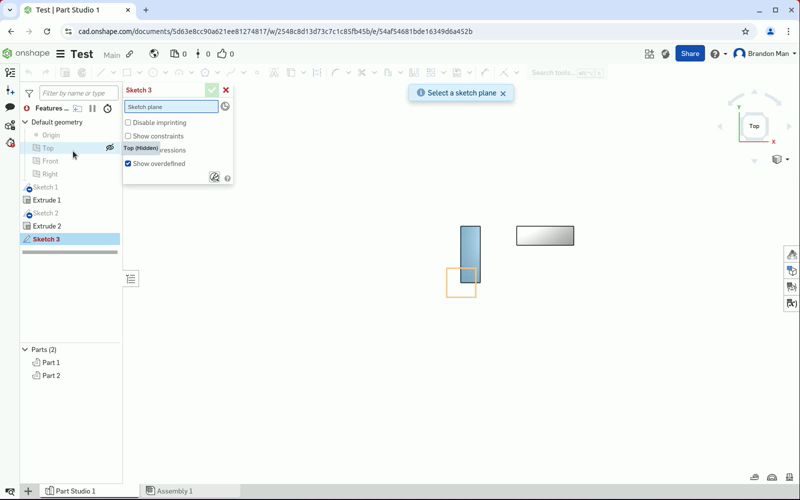
click(73, 150)
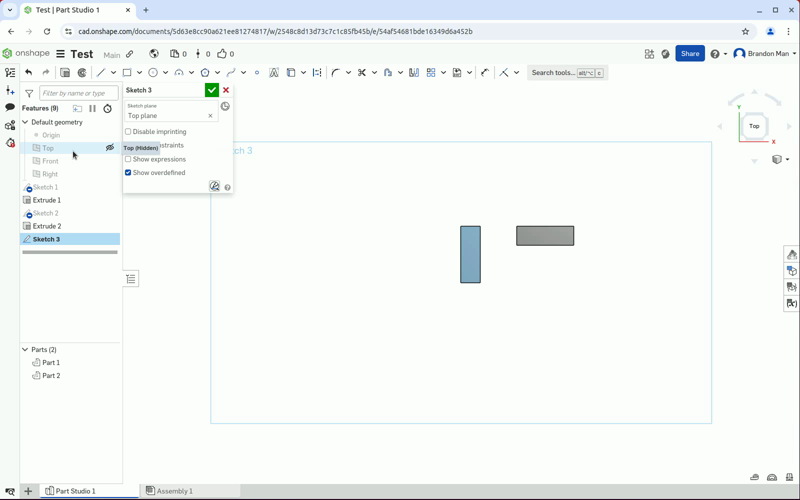
mouse_move(73, 352)
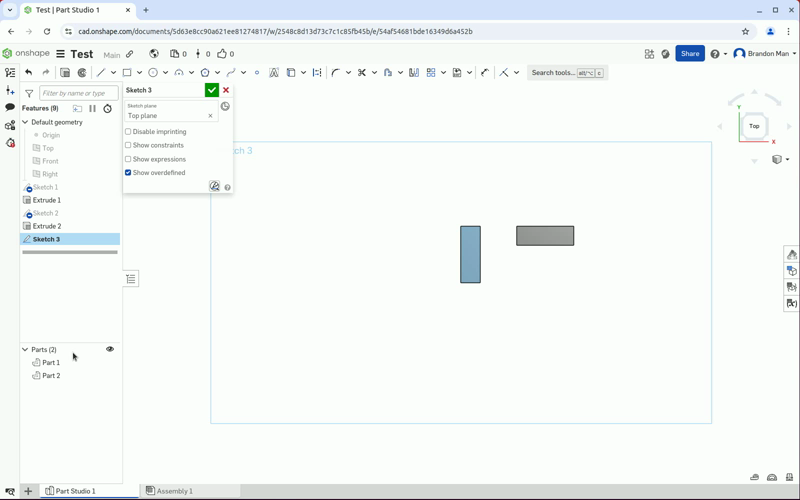
key(y)
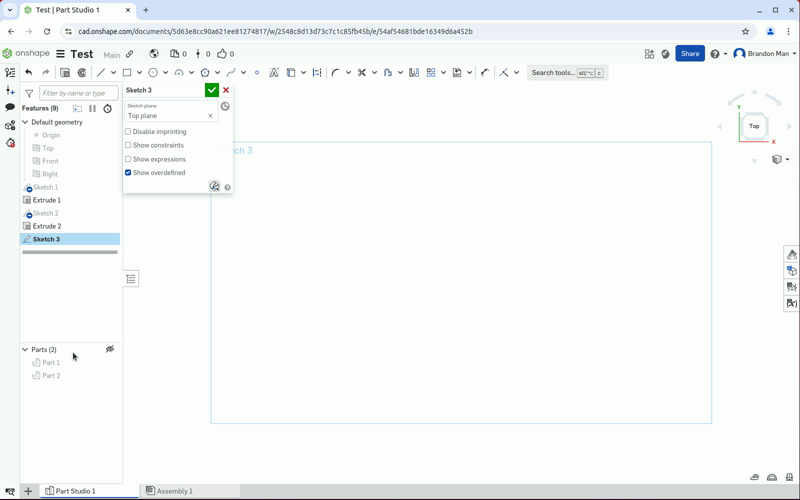
key(l)
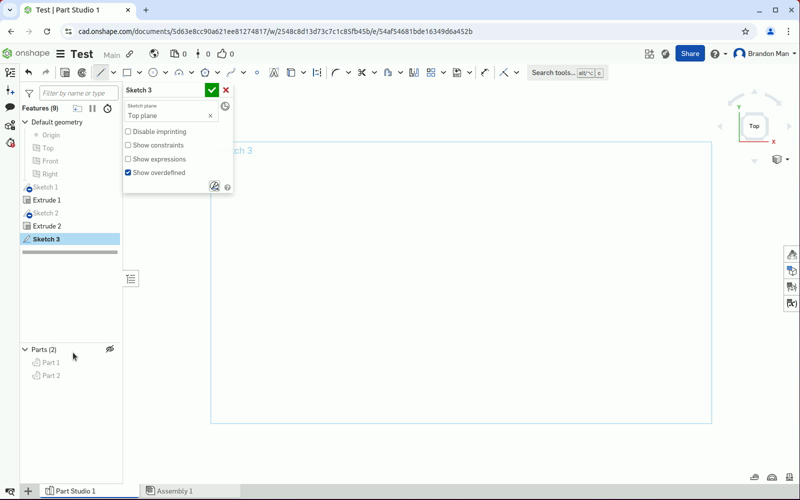
key_down(shift)
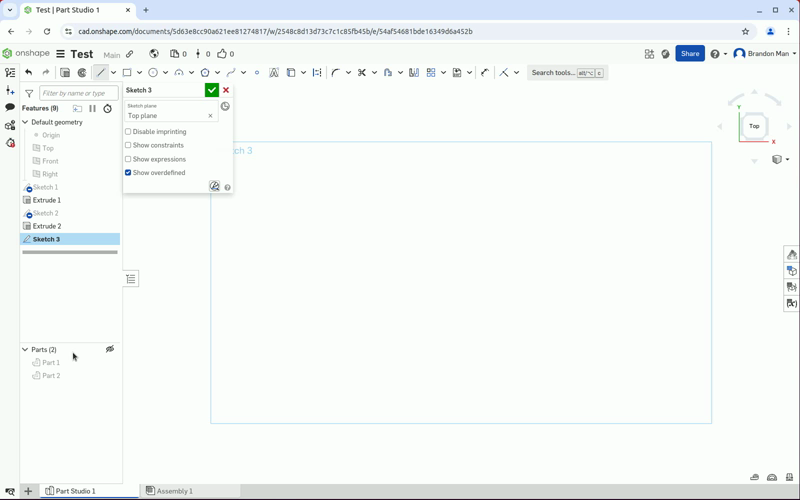
mouse_move(516, 301)
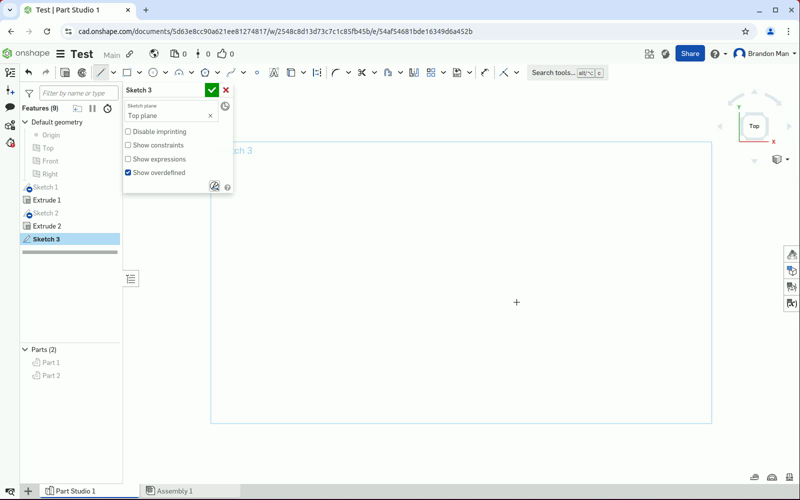
click(516, 301)
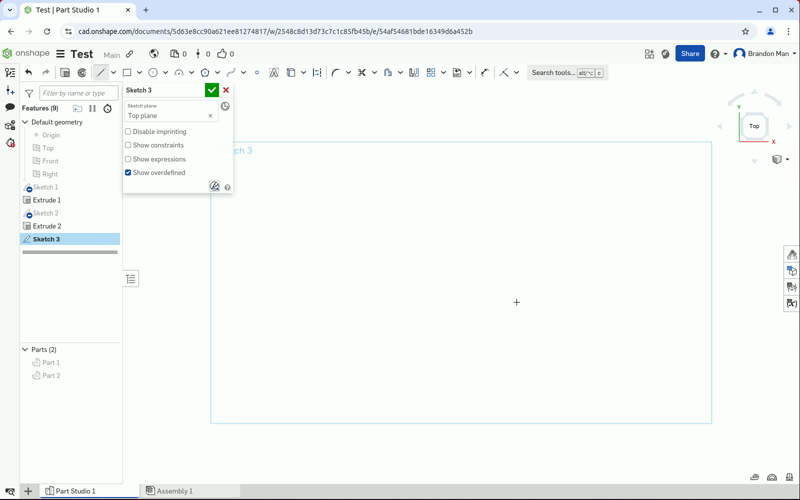
key_up(shift)
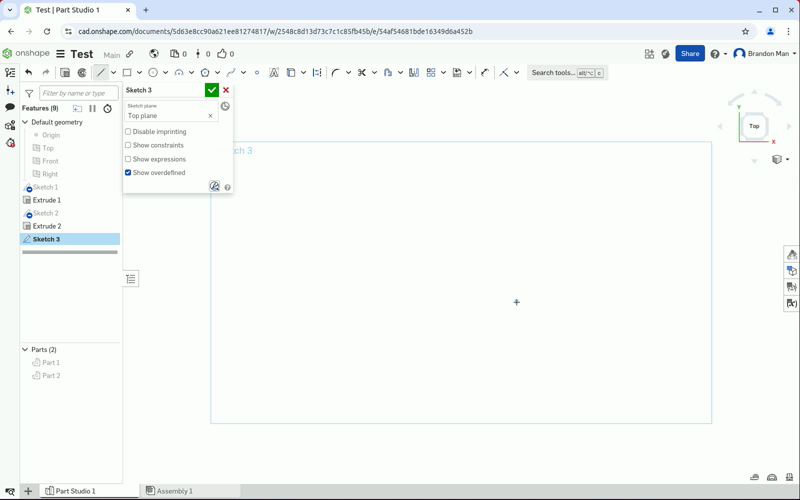
key_down(shift)
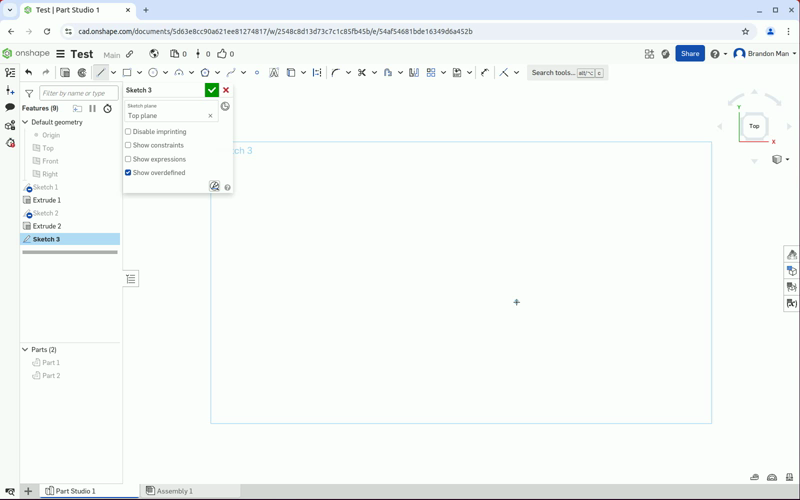
mouse_move(546, 301)
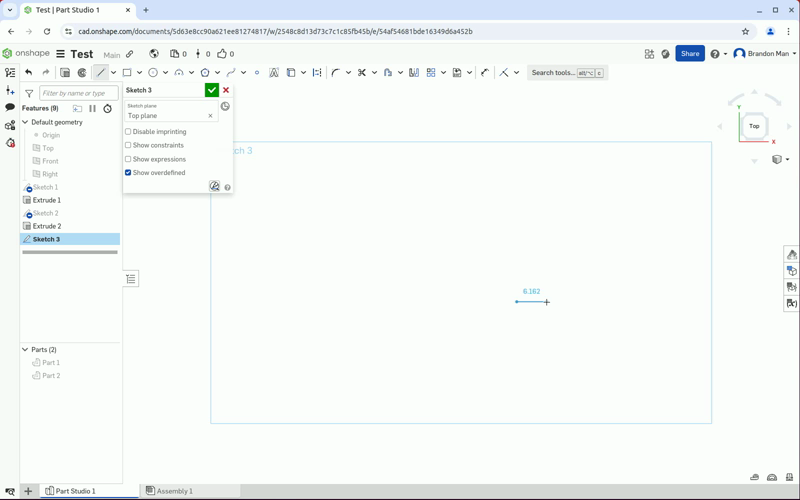
mouse_move(573, 301)
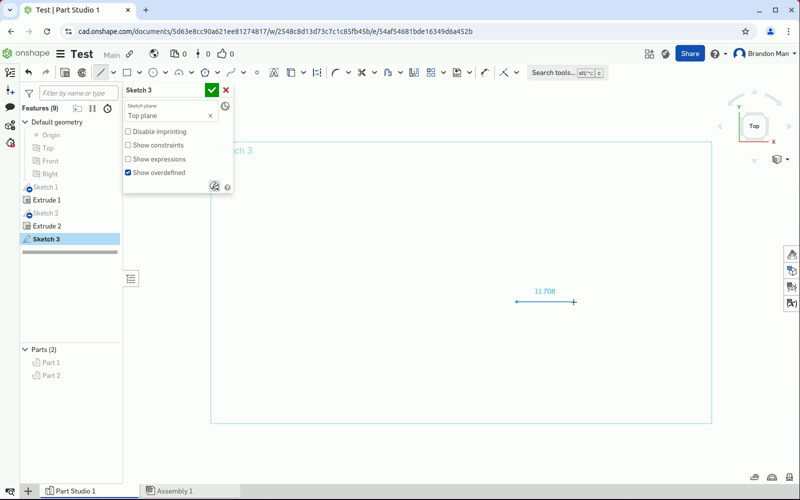
click(573, 301)
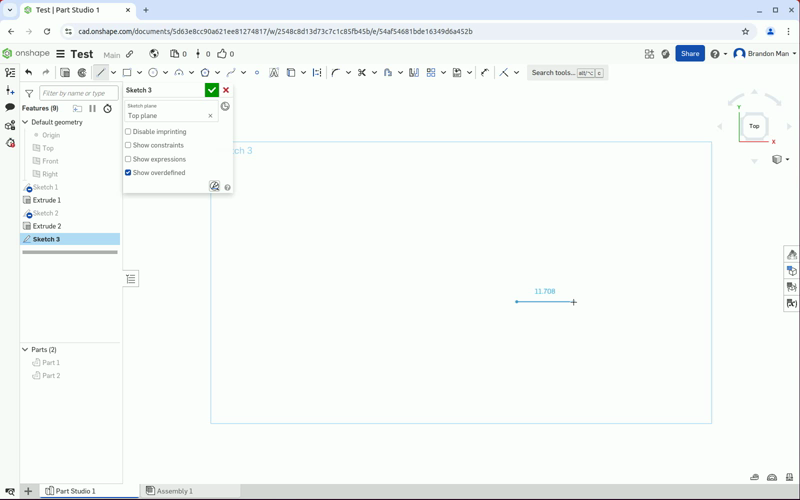
key_up(shift)
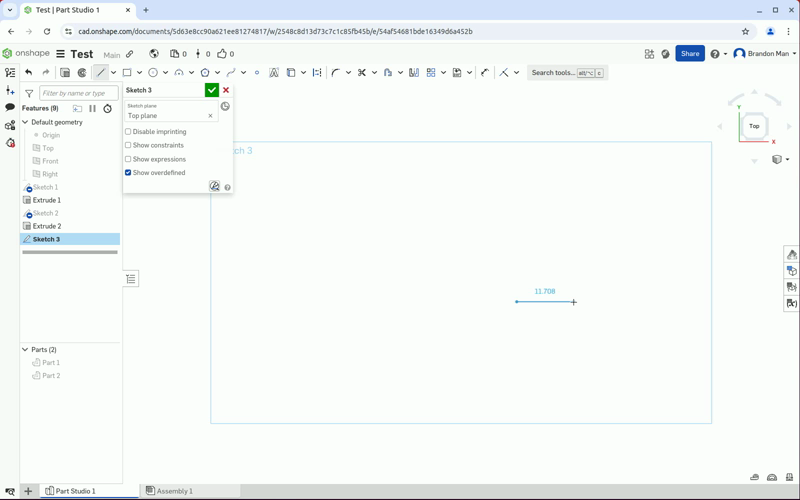
key_down(shift)
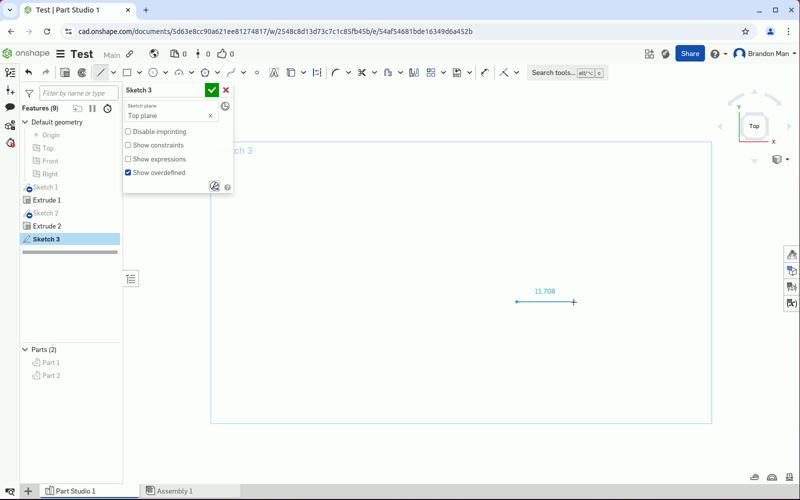
mouse_move(589, 301)
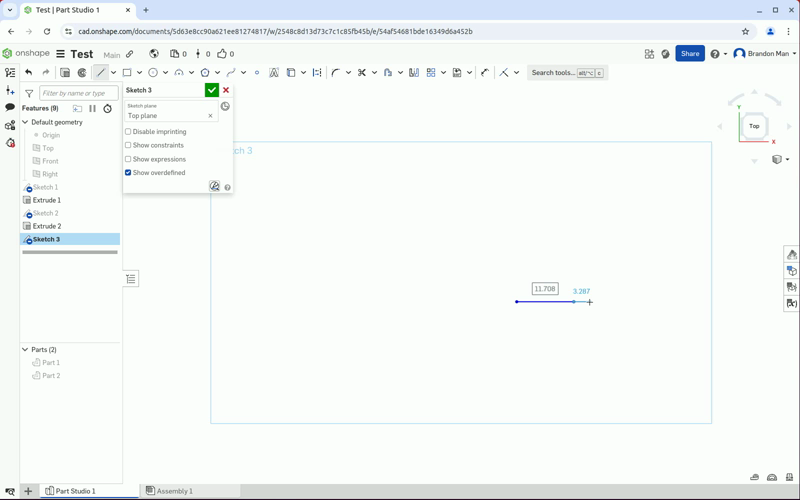
mouse_move(573, 244)
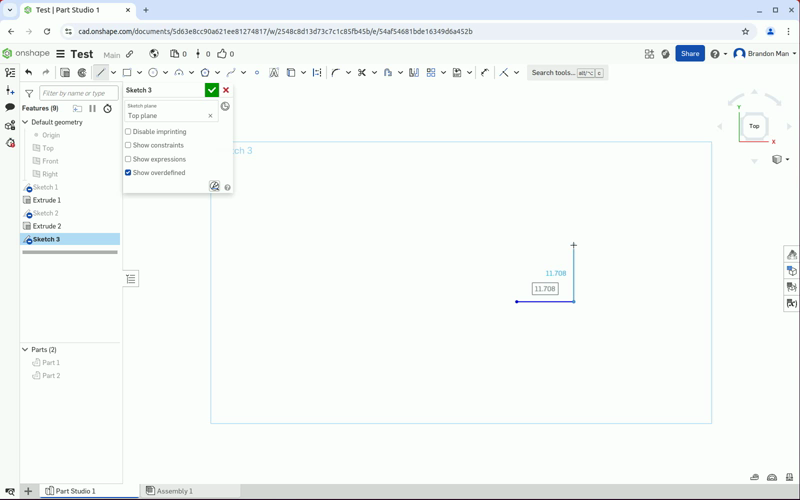
click(573, 244)
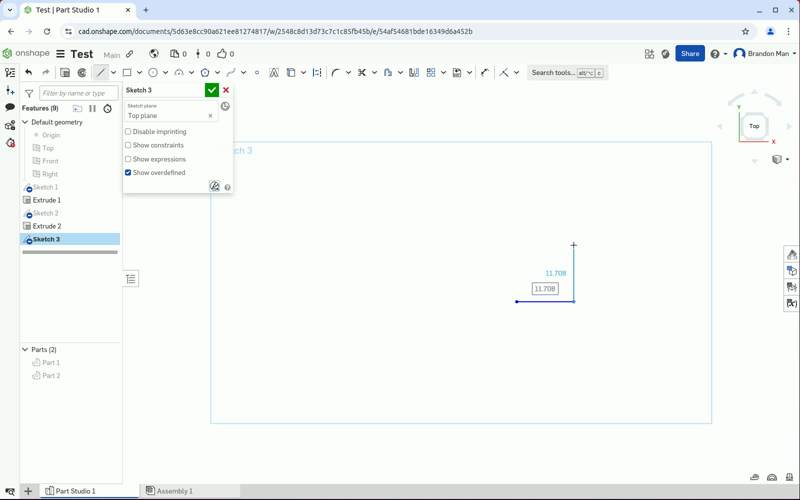
key_up(shift)
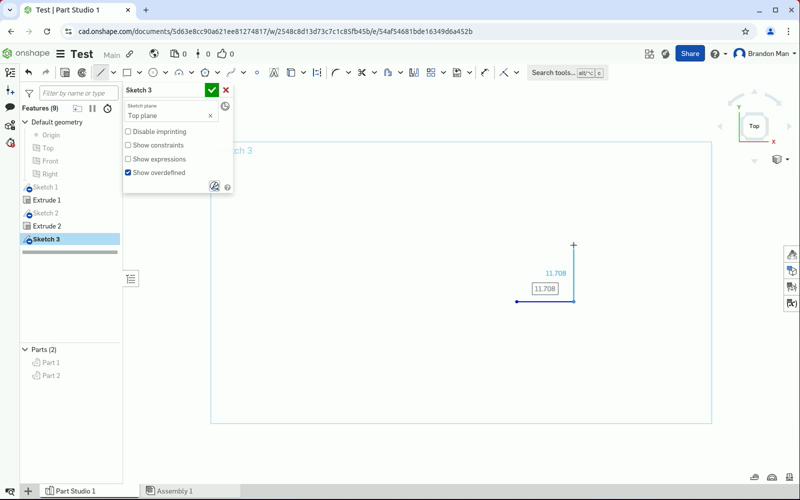
key_down(shift)
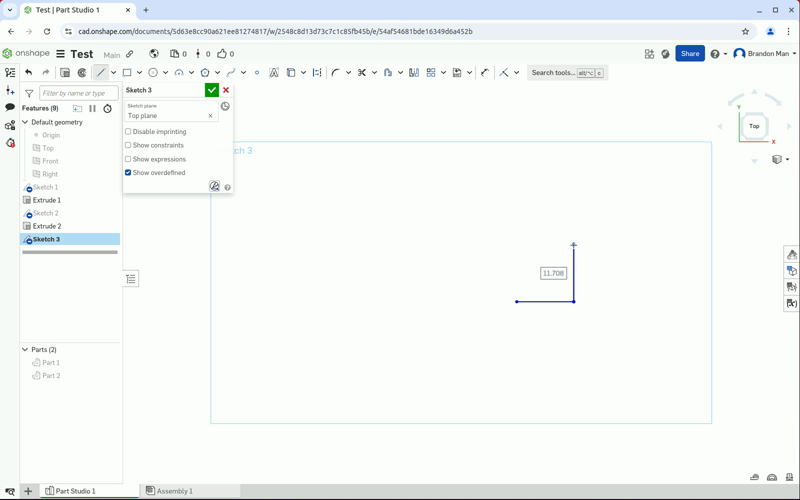
mouse_move(589, 244)
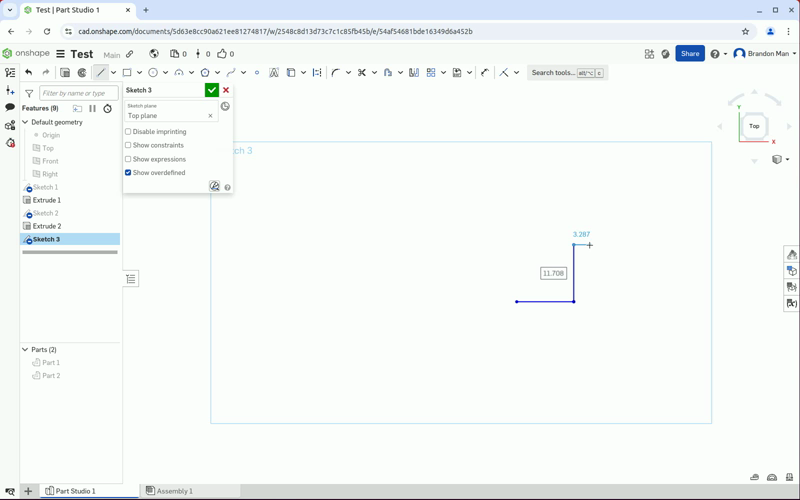
mouse_move(516, 244)
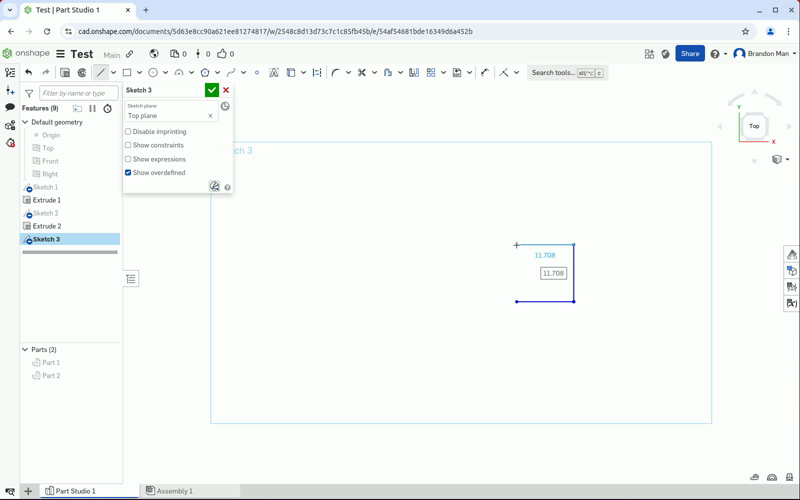
click(516, 244)
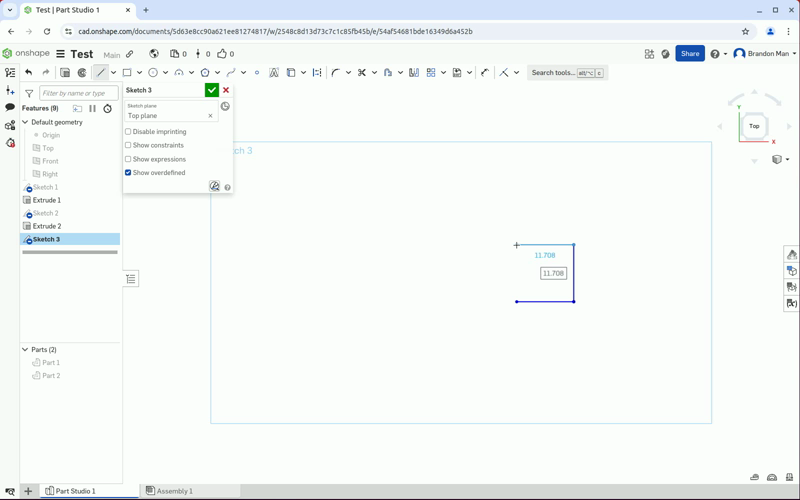
key_up(shift)
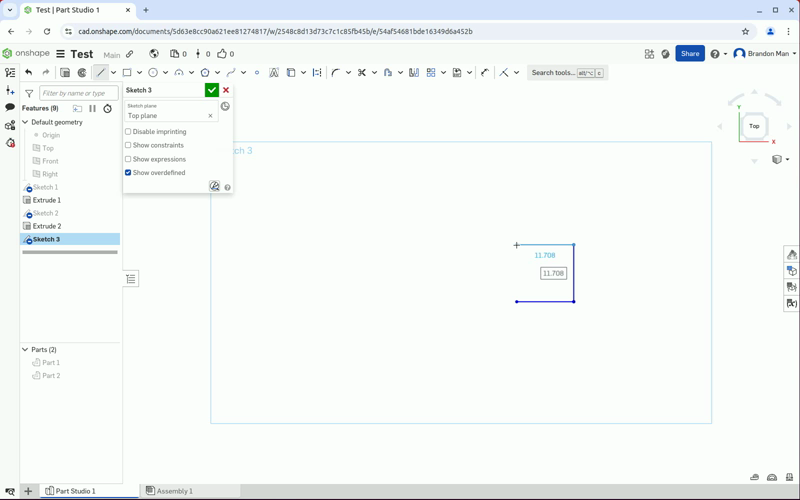
key_down(shift)
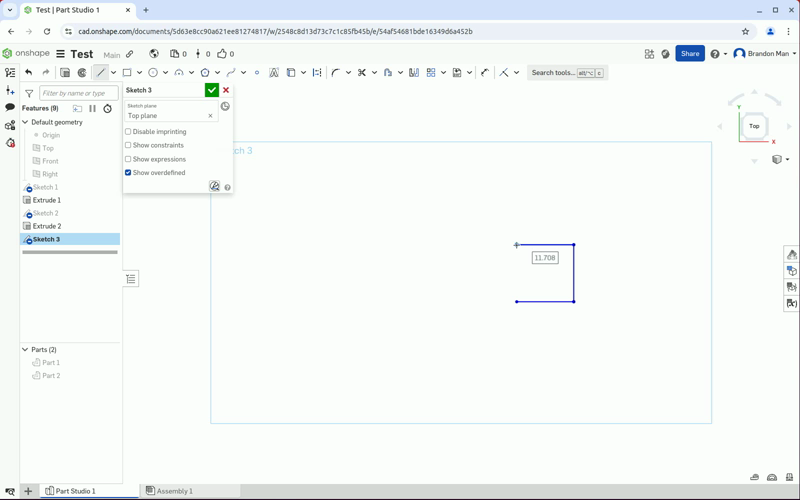
mouse_move(546, 244)
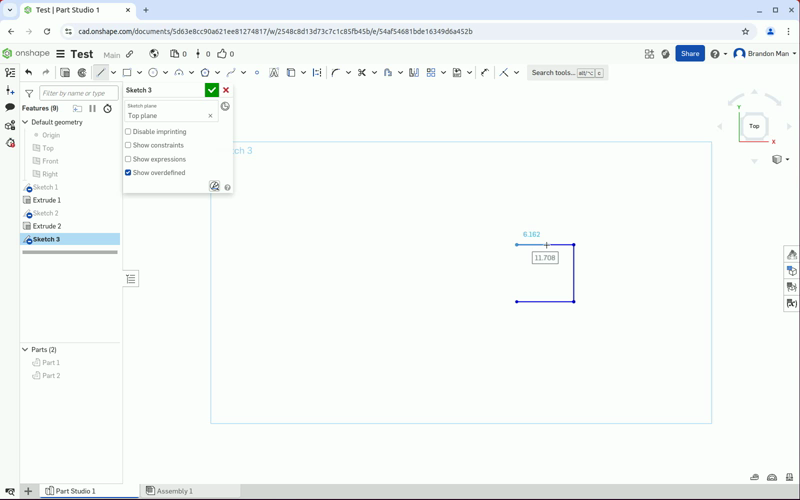
mouse_move(516, 282)
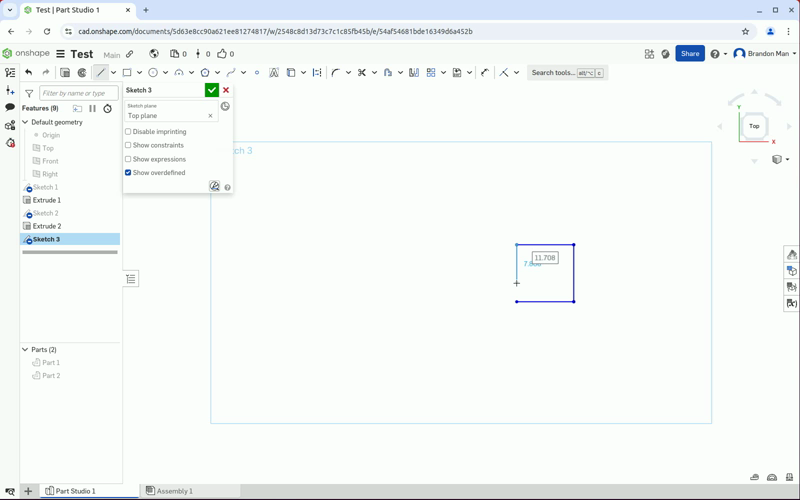
click(516, 282)
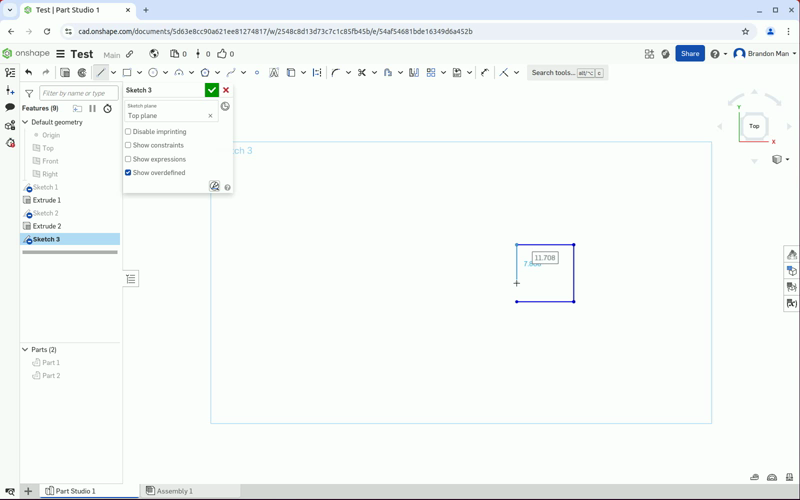
key_up(shift)
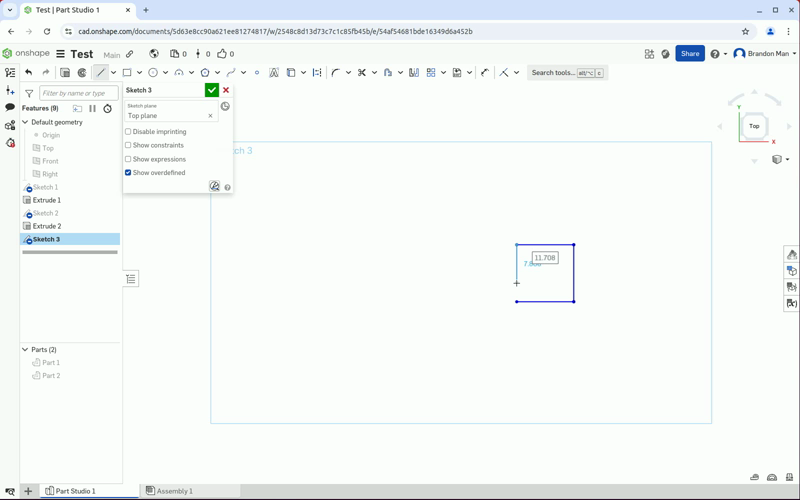
mouse_move(546, 282)
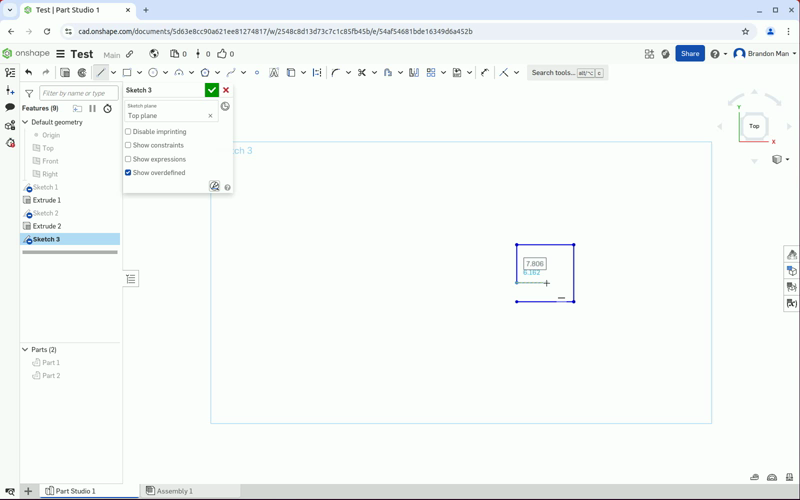
key_down(shift)
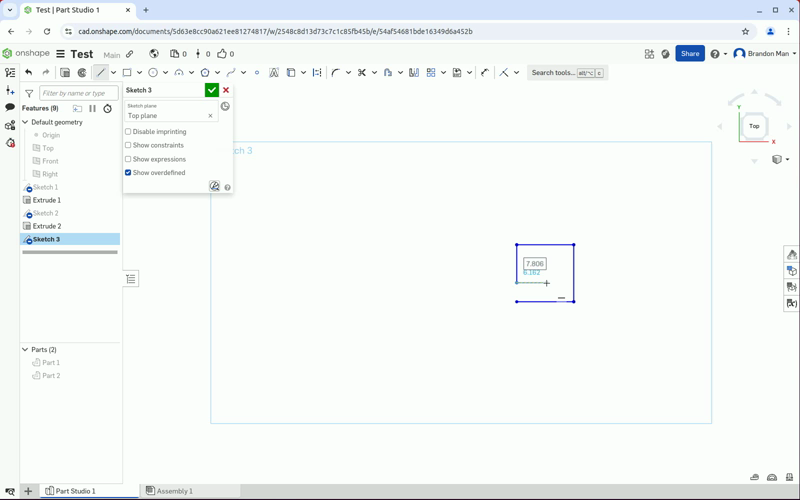
mouse_move(516, 301)
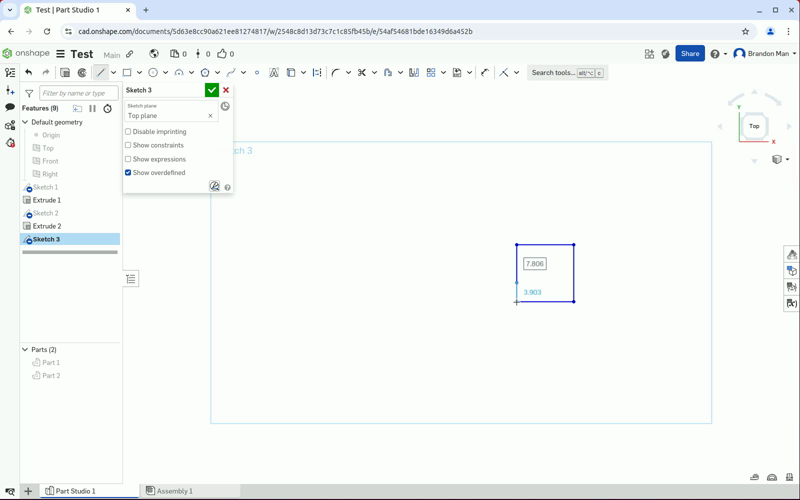
key_up(shift)
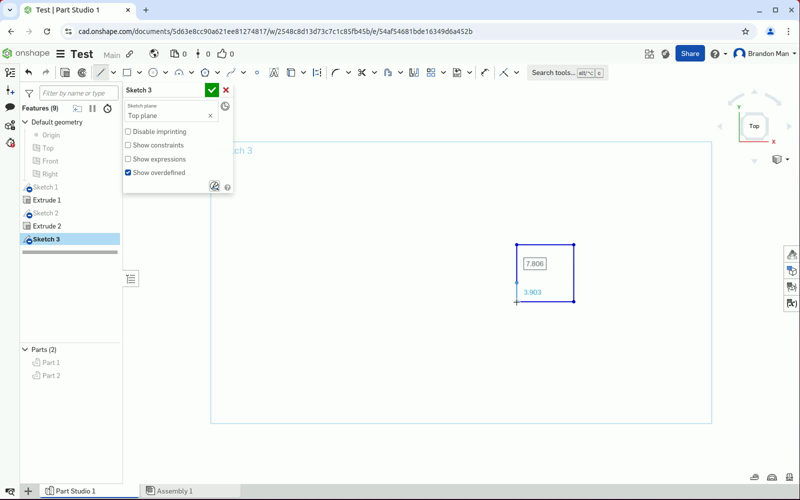
click(516, 301)
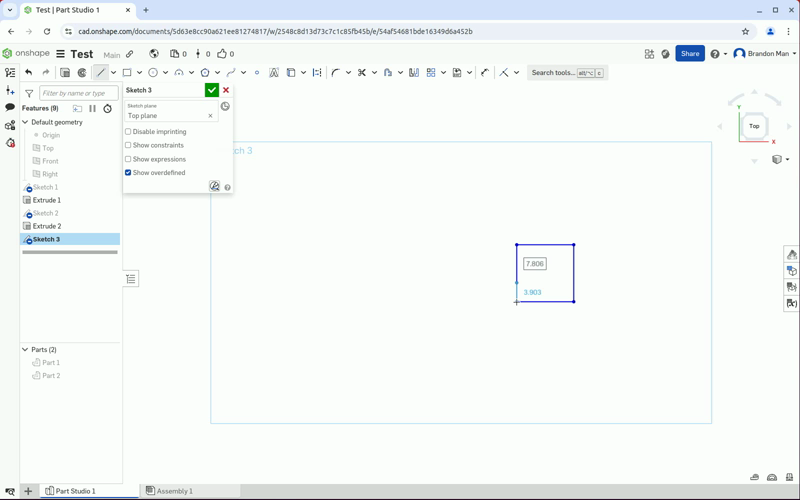
key(esc)
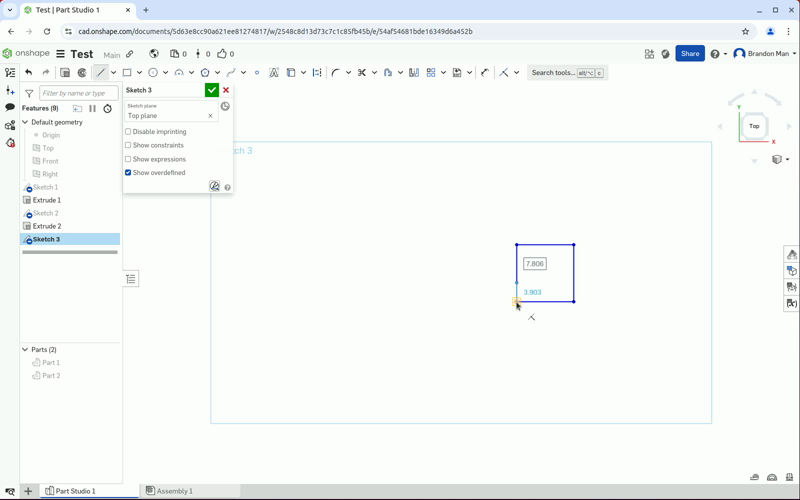
key(c)
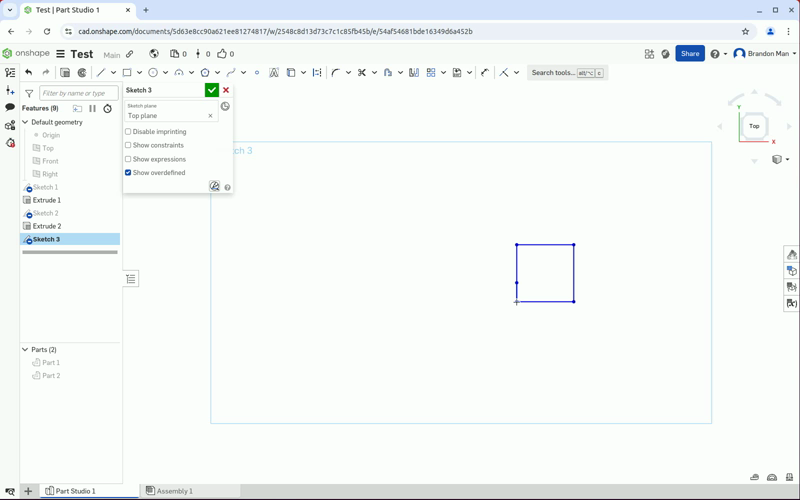
key_down(shift)
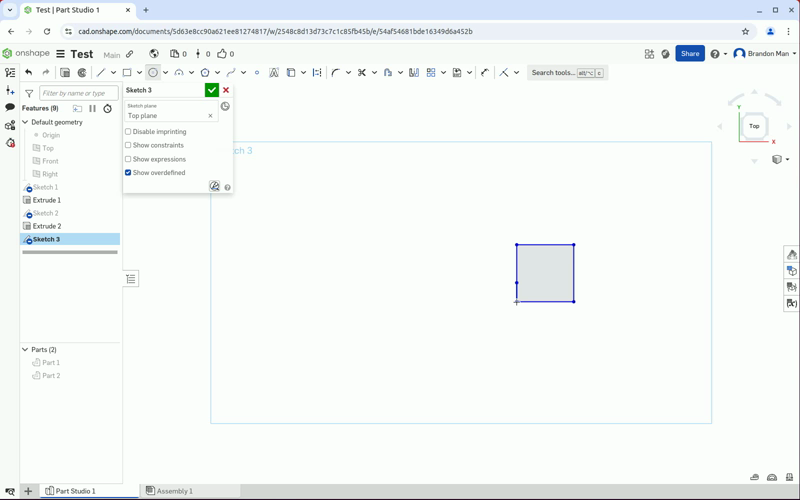
mouse_move(545, 273)
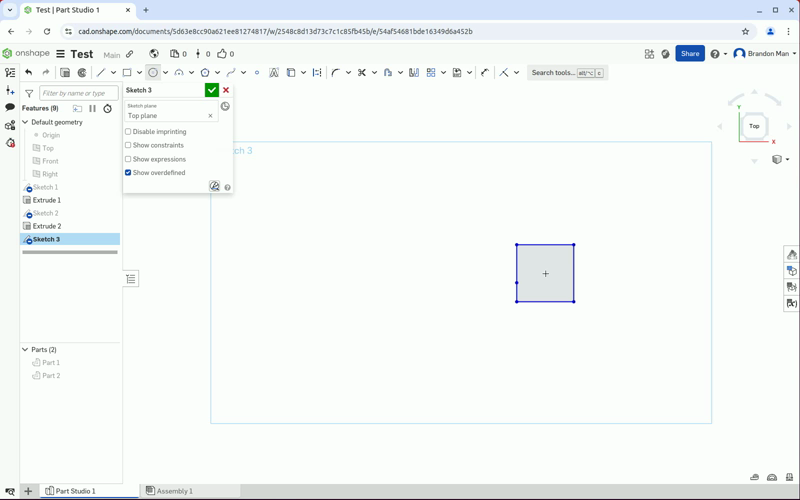
click(545, 273)
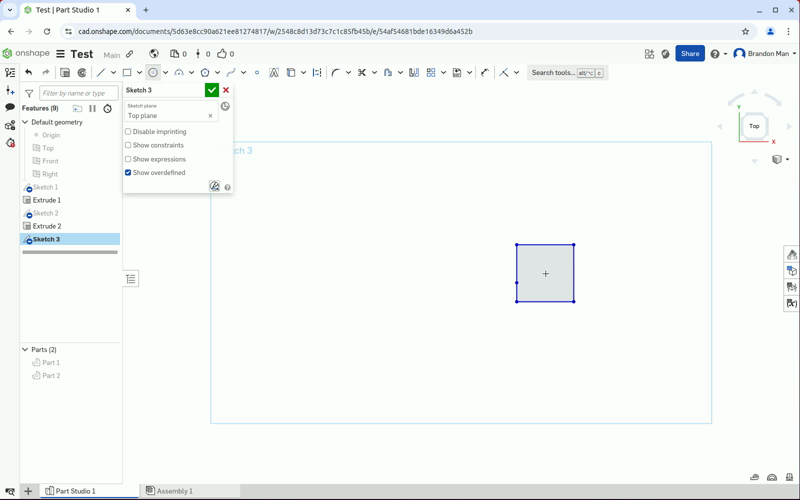
key_up(shift)
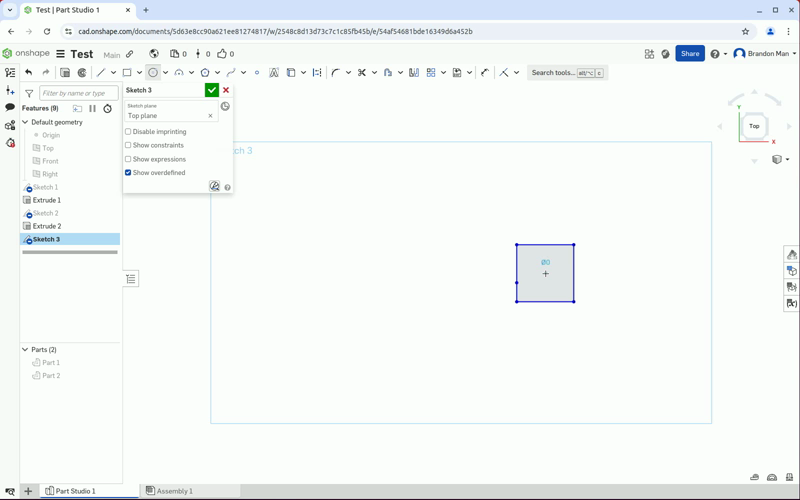
mouse_move(555, 273)
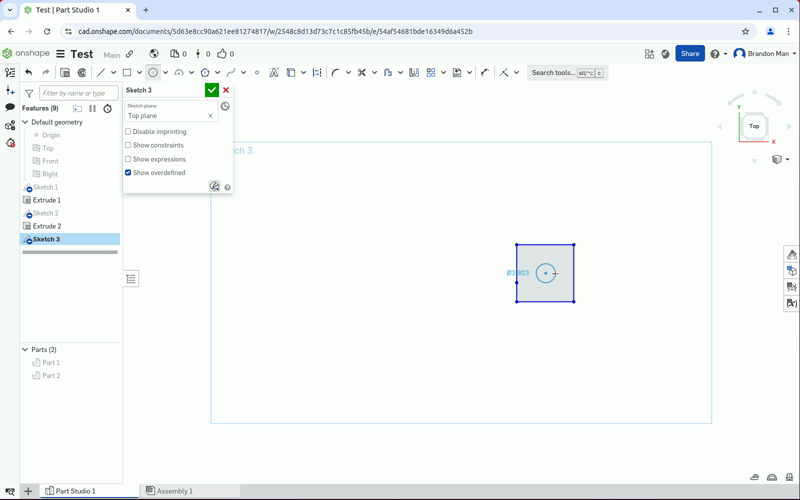
click(555, 273)
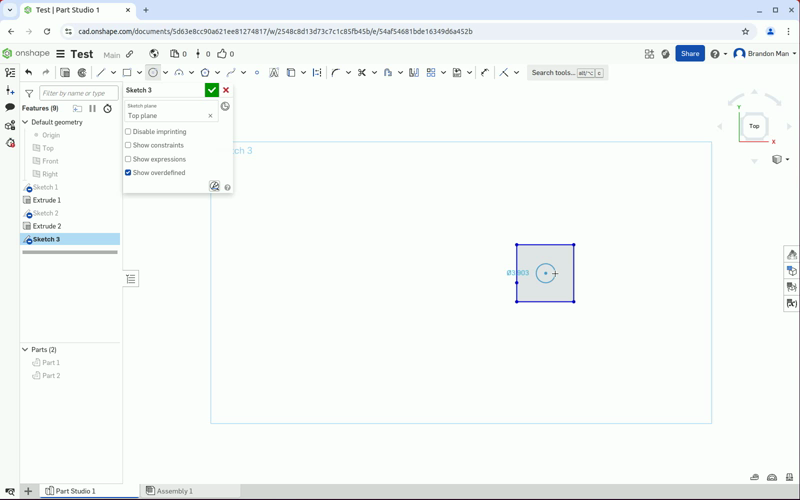
key(esc)
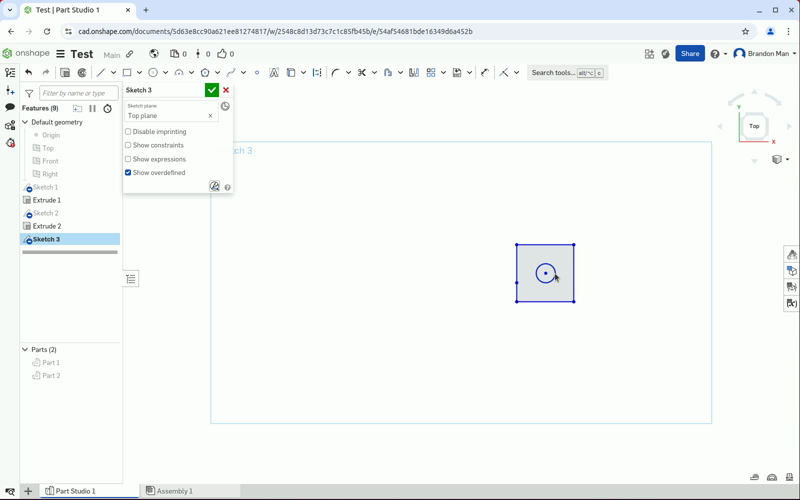
mouse_move(527, 251)
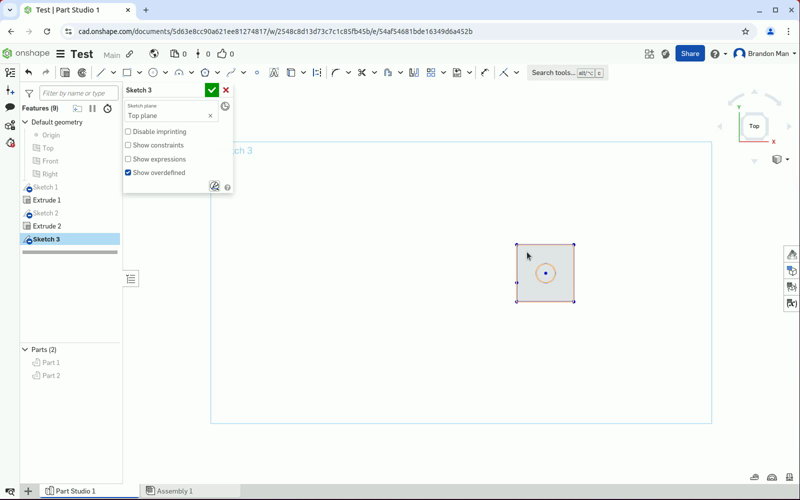
click(527, 251)
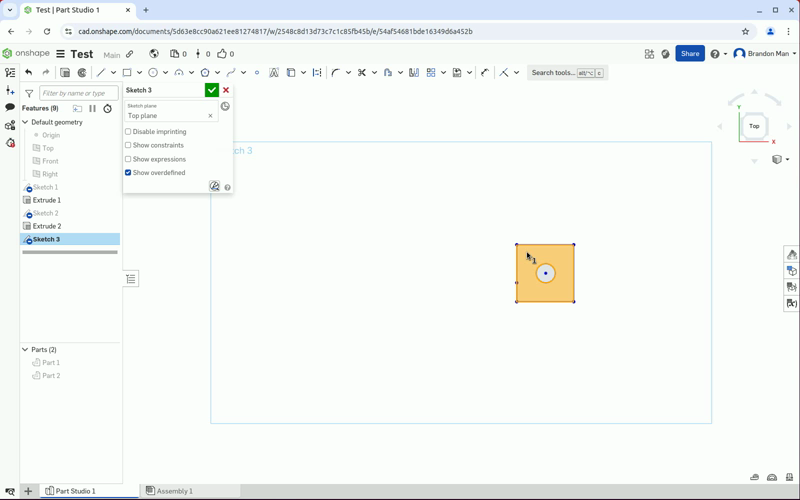
mouse_move(73, 352)
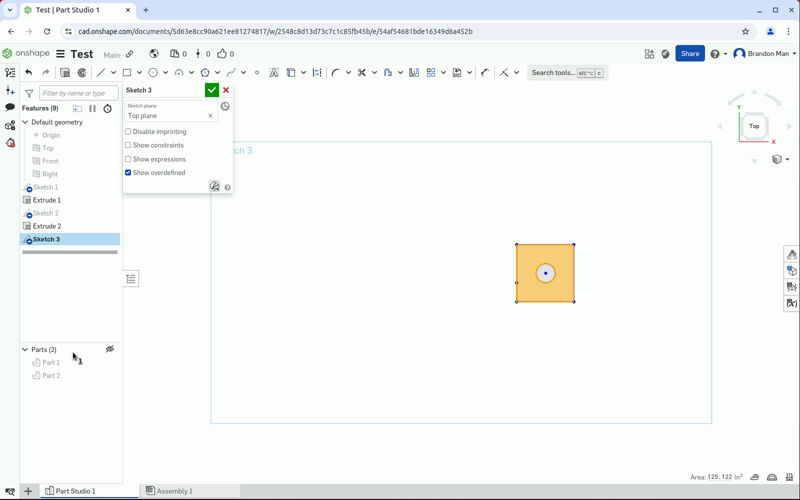
key(shift+y)
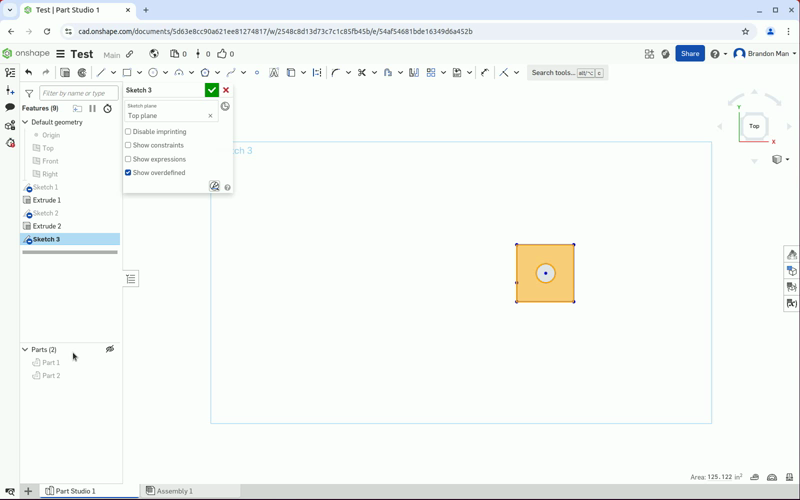
key(shift+e)
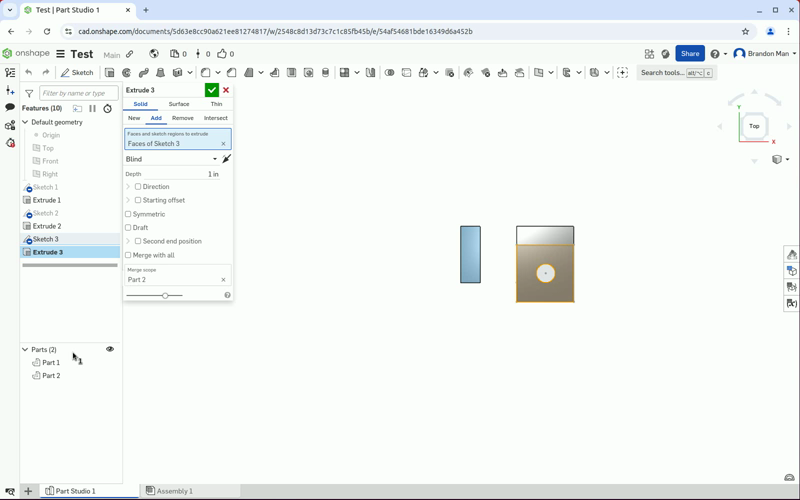
mouse_move(143, 106)
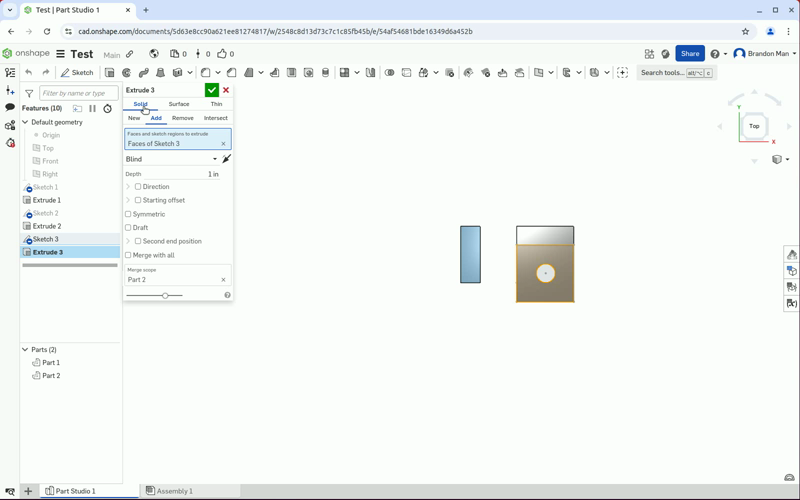
click(143, 106)
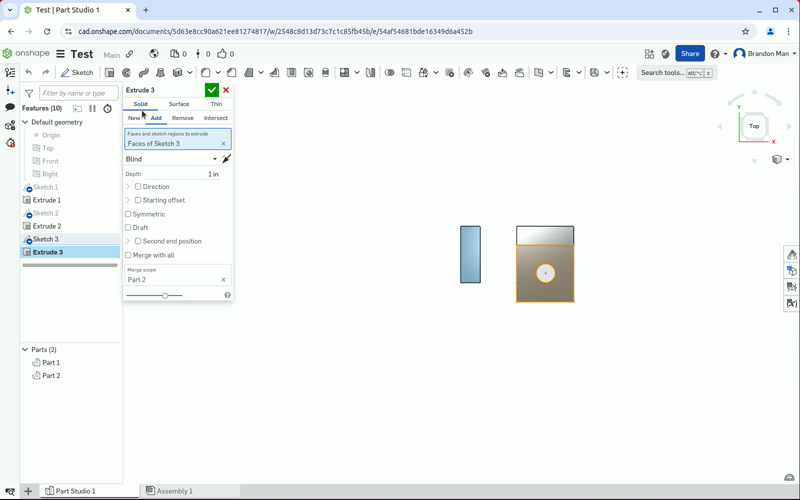
mouse_move(137, 120)
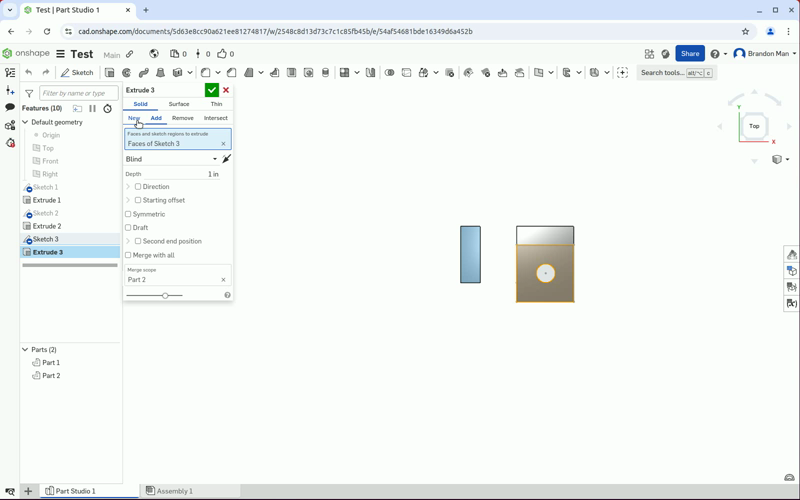
click(137, 120)
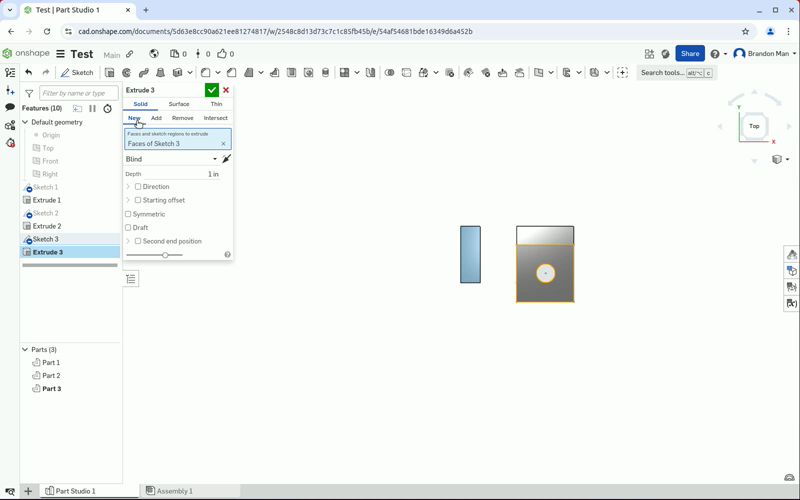
key(tab, 4)
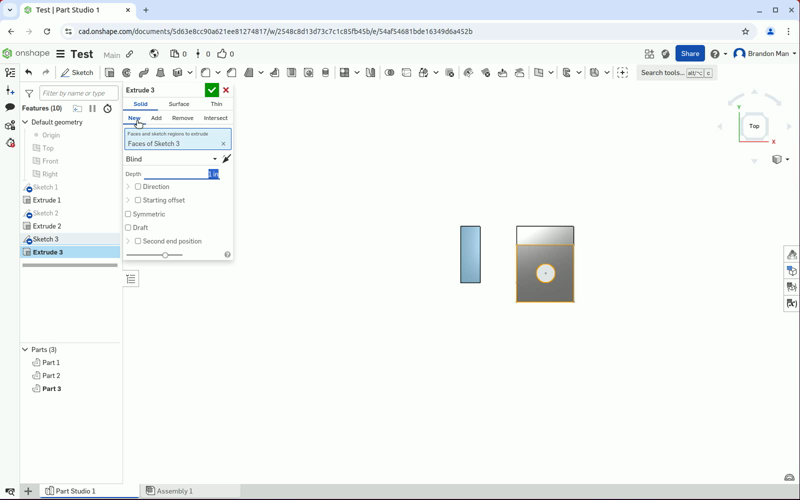
text(3.851)
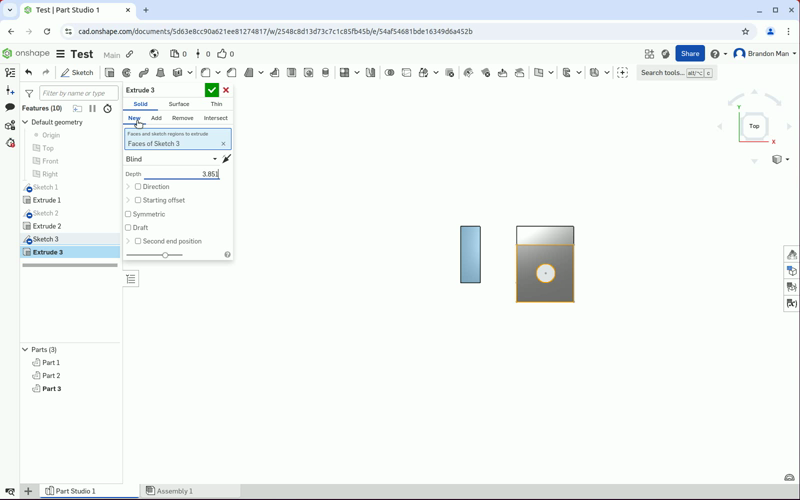
key(enter)
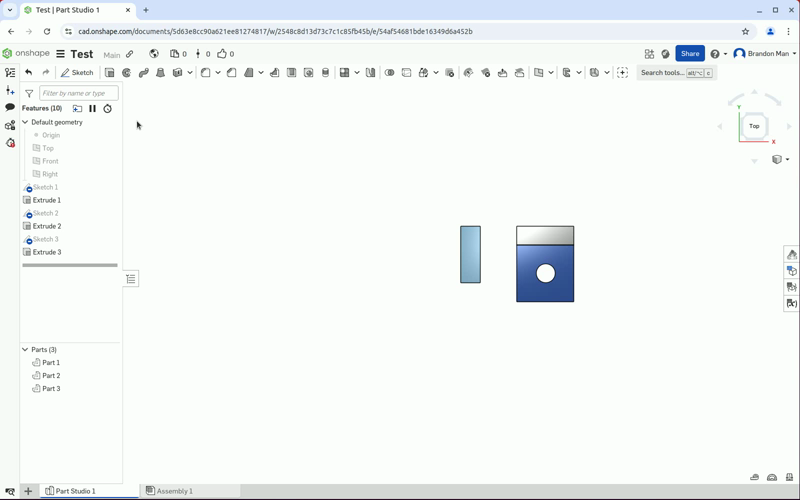
key(shift+h)
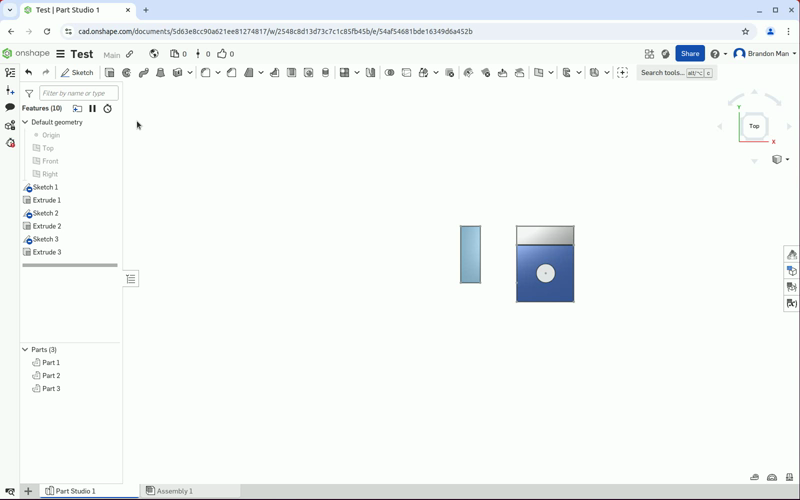
key(shift+h)
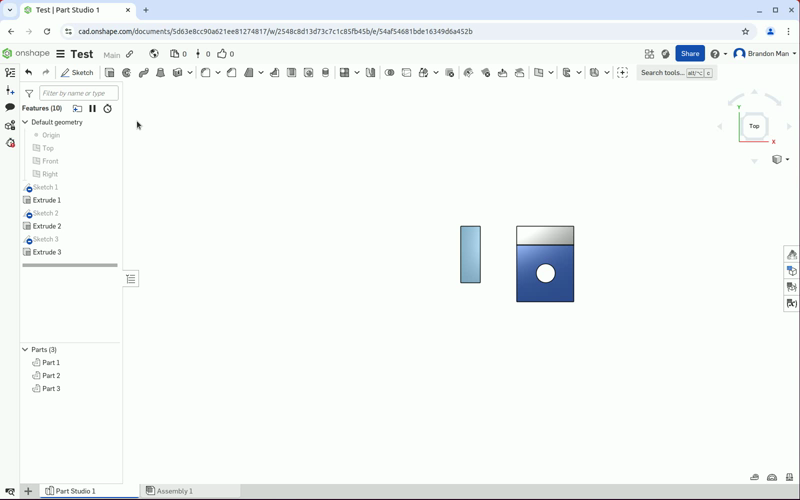
mouse_move(73, 189)
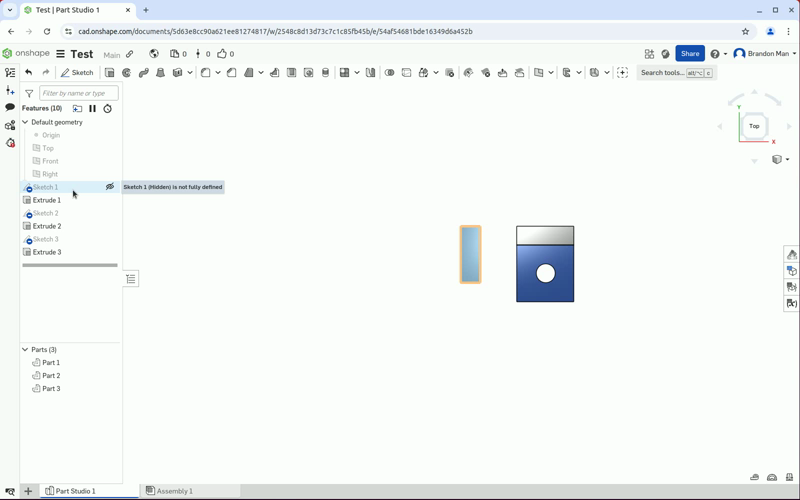
click(73, 189)
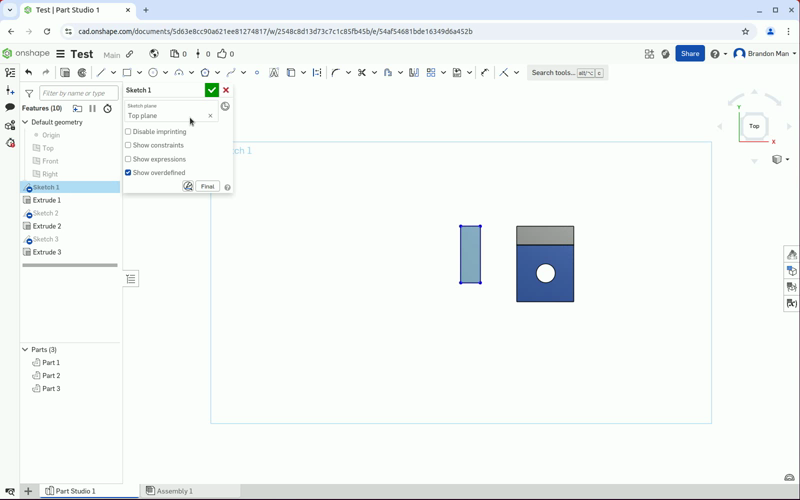
mouse_move(229, 92)
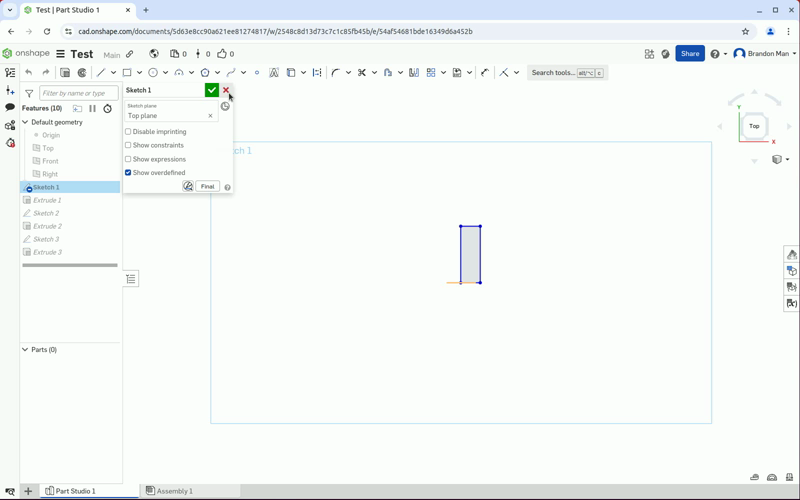
click(229, 92)
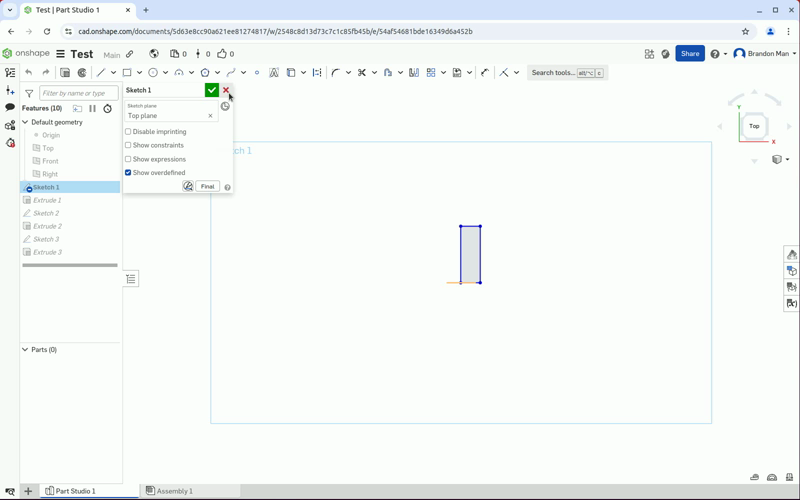
key(shift+s)
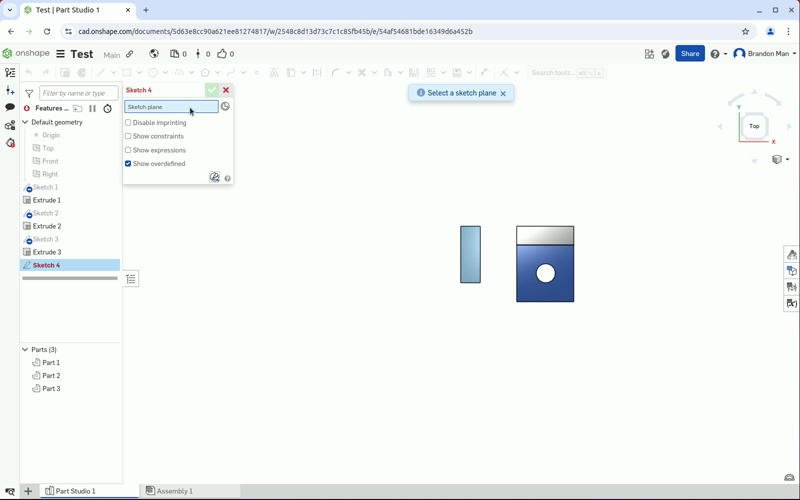
mouse_move(73, 150)
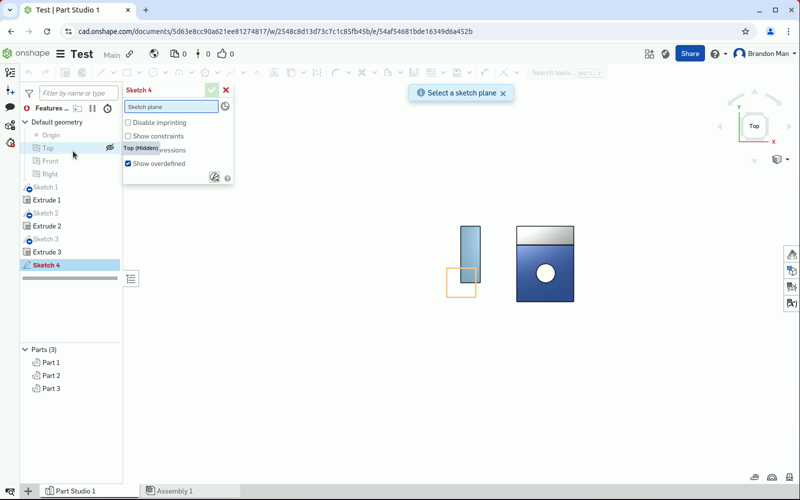
click(73, 150)
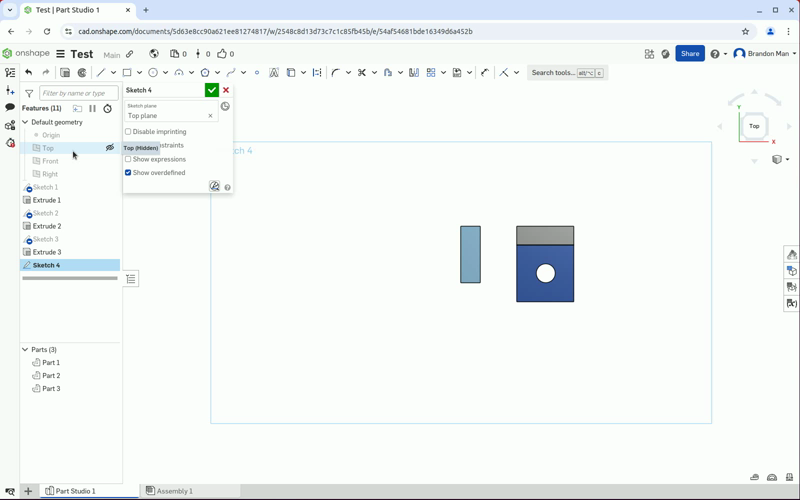
mouse_move(73, 352)
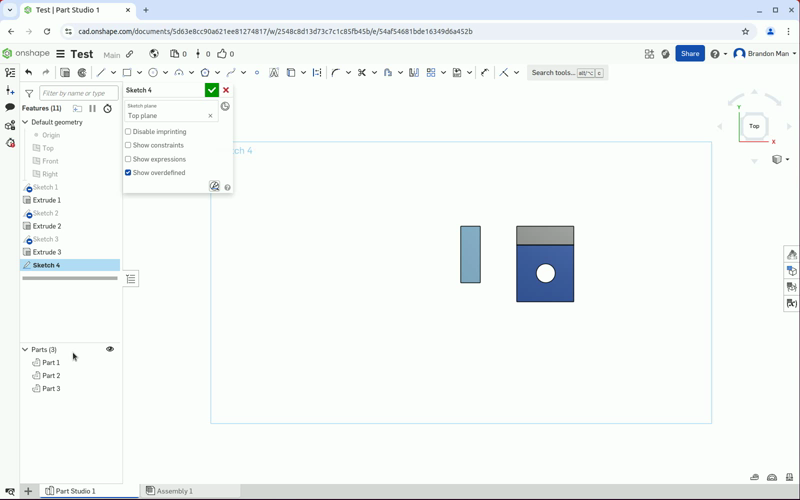
key(y)
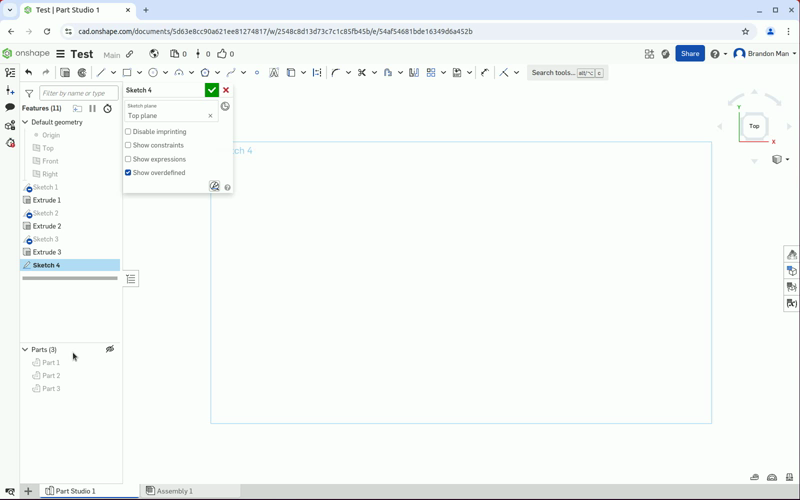
key(l)
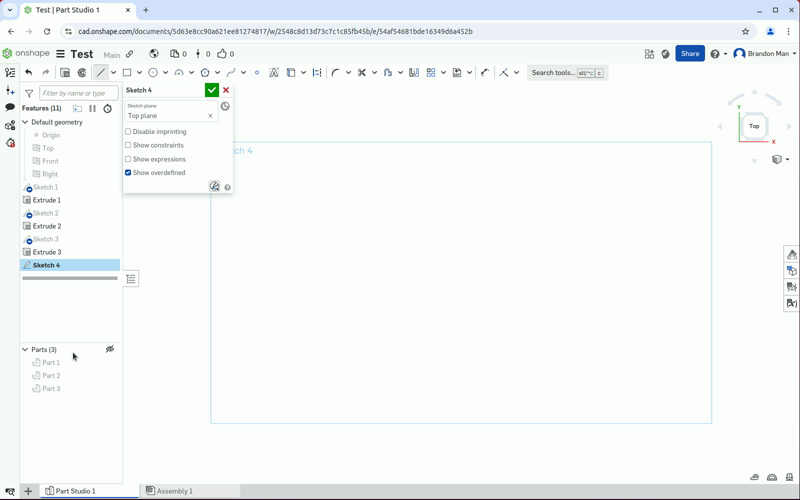
key_down(shift)
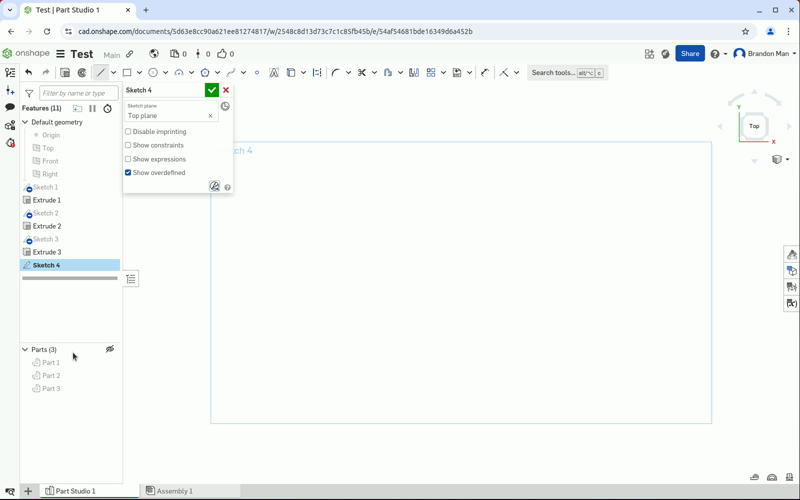
mouse_move(479, 282)
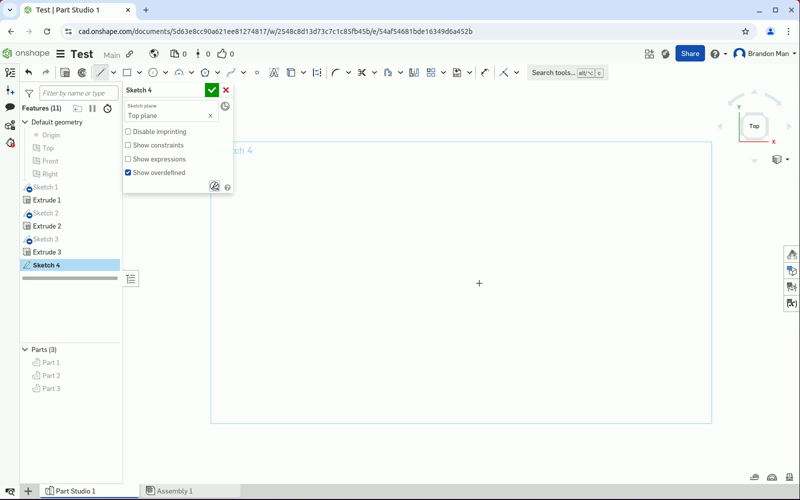
click(479, 282)
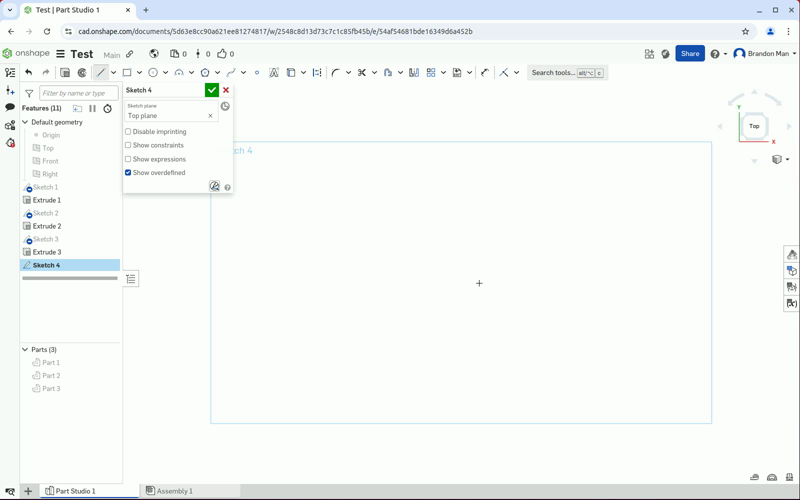
key_up(shift)
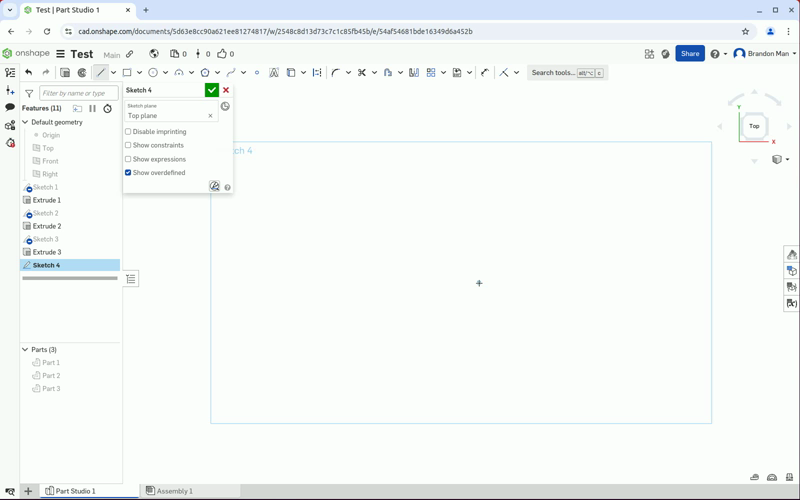
key_down(shift)
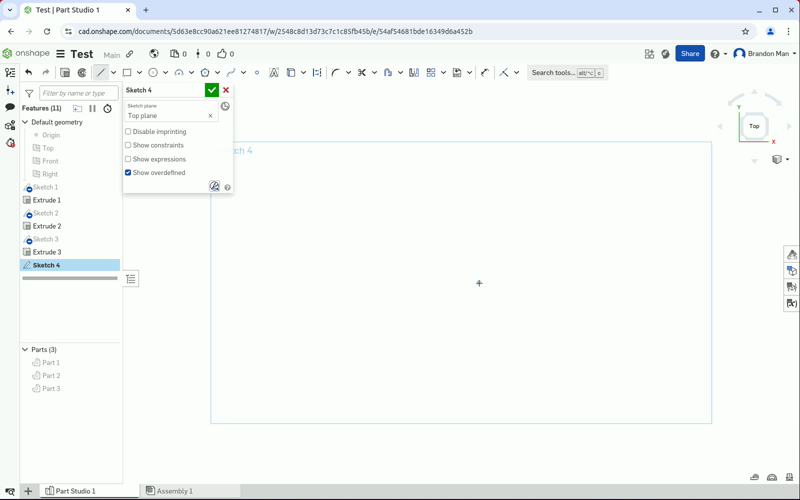
mouse_move(509, 282)
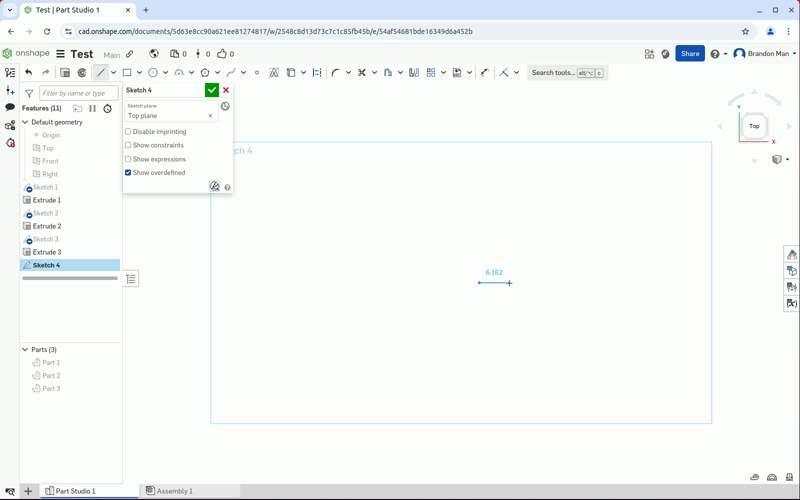
mouse_move(517, 282)
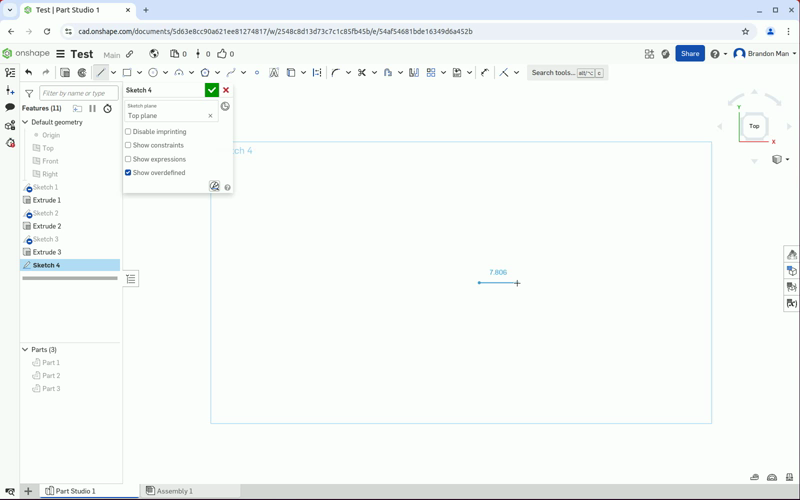
click(517, 282)
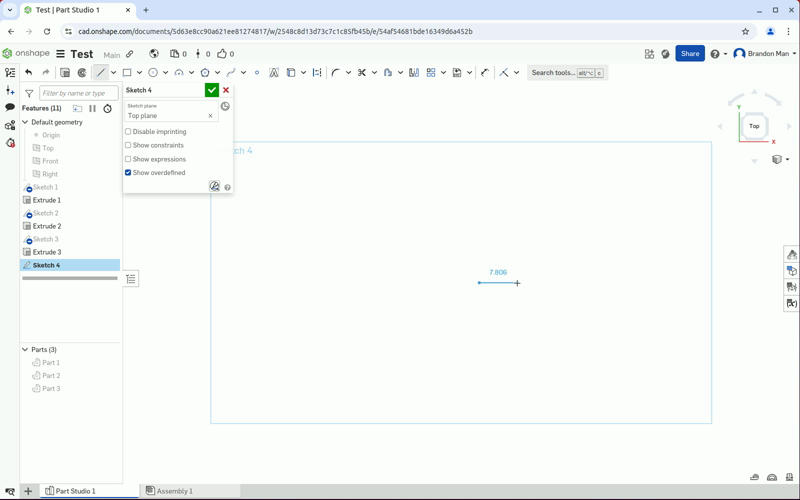
key_up(shift)
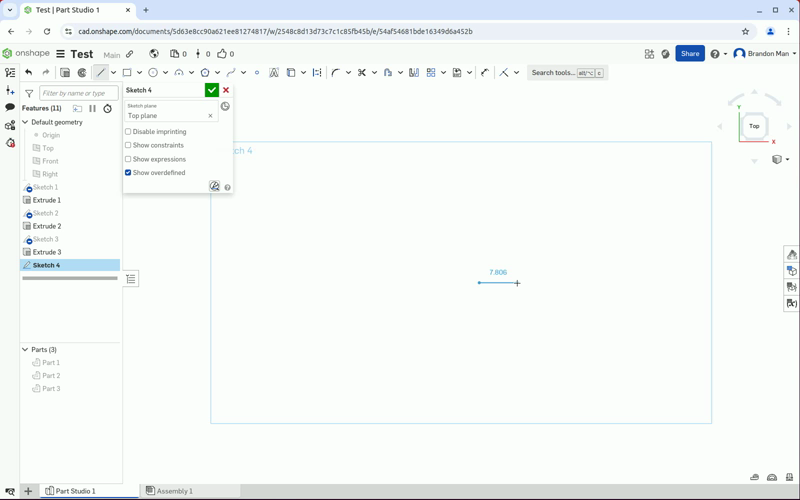
key_down(shift)
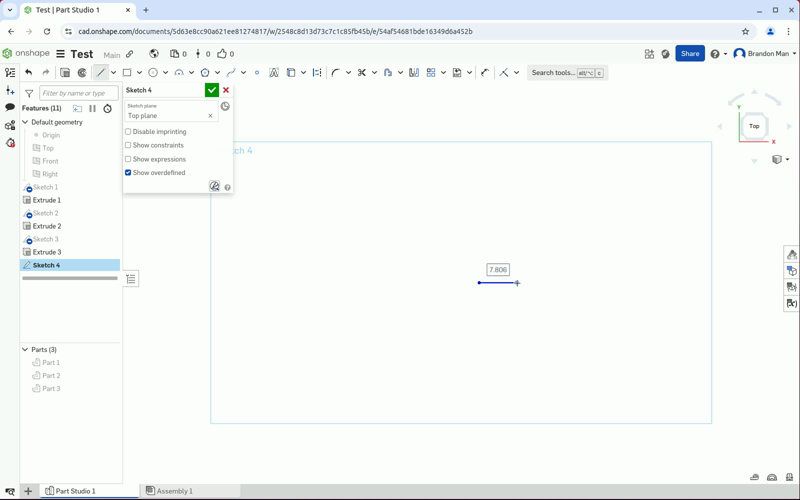
mouse_move(547, 282)
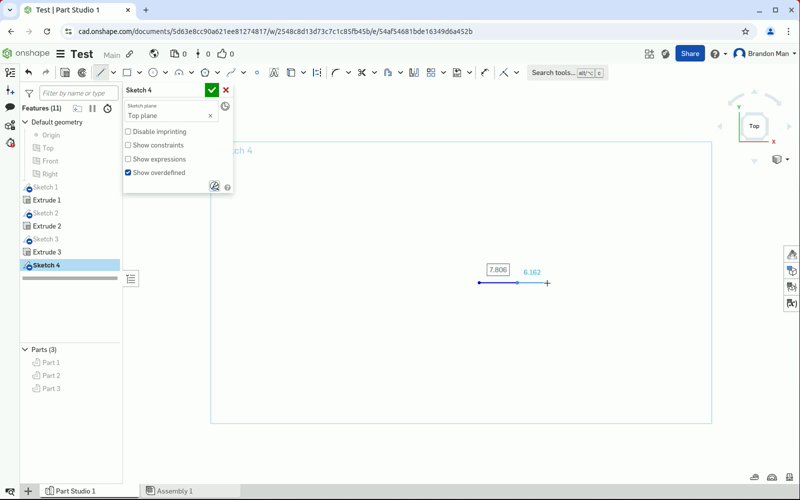
mouse_move(517, 245)
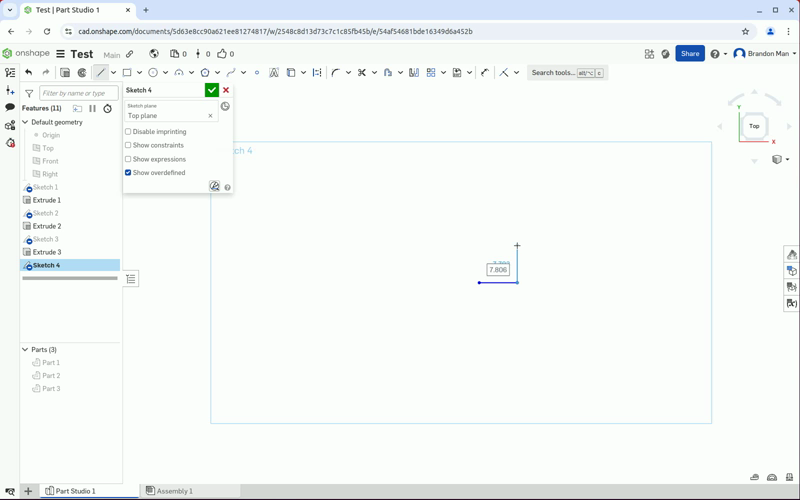
click(517, 245)
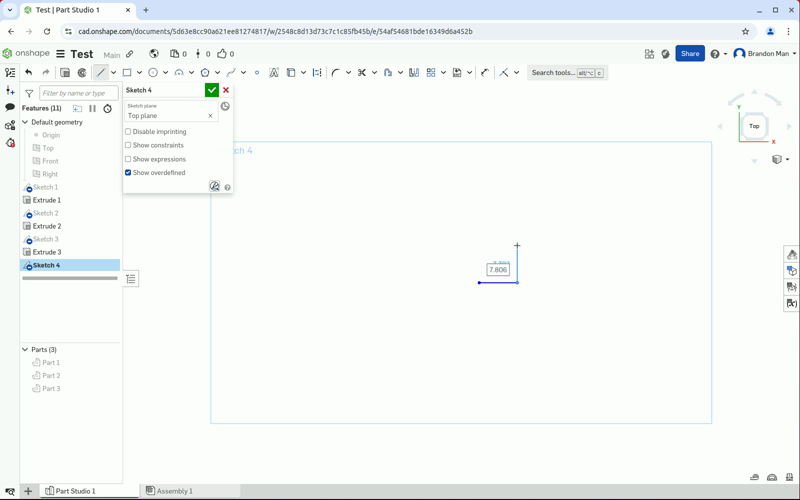
key_up(shift)
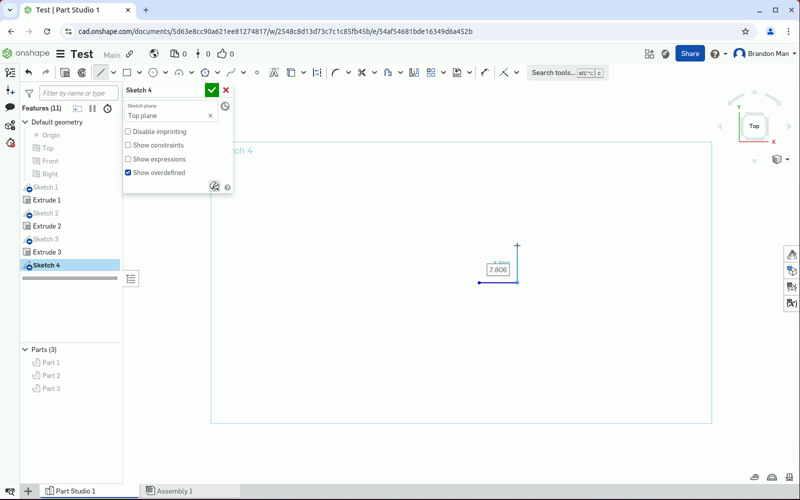
key_down(shift)
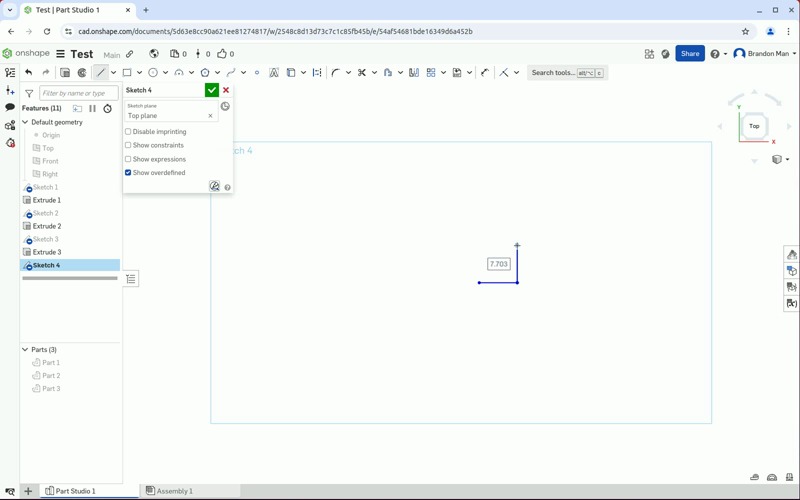
mouse_move(547, 245)
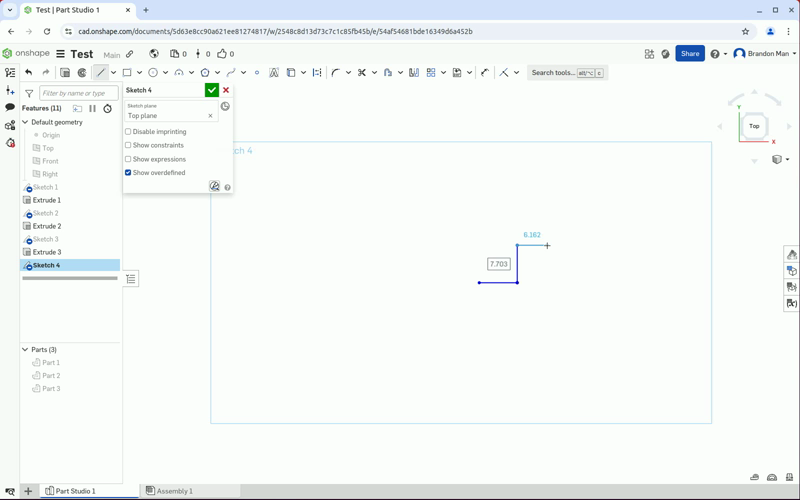
mouse_move(517, 226)
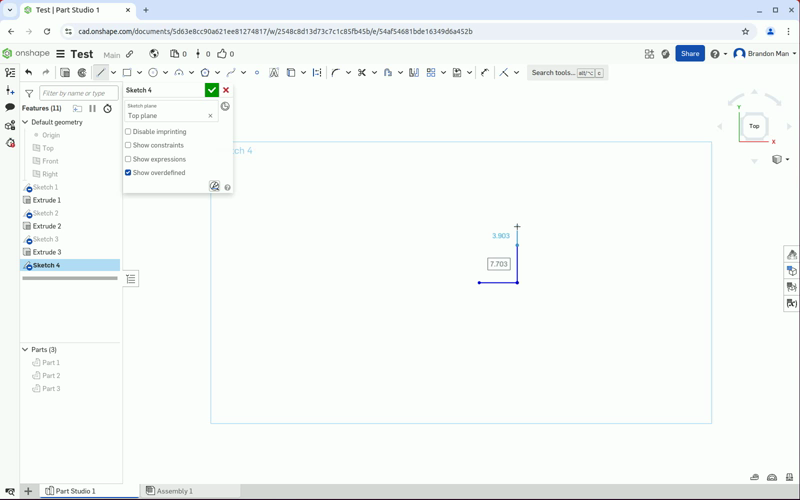
click(517, 226)
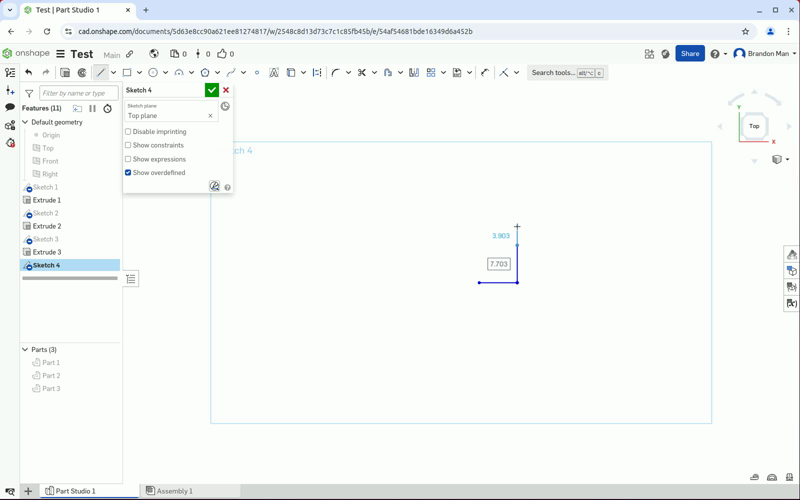
key_up(shift)
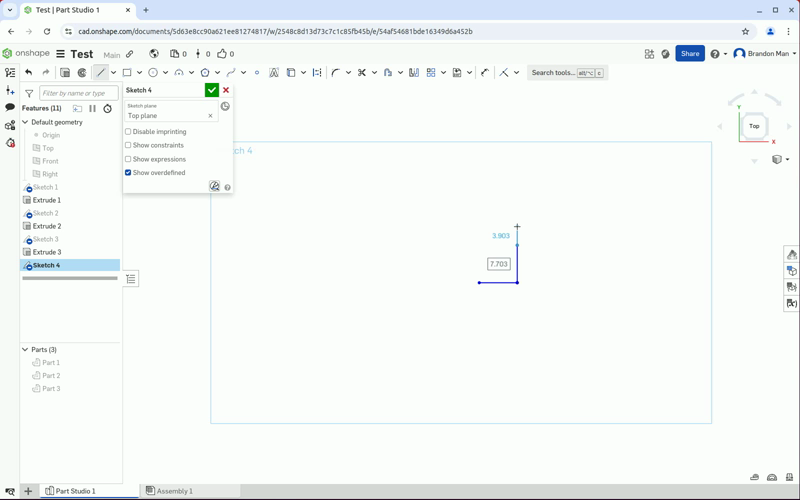
key_down(shift)
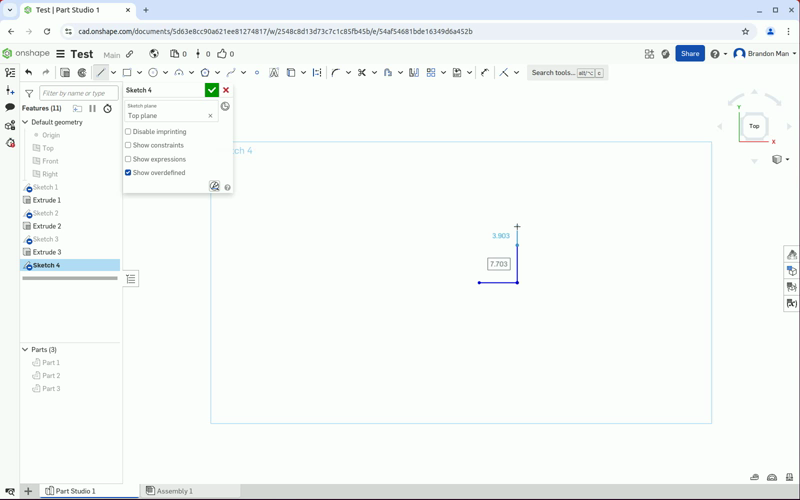
mouse_move(547, 226)
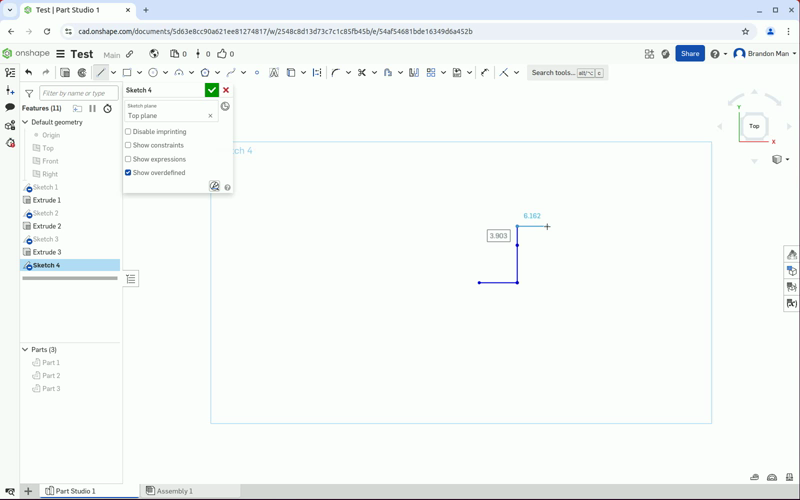
mouse_move(479, 226)
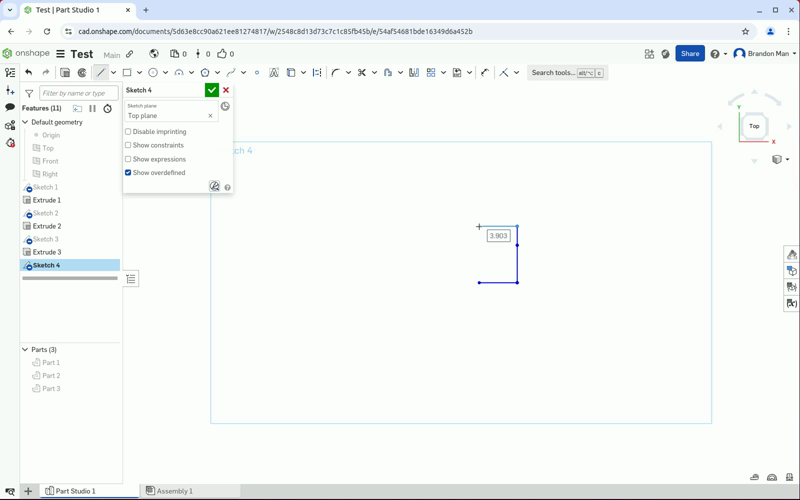
click(479, 226)
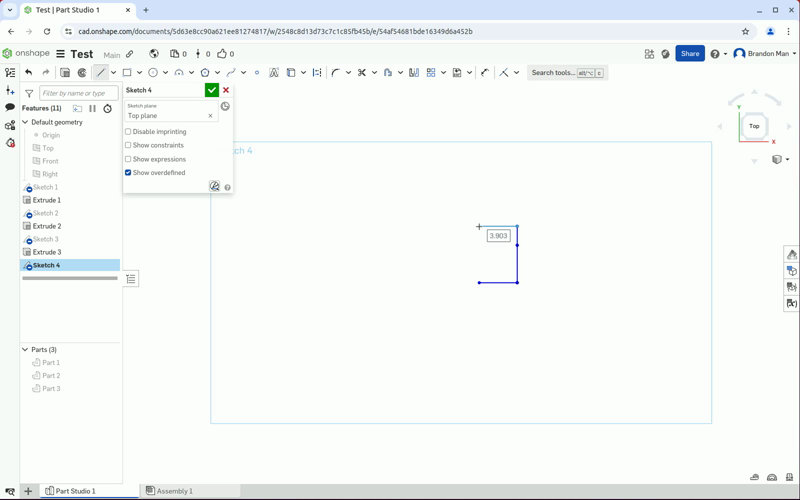
key_up(shift)
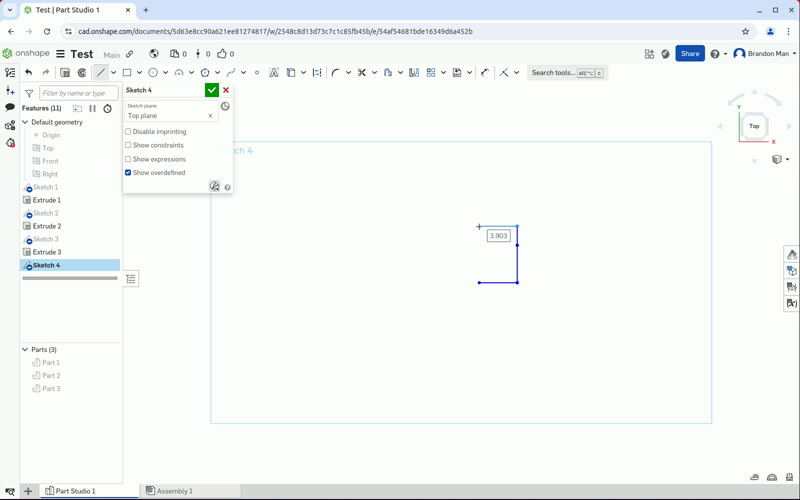
mouse_move(509, 226)
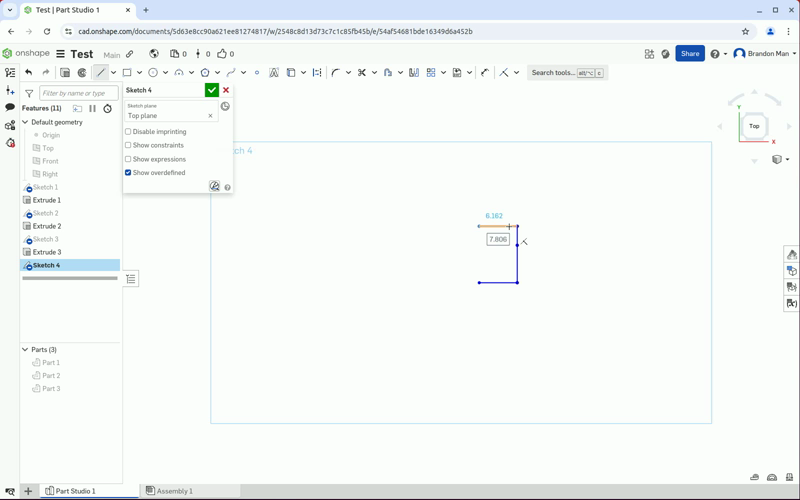
key_down(shift)
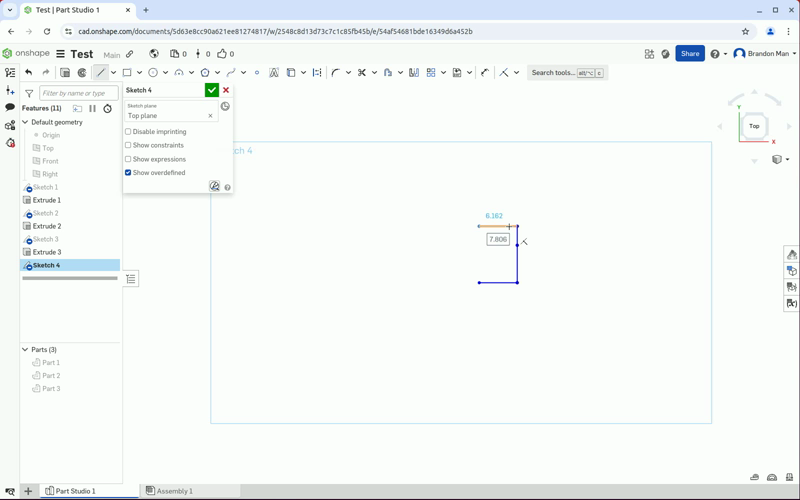
mouse_move(479, 282)
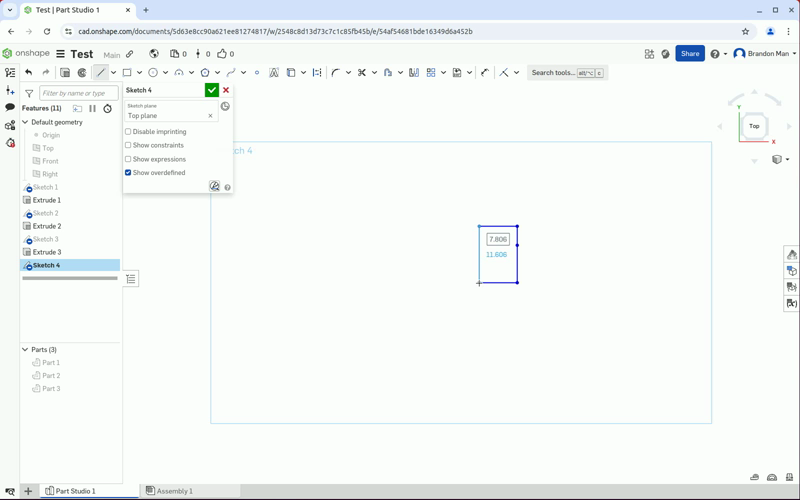
key_up(shift)
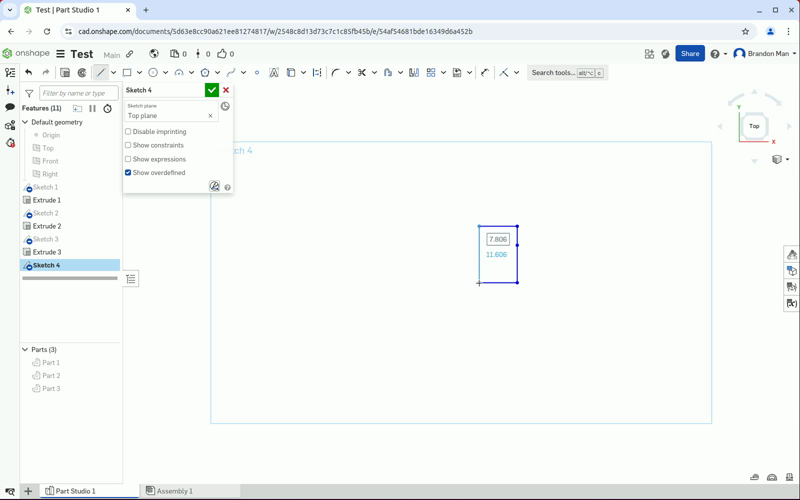
click(479, 282)
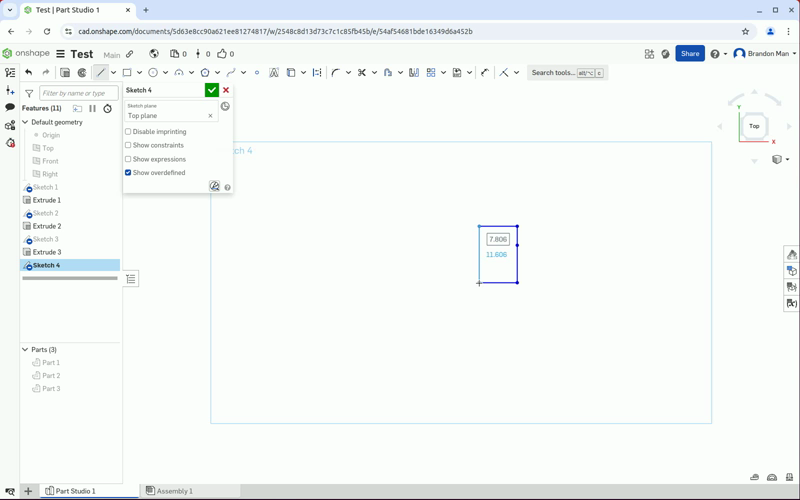
key(esc)
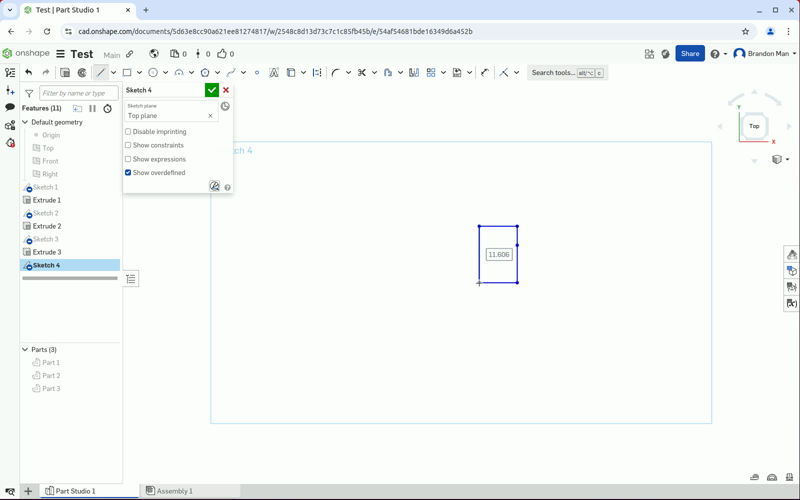
key(c)
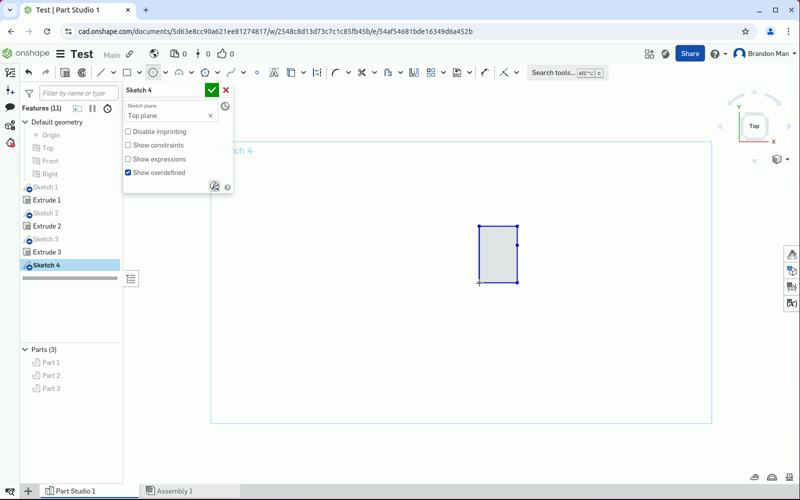
key_down(shift)
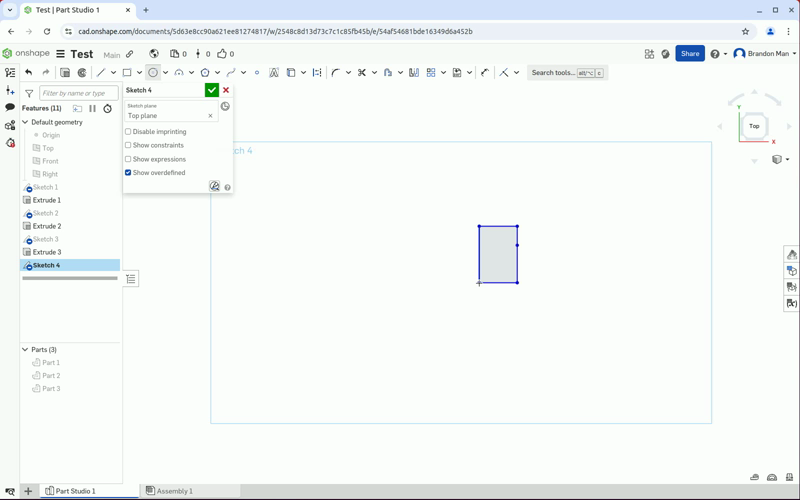
mouse_move(498, 254)
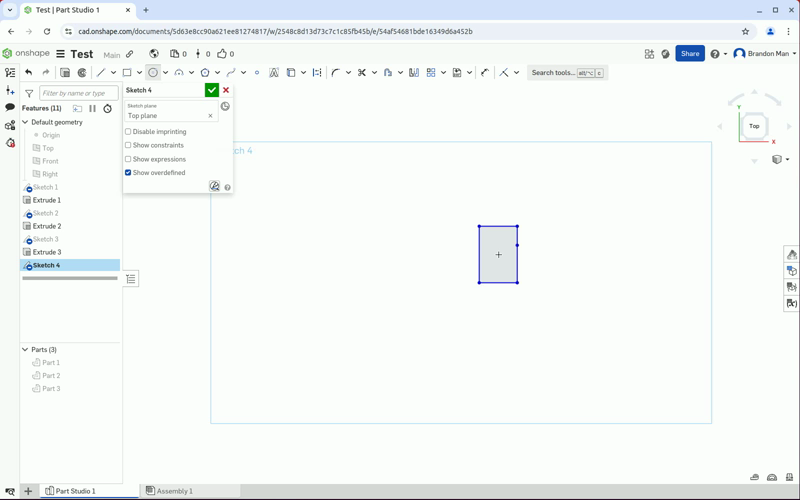
click(498, 254)
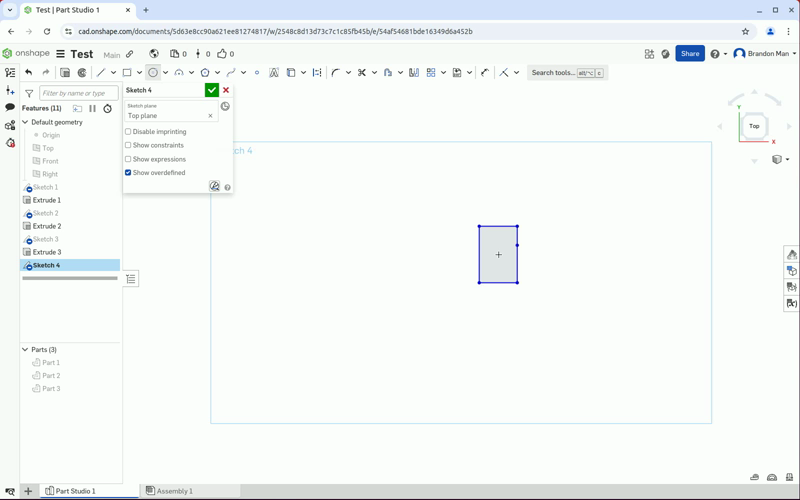
key_up(shift)
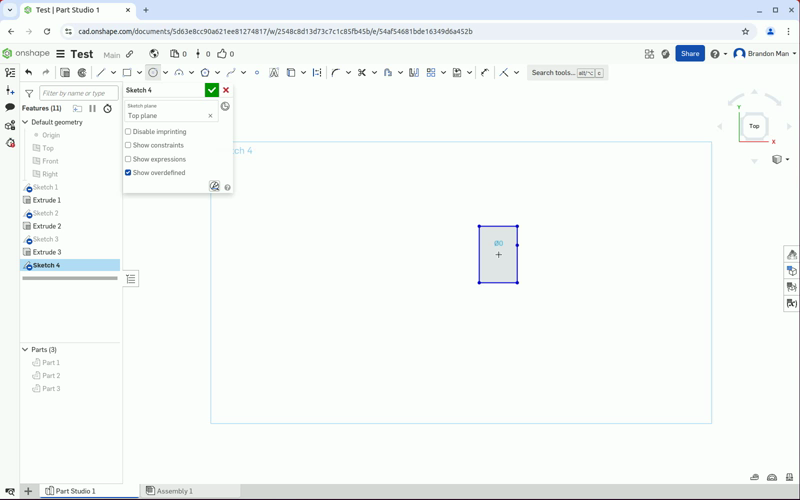
mouse_move(508, 254)
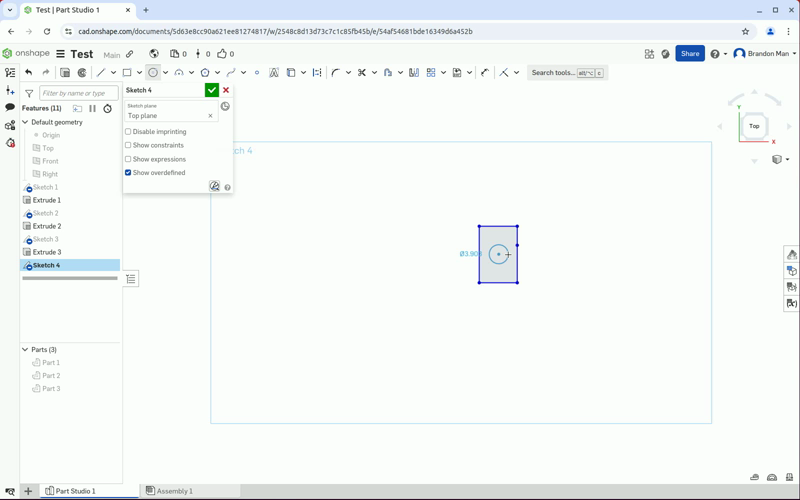
click(508, 254)
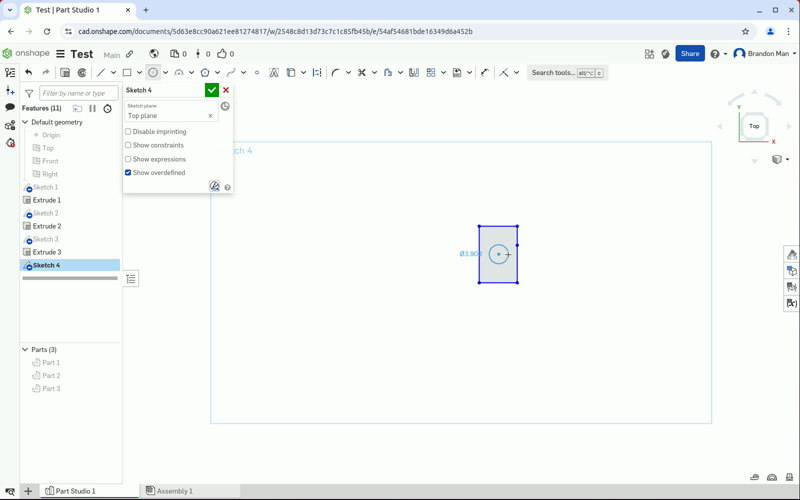
key(esc)
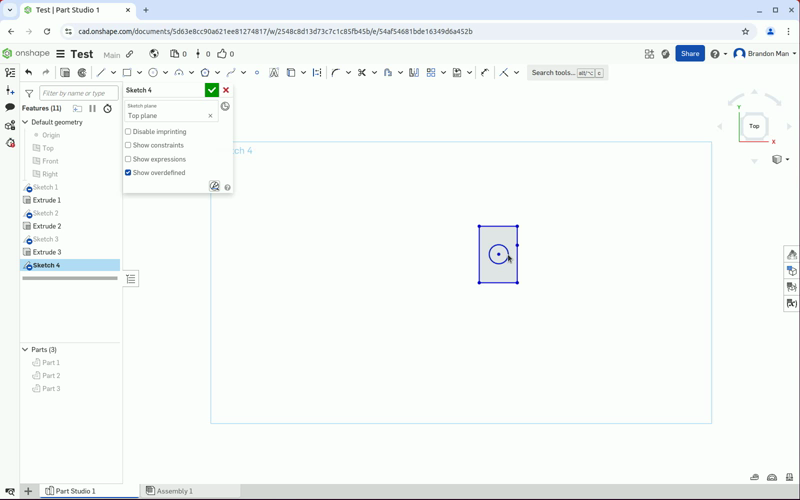
mouse_move(484, 279)
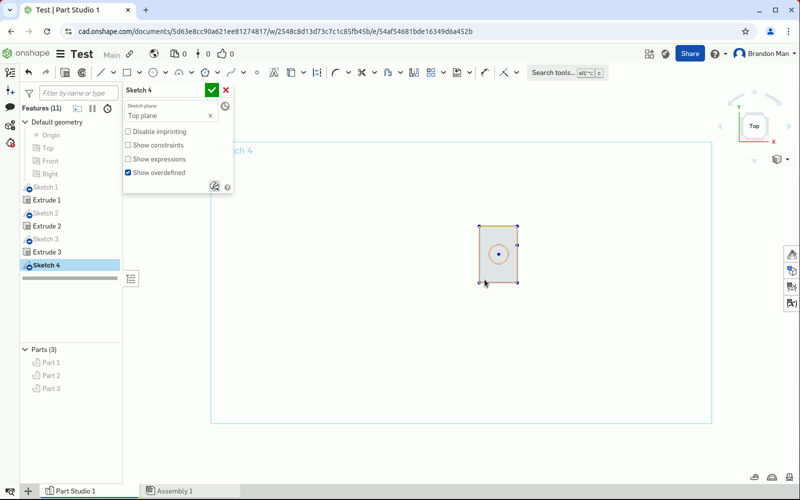
click(484, 279)
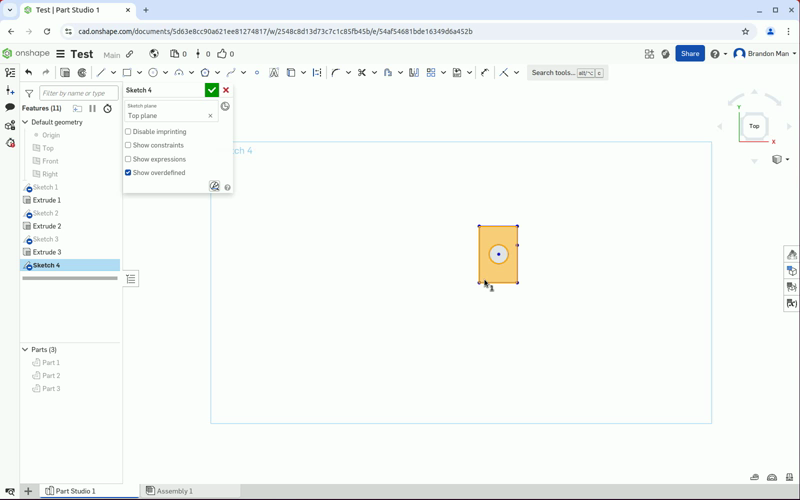
mouse_move(73, 352)
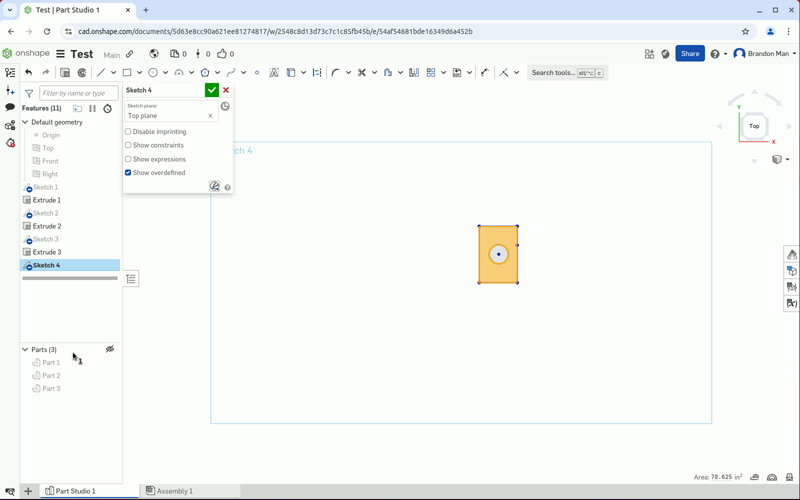
key(shift+y)
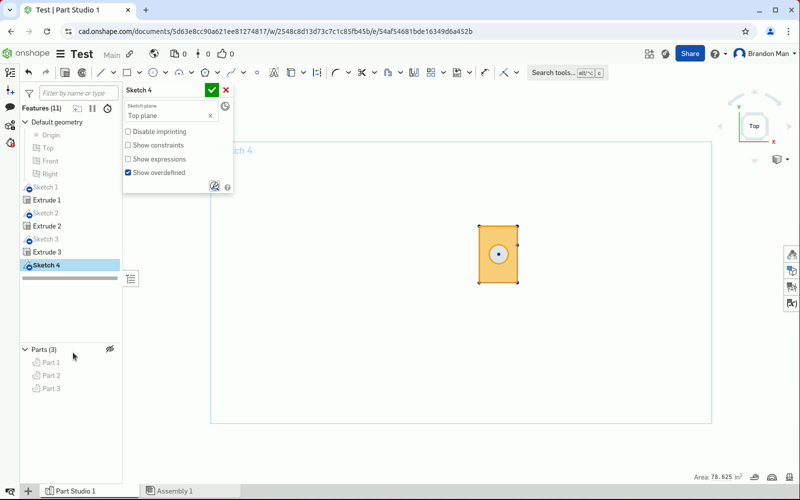
key(shift+e)
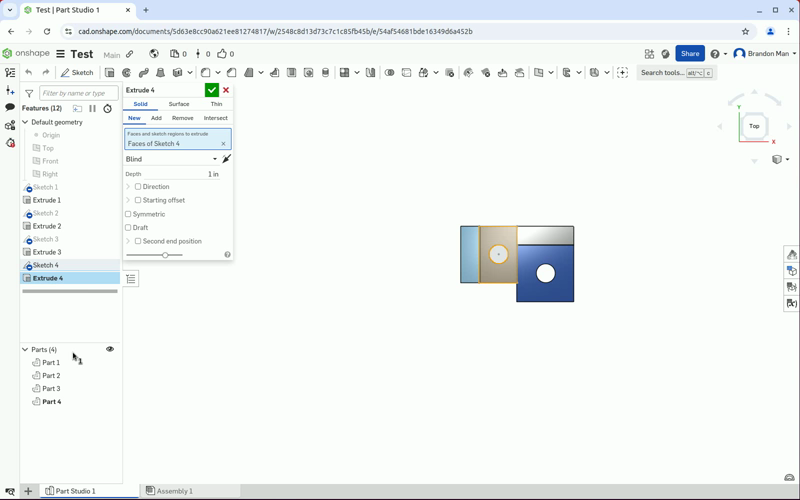
mouse_move(143, 106)
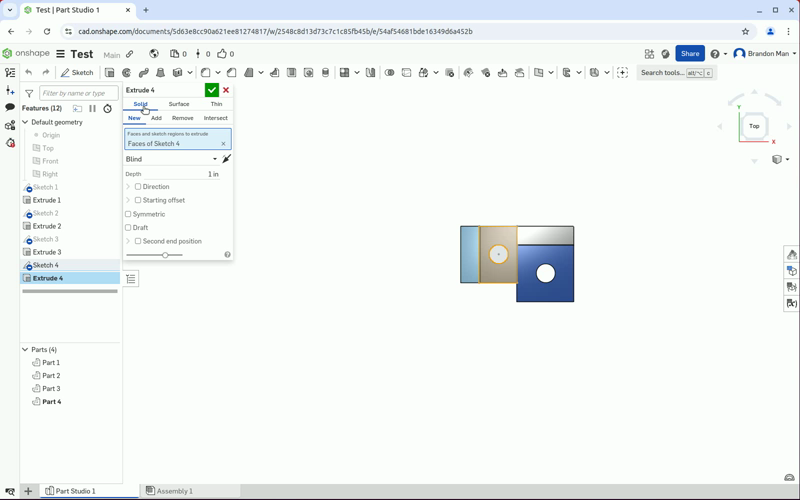
click(143, 106)
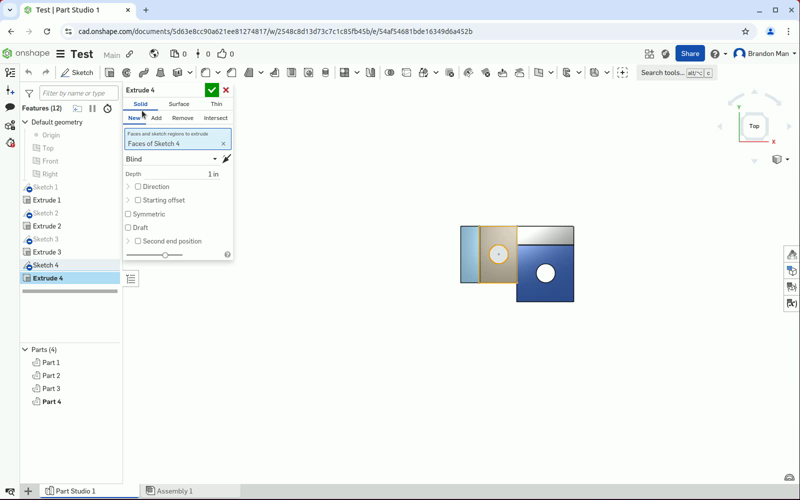
mouse_move(137, 120)
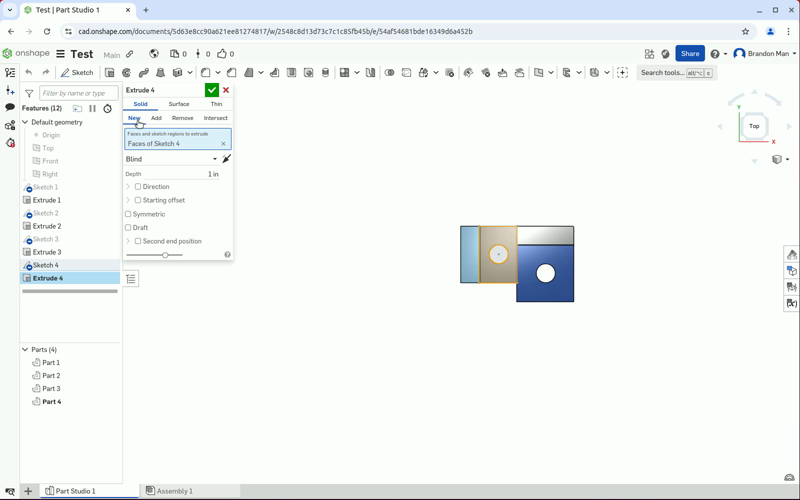
click(137, 120)
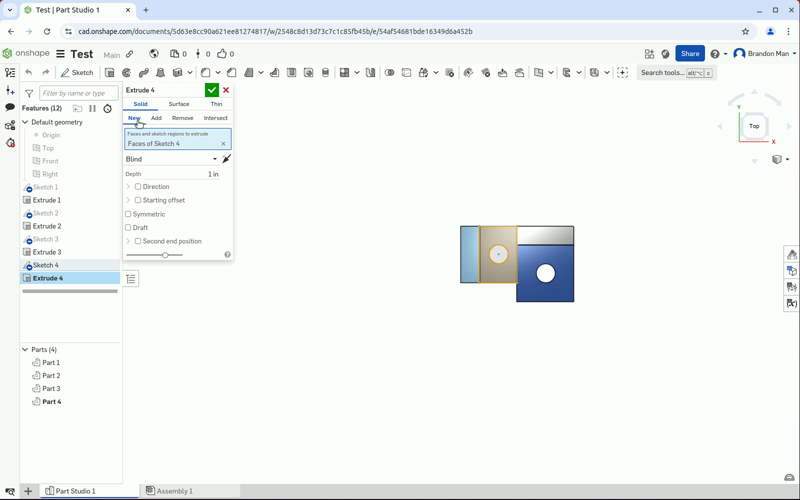
key(tab, 4)
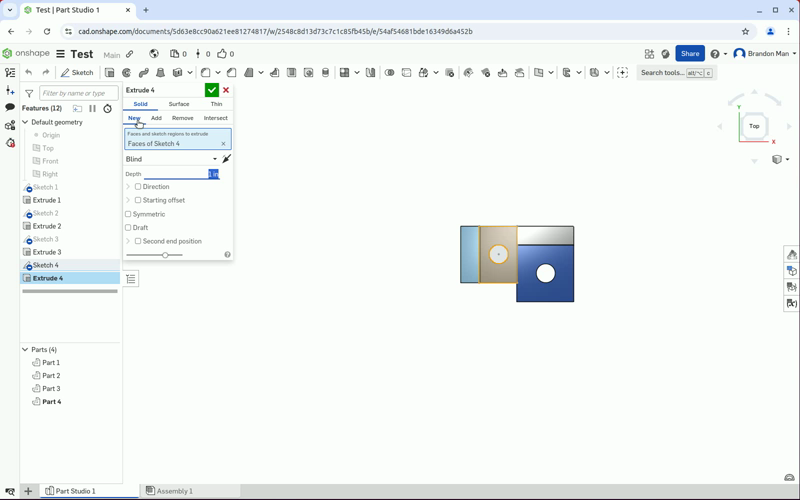
text(3.851)
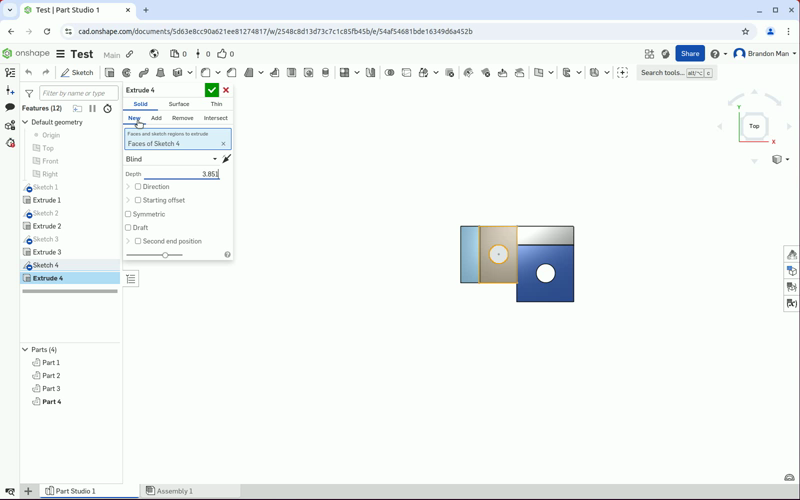
key(enter)
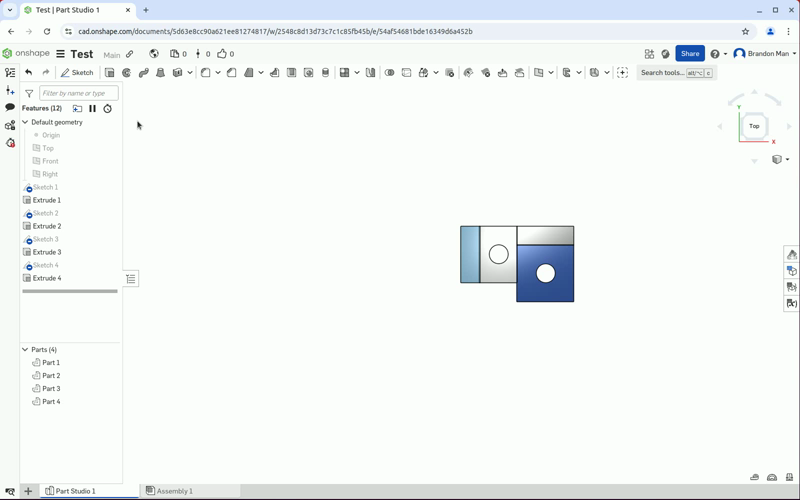
key(shift+h)
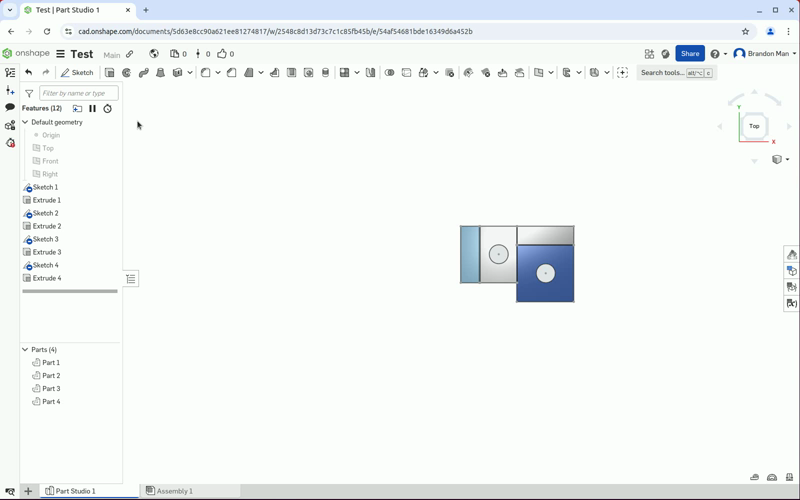
key(shift+h)
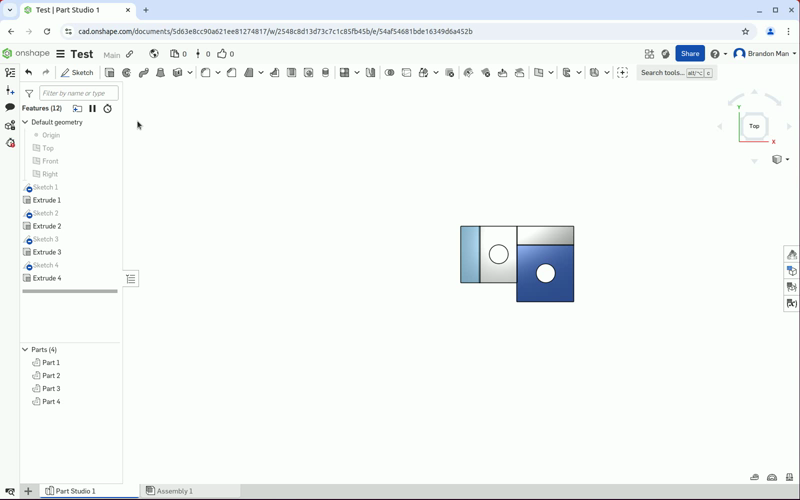
mouse_move(73, 189)
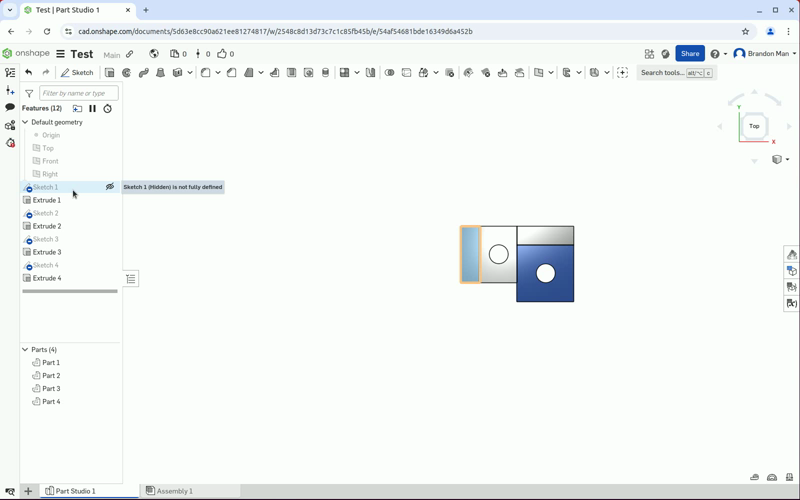
click(73, 189)
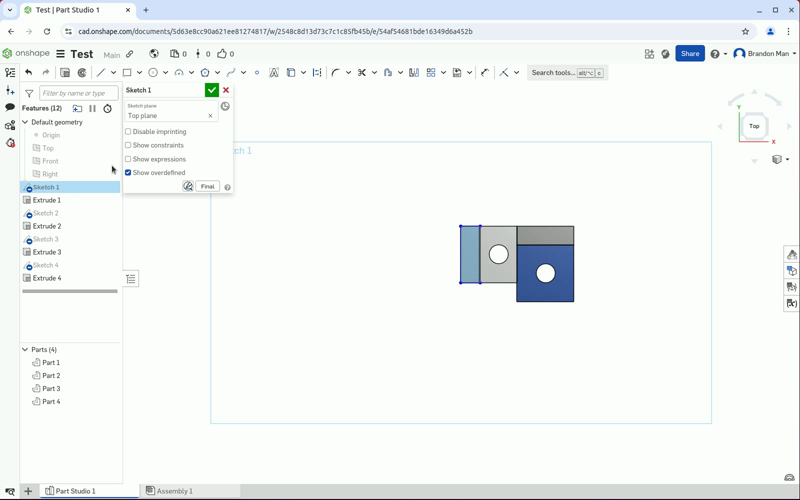
mouse_move(229, 92)
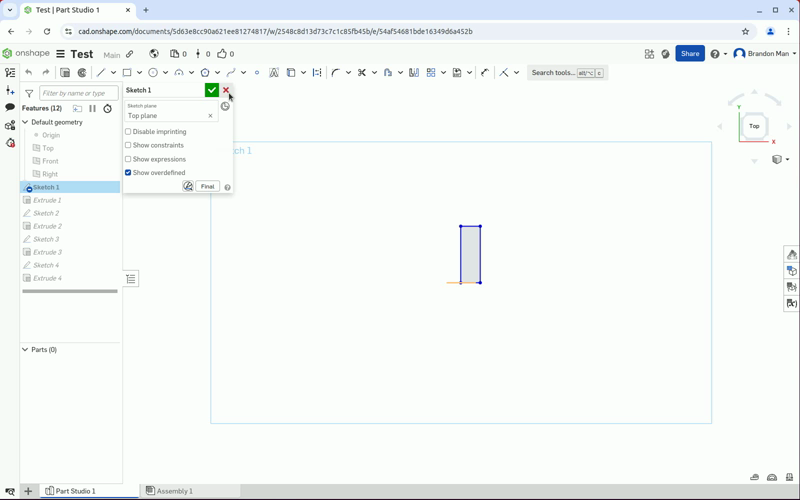
click(229, 92)
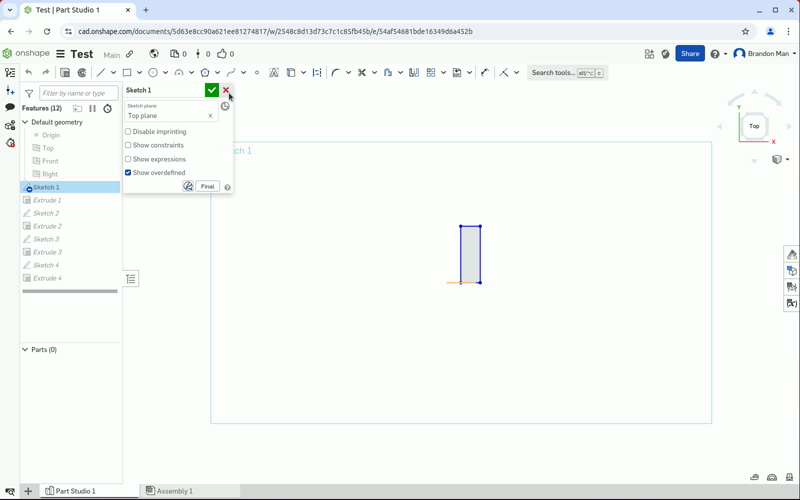
key(shift+s)
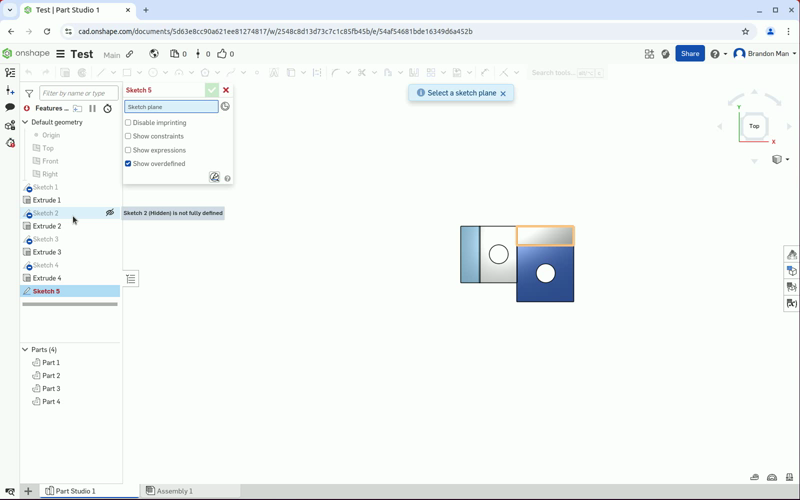
scroll(3)
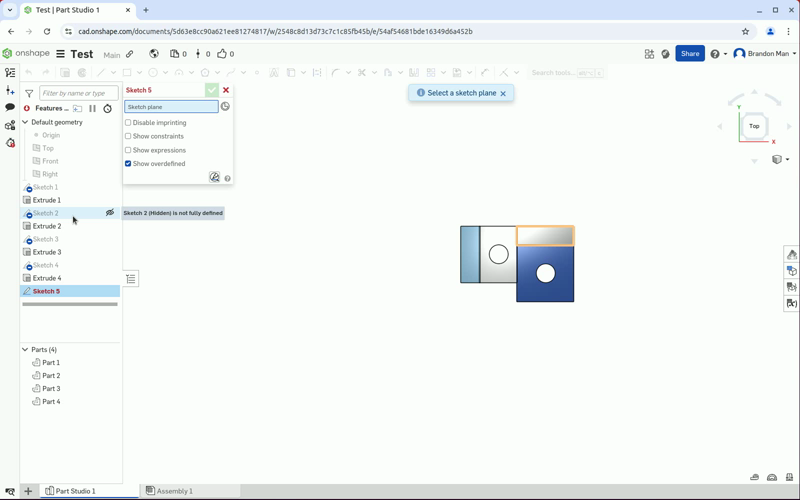
mouse_move(73, 150)
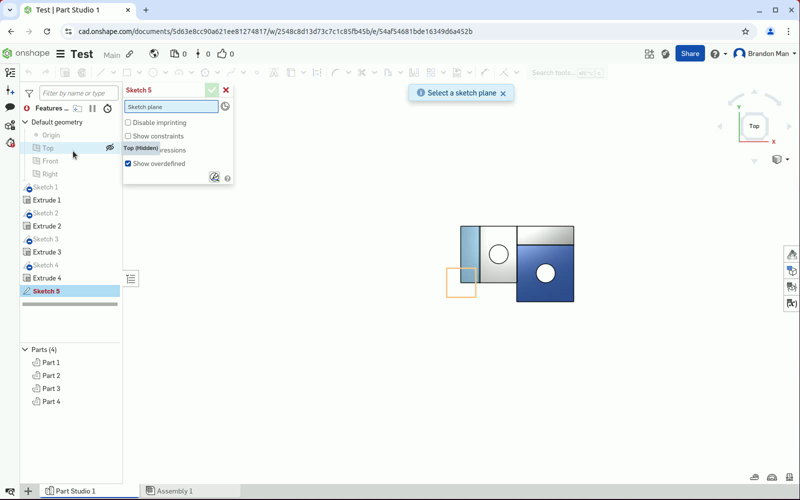
click(73, 150)
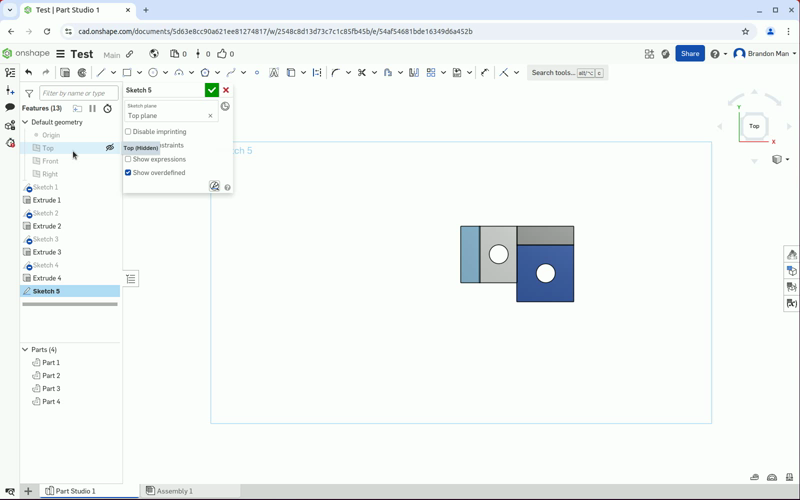
mouse_move(73, 352)
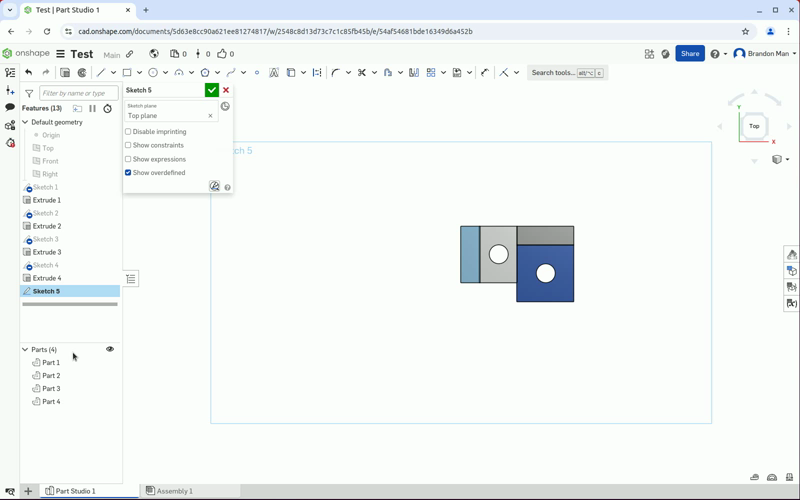
key(y)
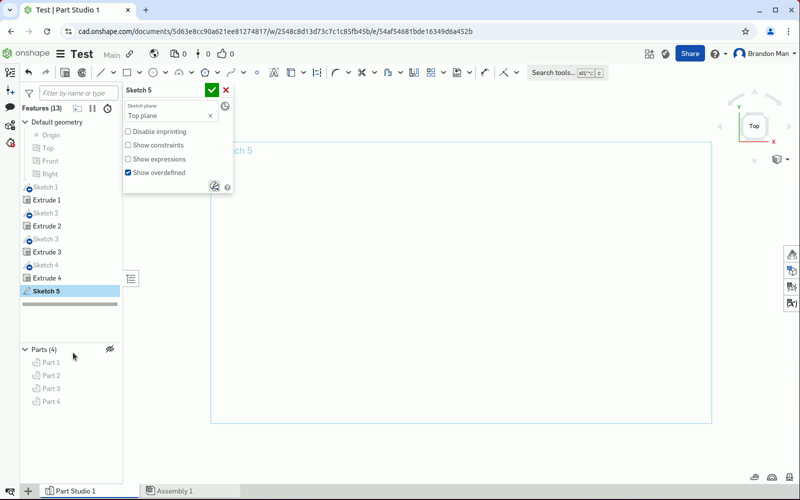
key(l)
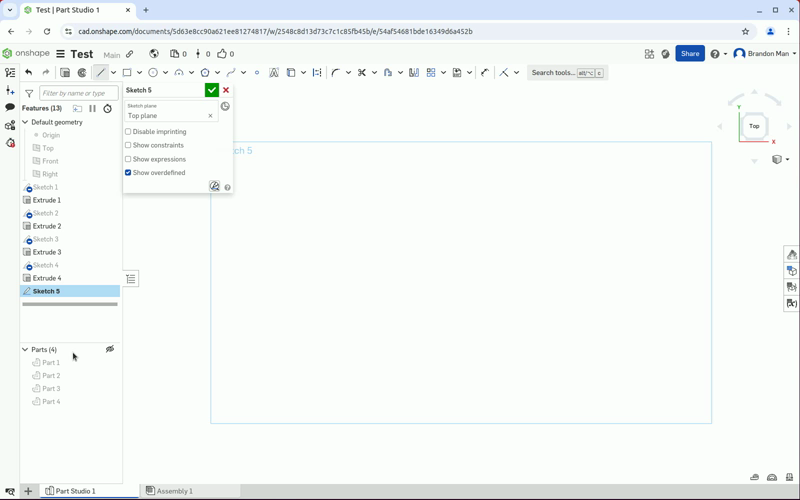
key_down(shift)
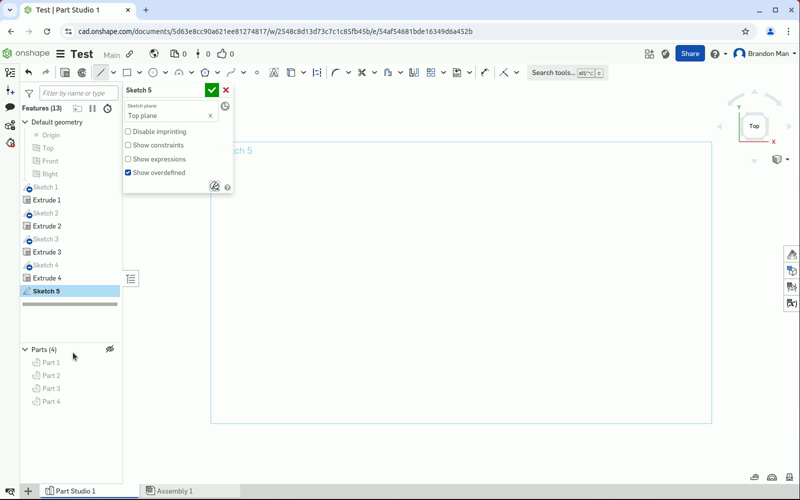
mouse_move(516, 301)
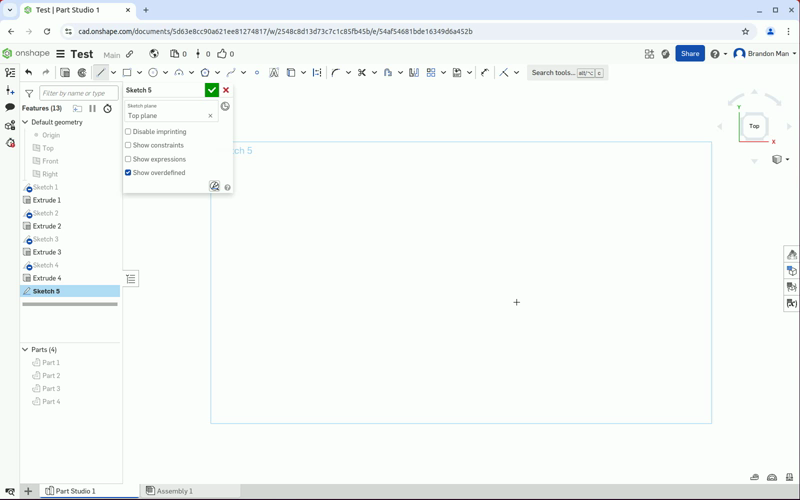
click(516, 301)
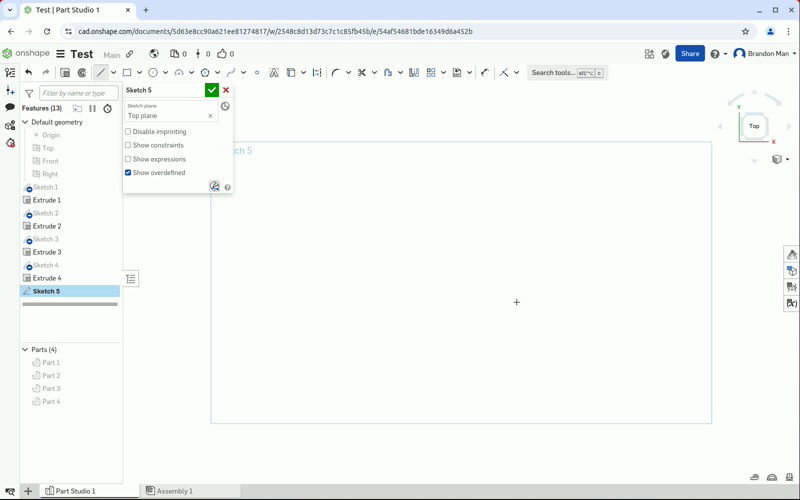
key_up(shift)
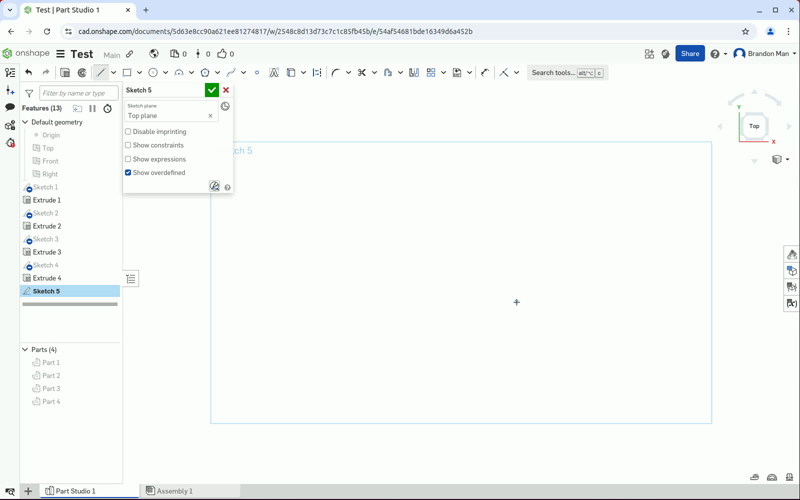
key_down(shift)
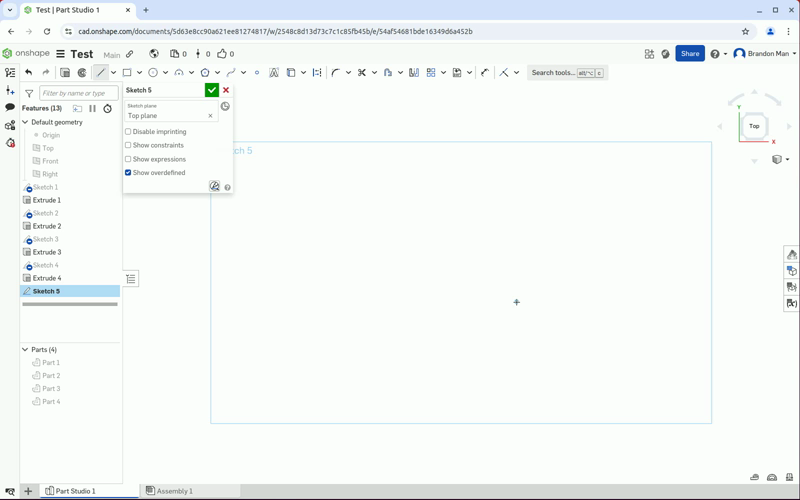
mouse_move(546, 301)
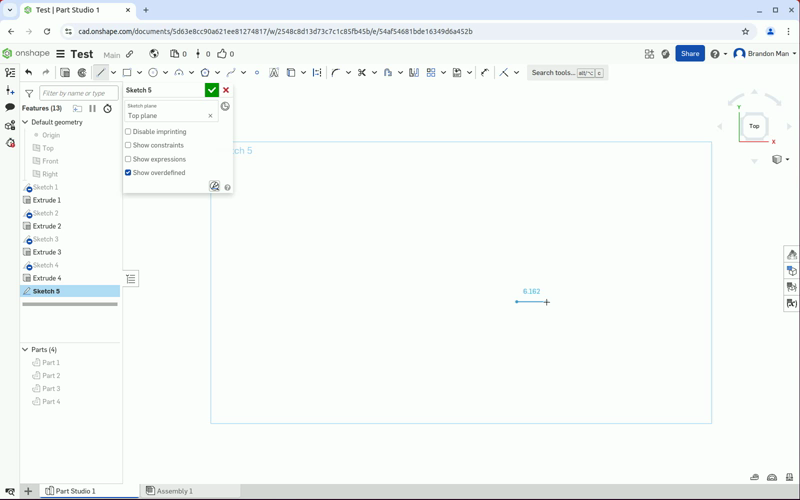
mouse_move(573, 301)
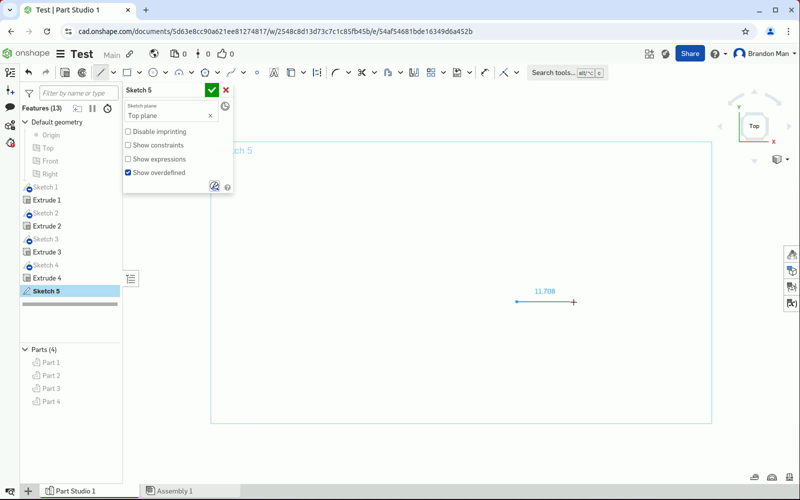
click(573, 301)
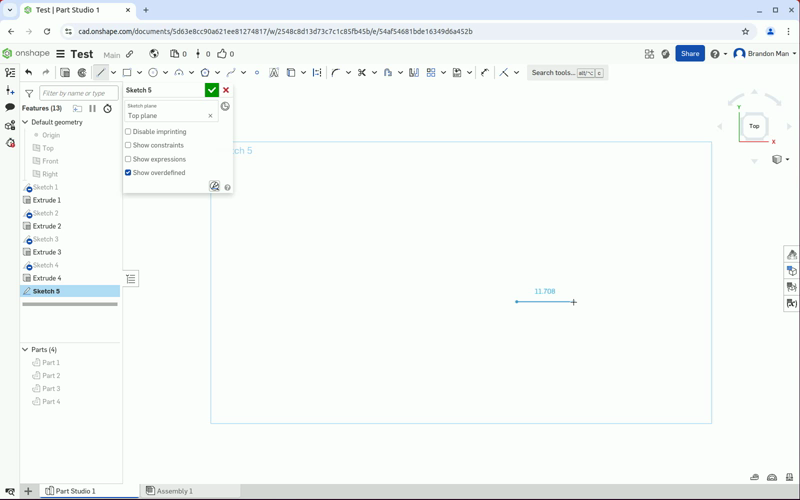
key_up(shift)
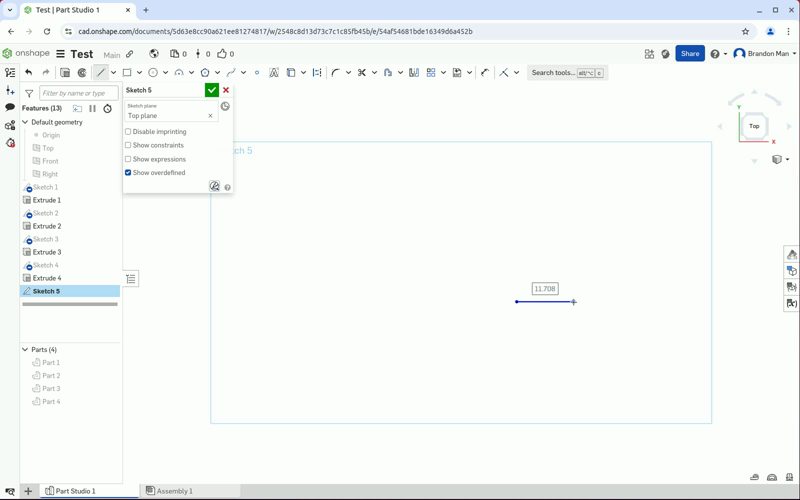
key_down(shift)
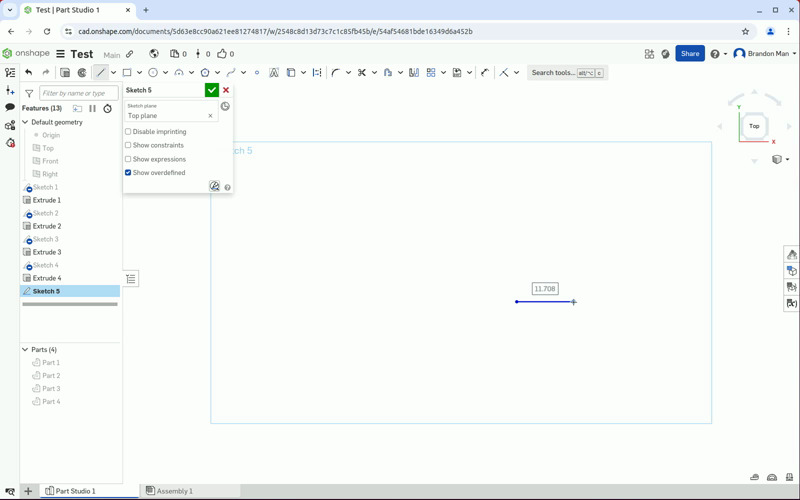
mouse_move(589, 301)
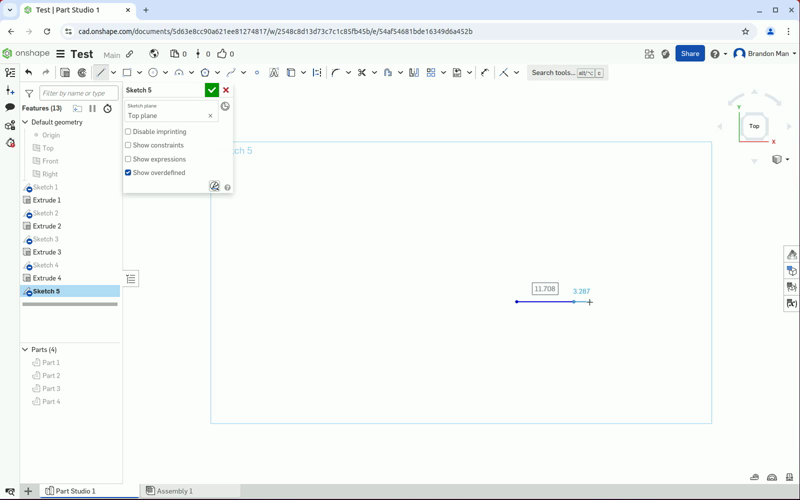
mouse_move(573, 244)
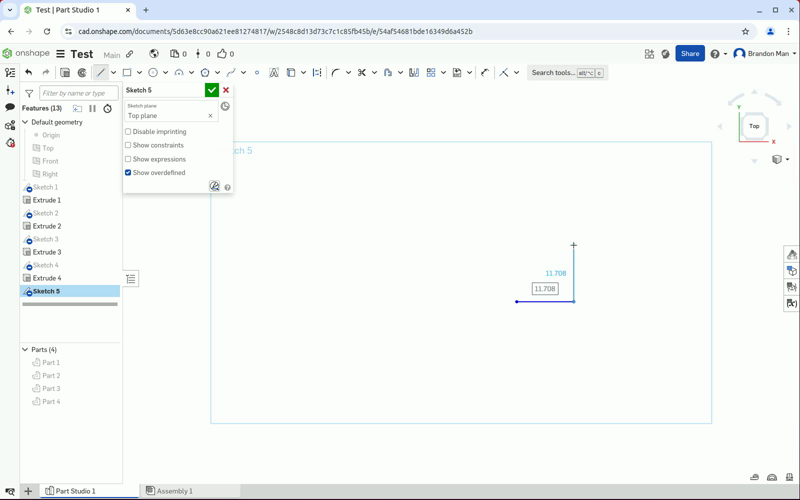
click(573, 244)
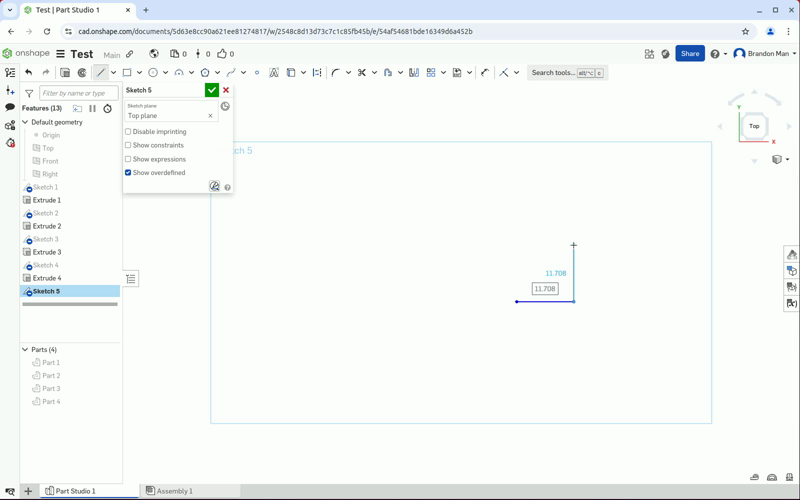
key_up(shift)
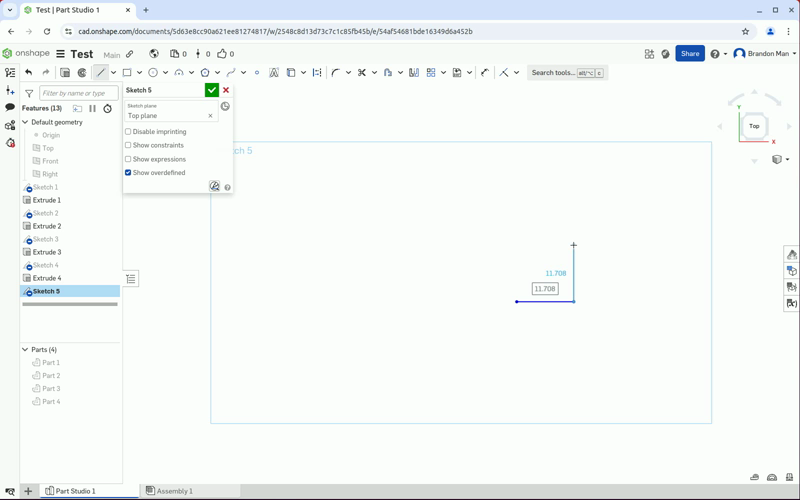
key_down(shift)
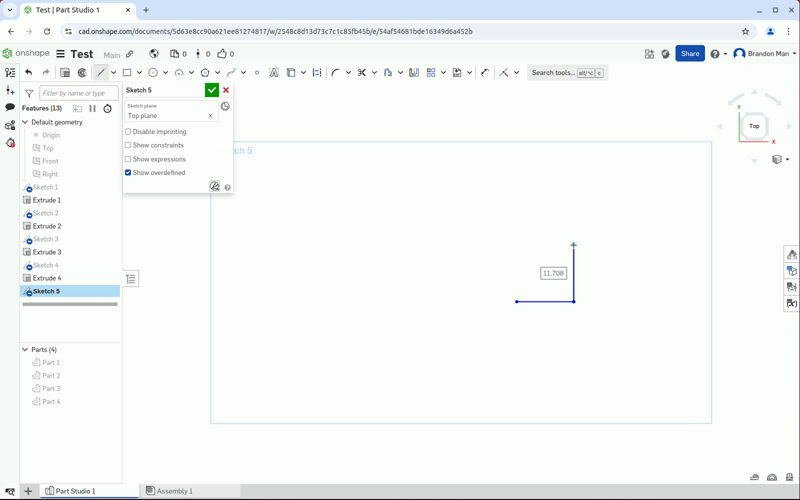
mouse_move(589, 244)
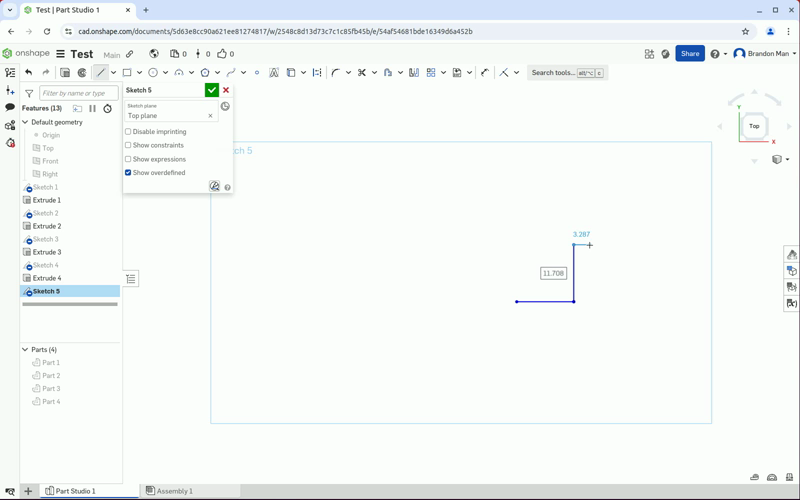
mouse_move(516, 244)
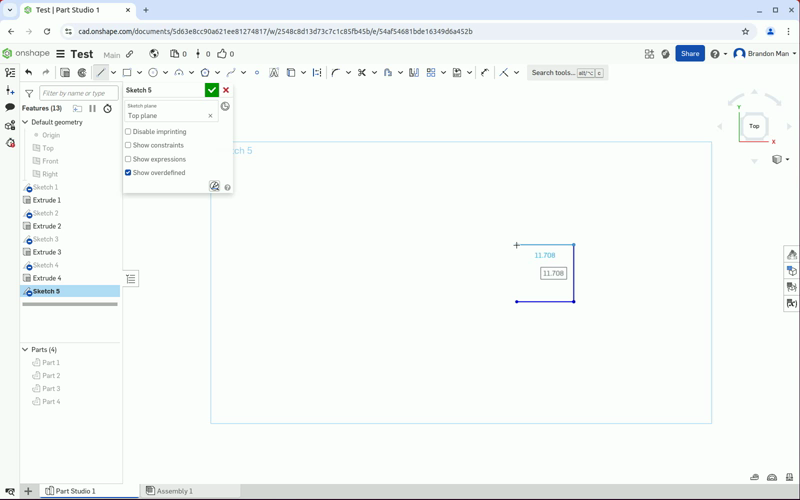
click(516, 244)
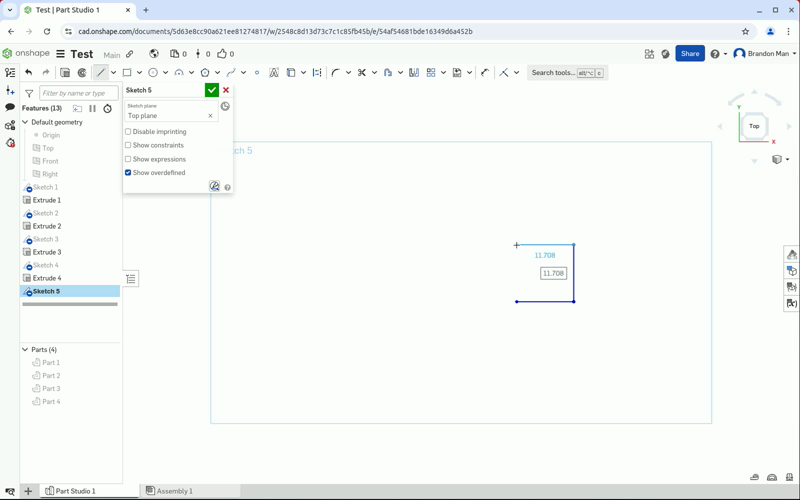
key_up(shift)
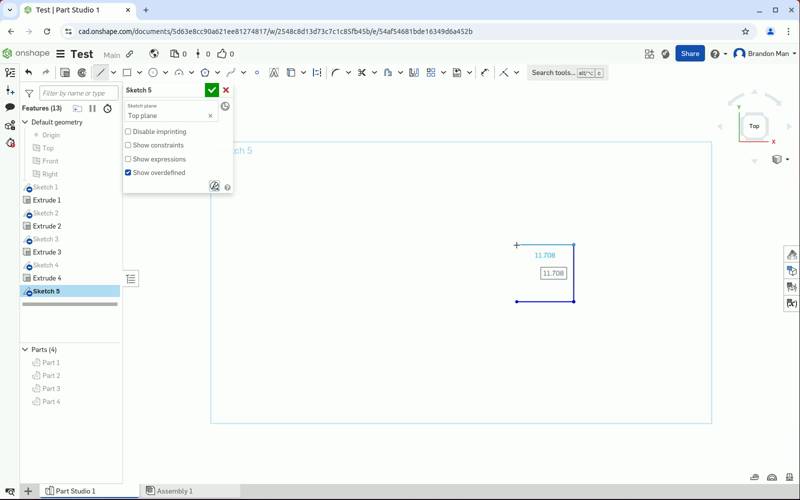
key_down(shift)
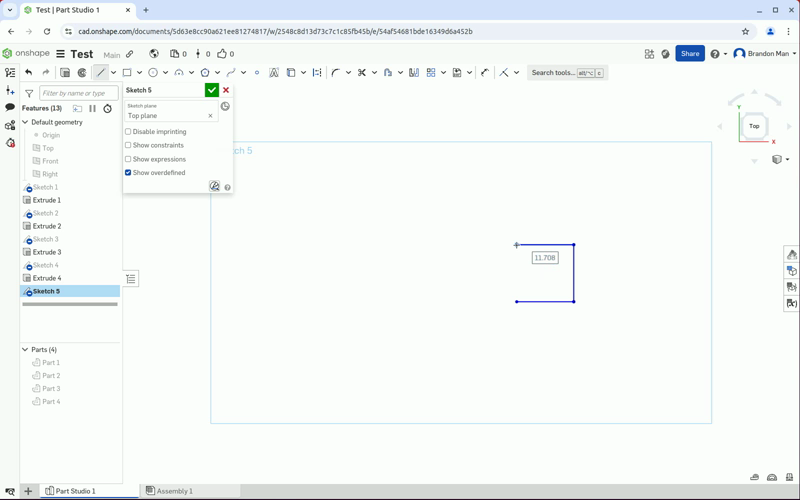
mouse_move(546, 244)
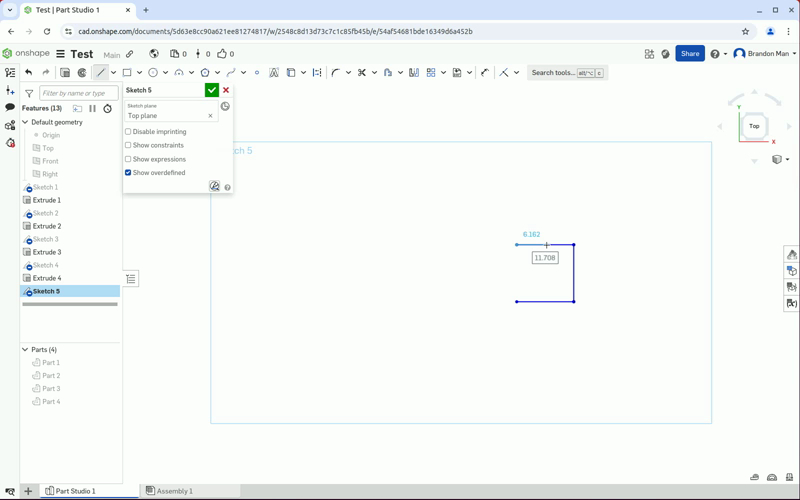
mouse_move(516, 282)
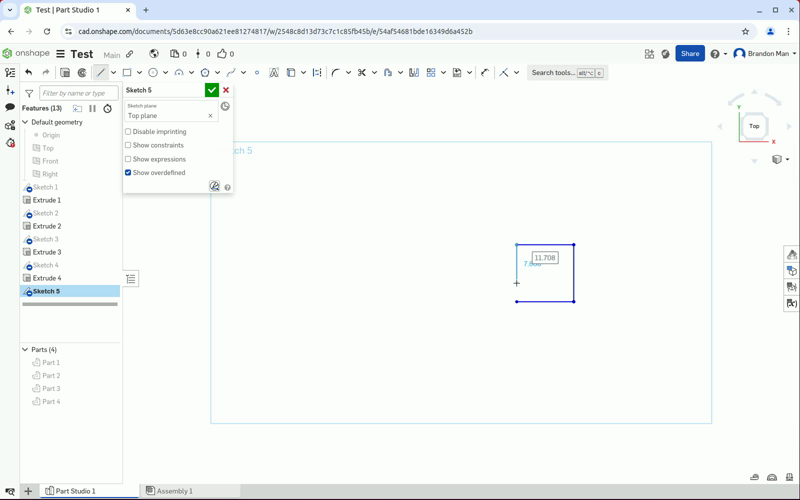
click(516, 282)
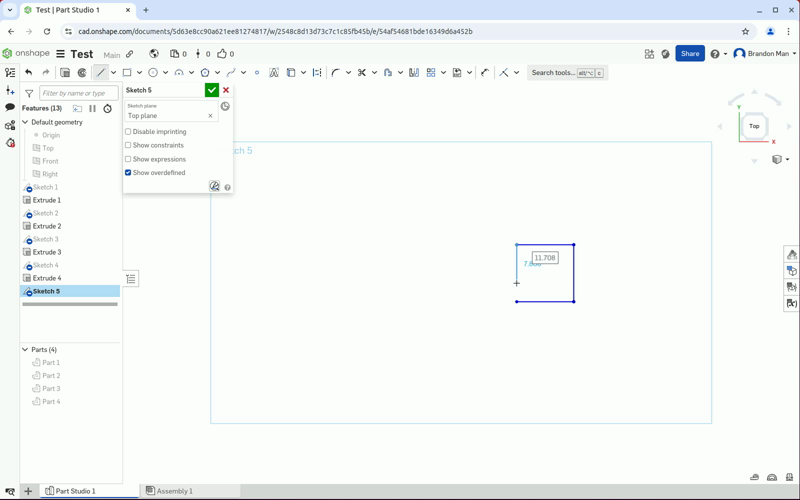
key_up(shift)
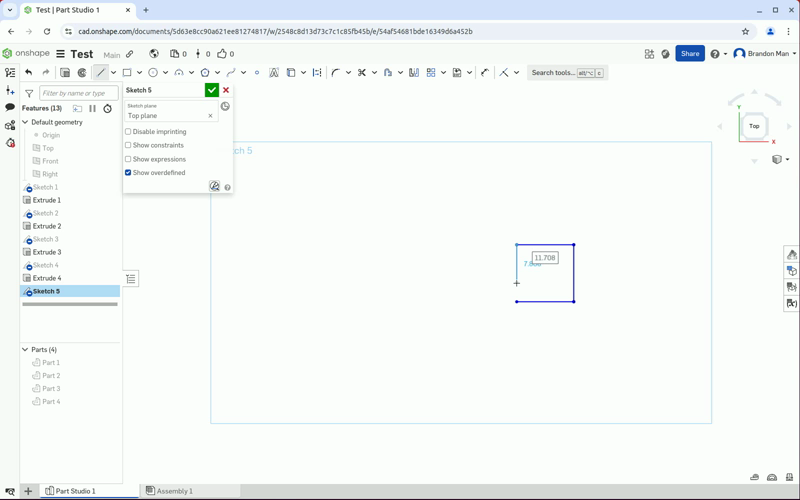
mouse_move(546, 282)
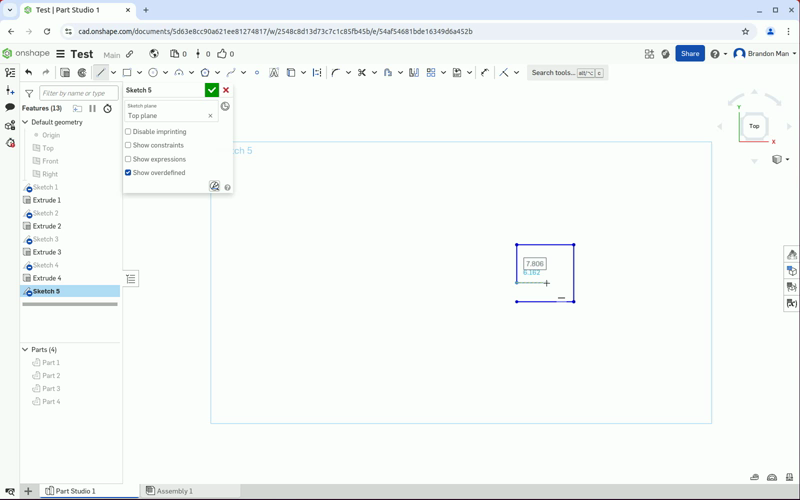
key_down(shift)
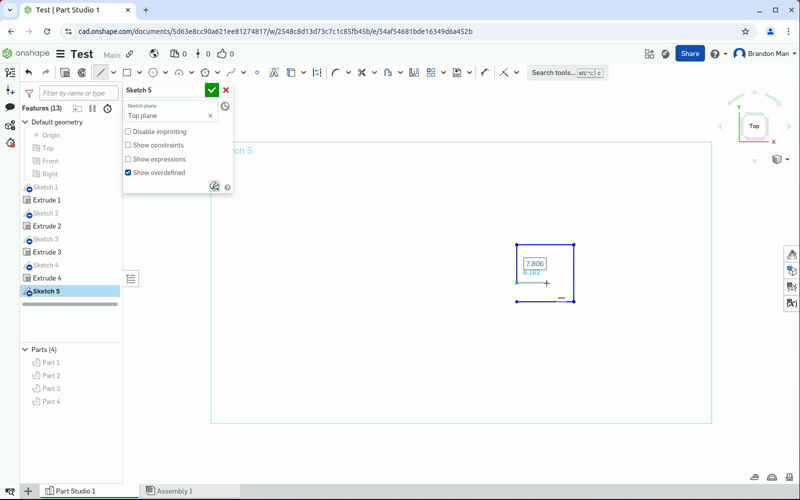
mouse_move(516, 301)
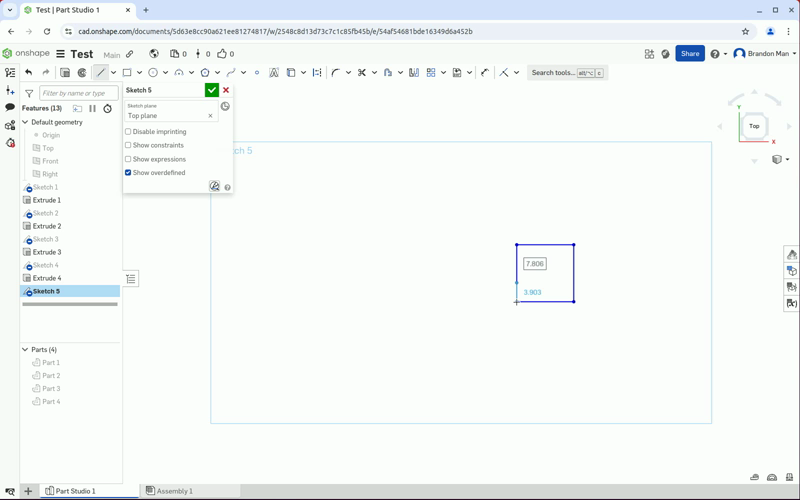
key_up(shift)
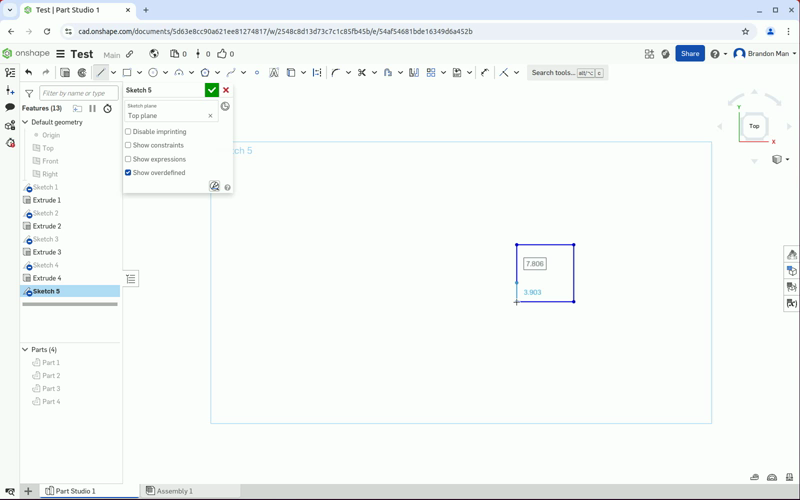
click(516, 301)
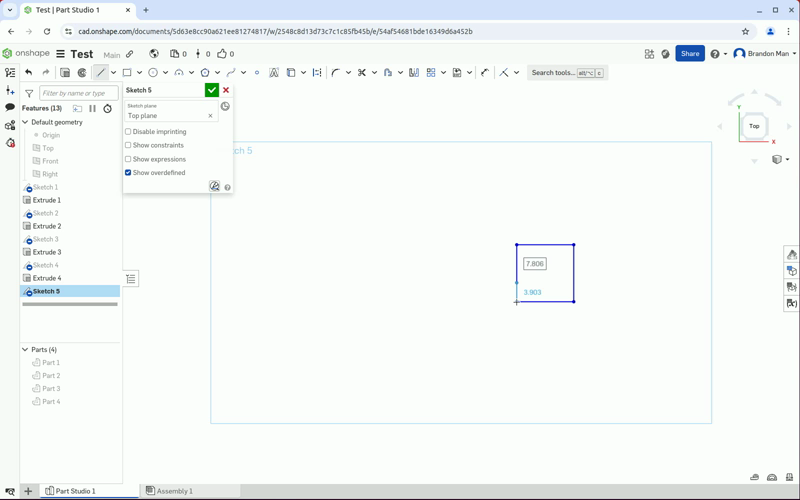
key(esc)
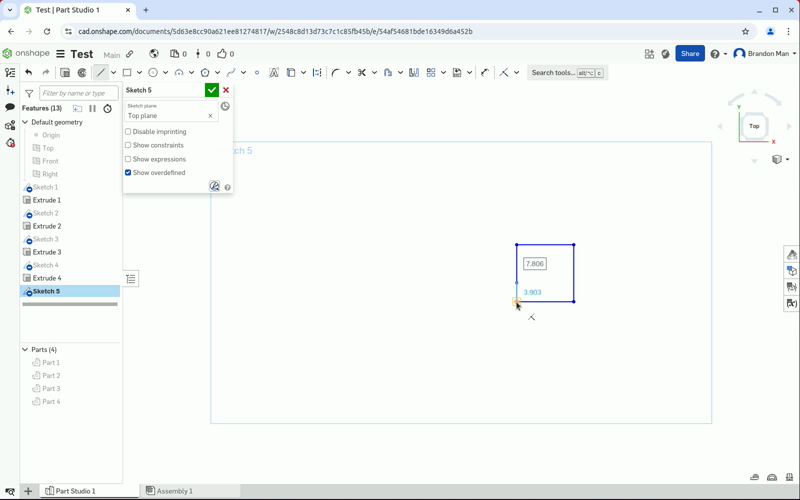
key(c)
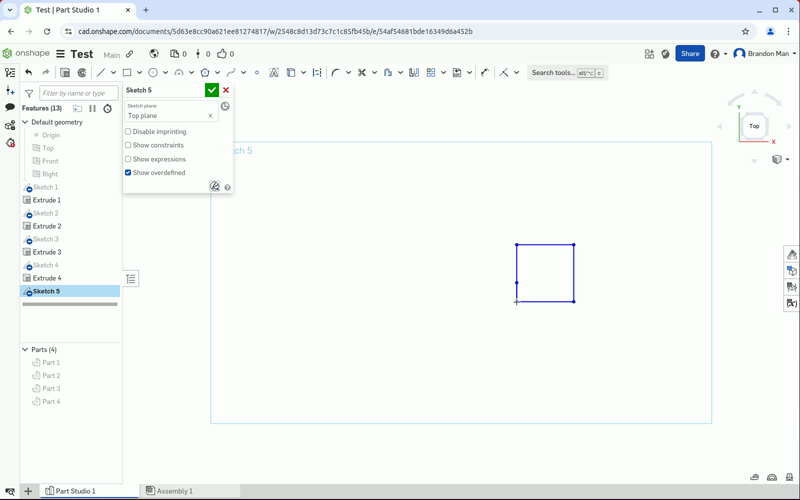
key_down(shift)
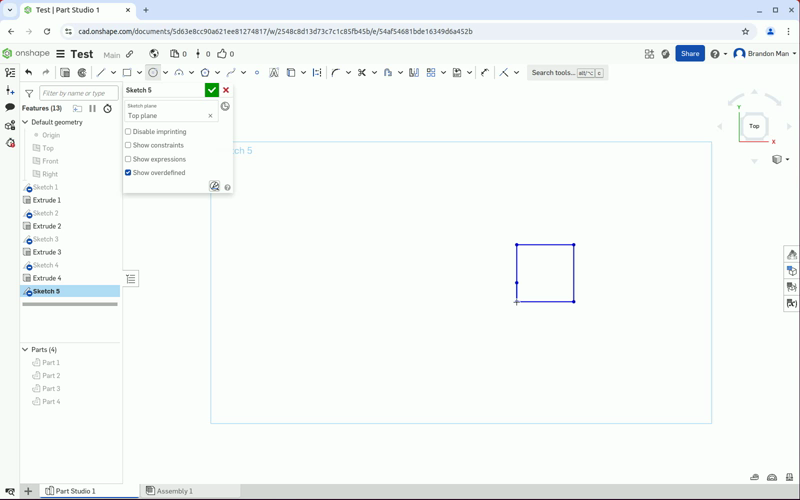
mouse_move(545, 273)
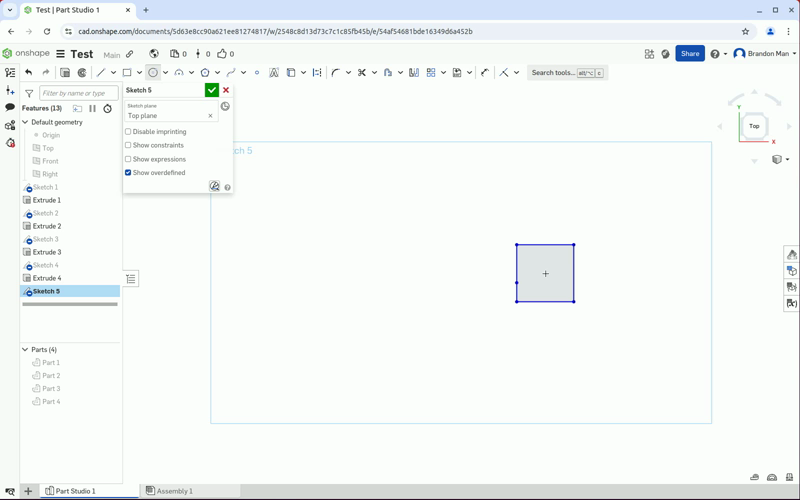
click(545, 273)
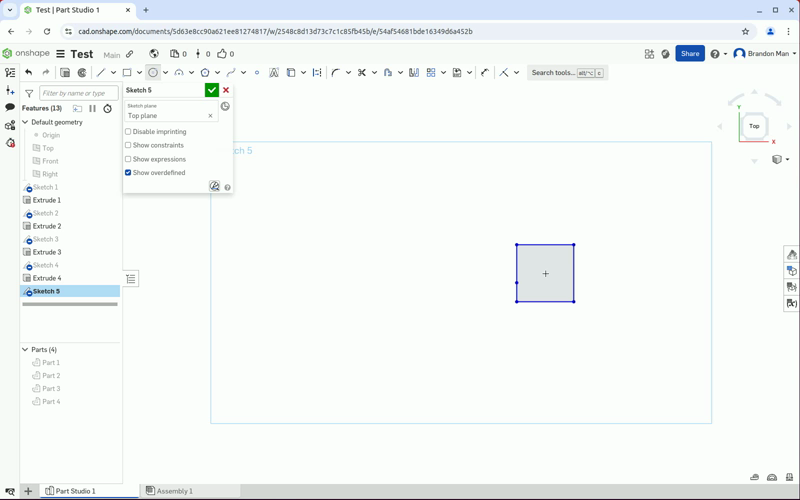
key_up(shift)
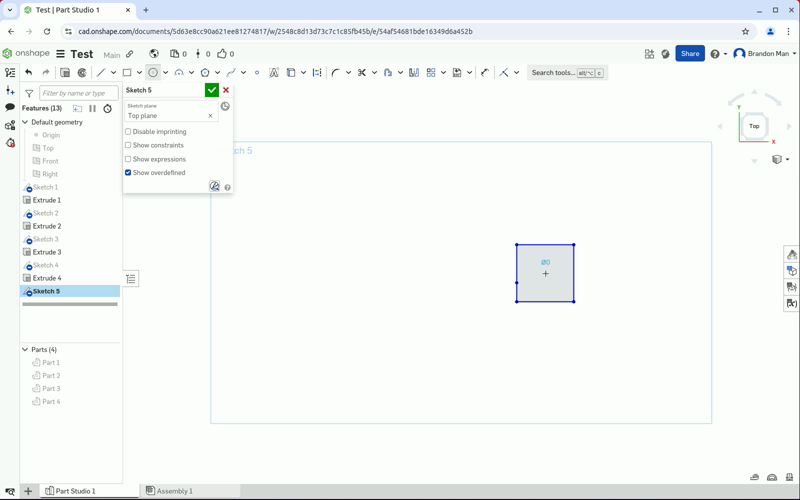
mouse_move(555, 273)
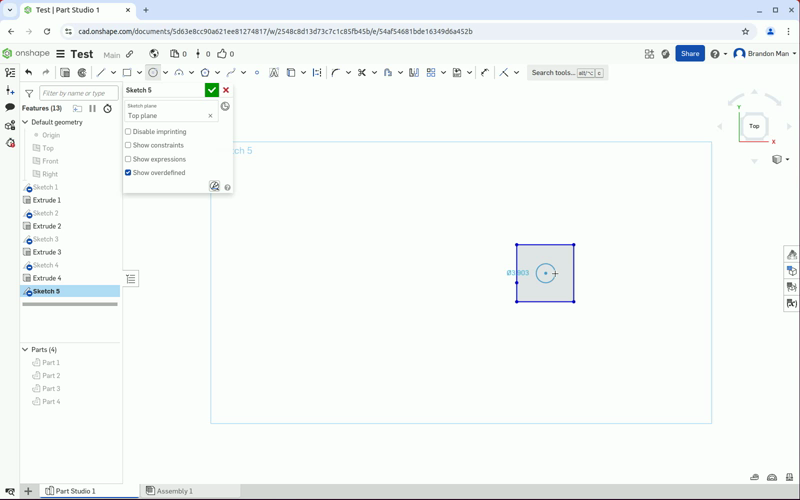
click(555, 273)
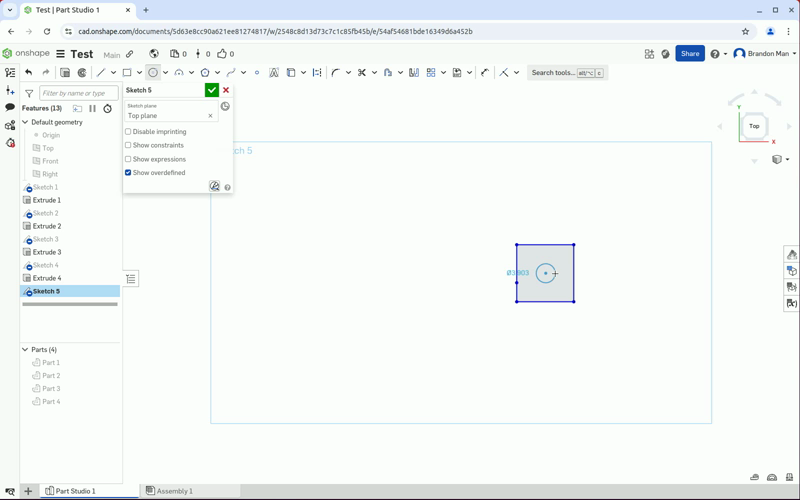
key(esc)
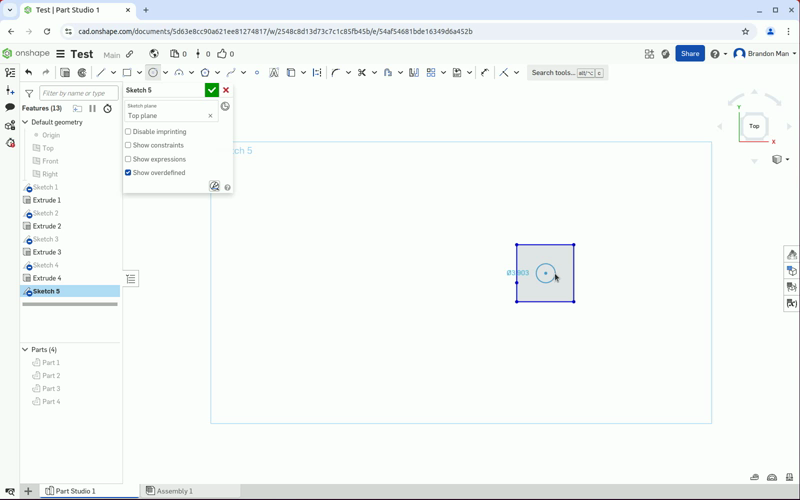
mouse_move(534, 252)
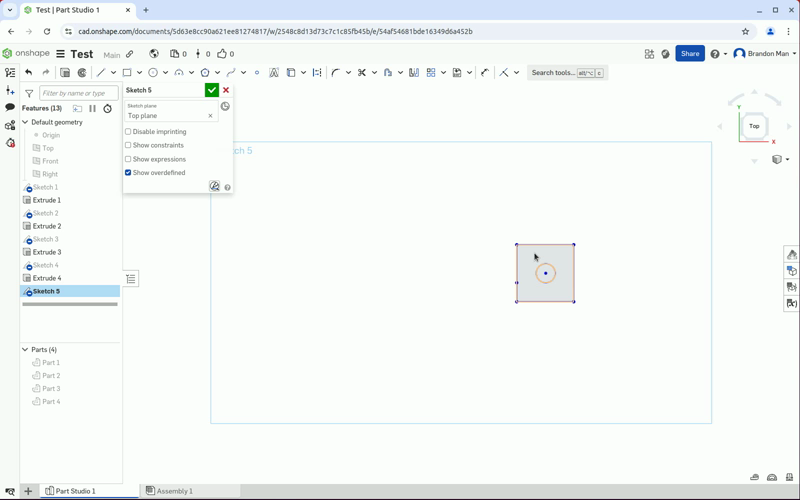
click(534, 252)
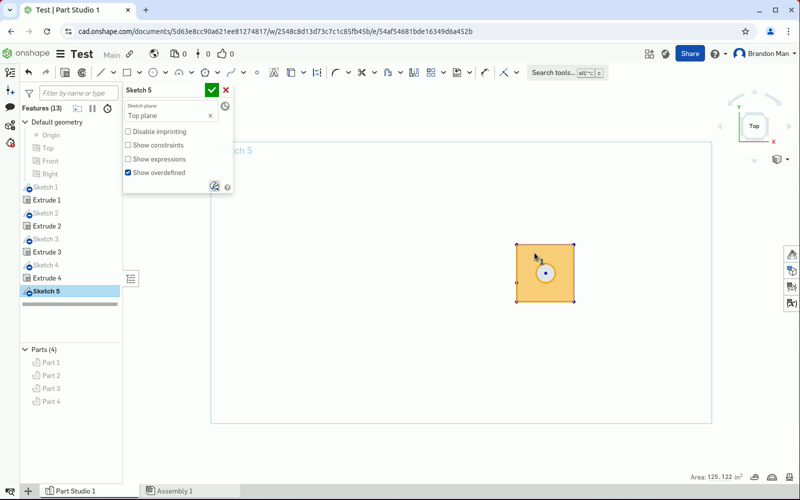
mouse_move(73, 352)
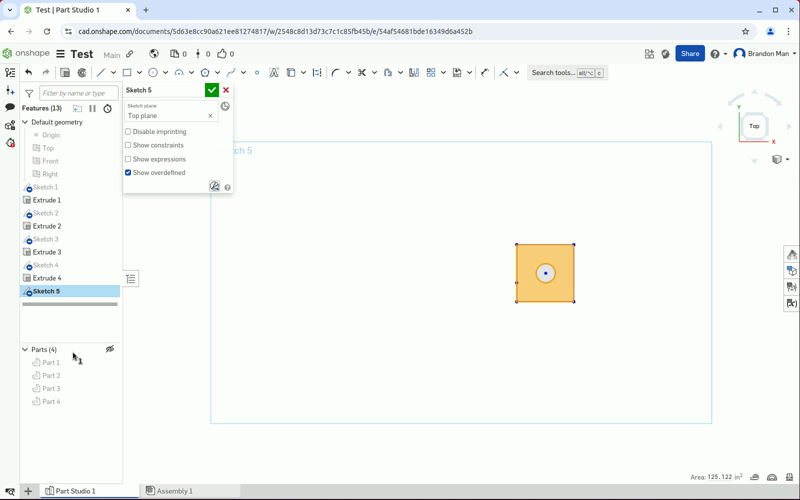
key(shift+y)
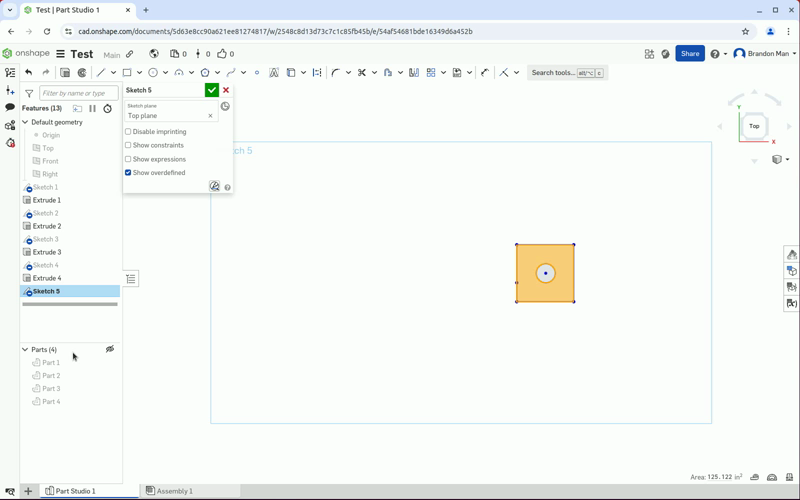
key(shift+e)
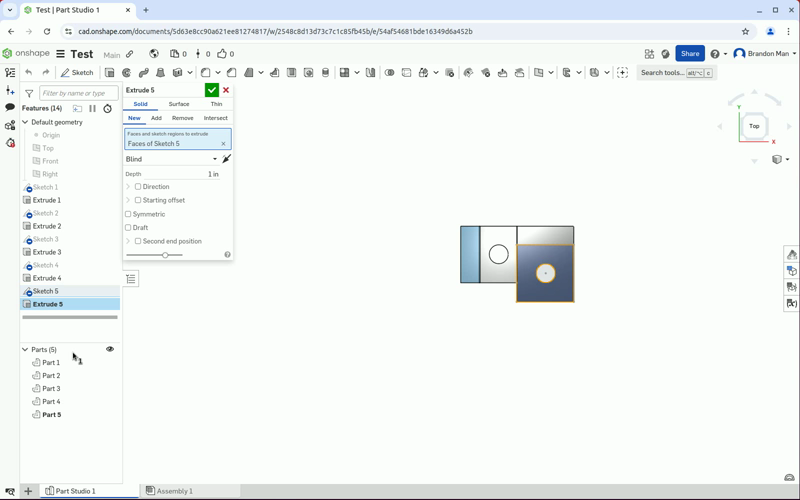
mouse_move(143, 106)
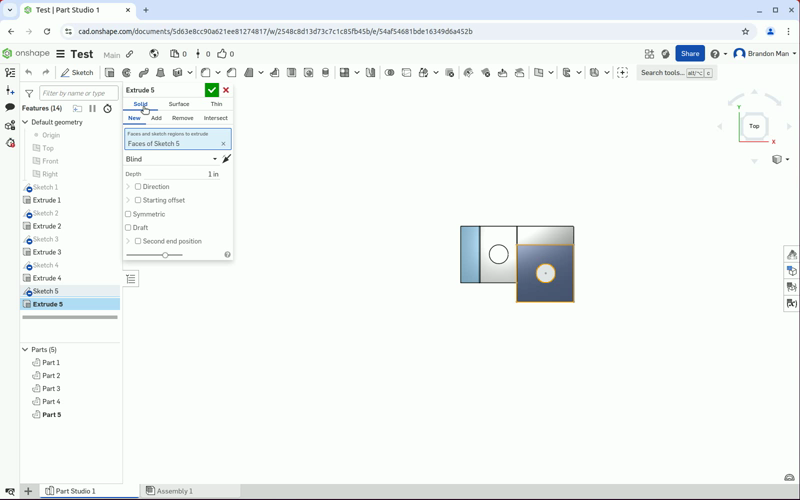
click(143, 106)
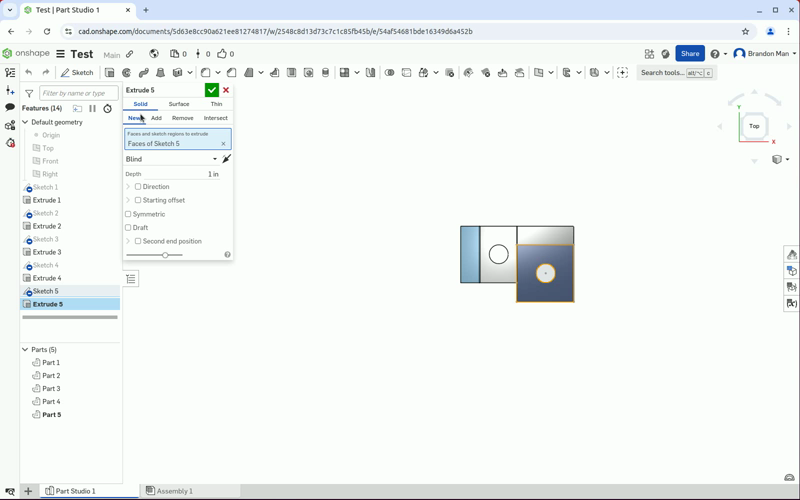
mouse_move(137, 120)
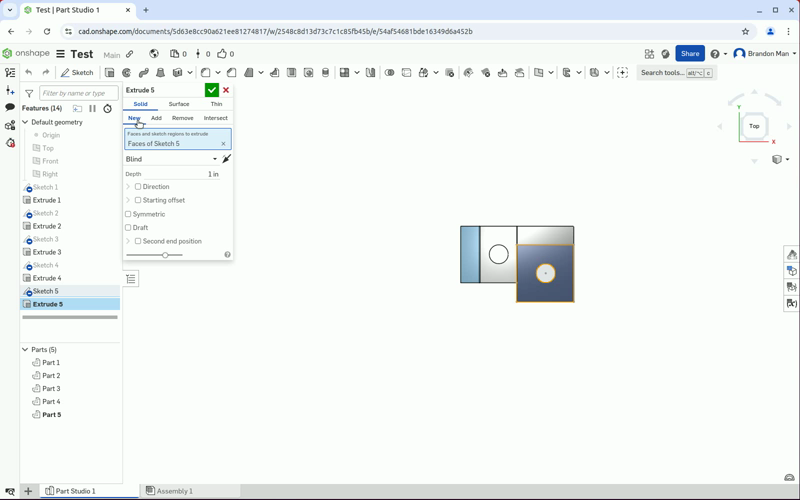
click(137, 120)
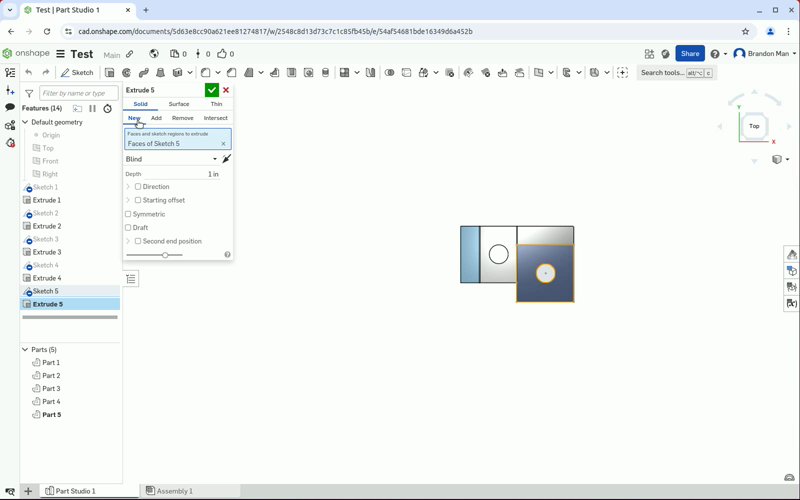
key(tab, 4)
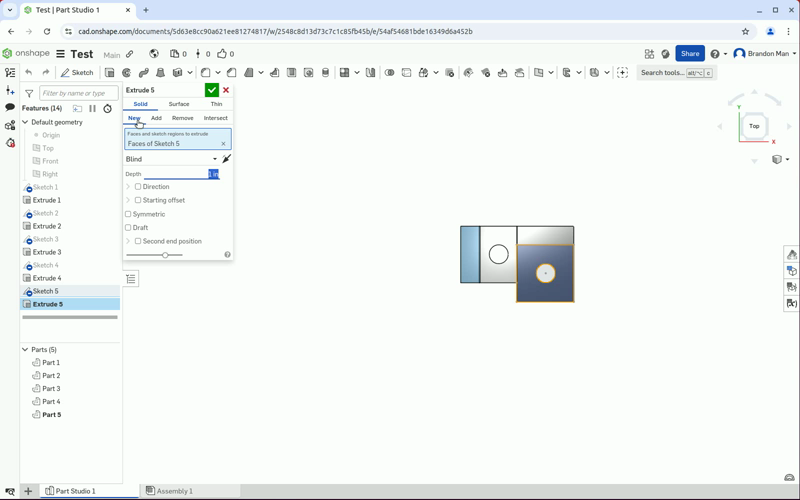
text(7.703)
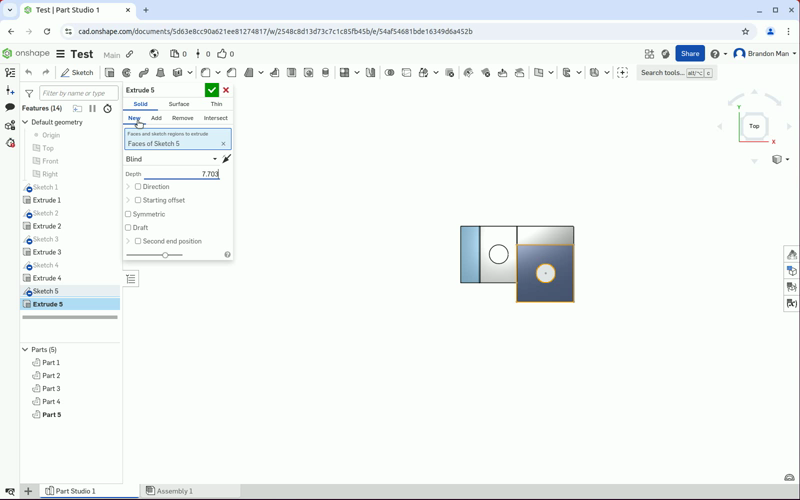
key(enter)
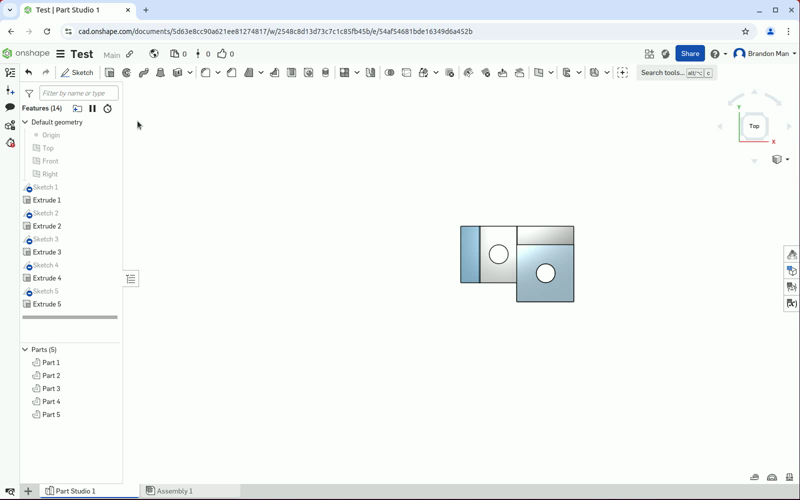
key(shift+h)
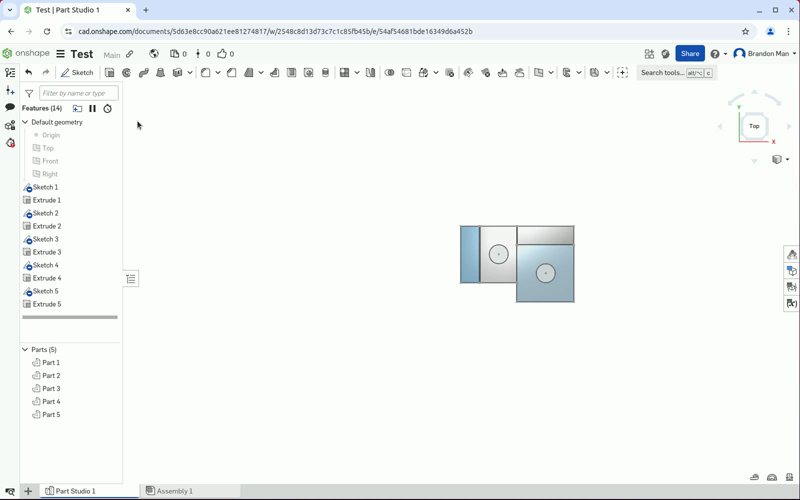
key(shift+h)
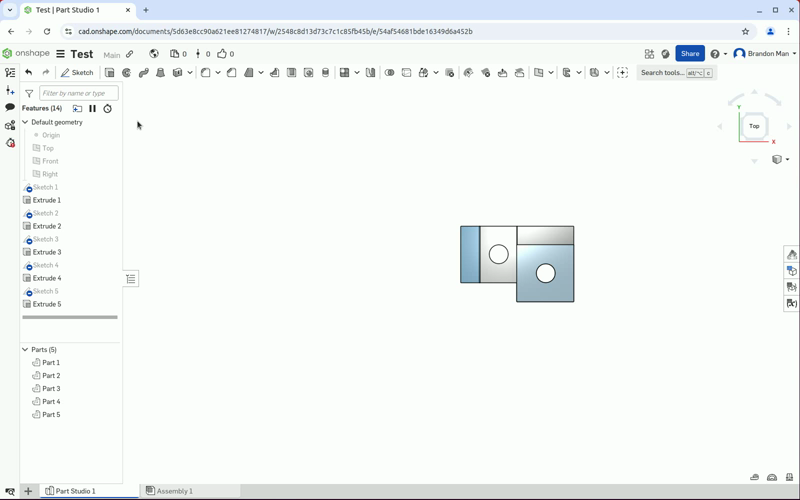
mouse_move(73, 189)
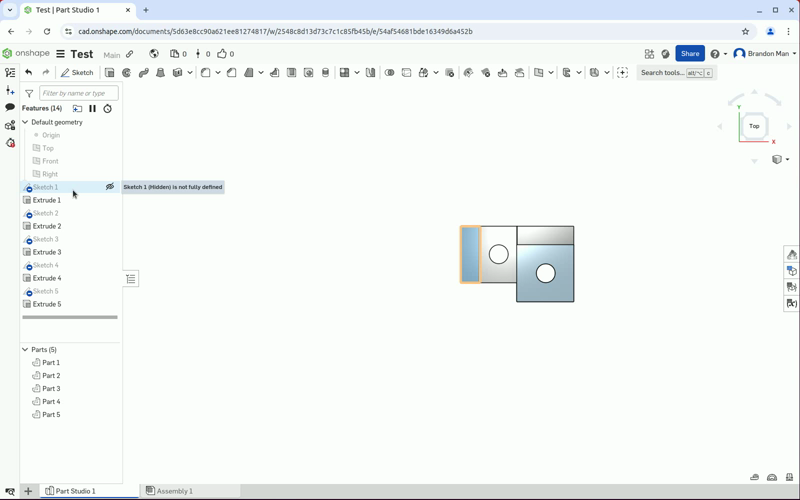
click(73, 189)
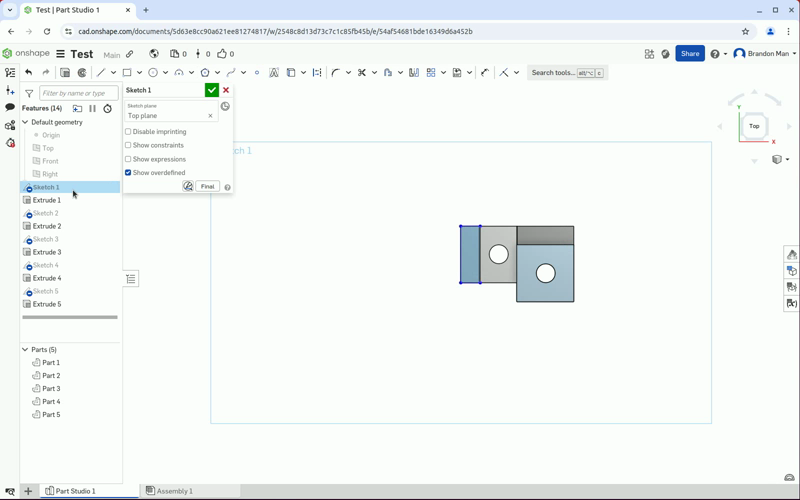
mouse_move(229, 92)
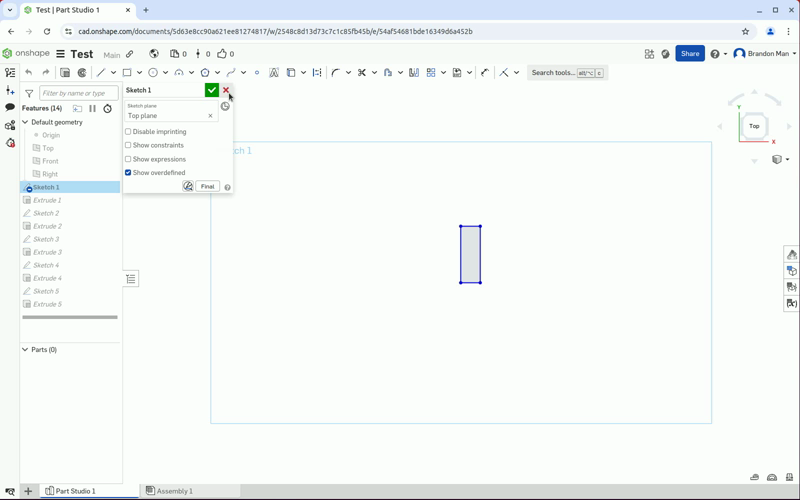
click(229, 92)
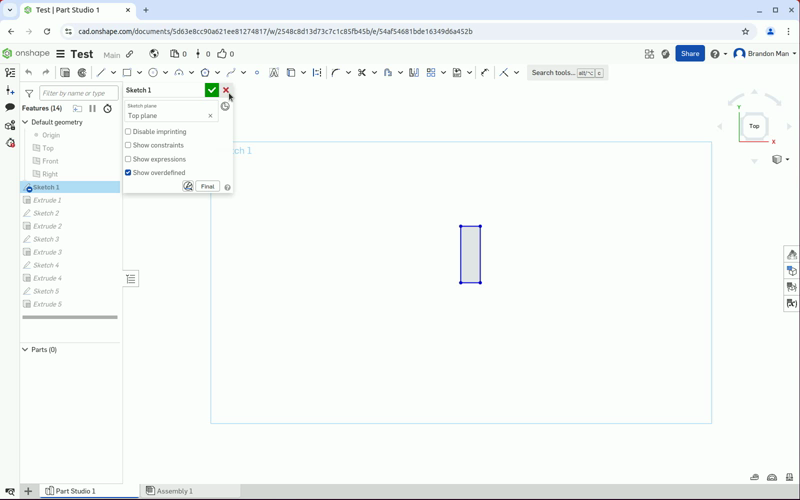
key(shift+s)
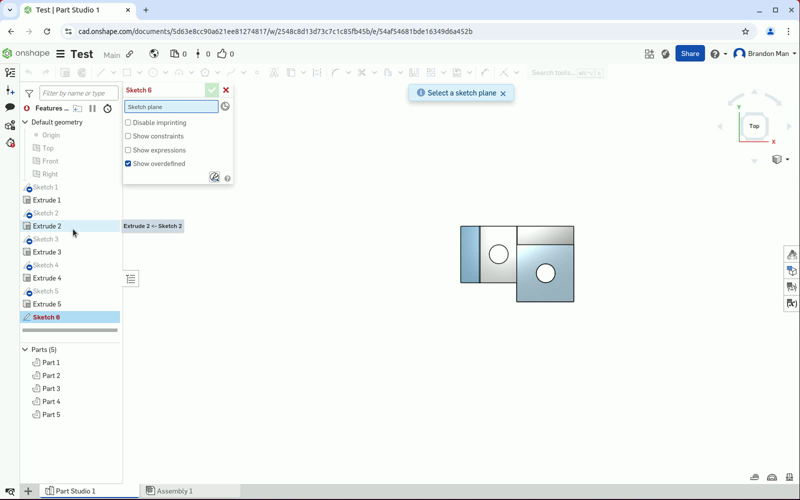
scroll(3)
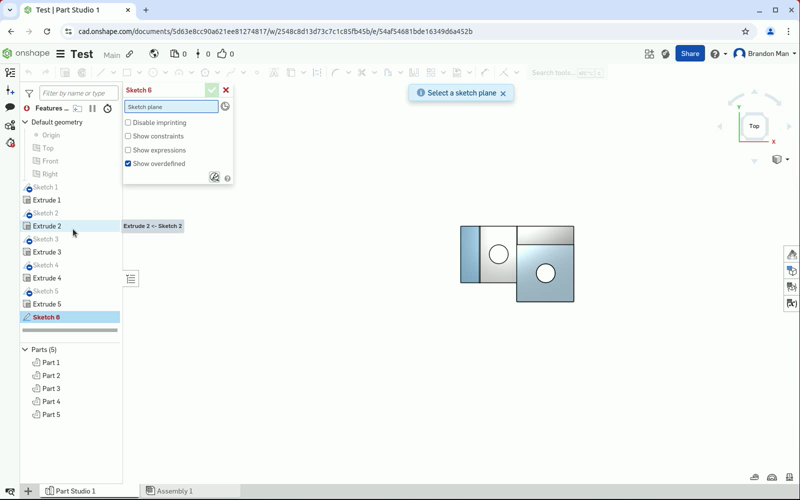
mouse_move(73, 150)
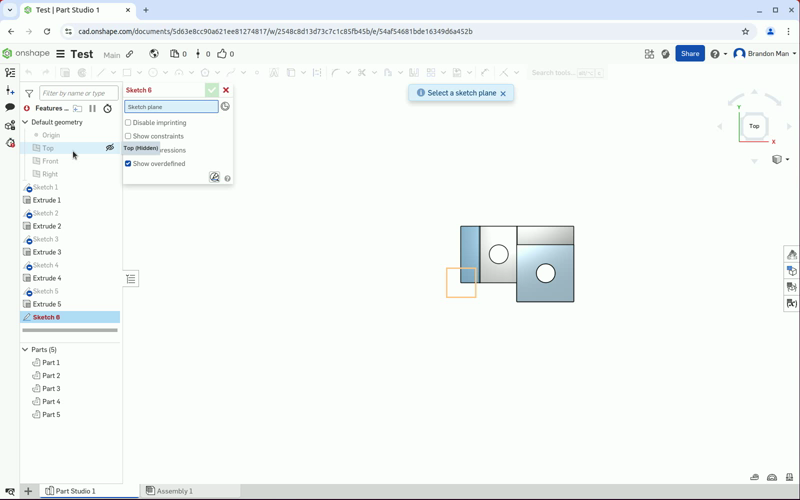
click(73, 150)
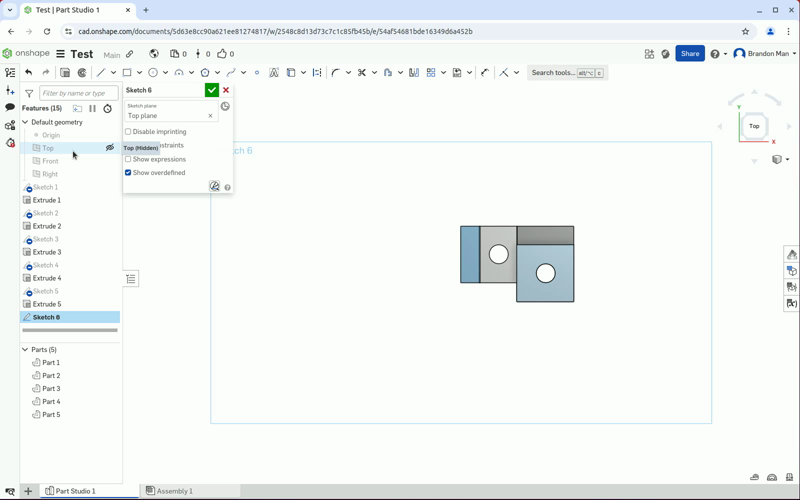
mouse_move(73, 352)
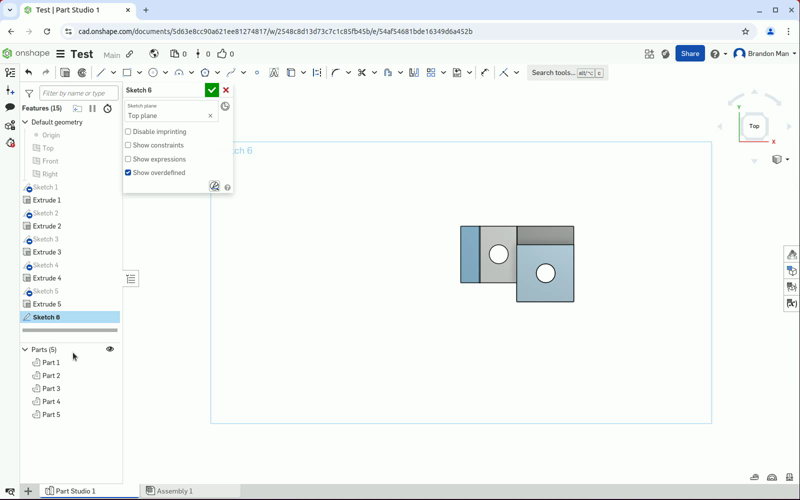
key(y)
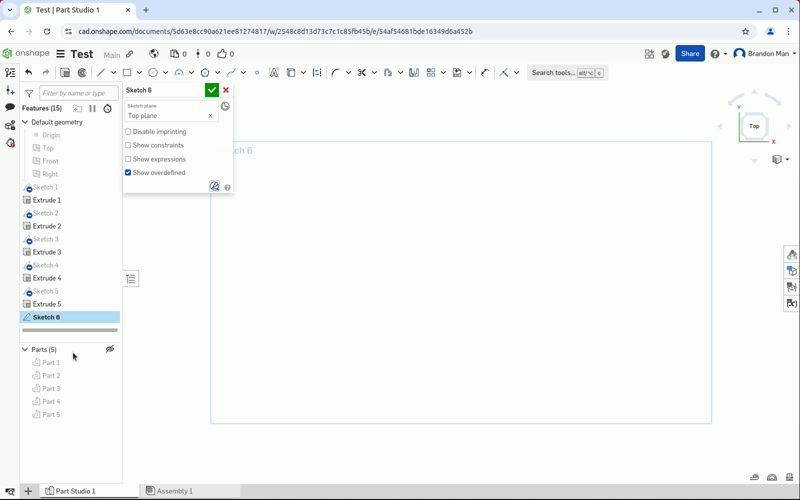
key(l)
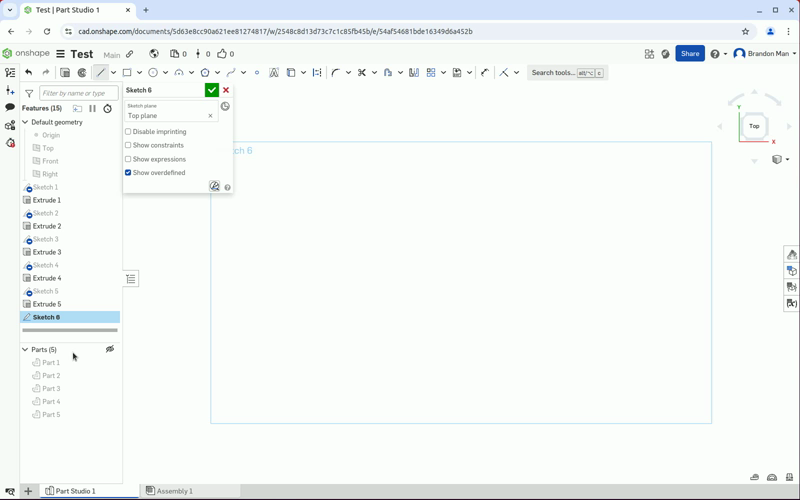
key_down(shift)
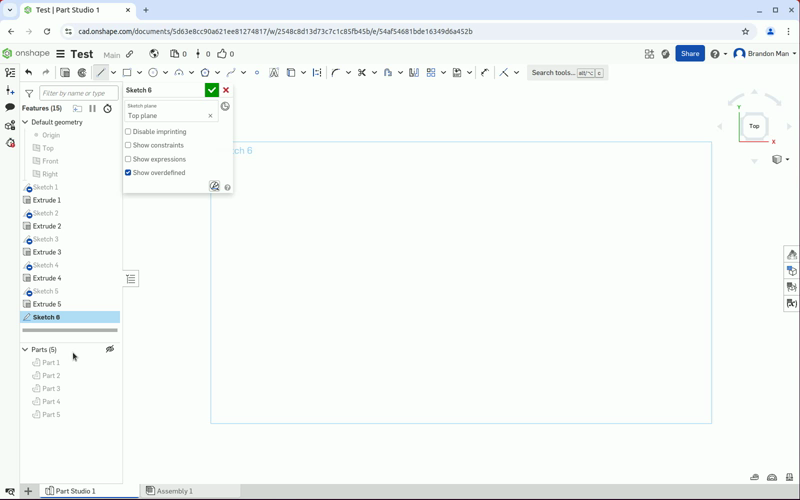
mouse_move(516, 245)
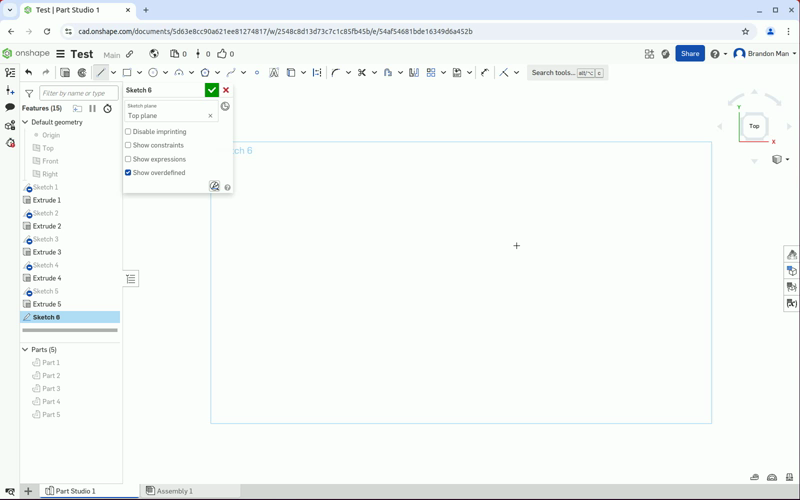
click(516, 245)
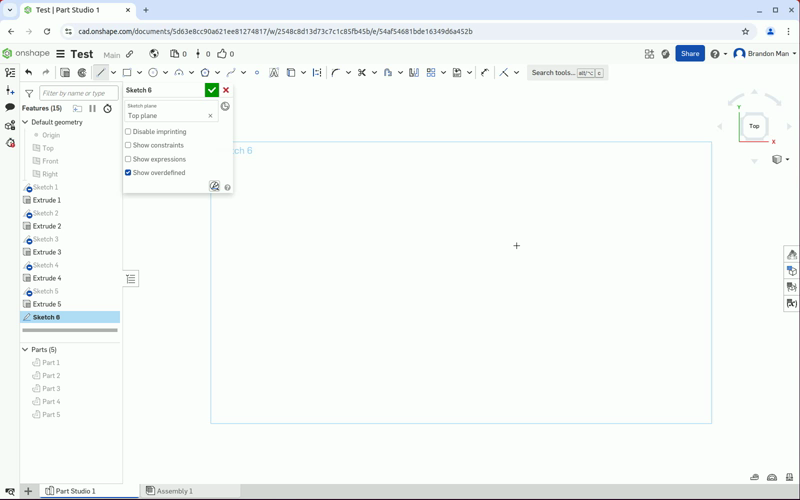
key_up(shift)
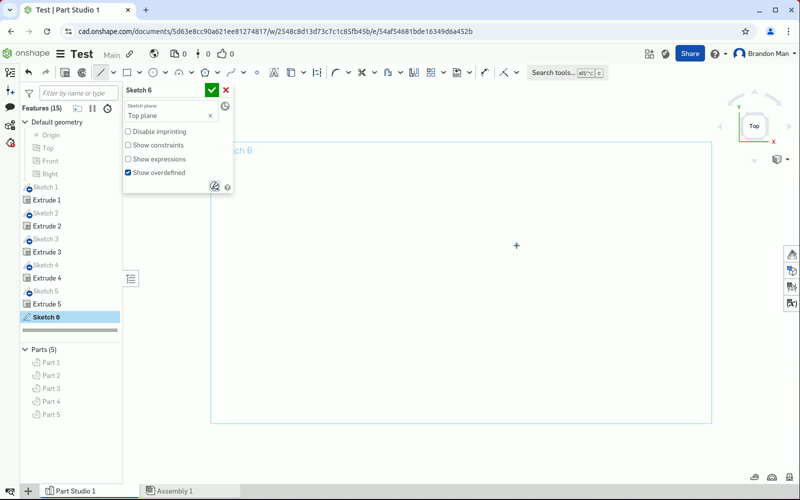
key_down(shift)
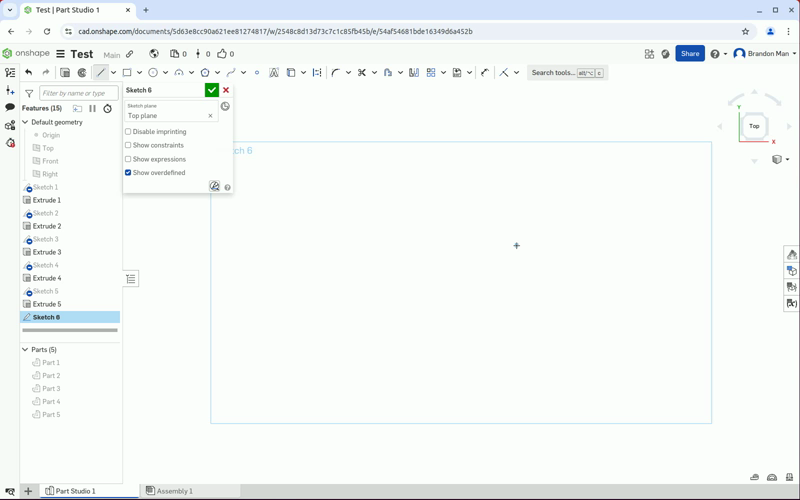
mouse_move(546, 245)
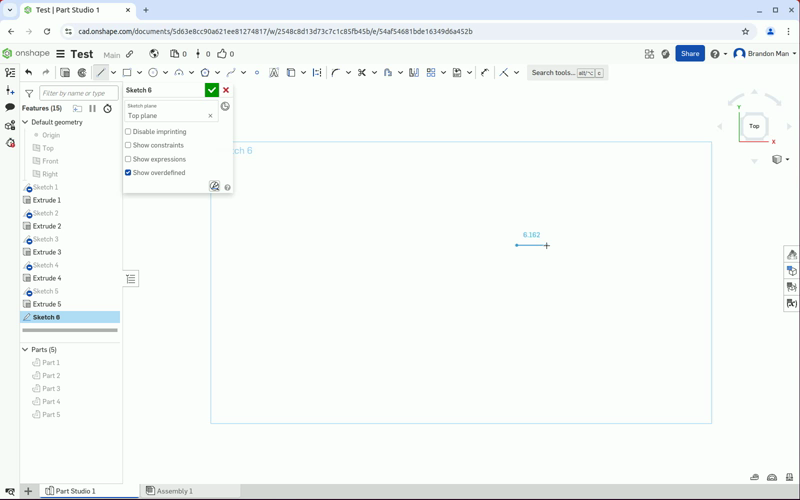
mouse_move(573, 245)
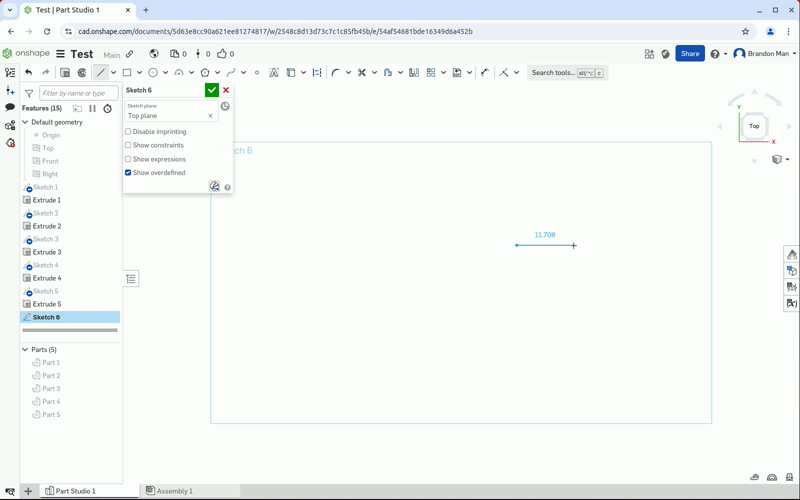
click(573, 245)
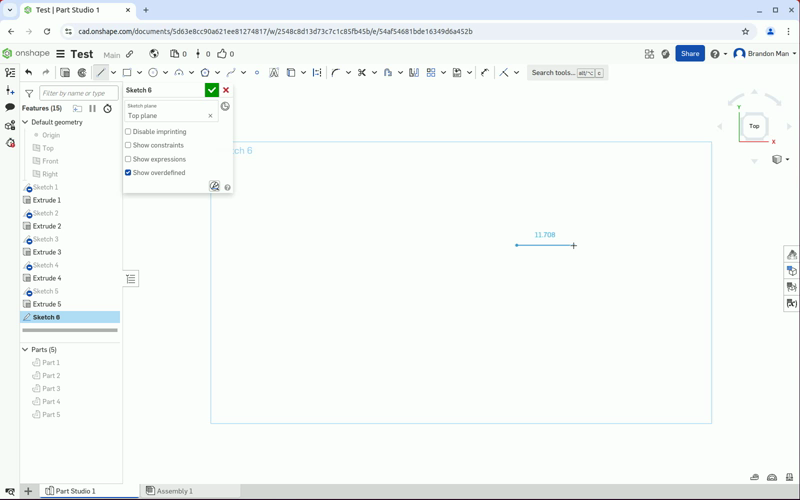
key_up(shift)
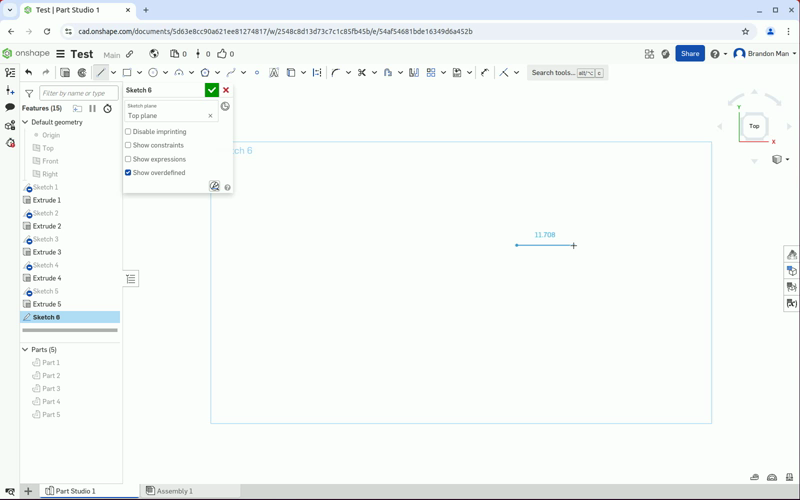
key_down(shift)
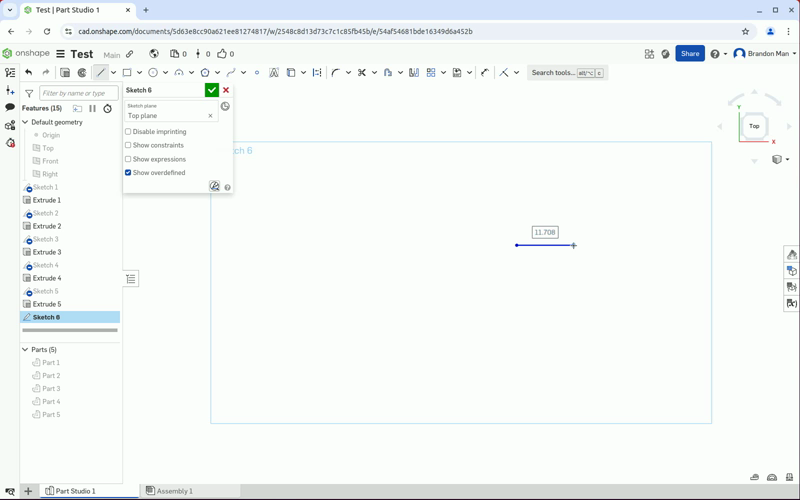
mouse_move(589, 245)
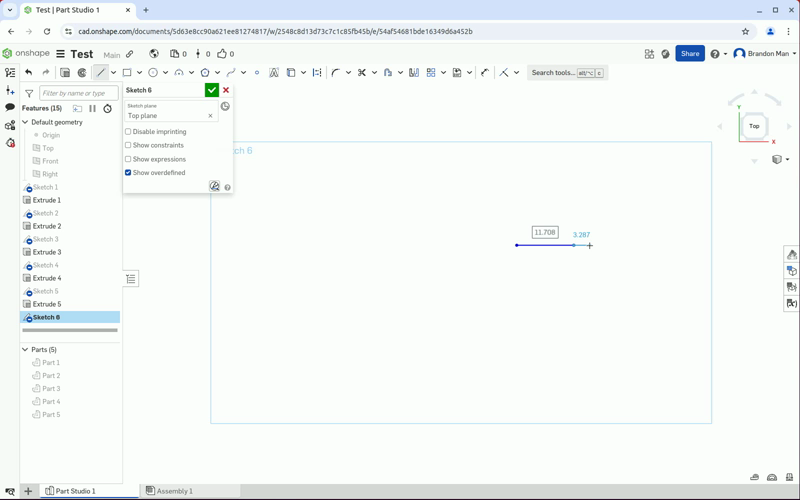
mouse_move(573, 226)
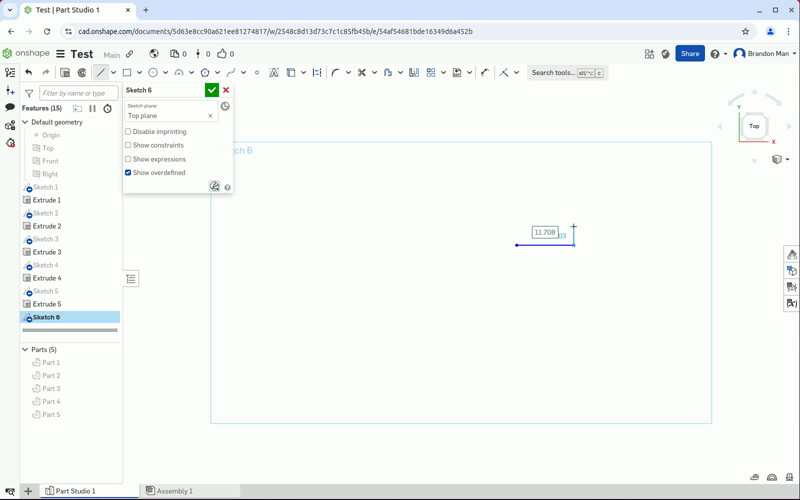
click(573, 226)
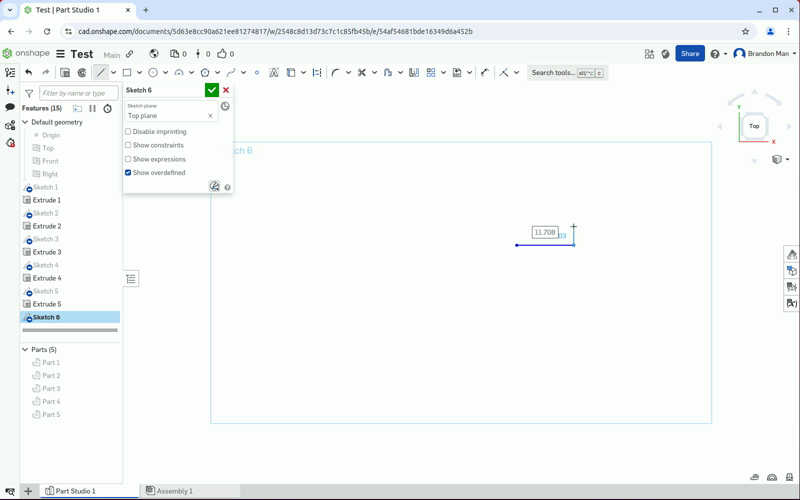
key_up(shift)
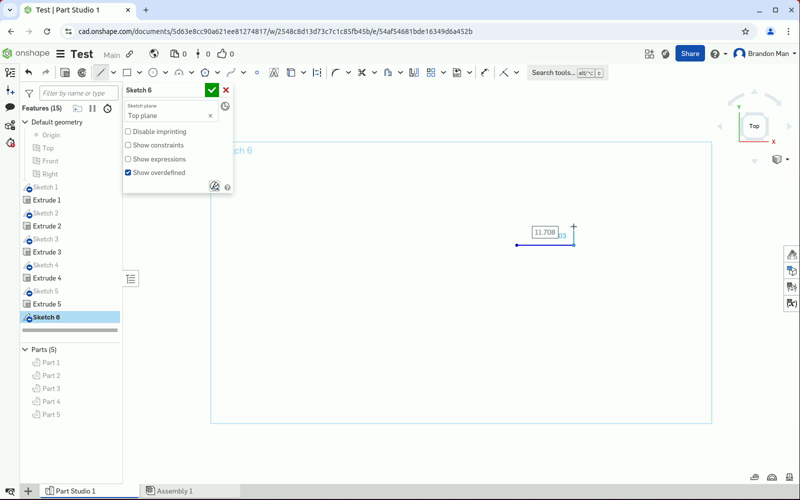
key_down(shift)
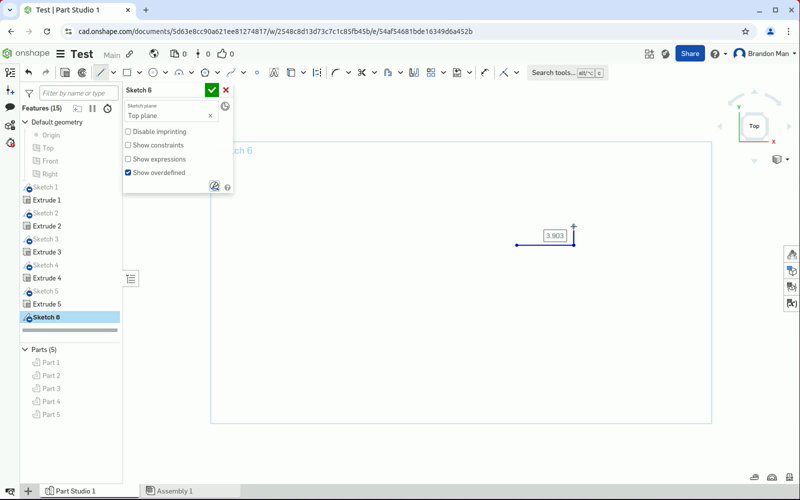
mouse_move(589, 226)
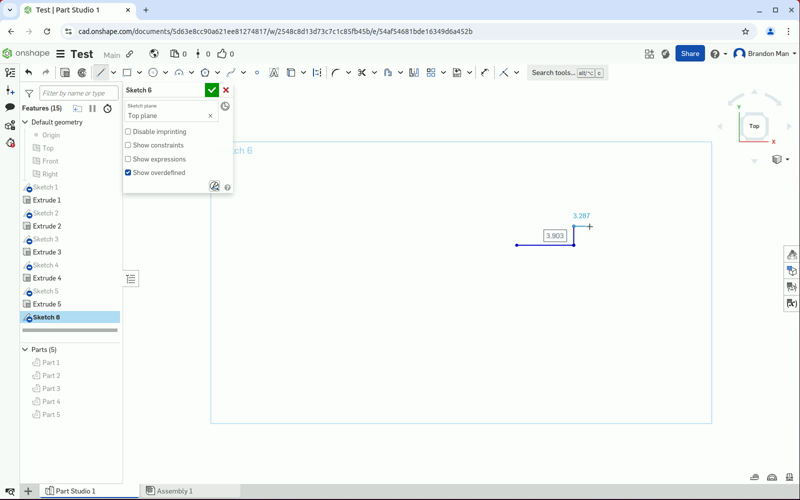
mouse_move(516, 226)
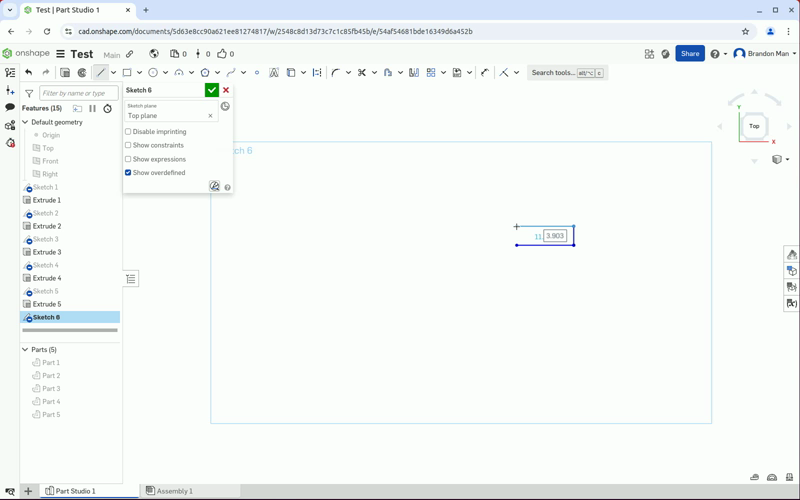
click(516, 226)
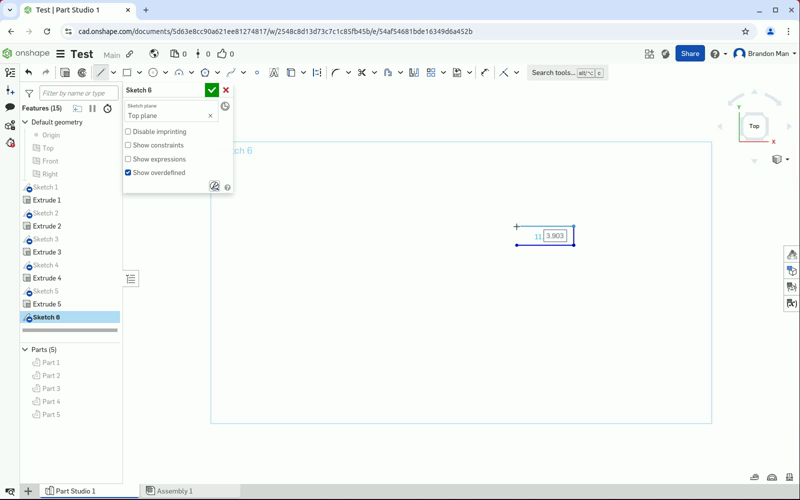
key_up(shift)
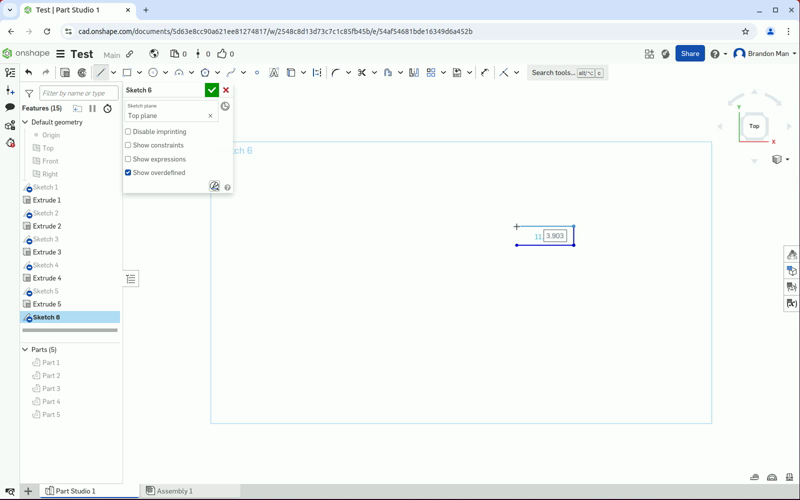
mouse_move(546, 226)
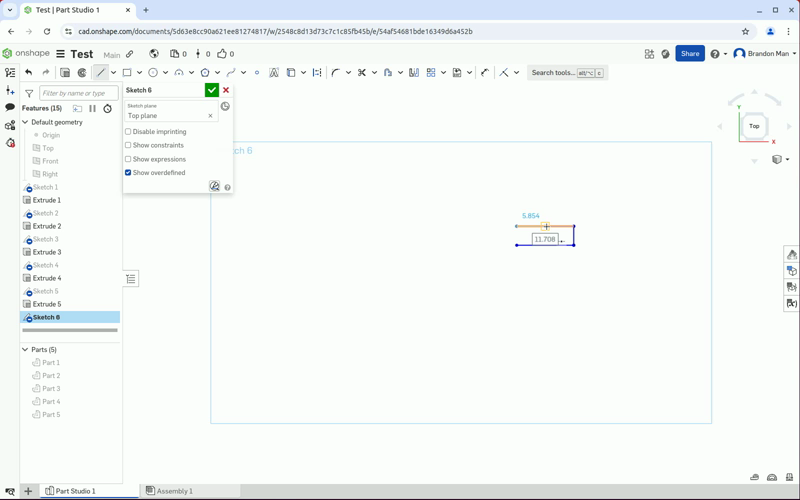
key_down(shift)
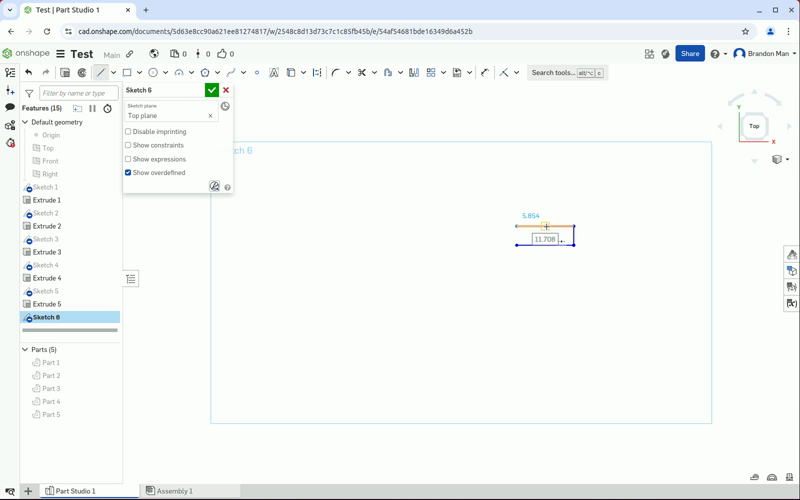
mouse_move(516, 245)
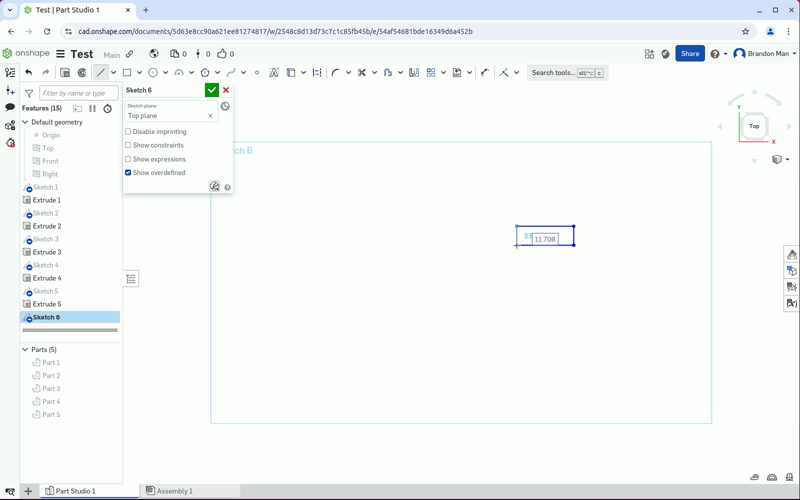
key_up(shift)
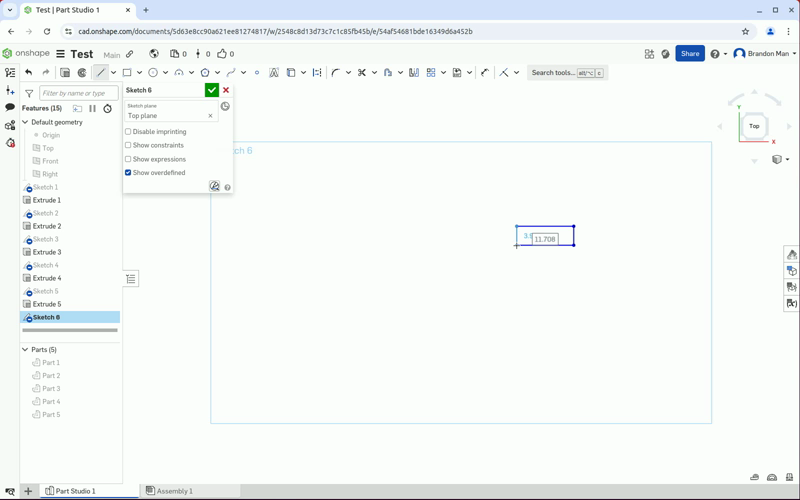
click(516, 245)
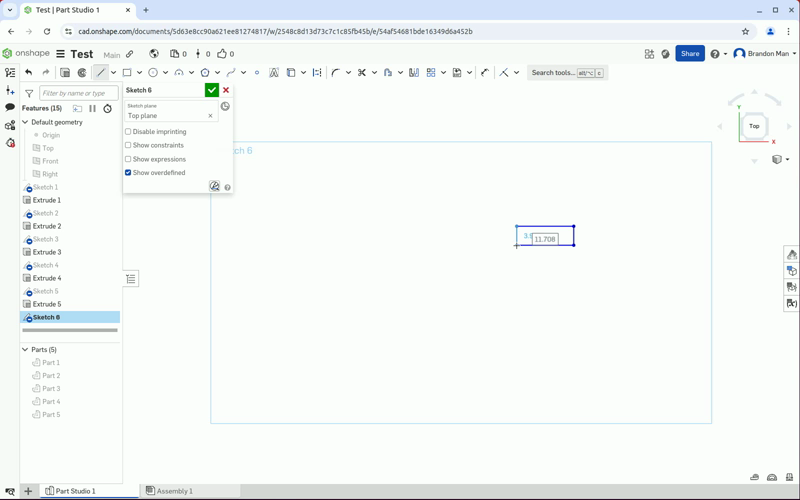
key(esc)
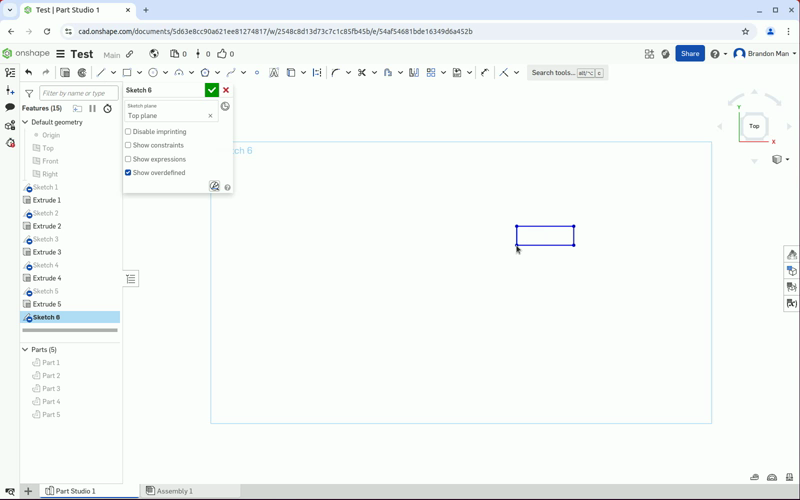
mouse_move(523, 230)
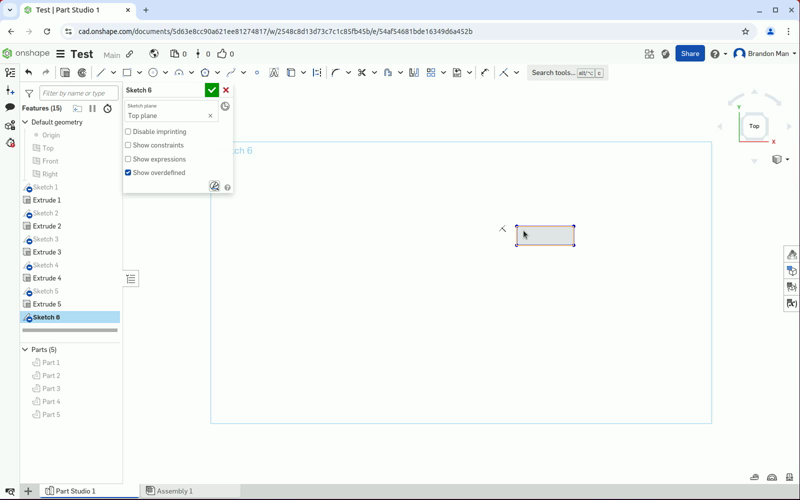
scroll(6)
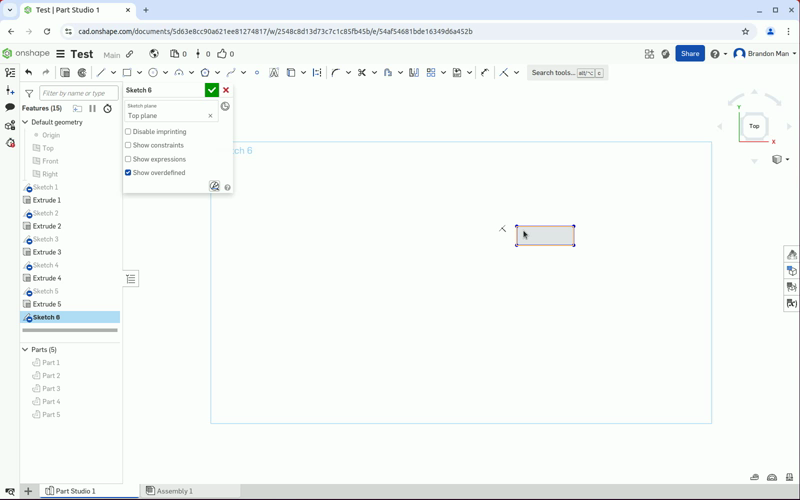
scroll(6)
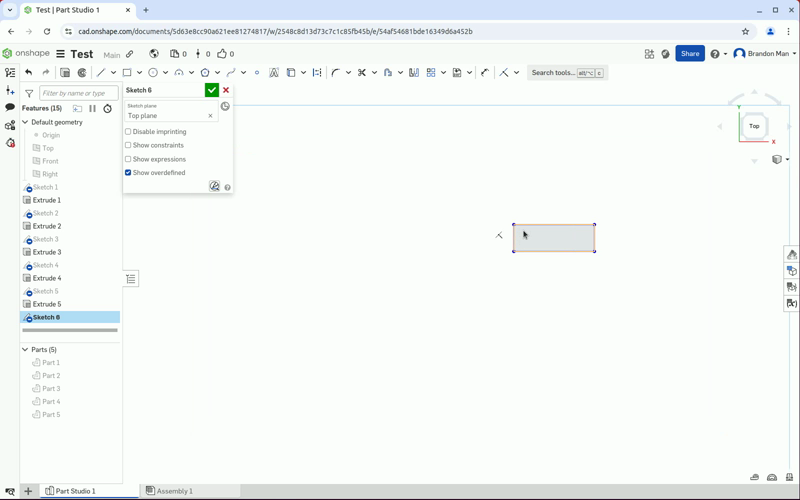
scroll(6)
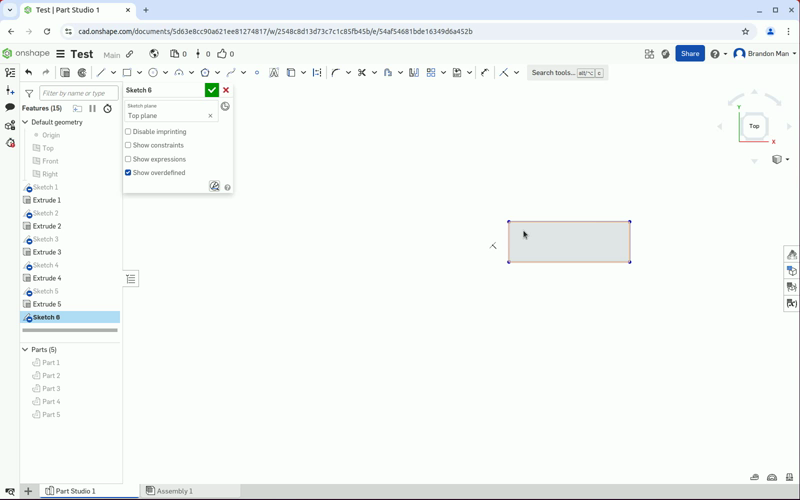
scroll(6)
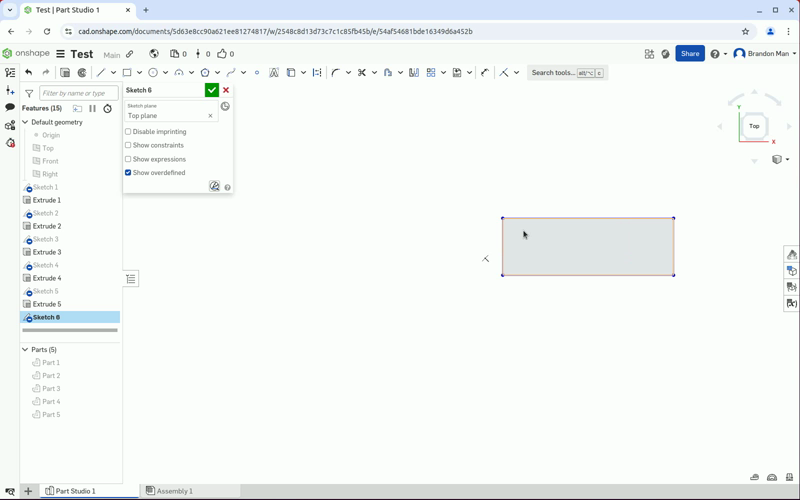
scroll(6)
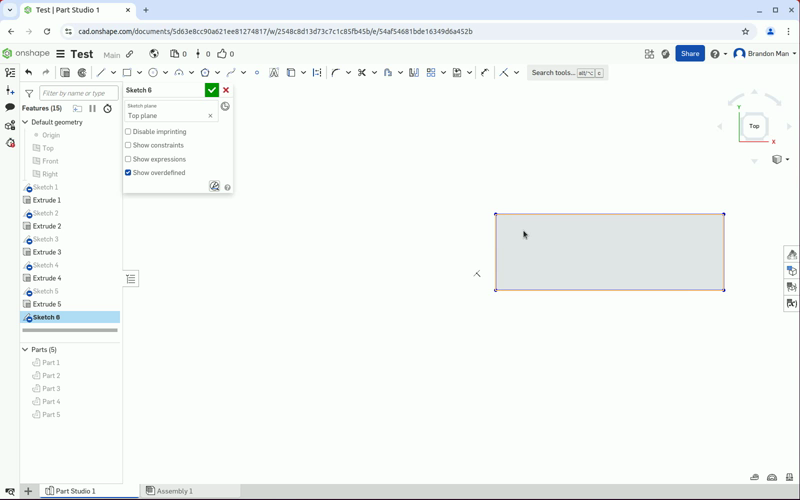
scroll(6)
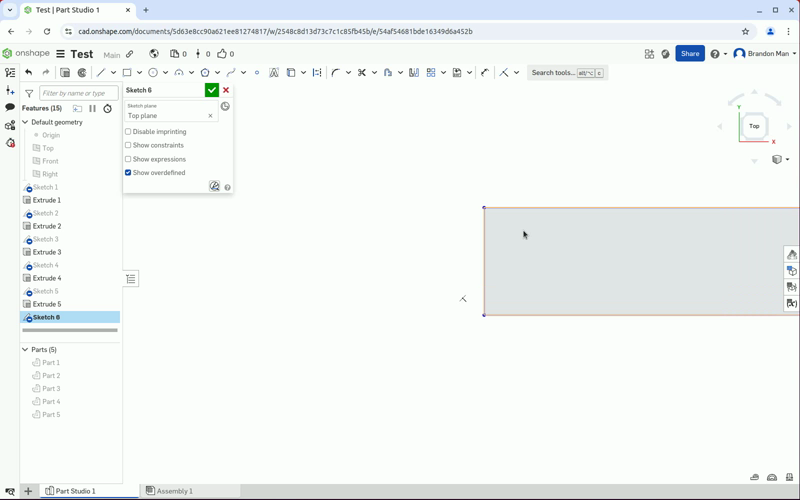
scroll(6)
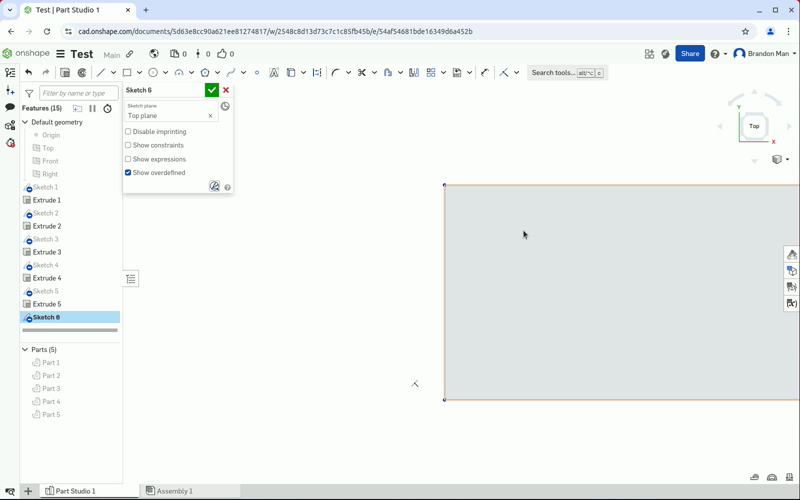
click(523, 230)
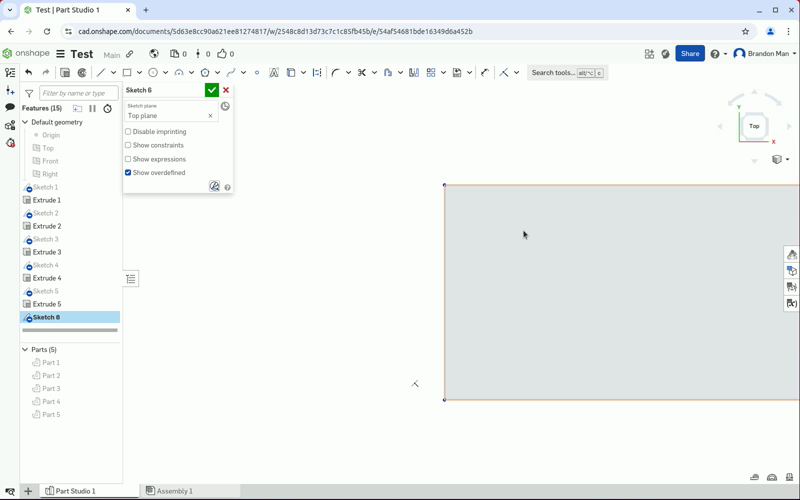
scroll(-6)
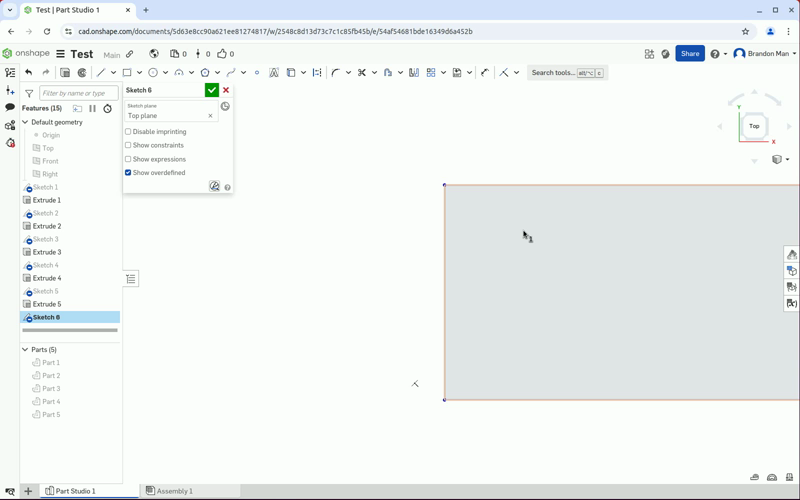
scroll(-6)
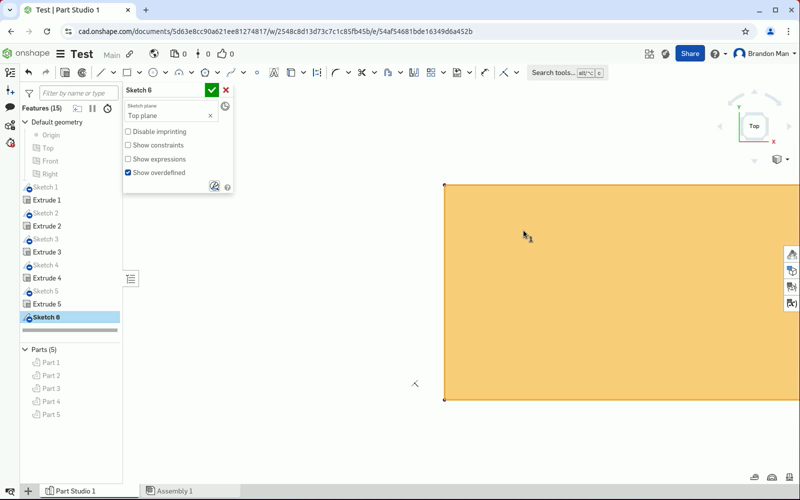
scroll(-6)
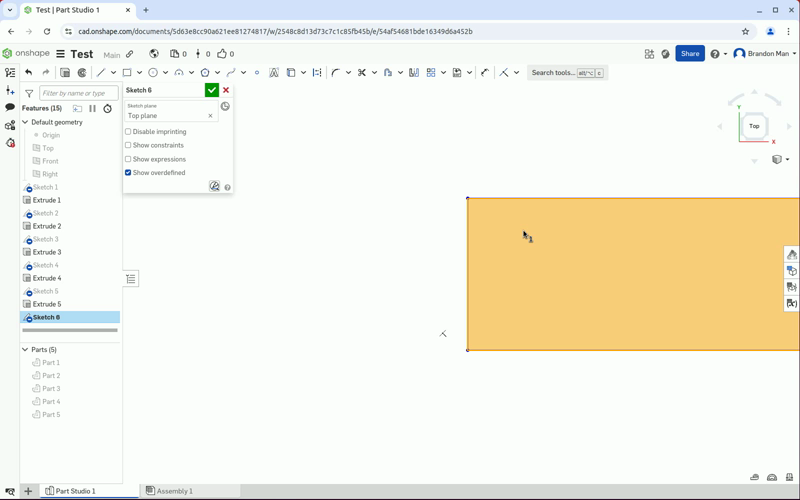
scroll(-6)
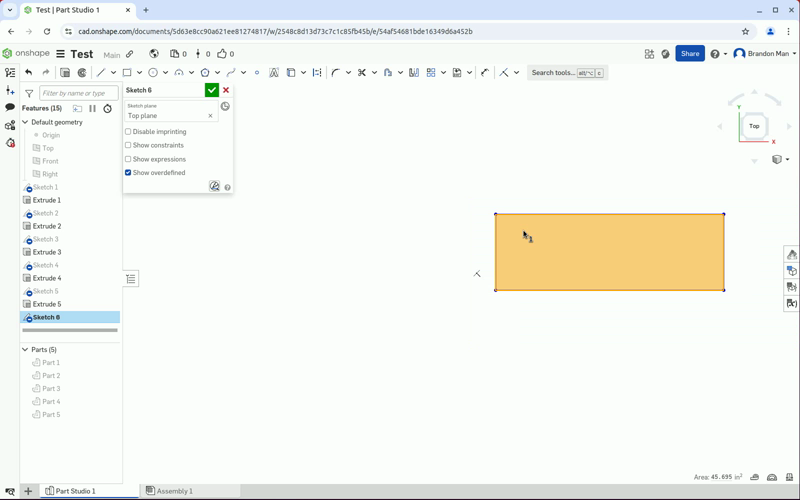
scroll(-6)
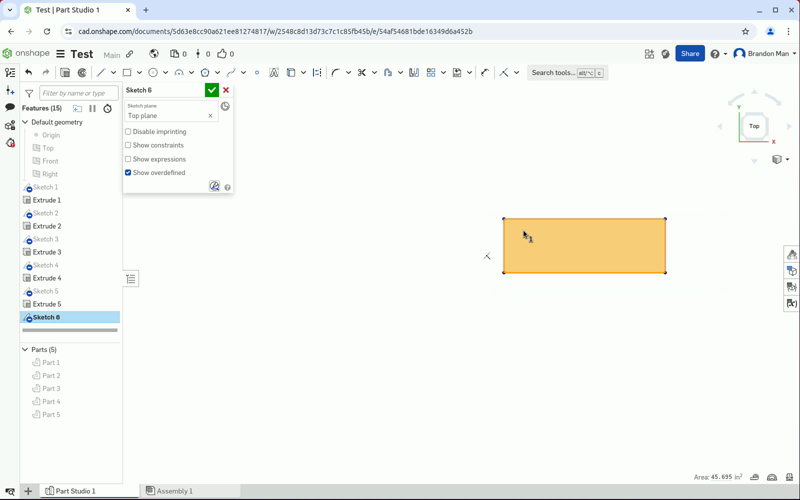
scroll(-6)
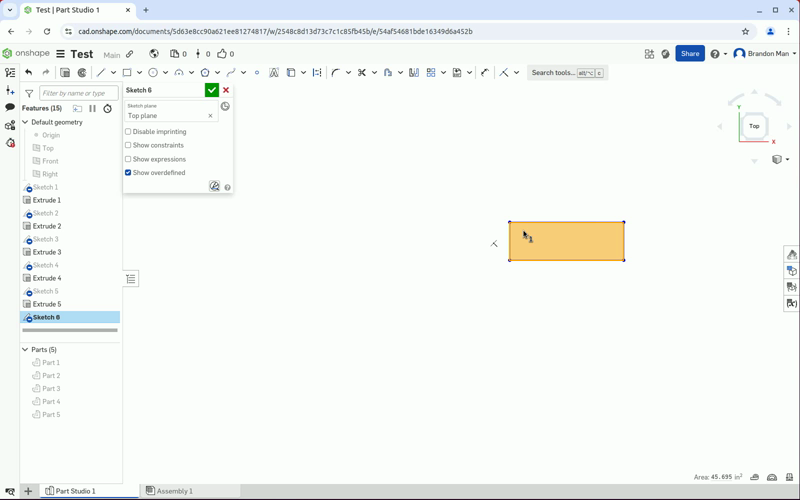
scroll(-6)
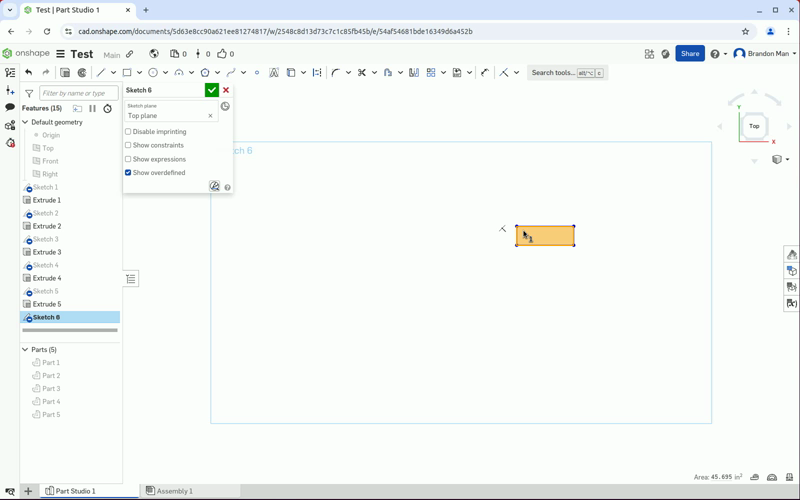
mouse_move(73, 352)
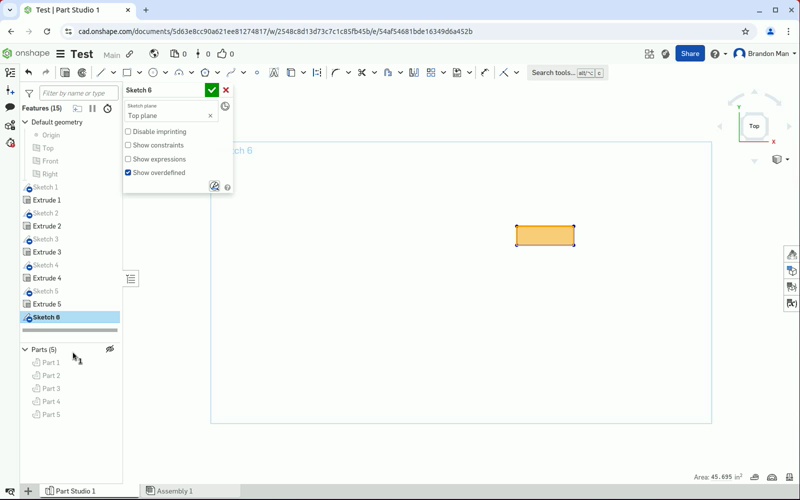
key(shift+y)
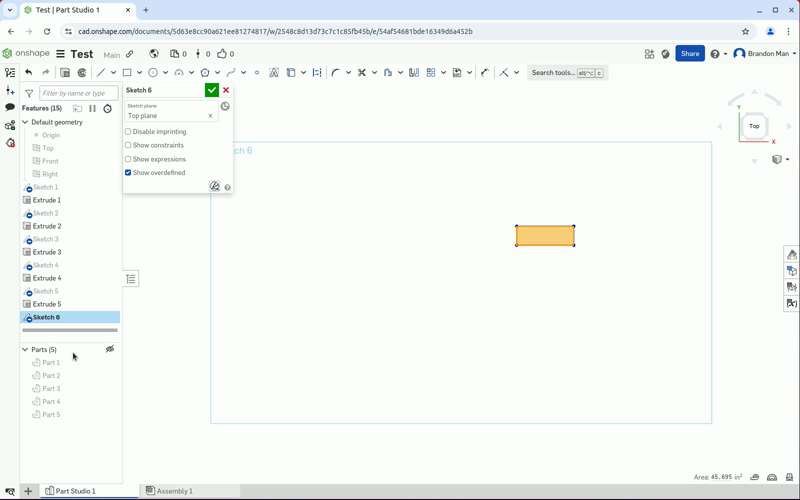
key(shift+e)
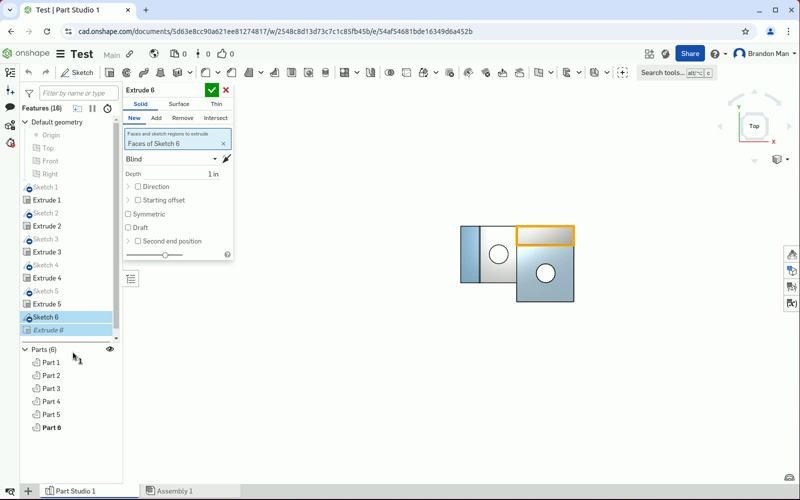
mouse_move(143, 106)
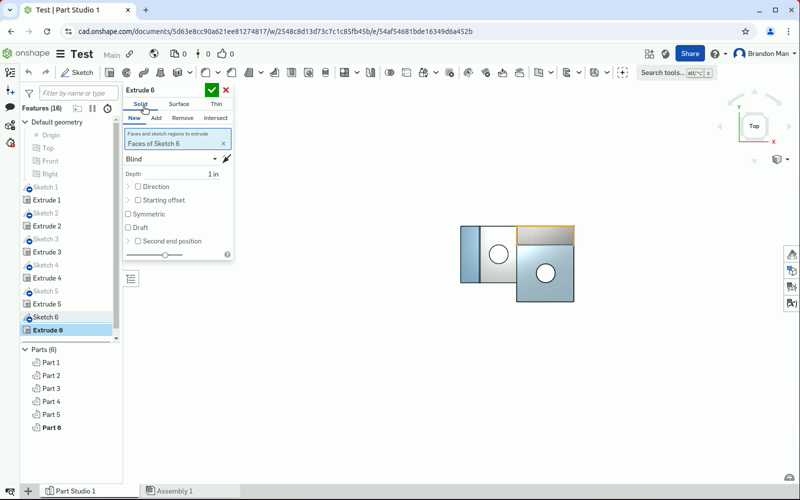
click(143, 106)
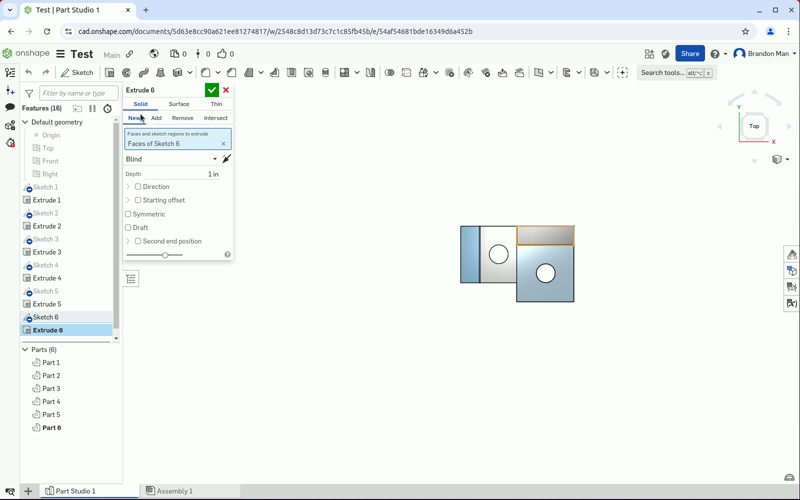
mouse_move(137, 120)
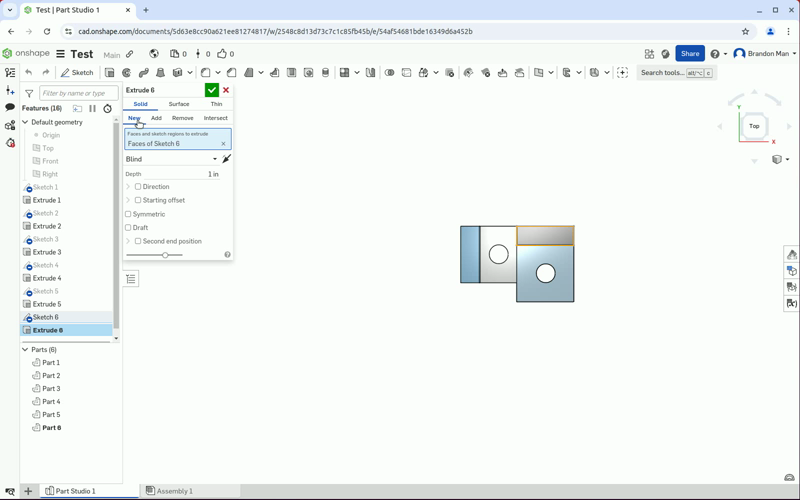
click(137, 120)
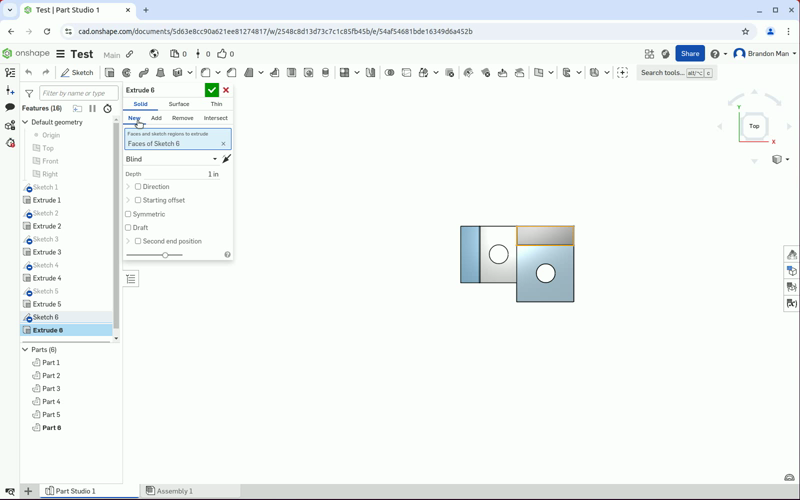
key(tab, 4)
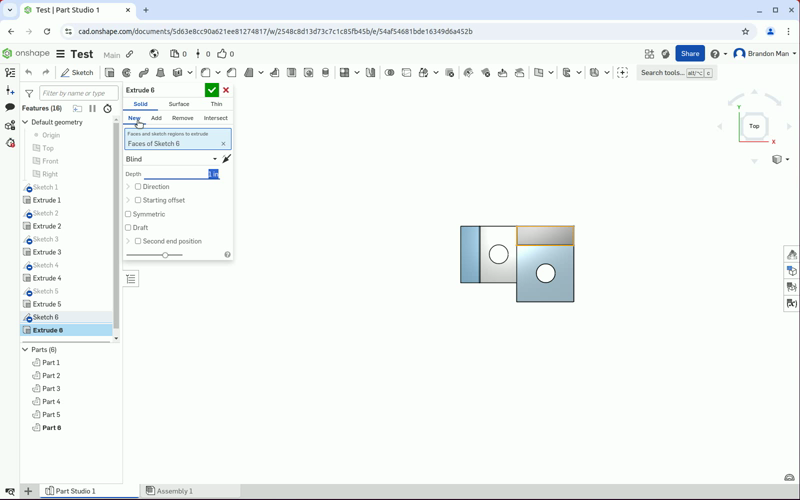
text(11.554)
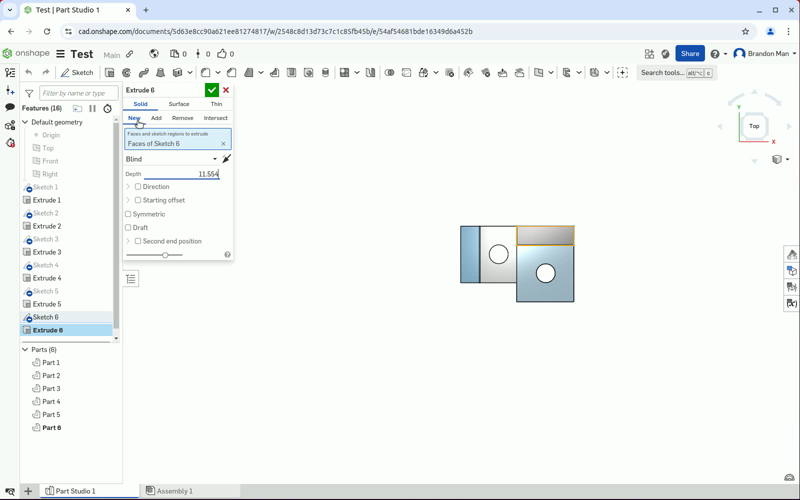
key(enter)
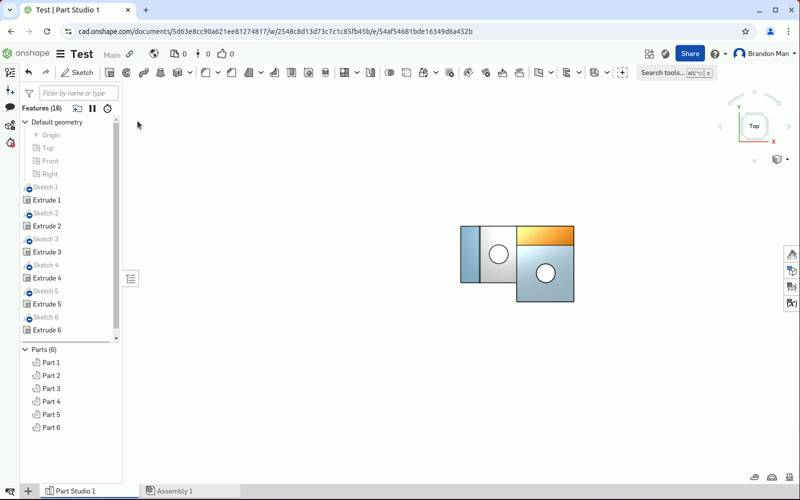
key(shift+h)
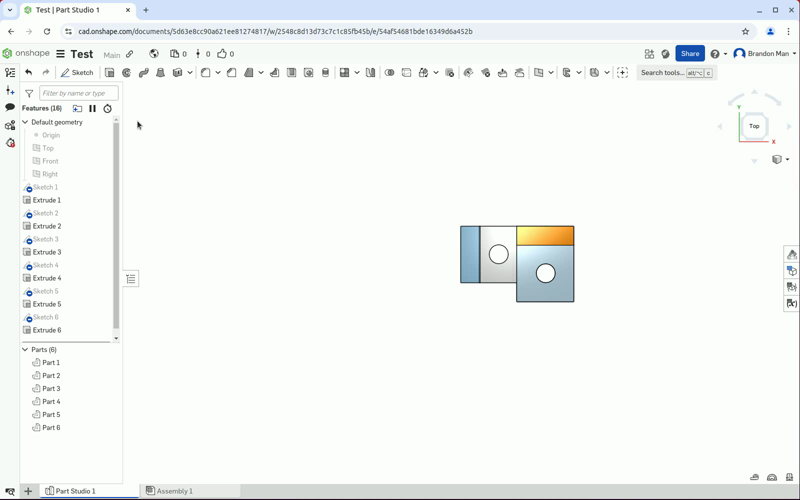
key(shift+h)
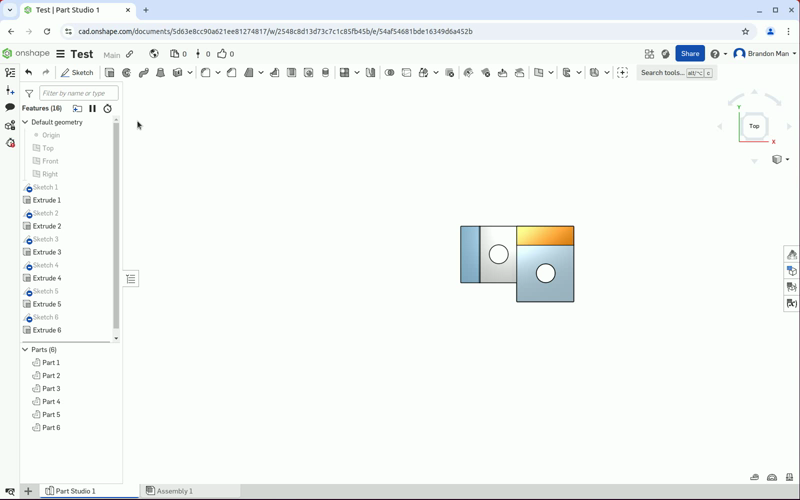
mouse_move(69, 189)
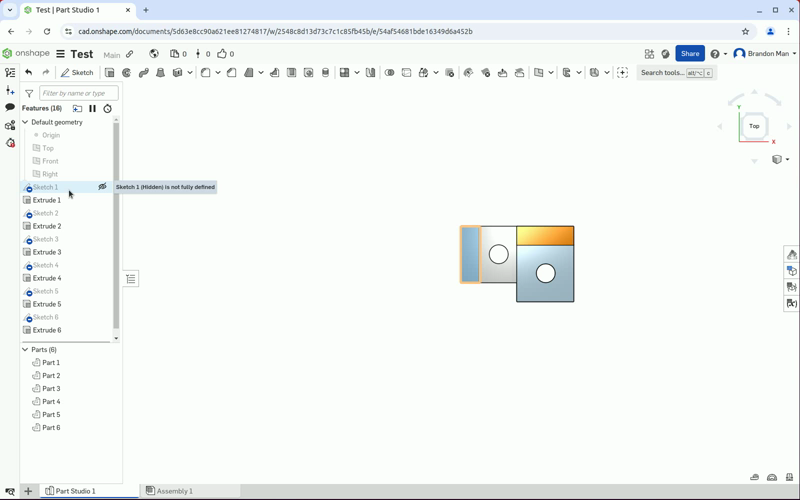
click(69, 189)
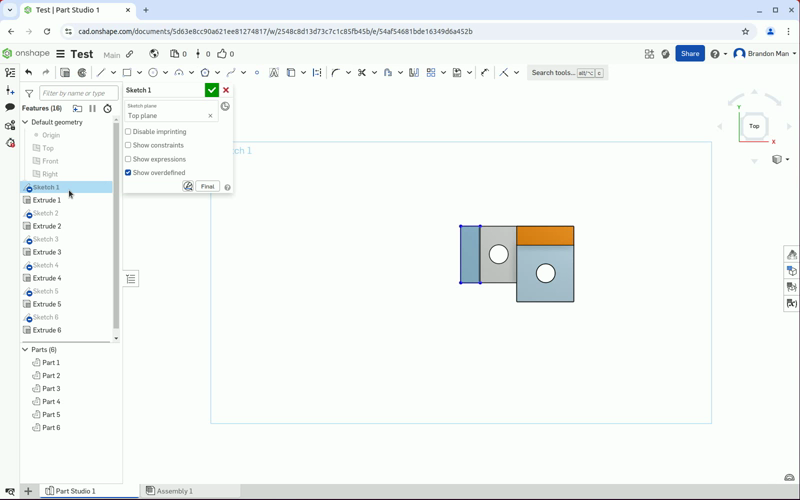
mouse_move(229, 92)
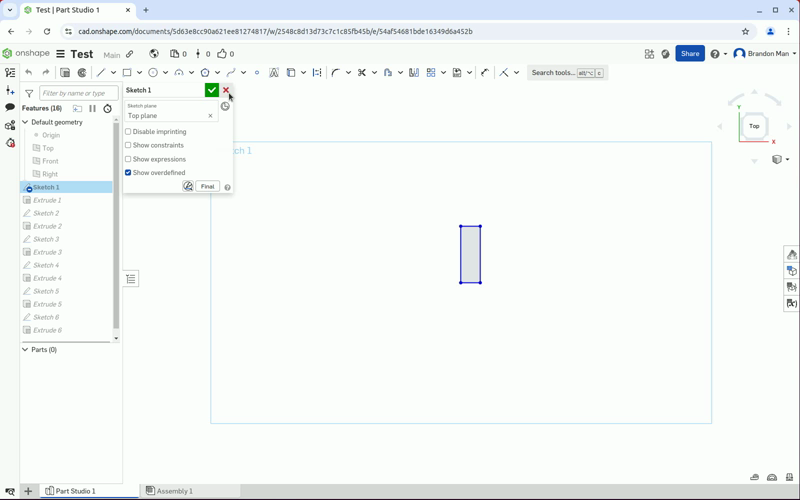
click(229, 92)
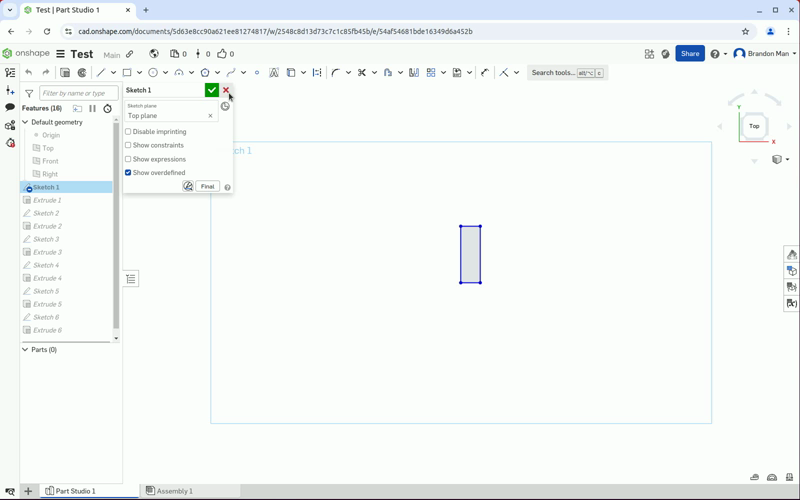
key(shift+s)
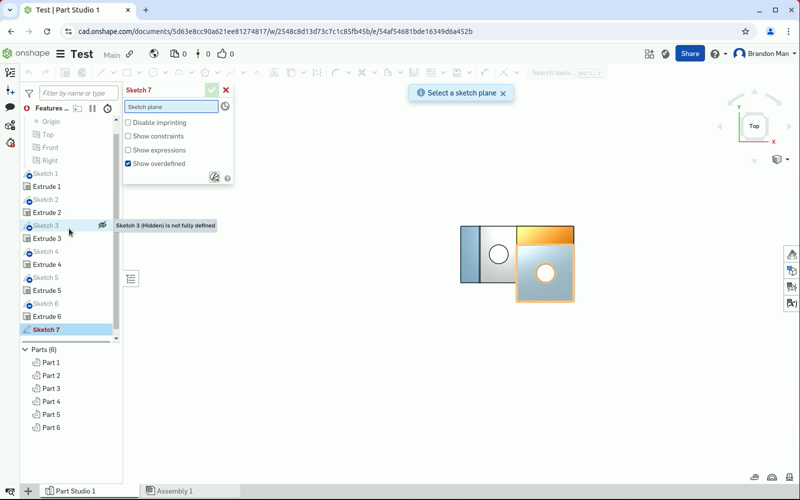
scroll(3)
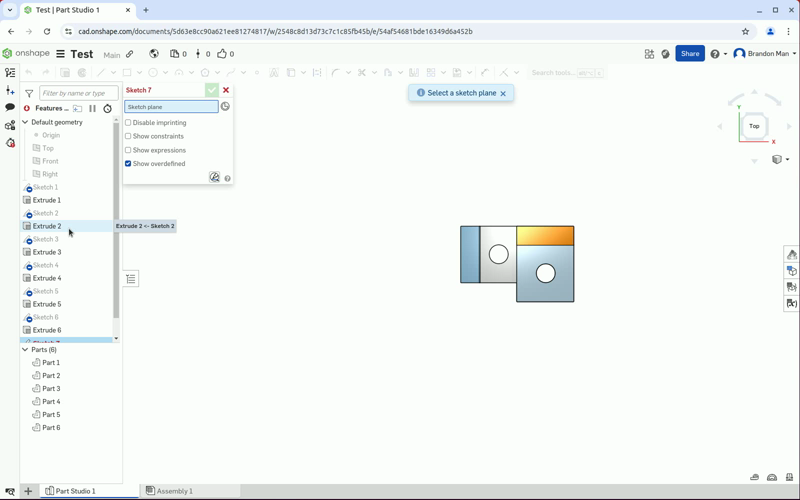
mouse_move(69, 150)
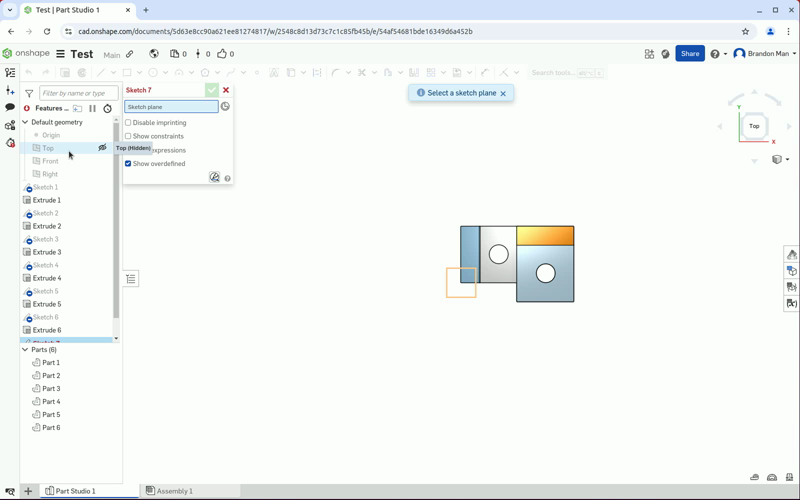
click(69, 150)
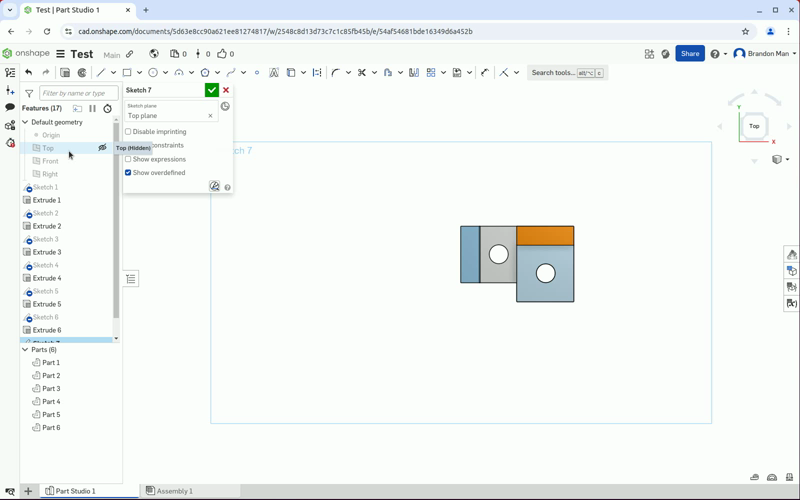
mouse_move(73, 352)
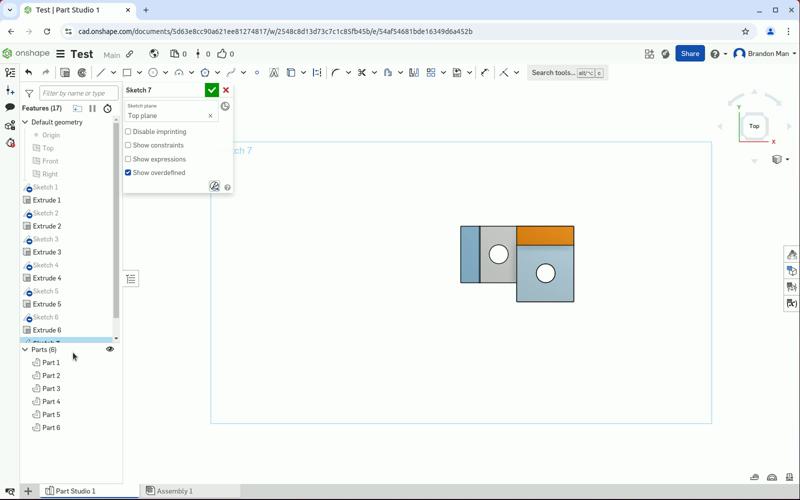
key(y)
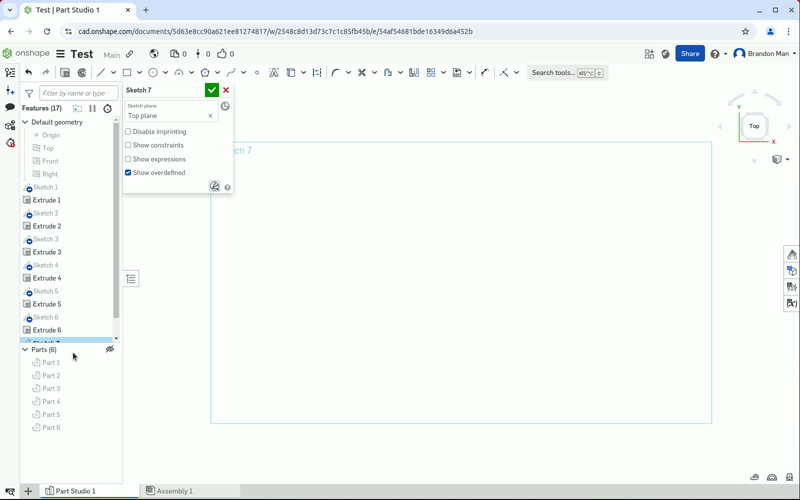
key(l)
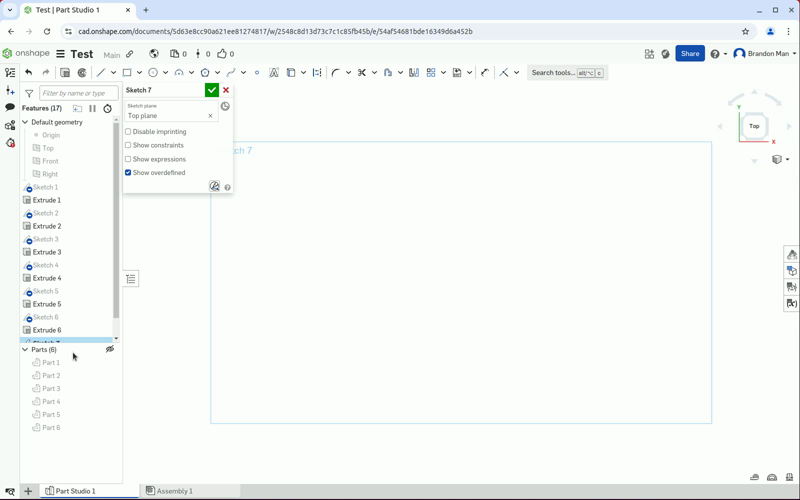
key_down(shift)
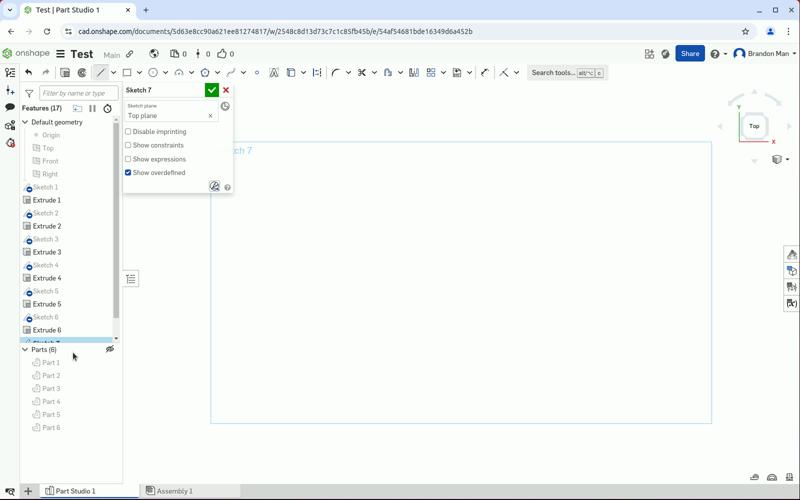
mouse_move(460, 282)
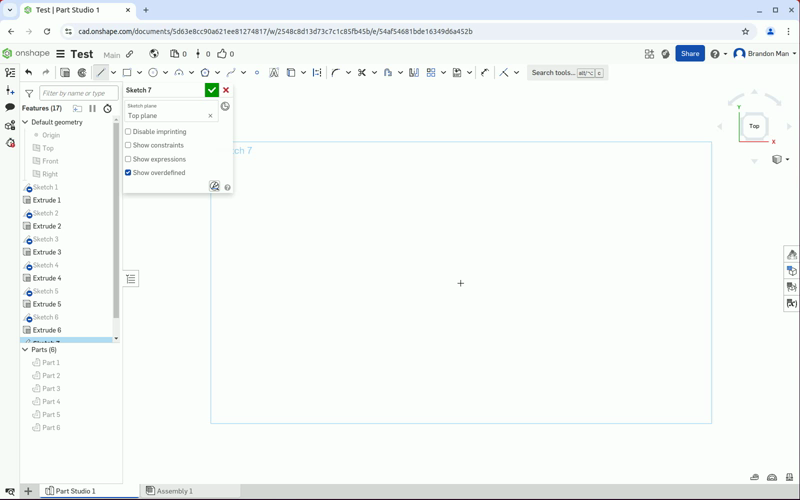
click(460, 282)
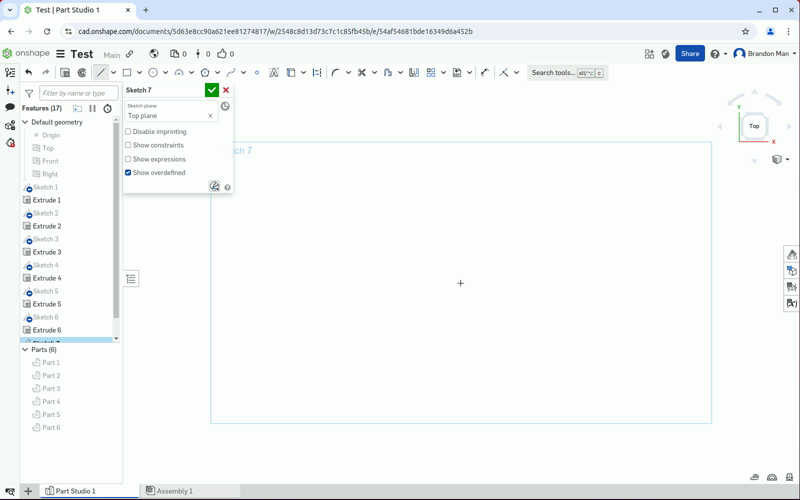
key_up(shift)
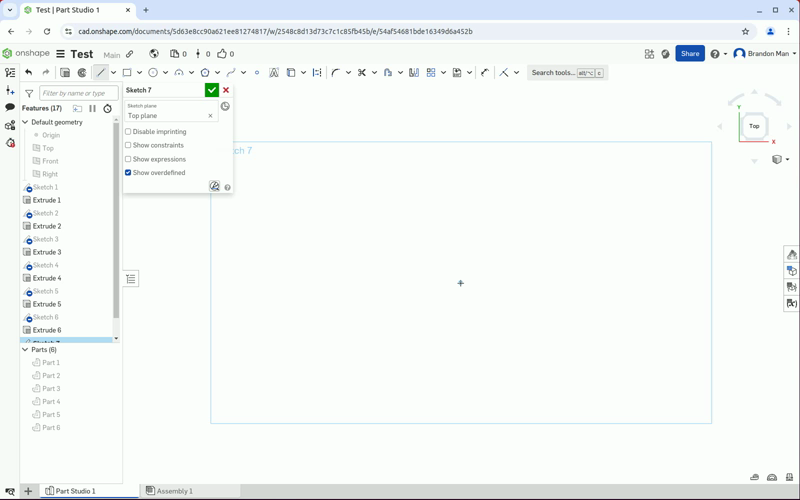
key_down(shift)
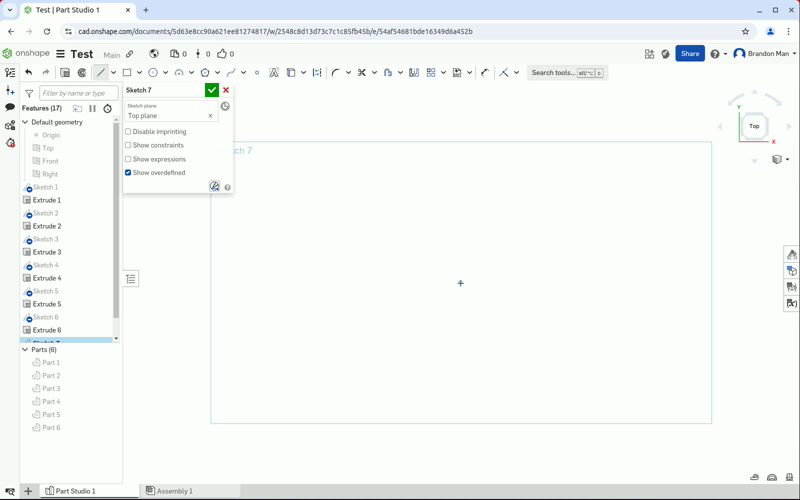
mouse_move(490, 282)
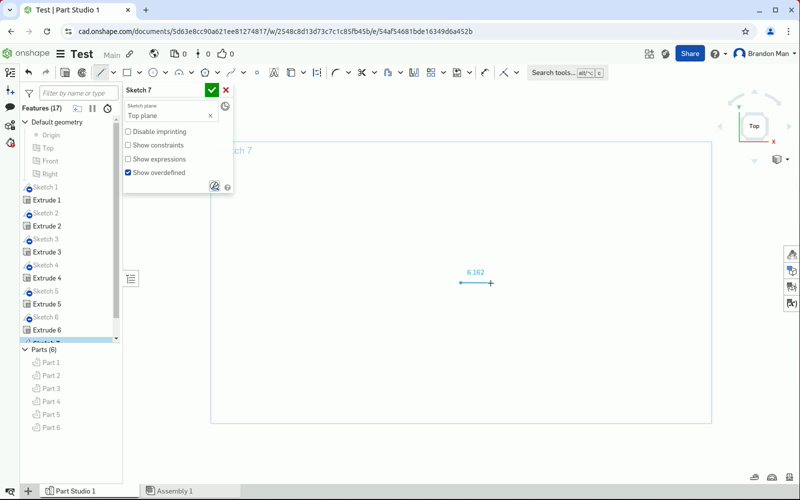
mouse_move(480, 282)
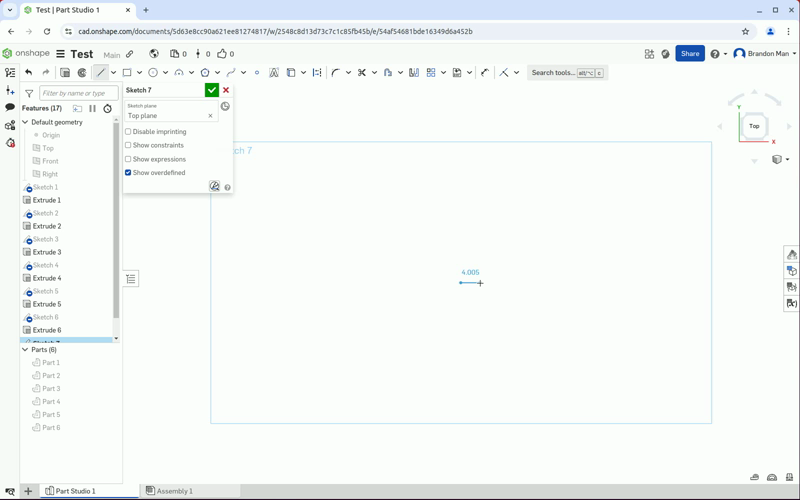
click(480, 282)
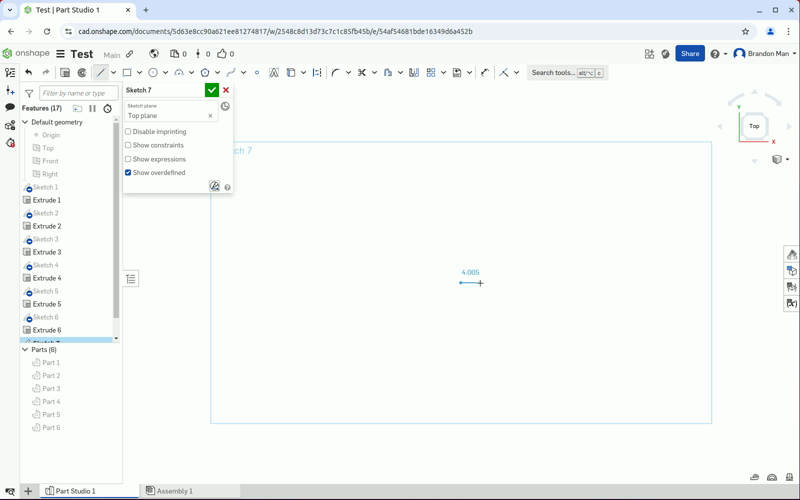
key_up(shift)
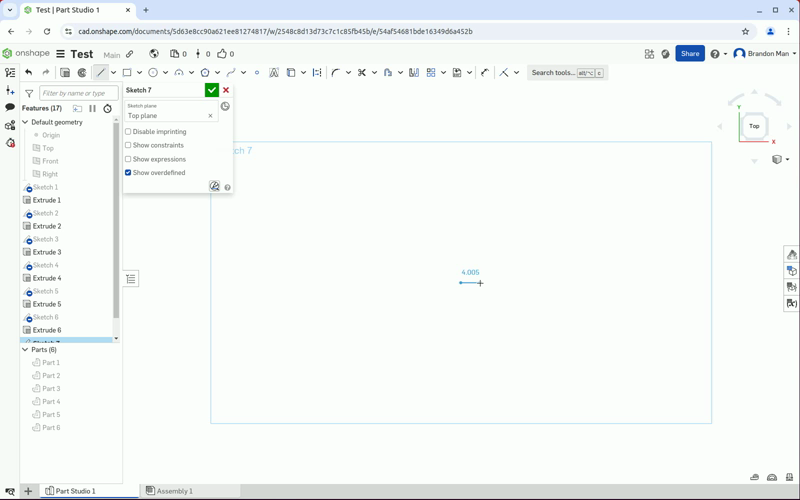
key_down(shift)
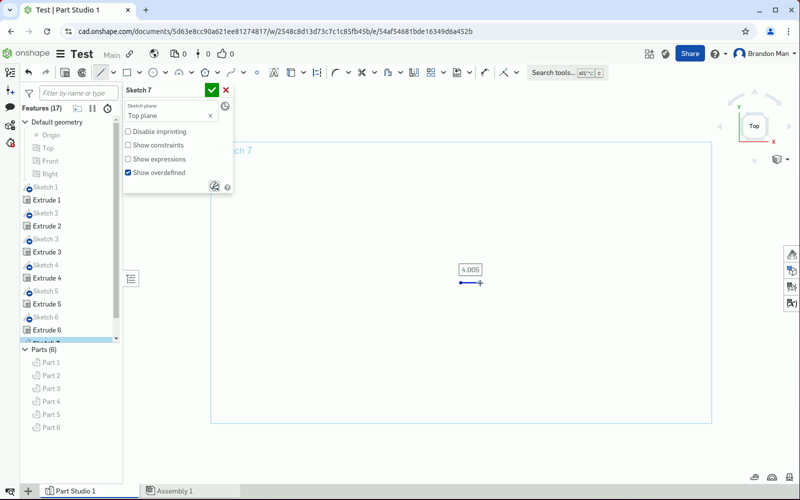
mouse_move(510, 282)
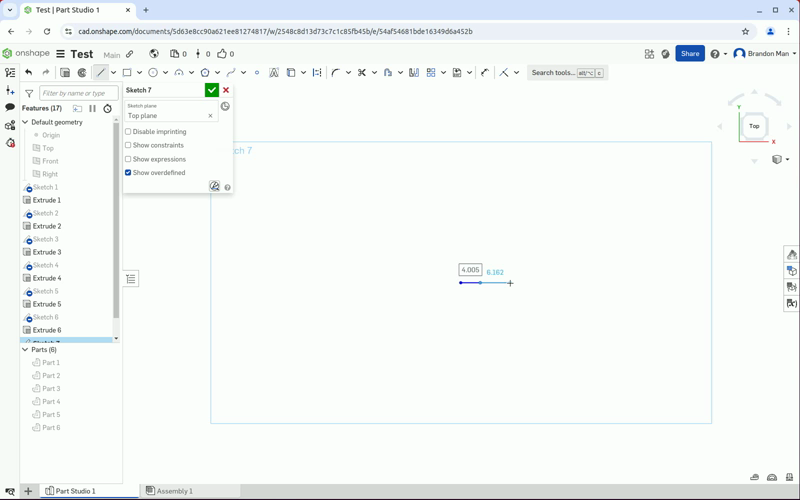
mouse_move(480, 226)
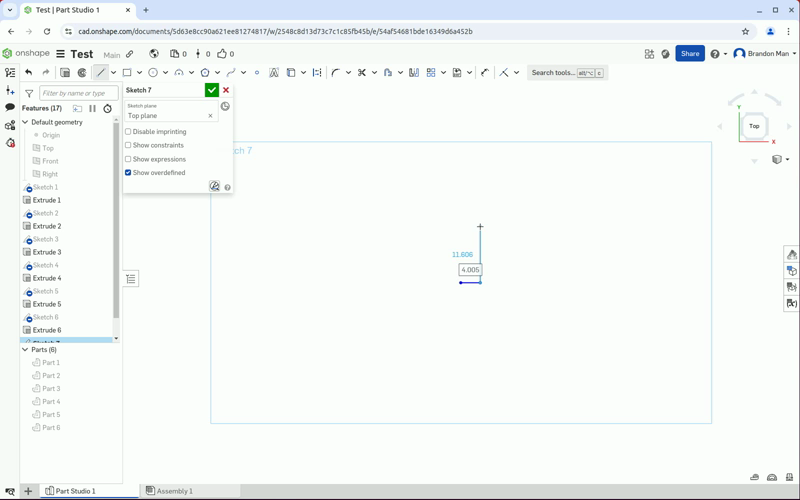
click(480, 226)
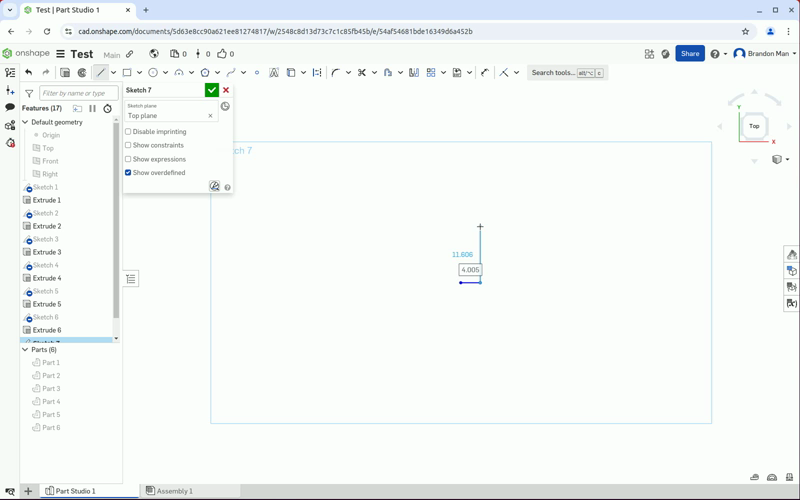
key_up(shift)
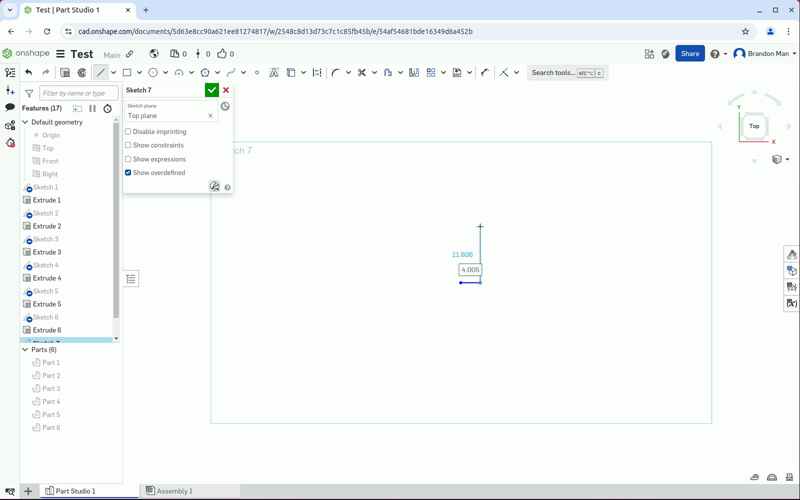
key_down(shift)
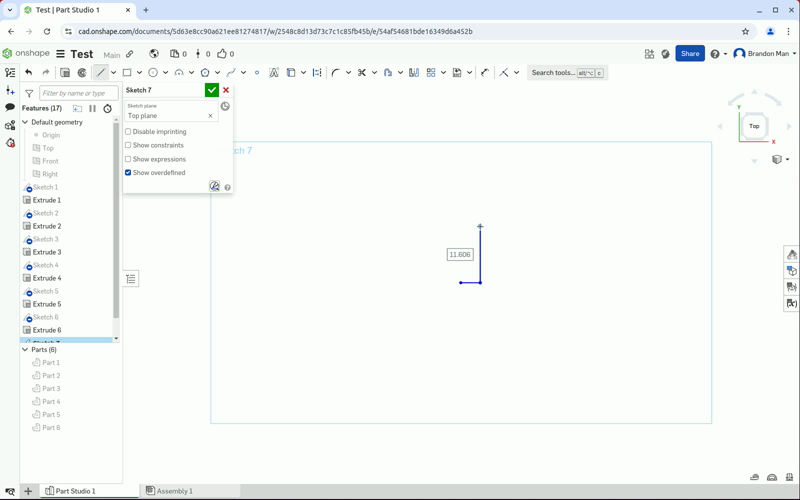
mouse_move(510, 226)
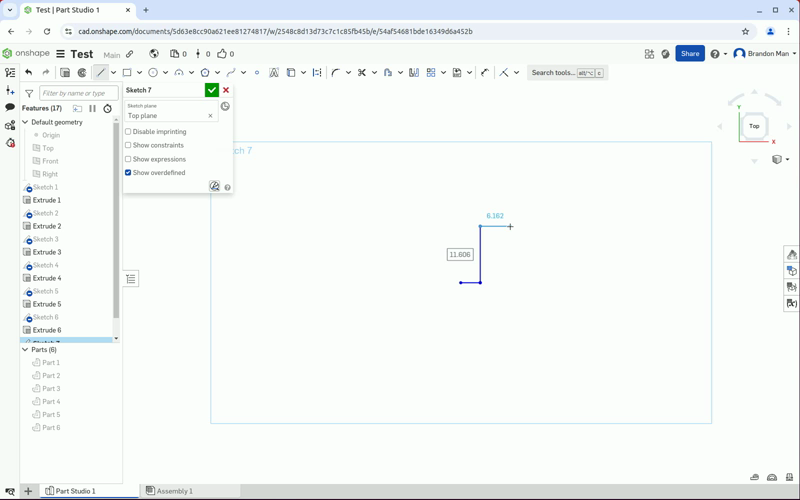
mouse_move(460, 226)
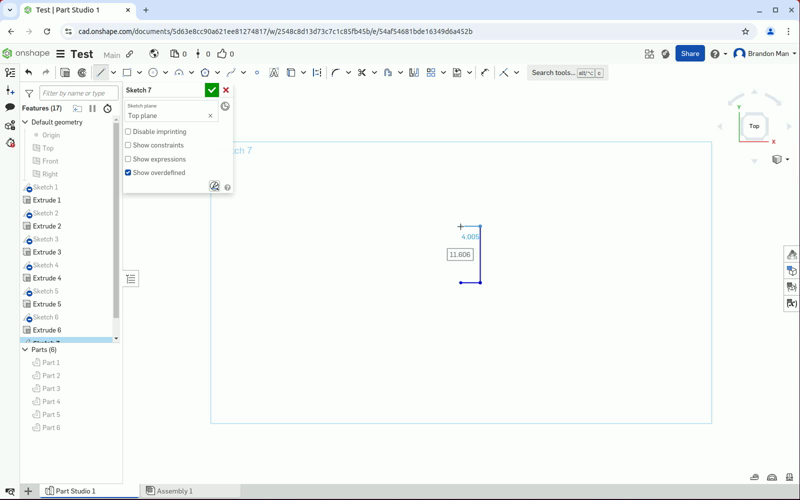
click(460, 226)
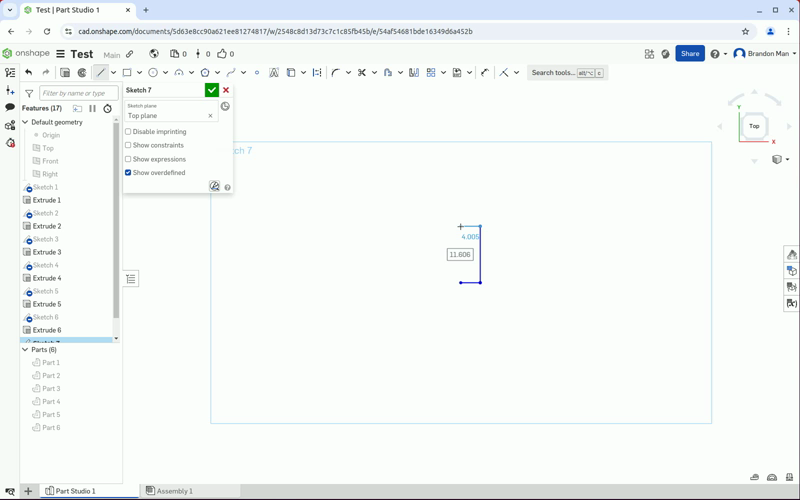
key_up(shift)
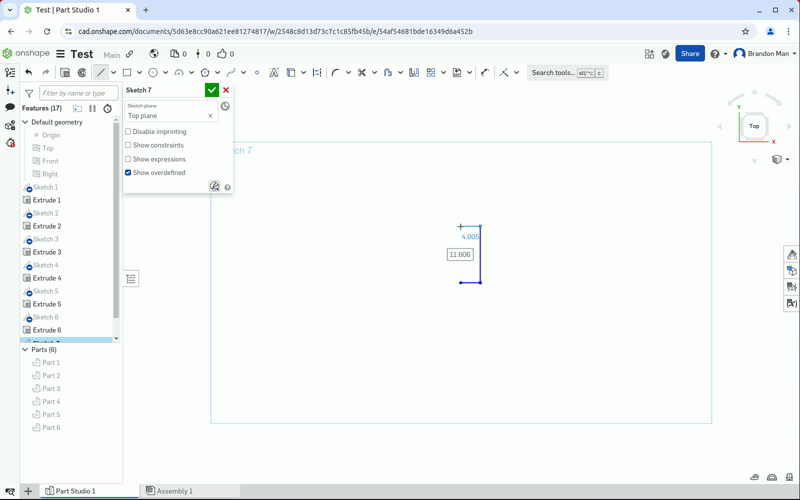
mouse_move(490, 226)
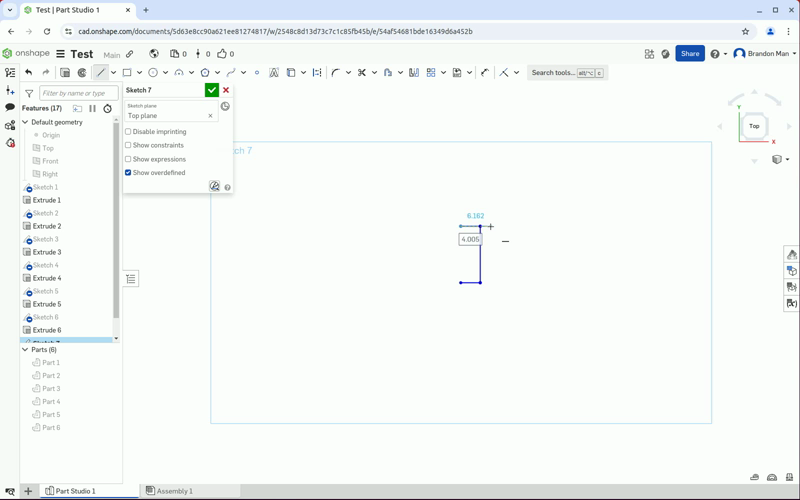
key_down(shift)
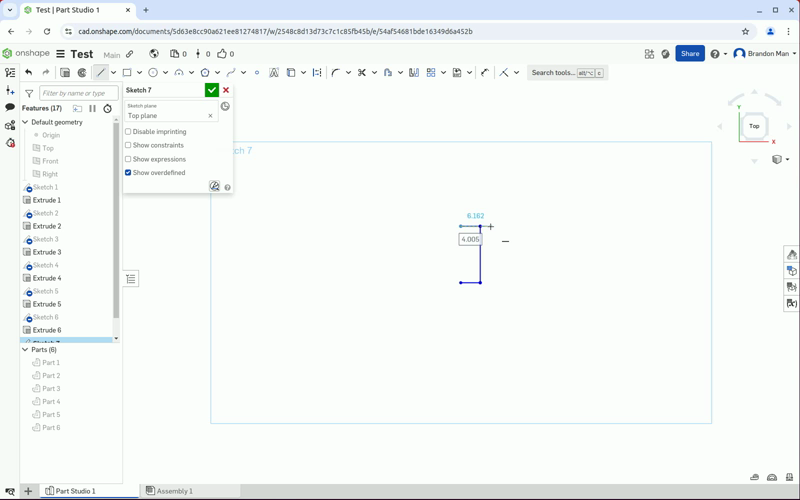
mouse_move(460, 282)
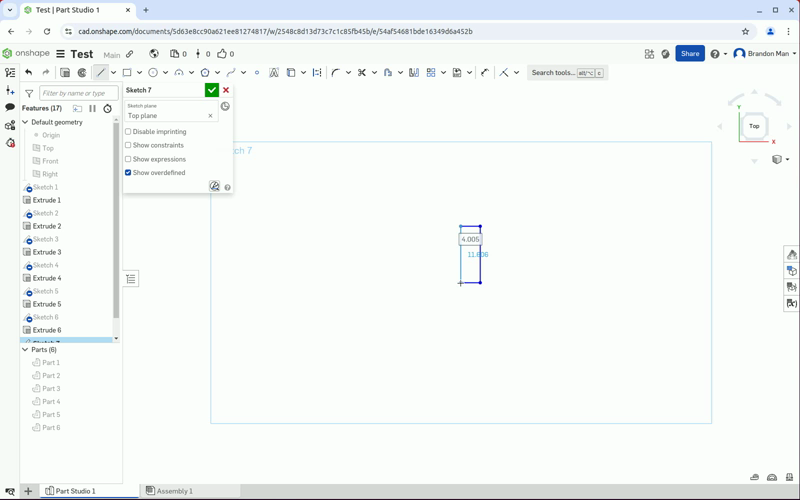
key_up(shift)
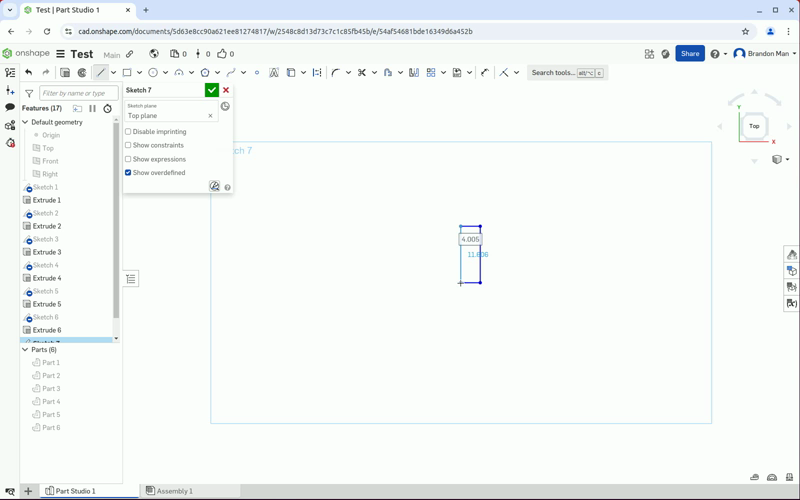
click(460, 282)
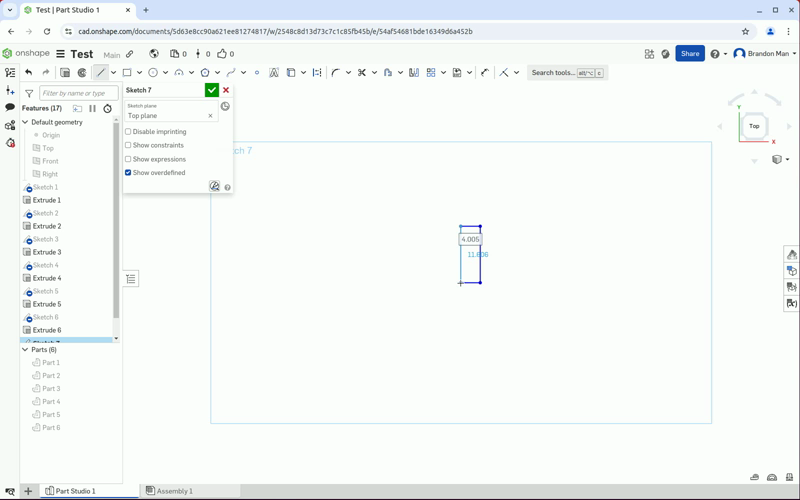
key(esc)
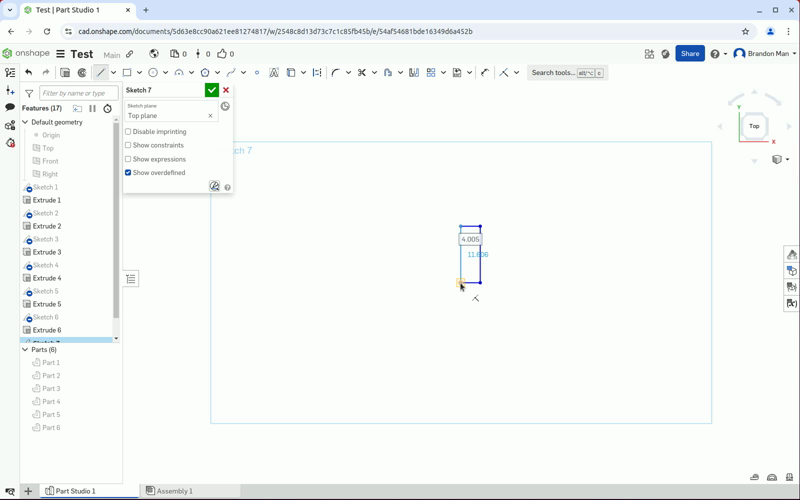
mouse_move(477, 278)
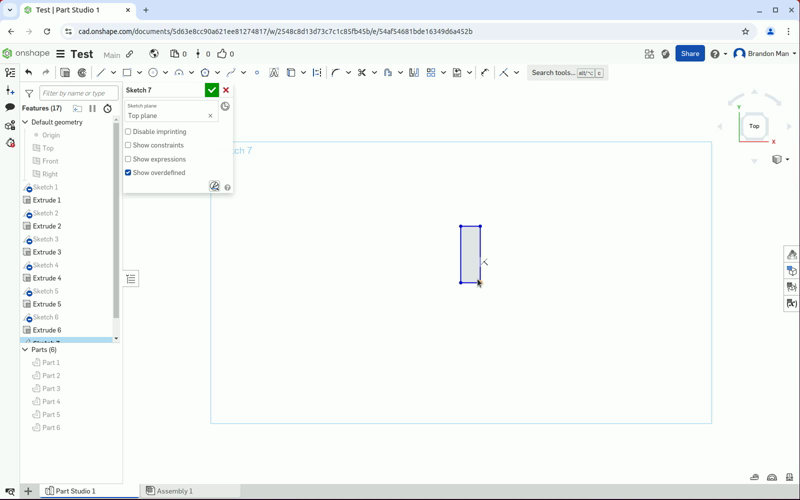
scroll(6)
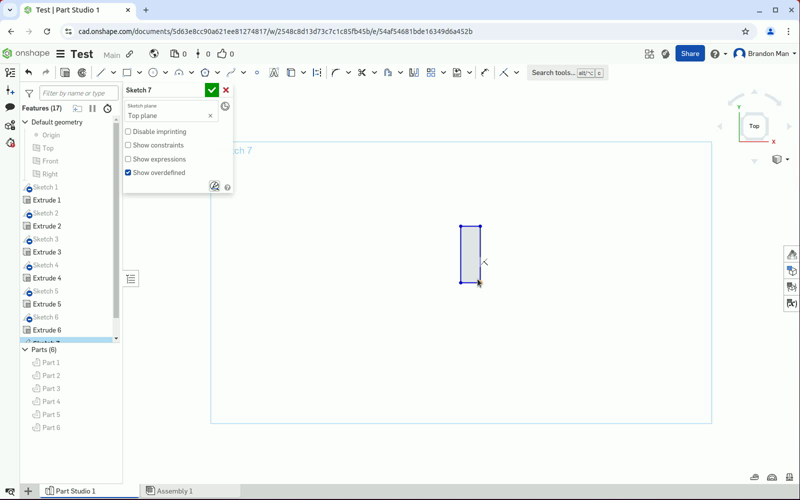
scroll(6)
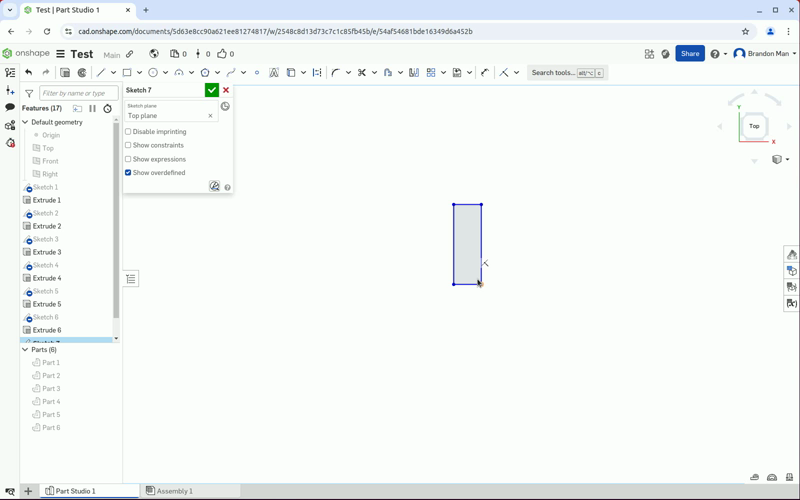
scroll(6)
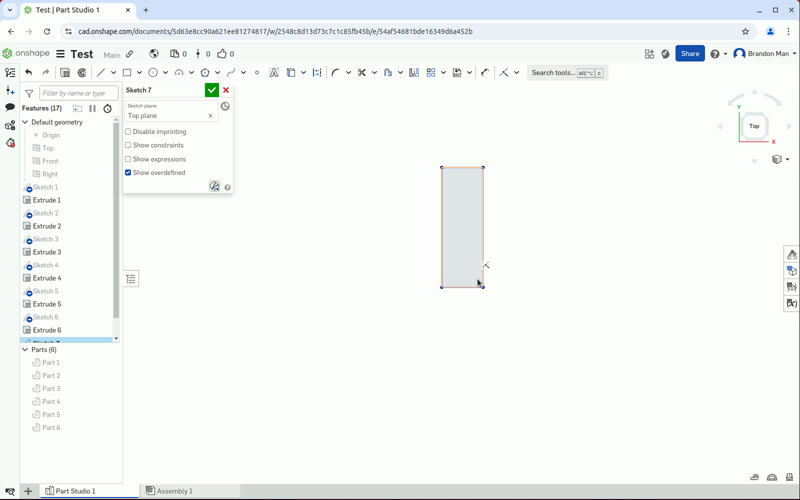
scroll(6)
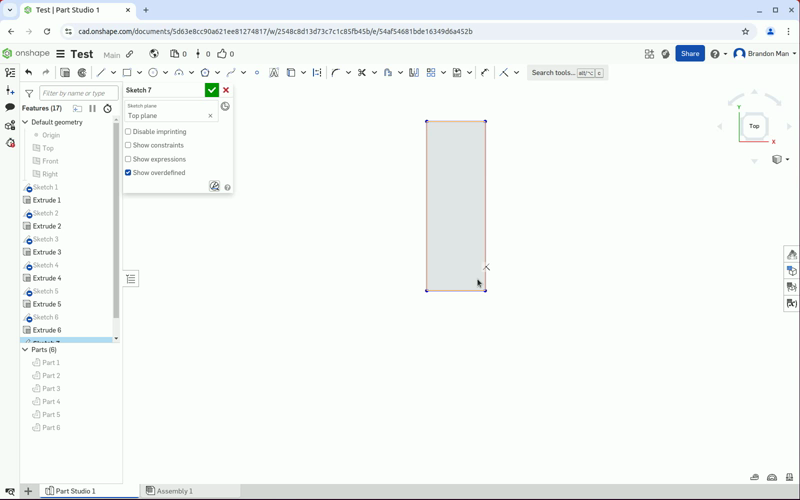
scroll(6)
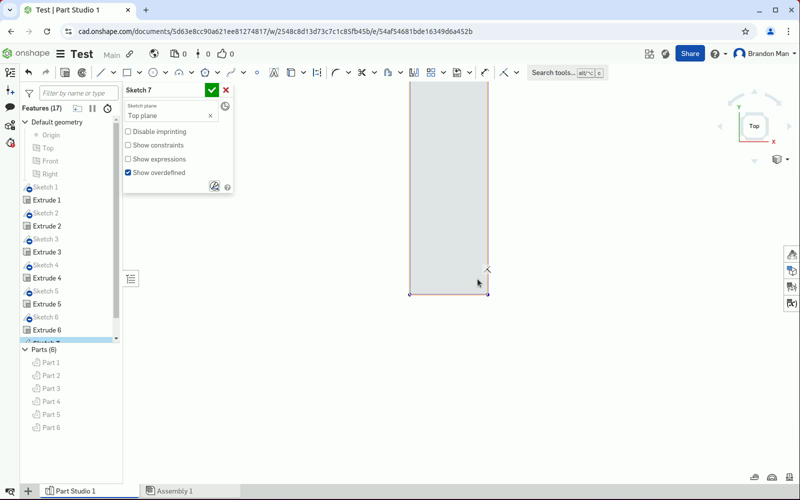
scroll(6)
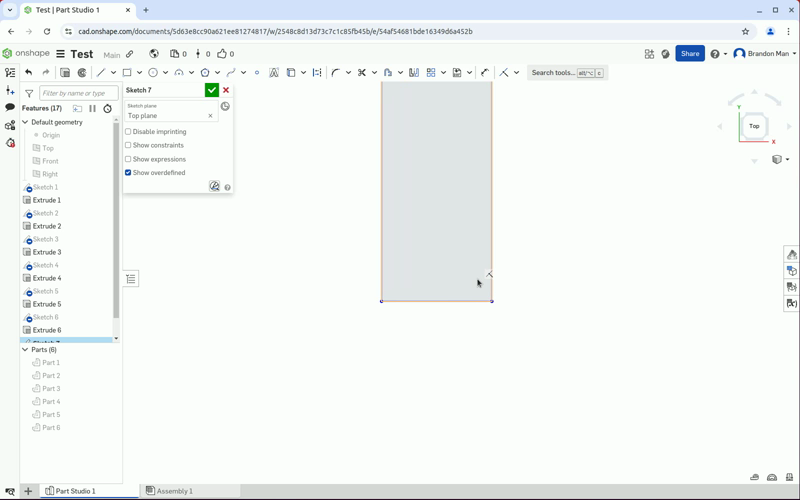
scroll(6)
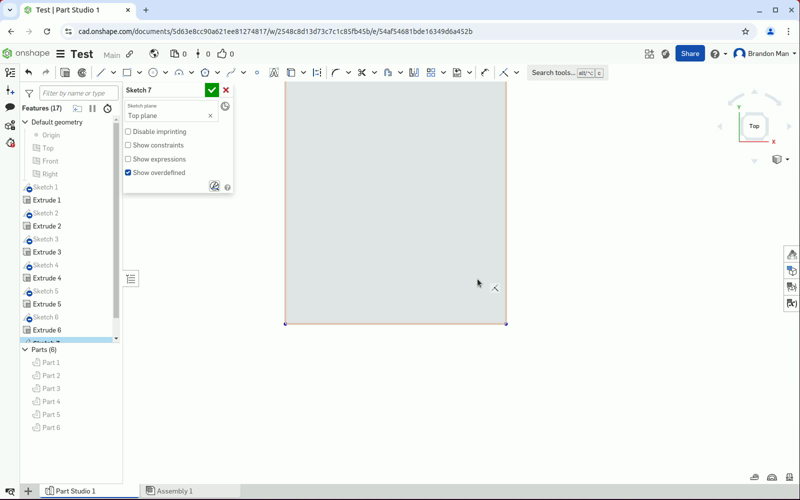
click(477, 278)
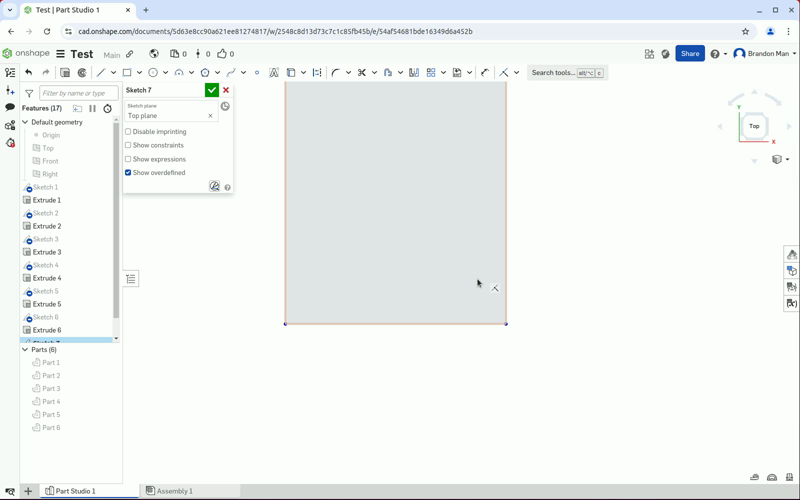
scroll(-6)
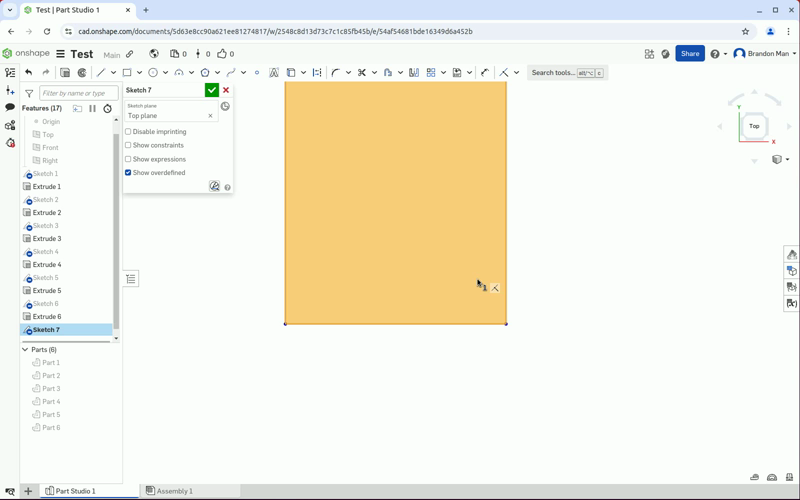
scroll(-6)
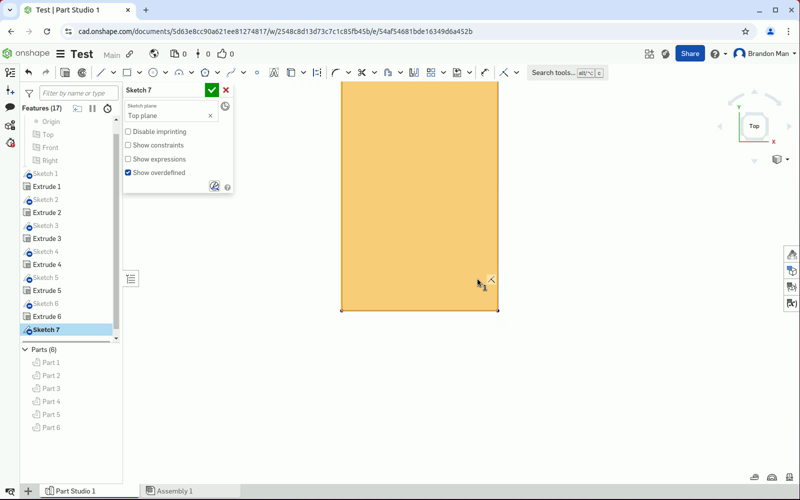
scroll(-6)
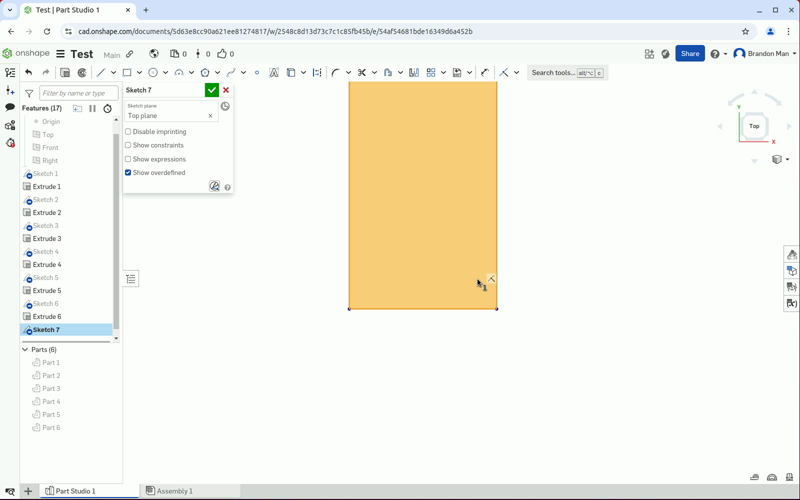
scroll(-6)
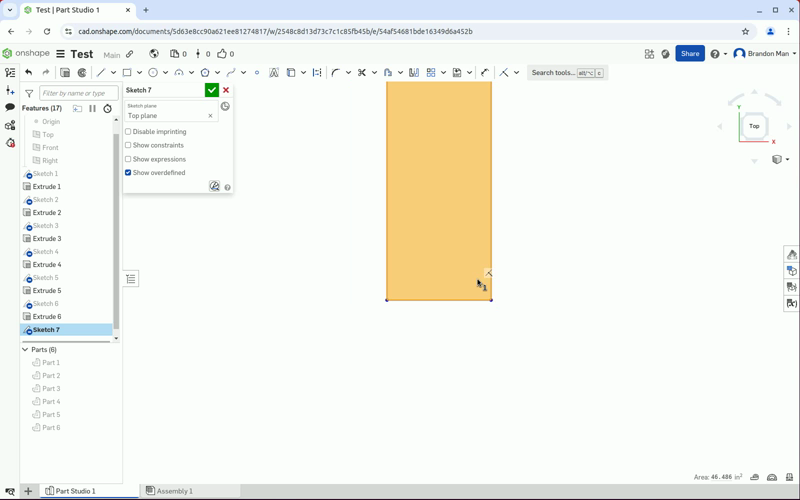
scroll(-6)
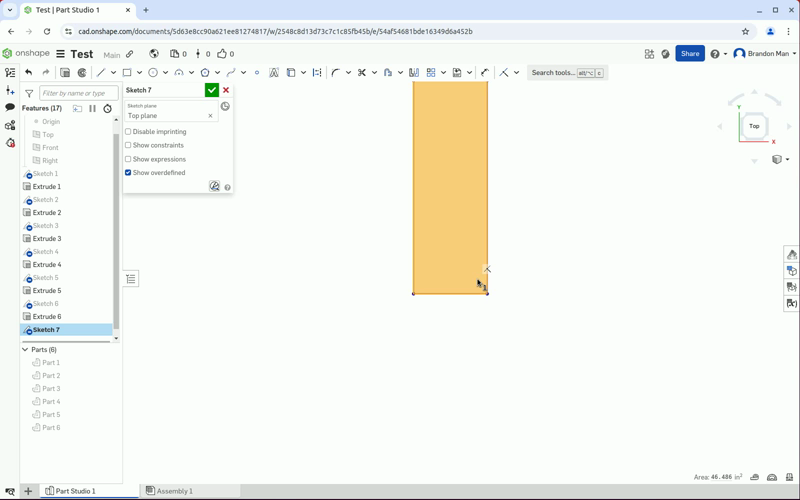
scroll(-6)
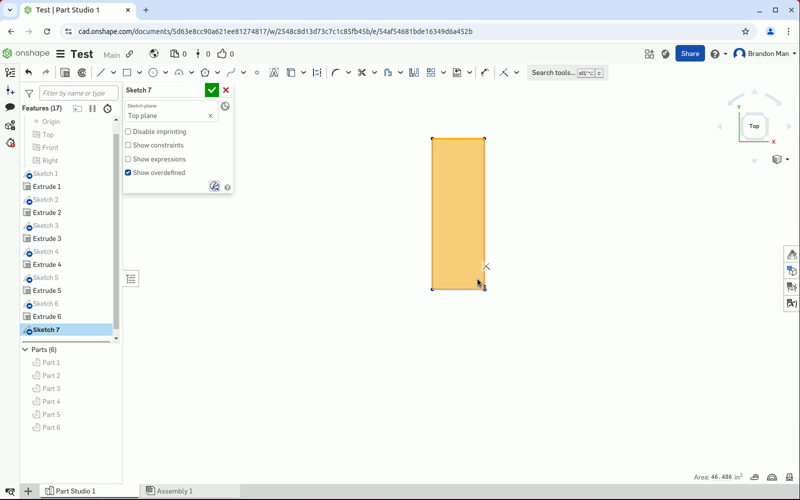
scroll(-6)
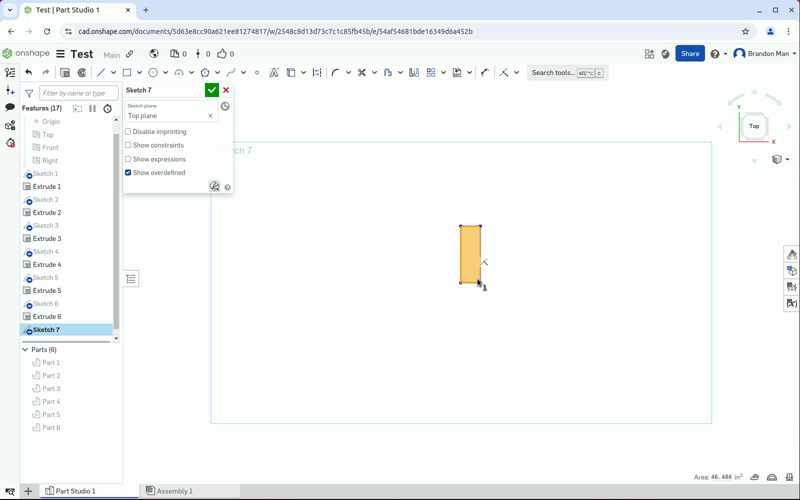
mouse_move(73, 352)
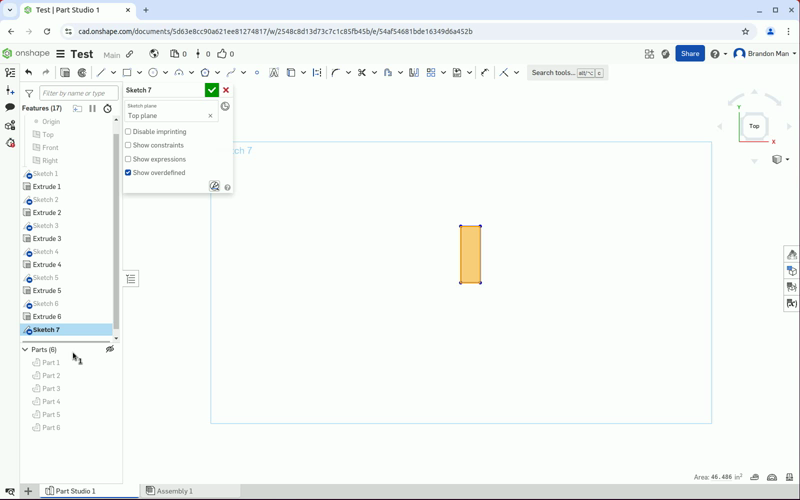
key(shift+y)
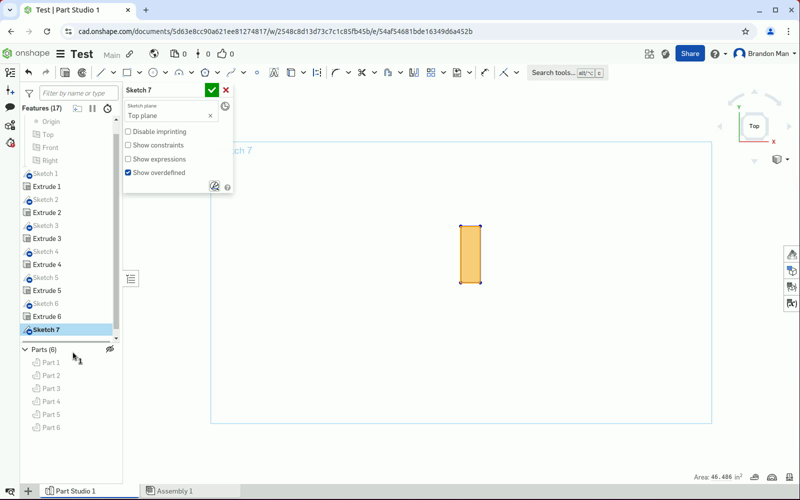
key(shift+e)
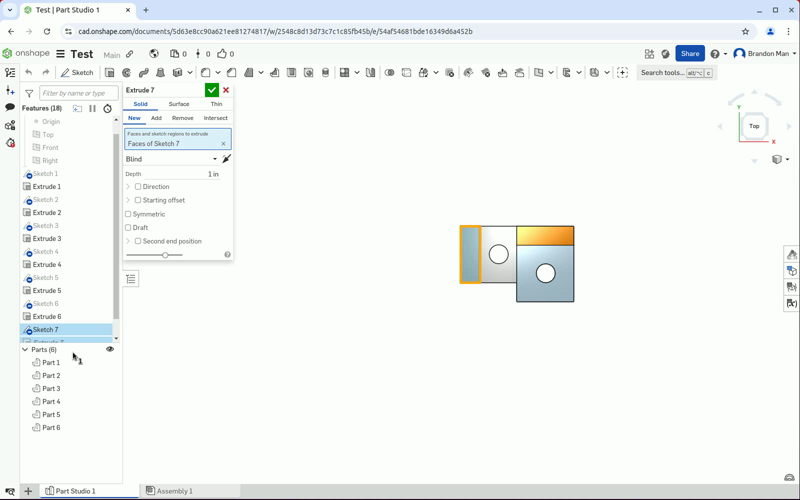
mouse_move(143, 106)
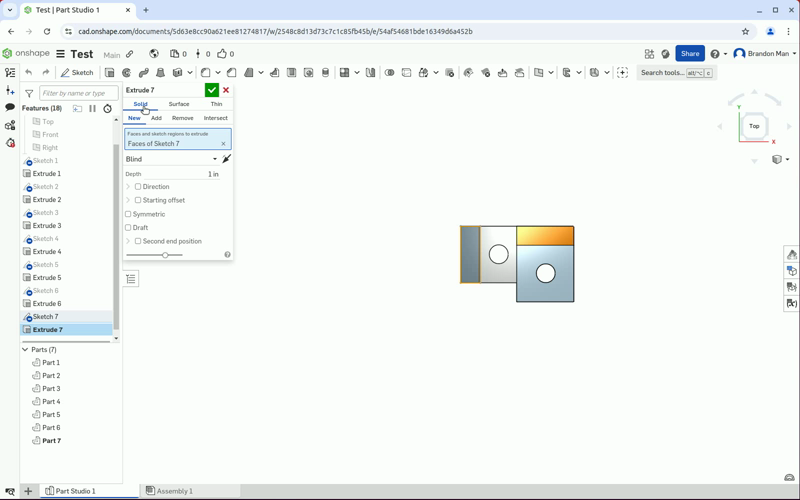
click(143, 106)
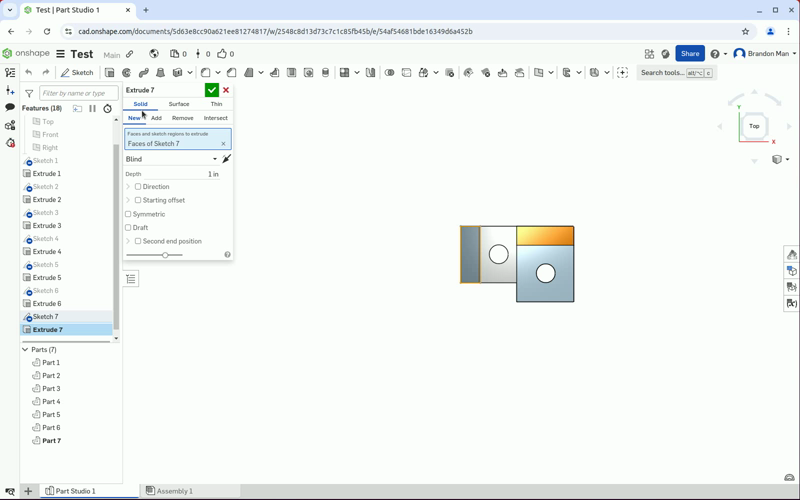
mouse_move(137, 120)
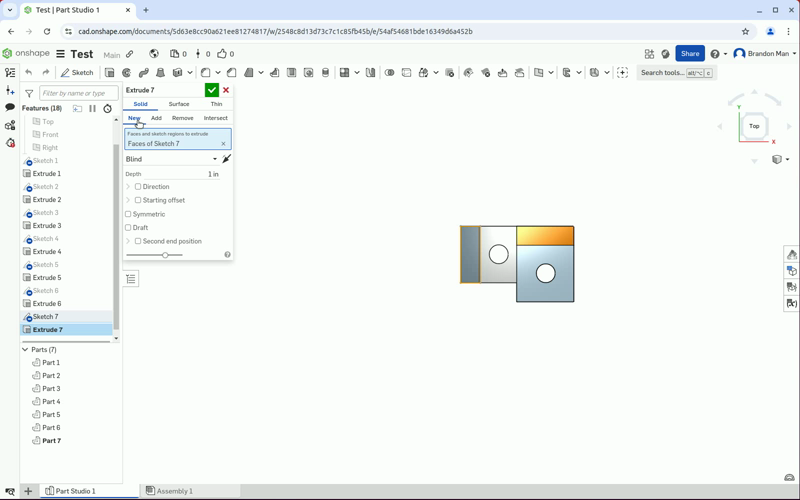
click(137, 120)
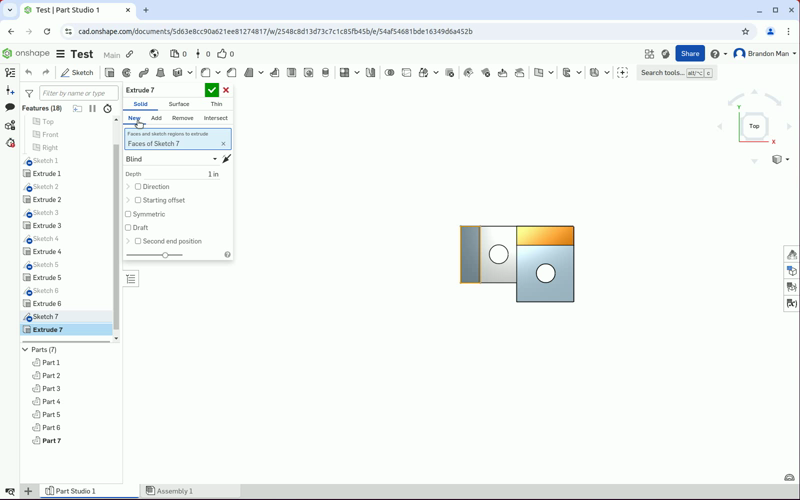
key(tab, 4)
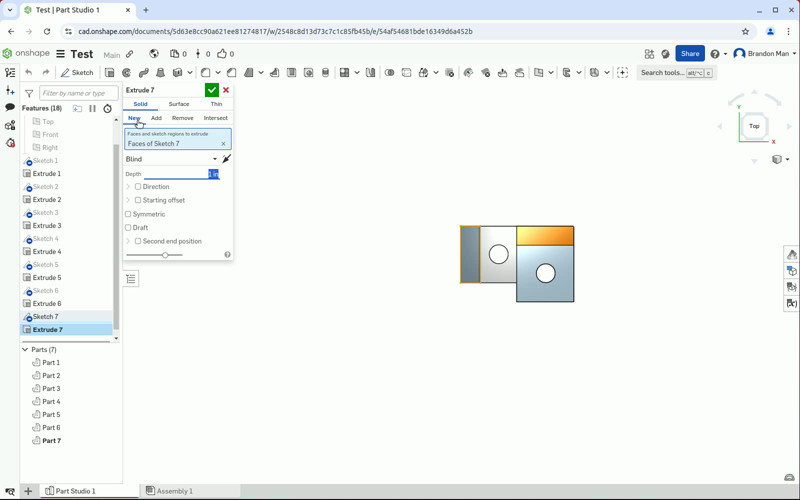
text(-3.851)
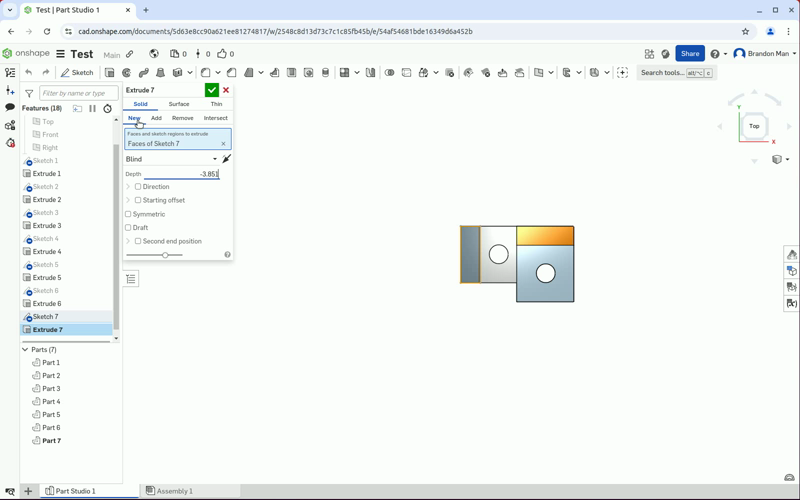
key(enter)
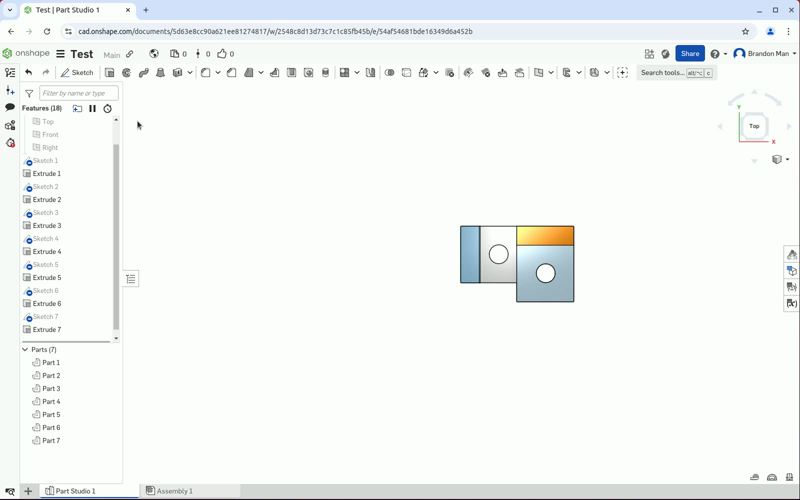
key(shift+h)
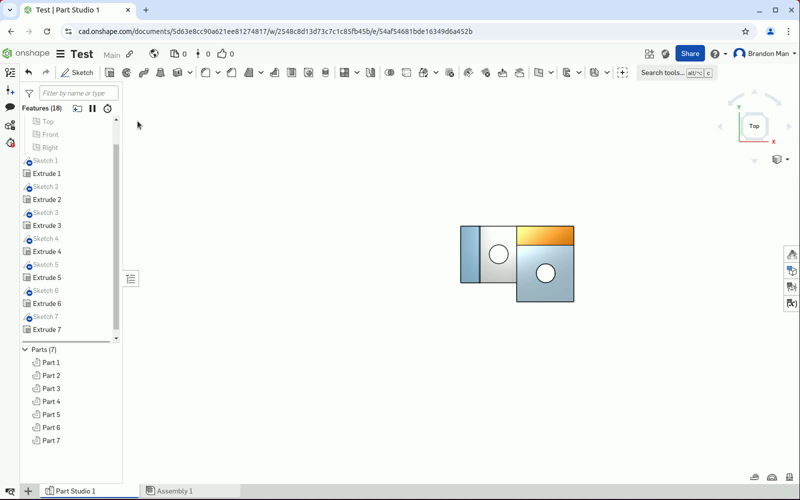
key(shift+h)
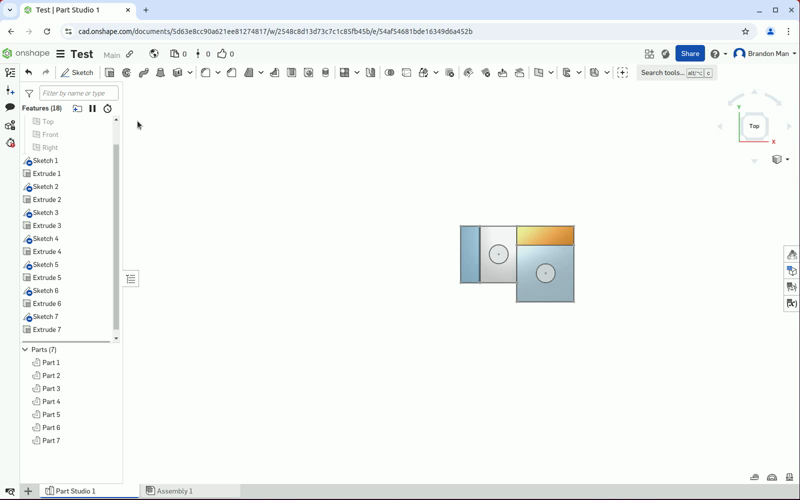
key(shift+7)
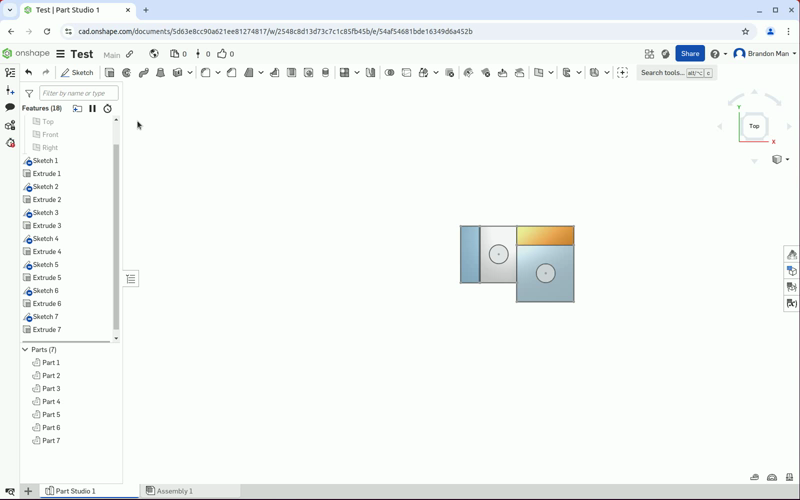
key(up, 3)
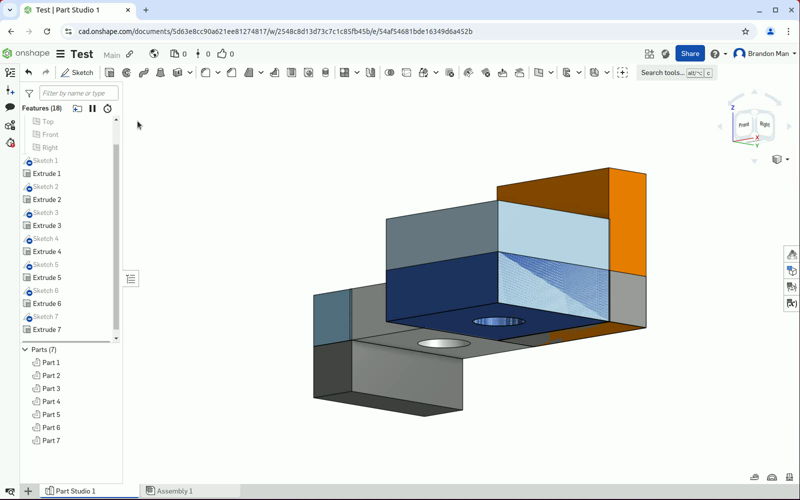
key(left, 3)
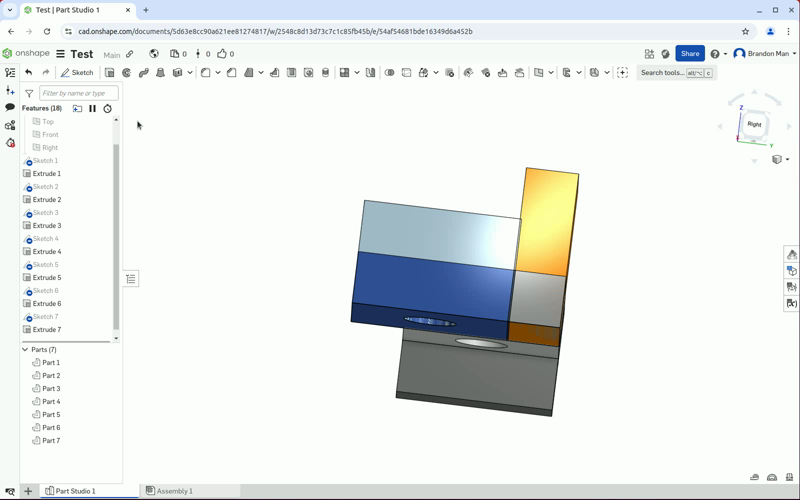
key(right, 3)
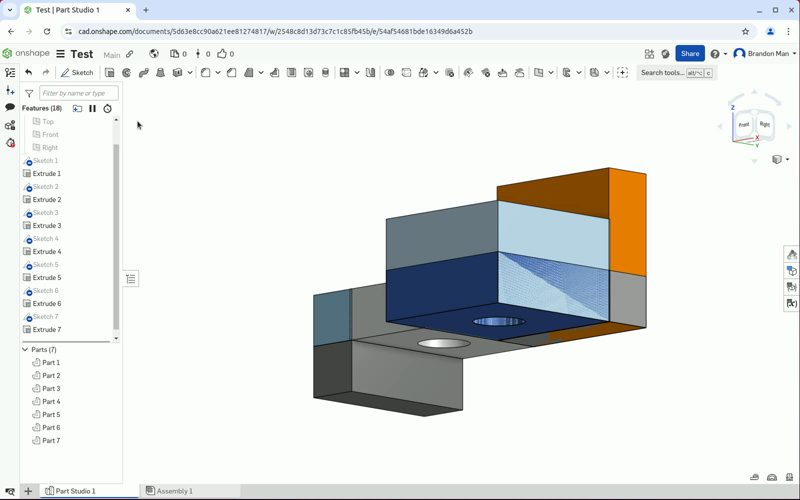
key(down, 3)
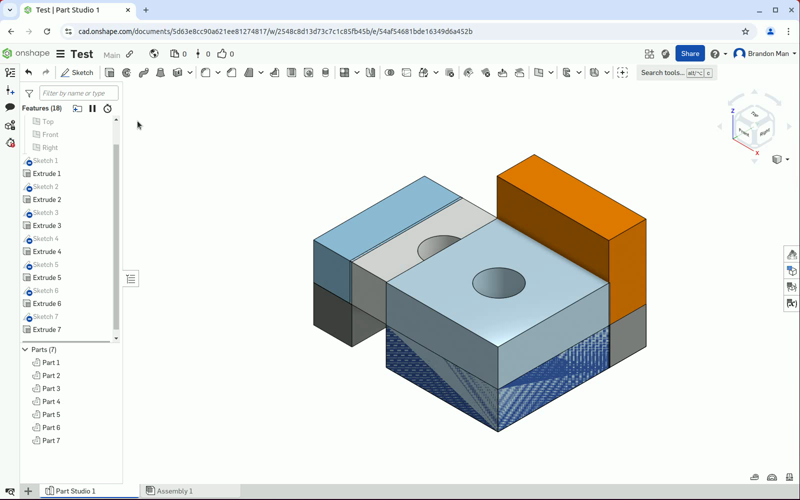
mouse_move(69, 163)
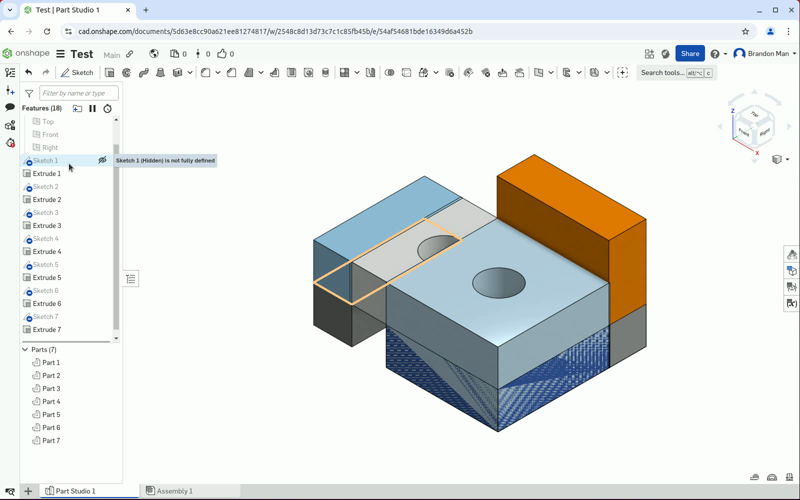
click(69, 163)